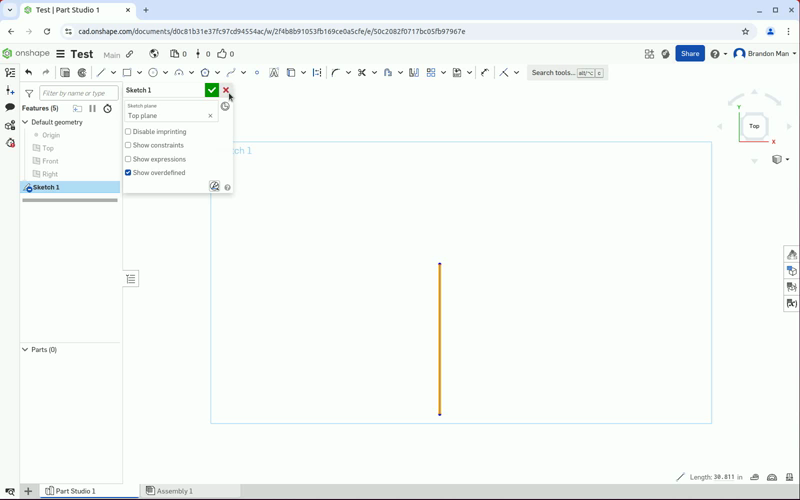
key(shift+h)
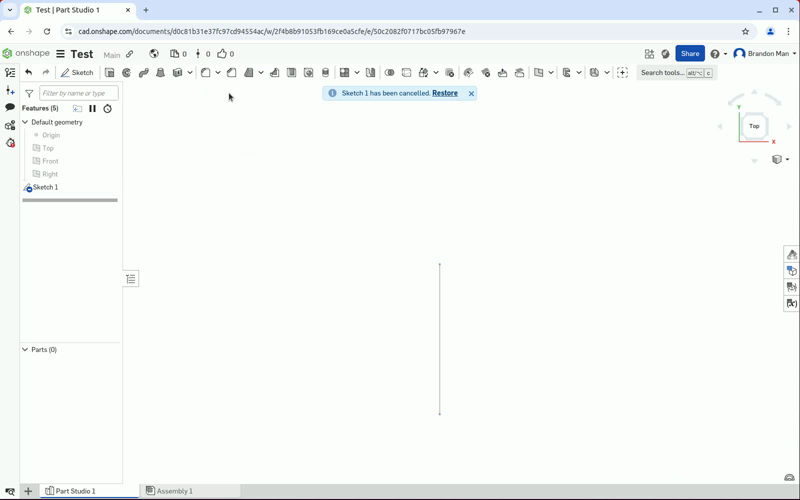
key(shift+s)
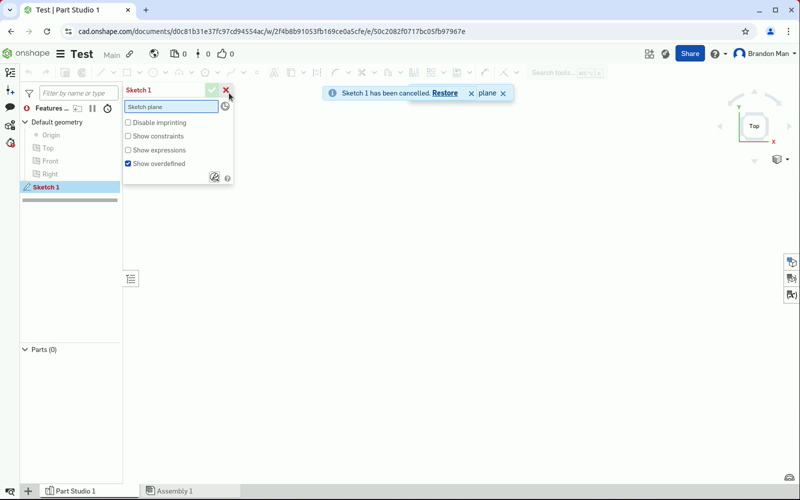
mouse_move(73, 150)
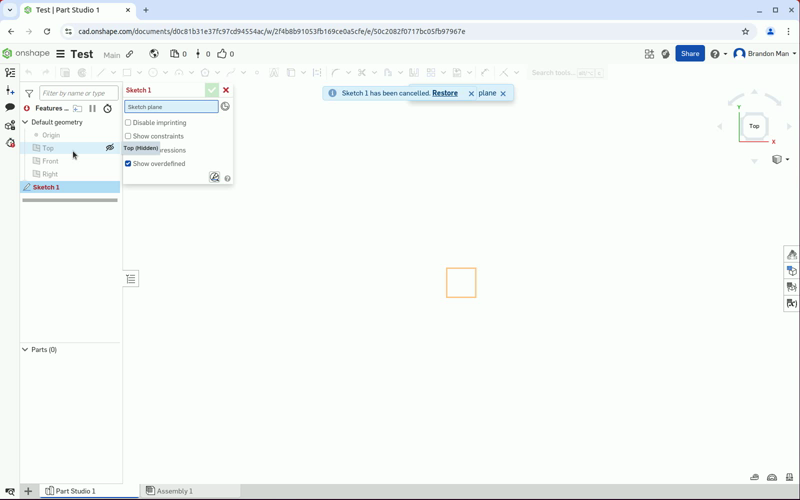
click(73, 150)
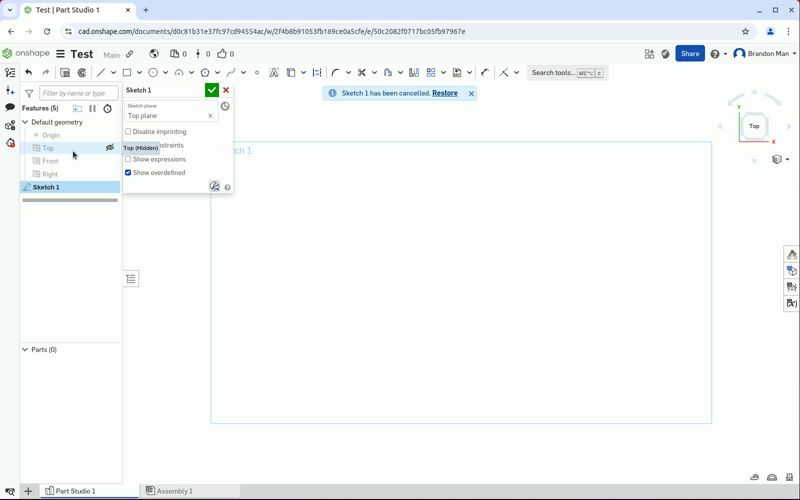
mouse_move(73, 352)
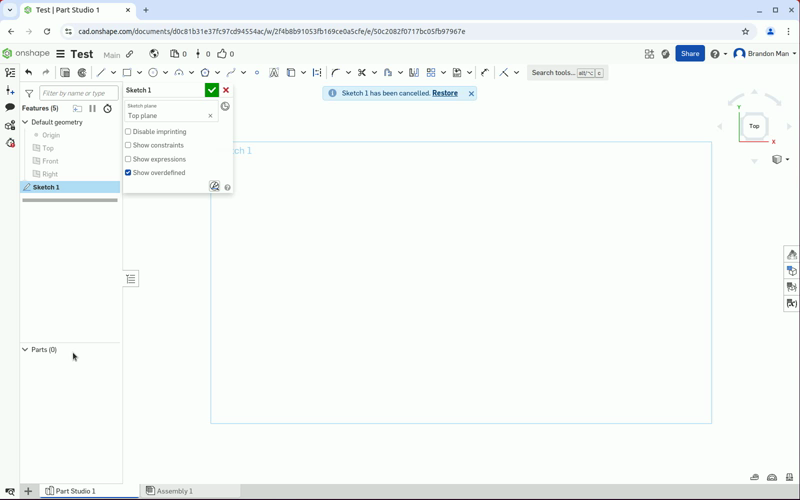
key(y)
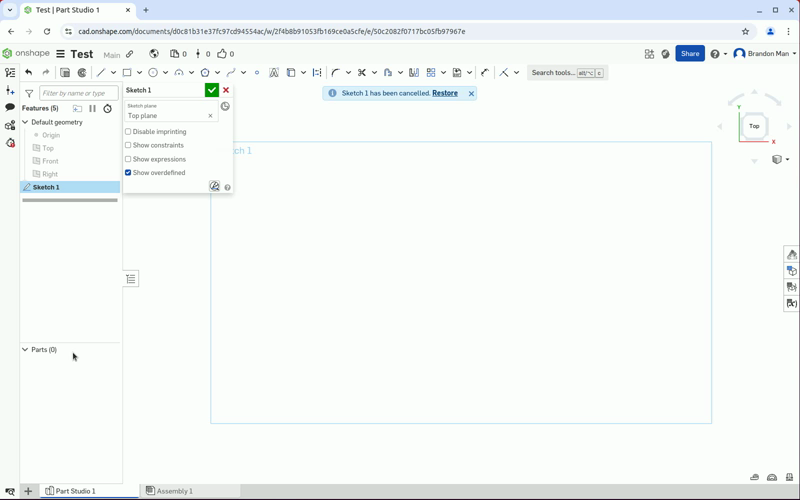
key(l)
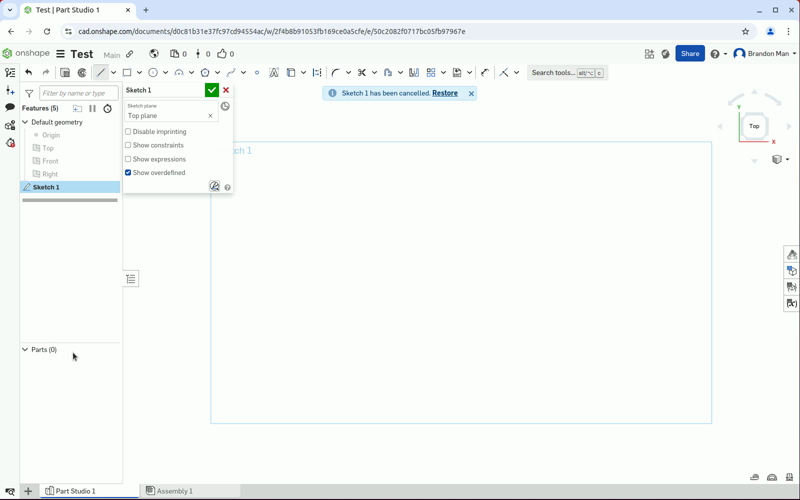
key_down(shift)
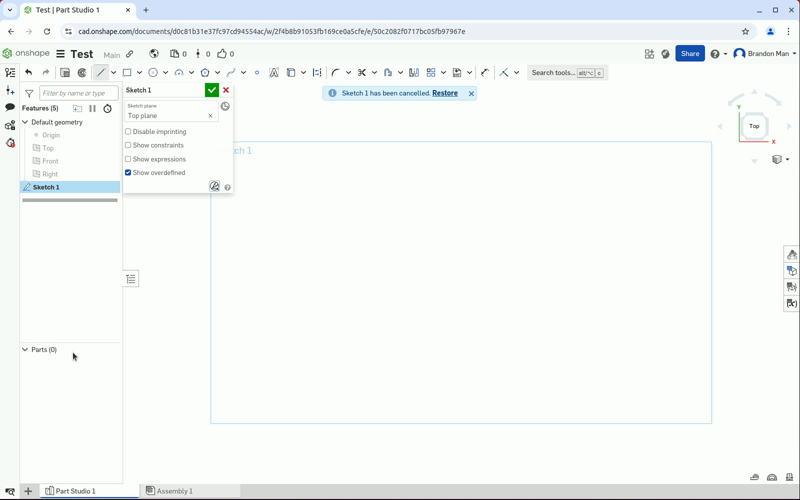
mouse_move(351, 288)
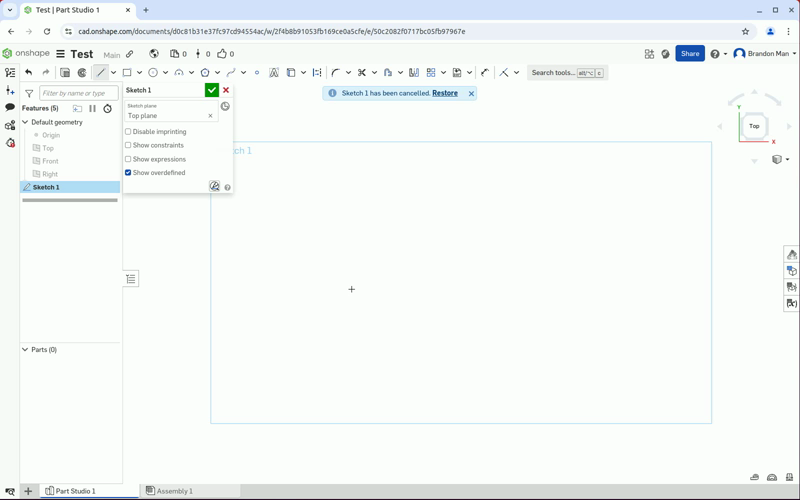
click(351, 288)
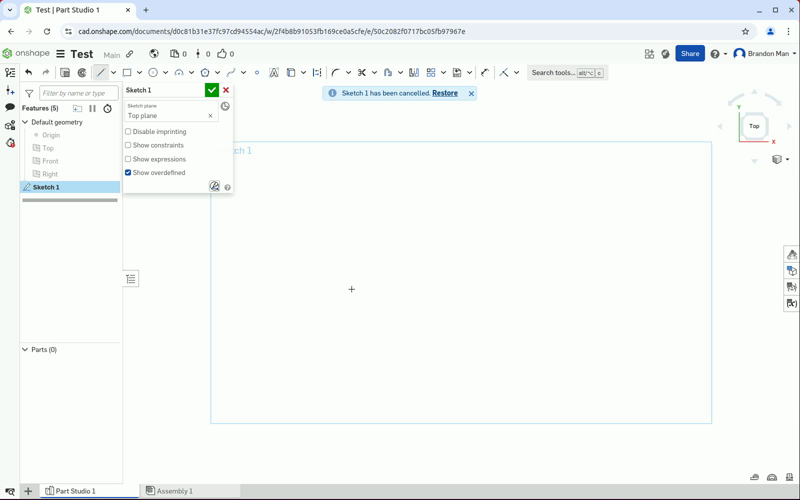
key_up(shift)
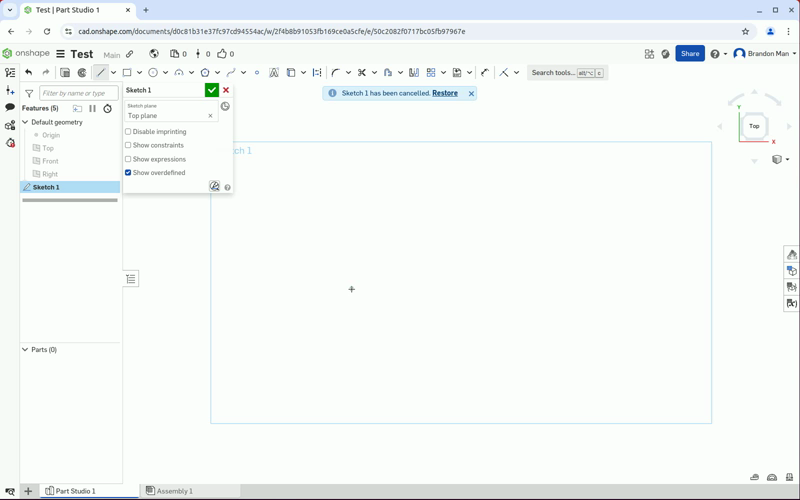
key_down(shift)
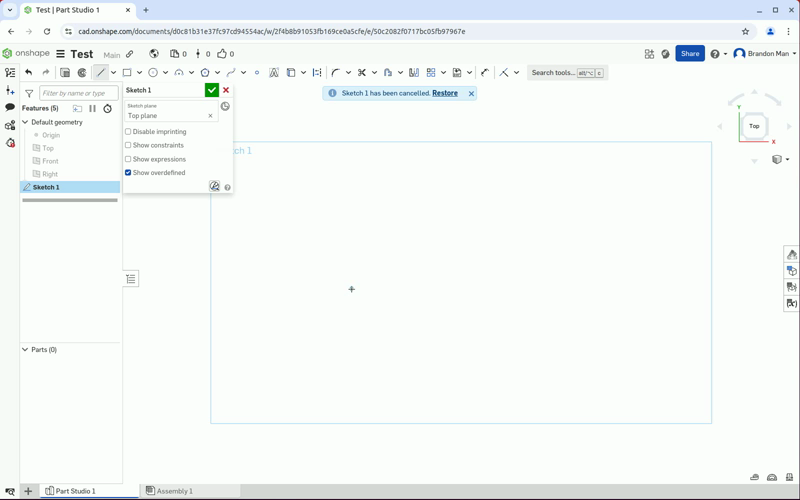
mouse_move(569, 288)
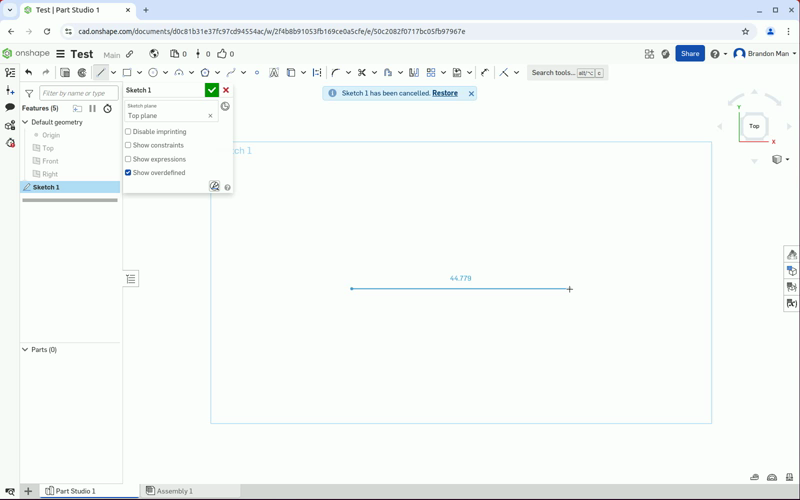
click(569, 288)
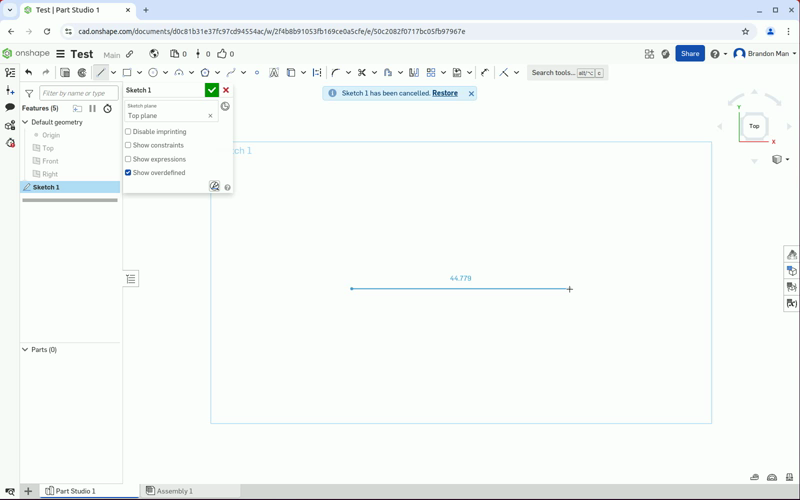
key_up(shift)
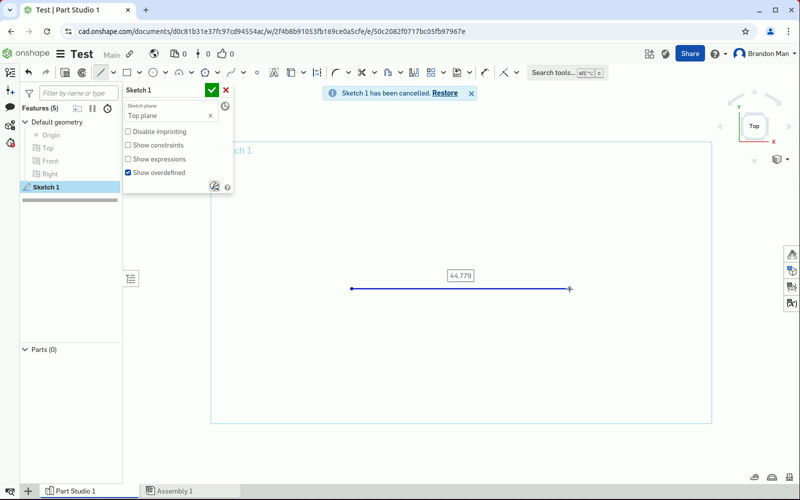
key_down(shift)
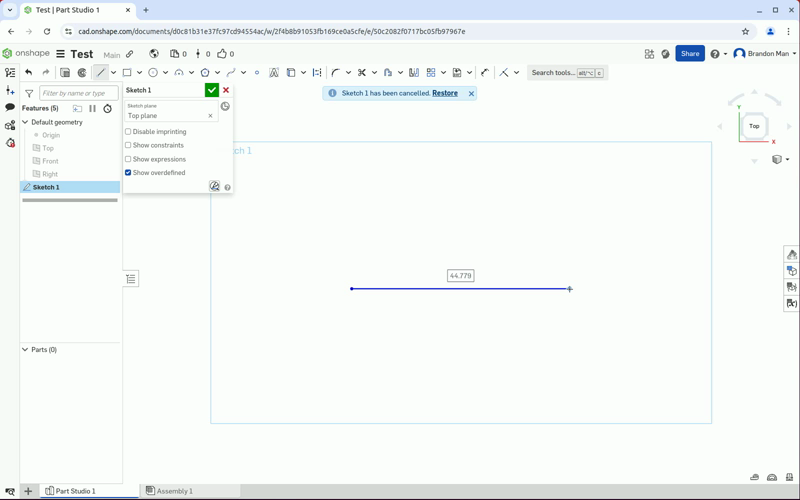
mouse_move(589, 288)
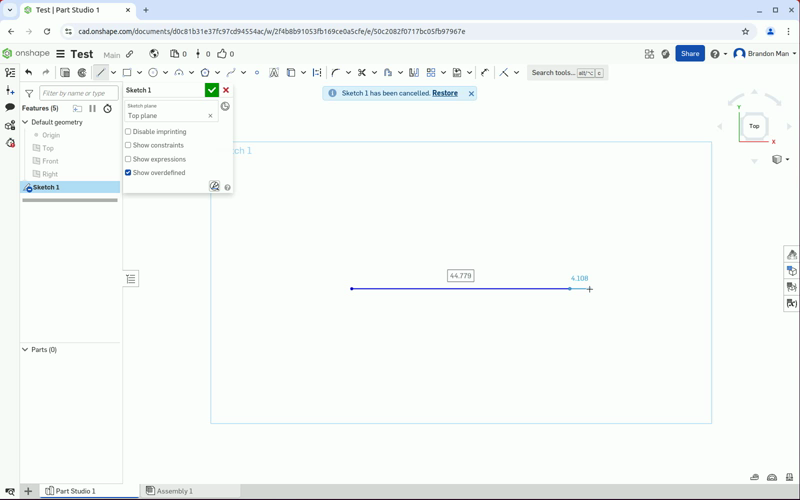
mouse_move(569, 277)
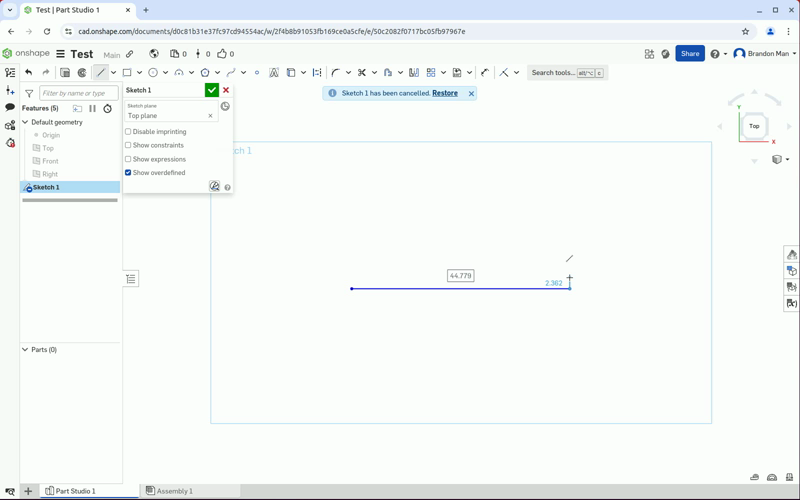
click(569, 277)
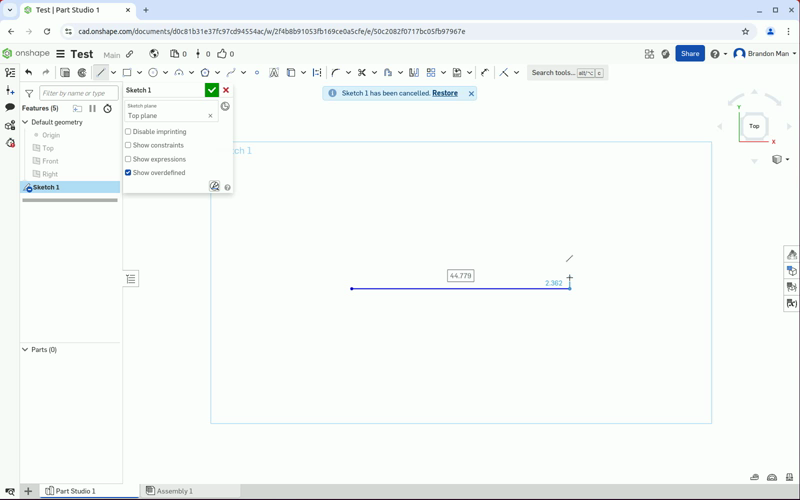
key_up(shift)
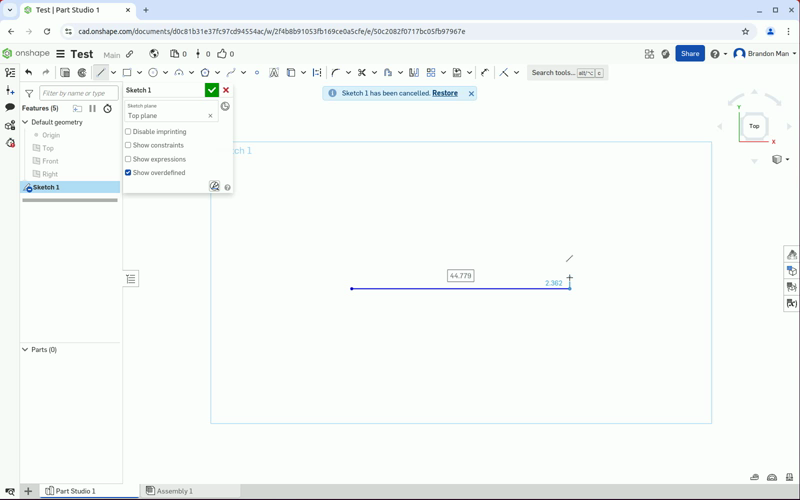
key_down(shift)
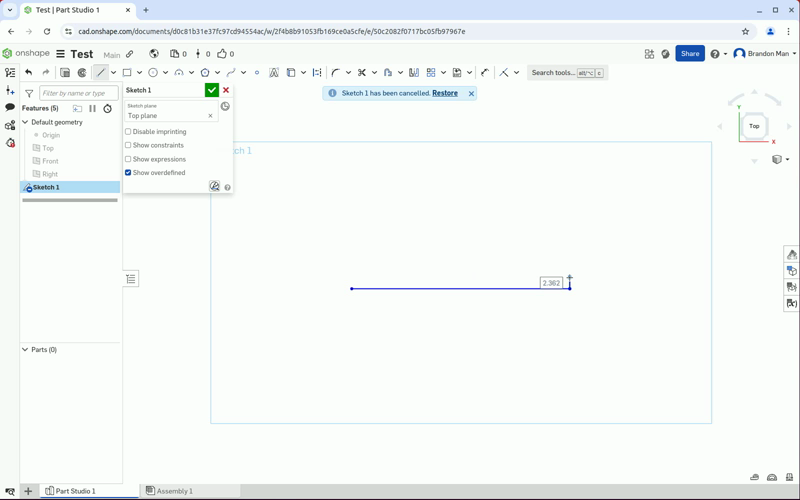
mouse_move(351, 277)
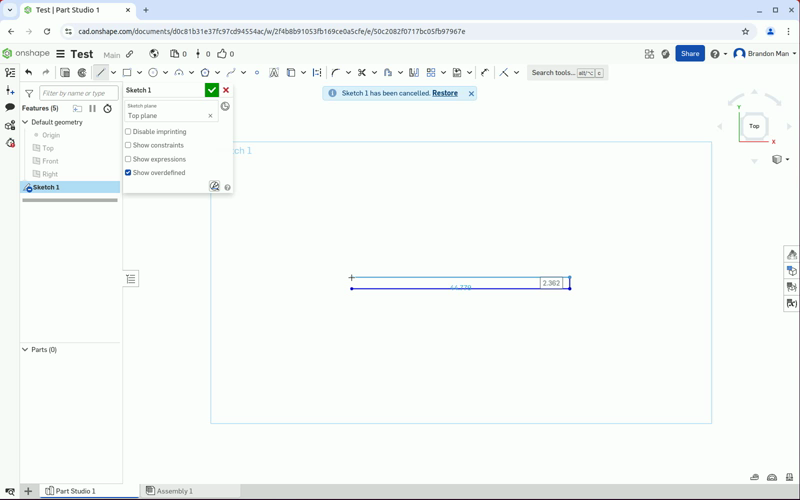
click(351, 277)
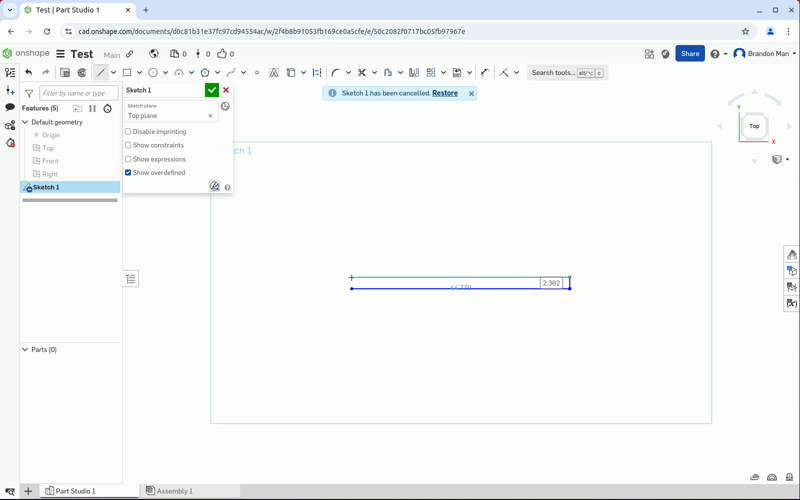
key_up(shift)
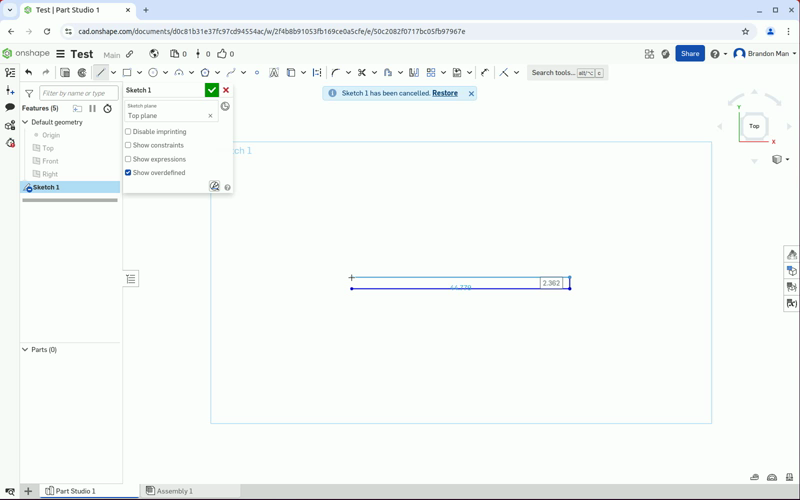
mouse_move(381, 277)
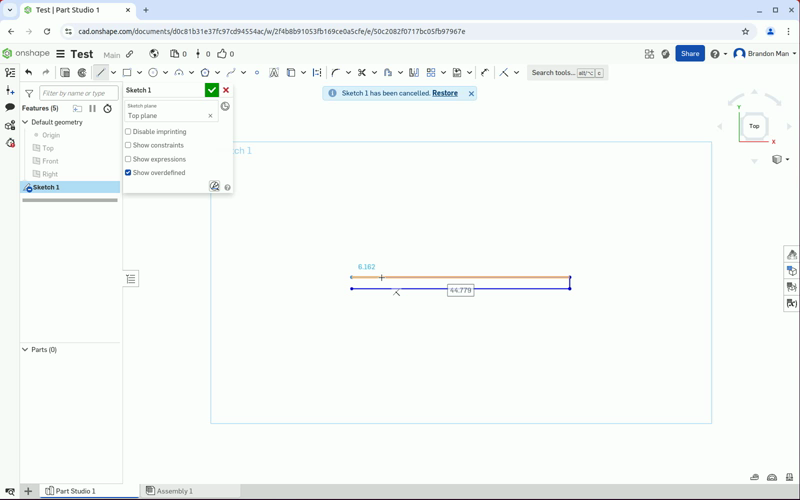
key_down(shift)
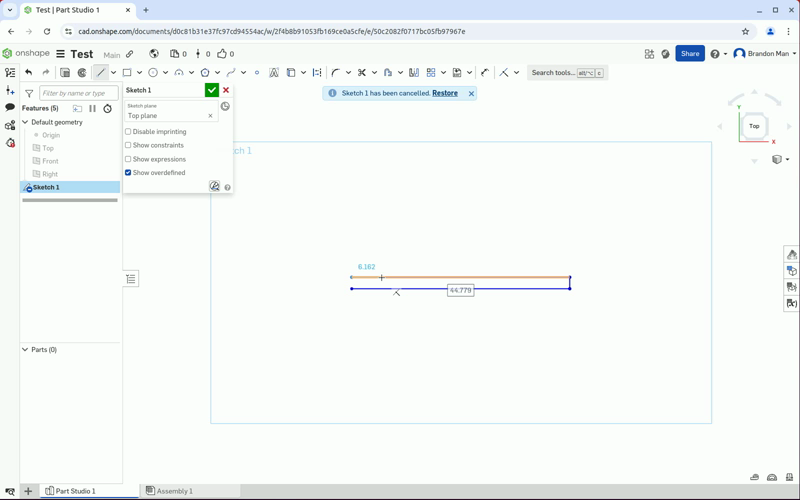
mouse_move(351, 288)
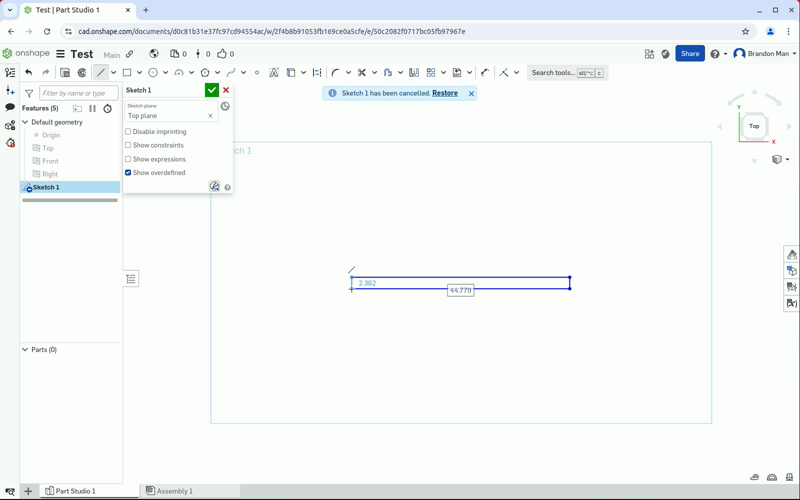
key_up(shift)
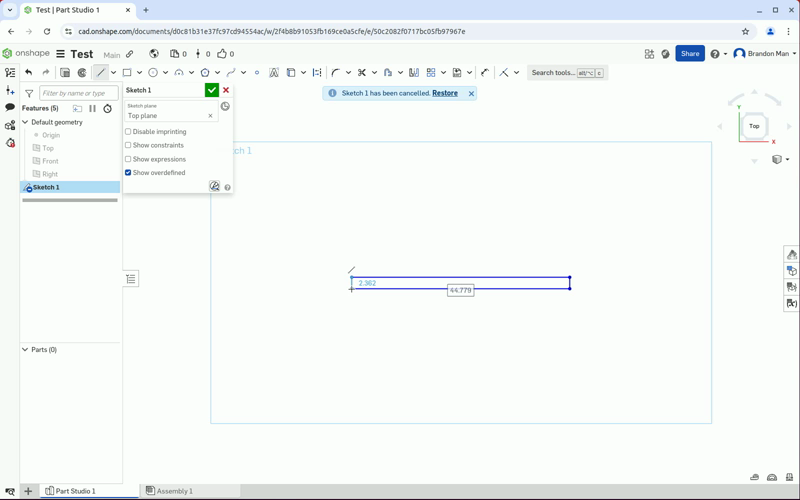
click(351, 288)
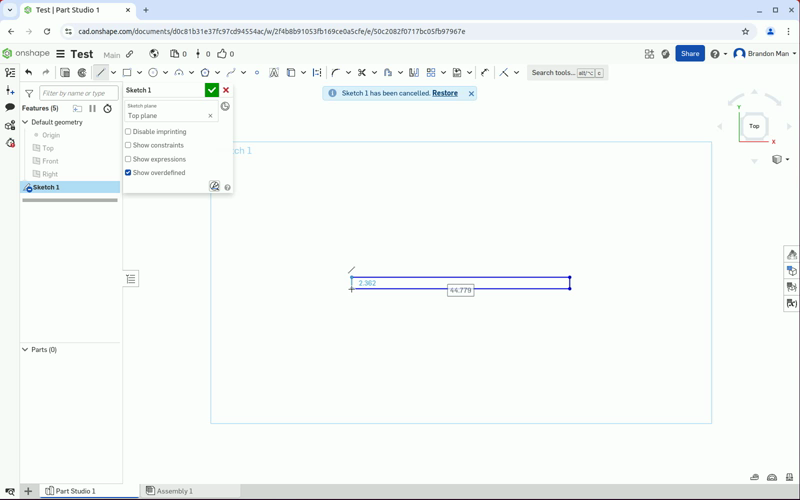
key(esc)
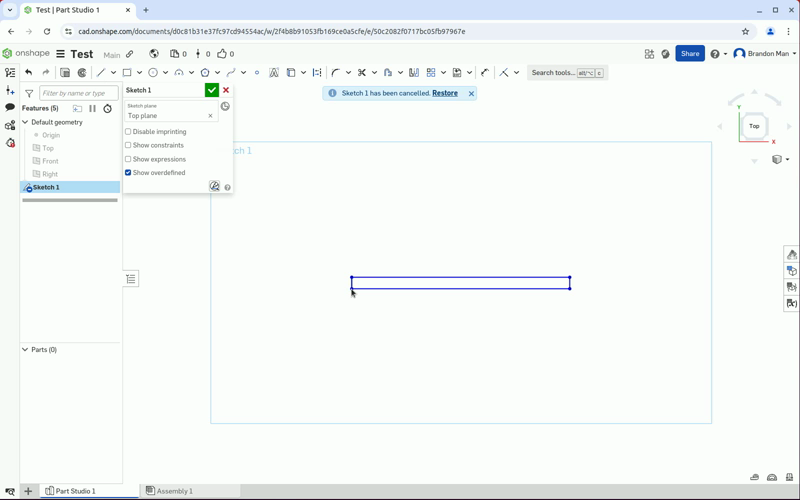
mouse_move(371, 282)
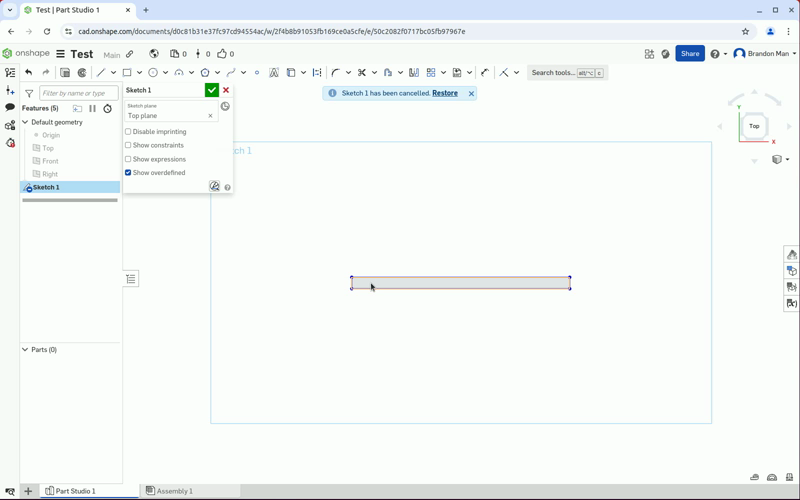
click(371, 282)
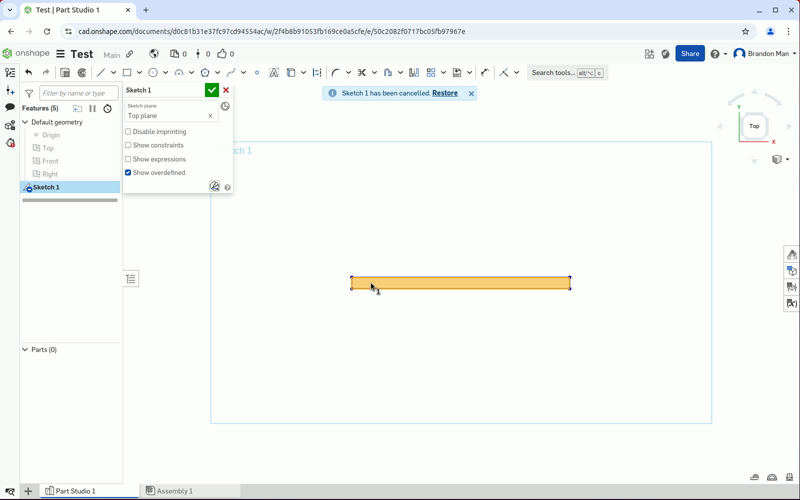
mouse_move(73, 352)
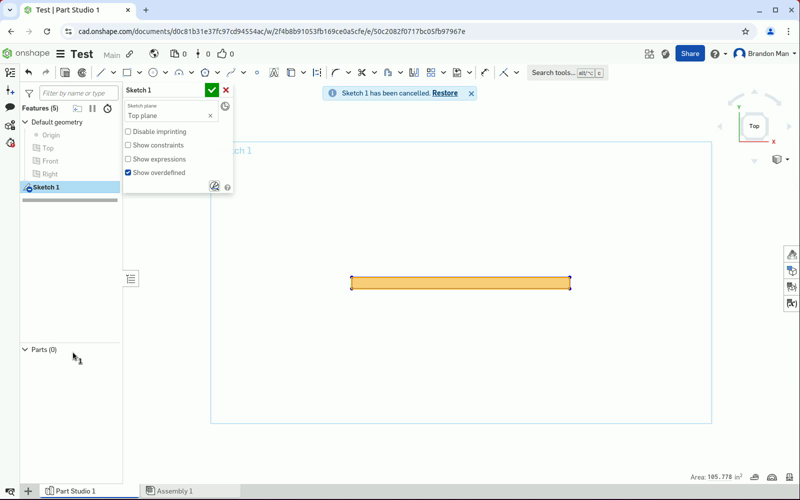
key(shift+y)
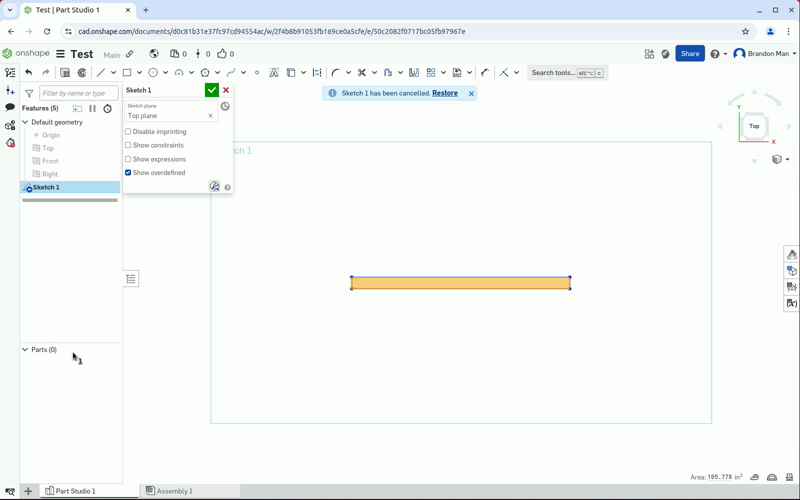
key(shift+e)
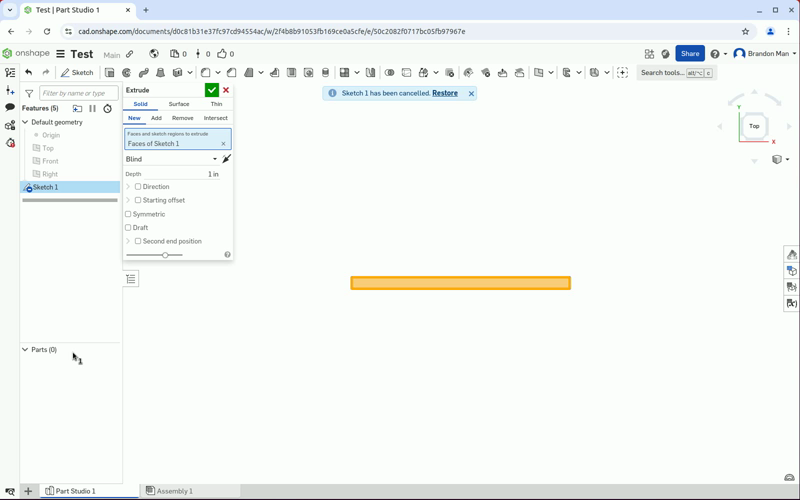
mouse_move(143, 106)
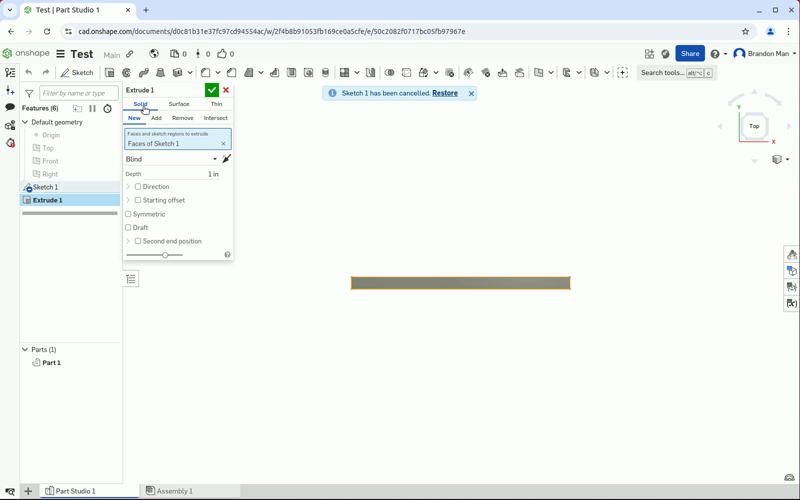
click(143, 106)
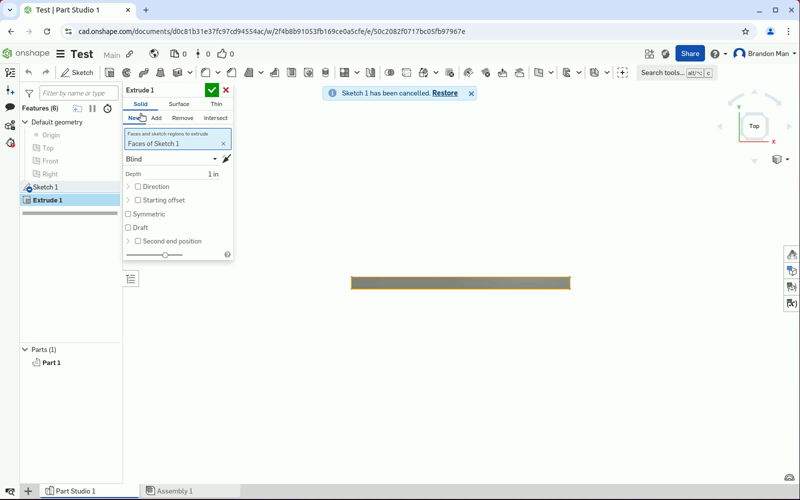
mouse_move(137, 120)
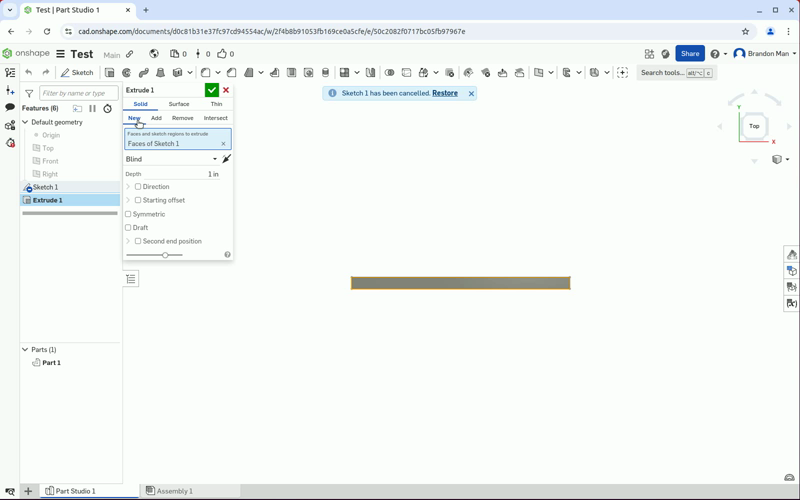
click(137, 120)
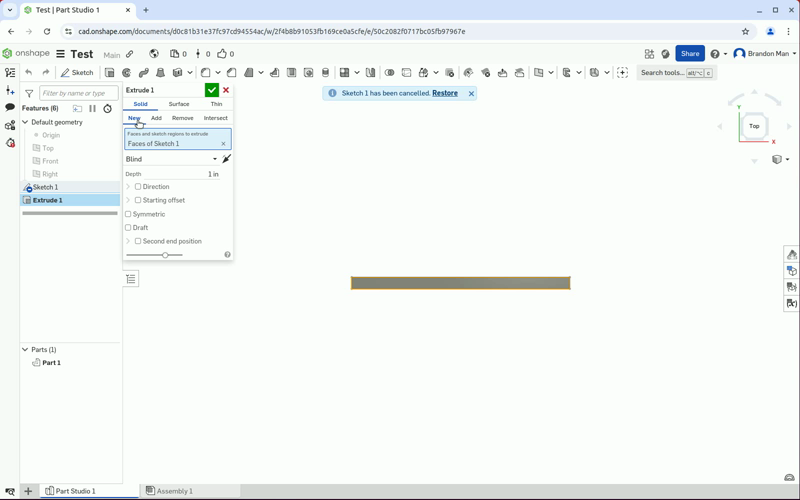
key(tab, 4)
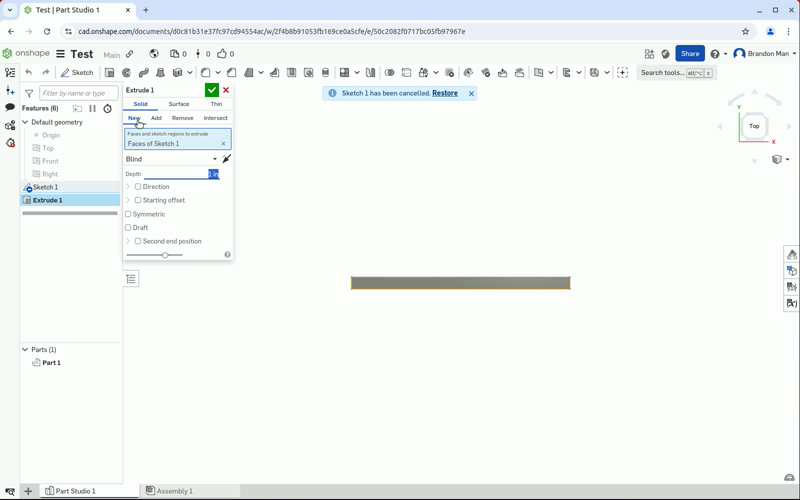
text(6.981)
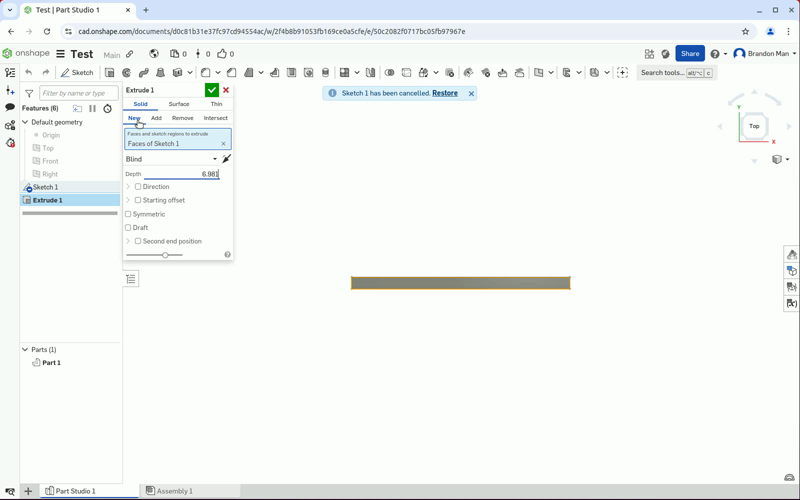
key(enter)
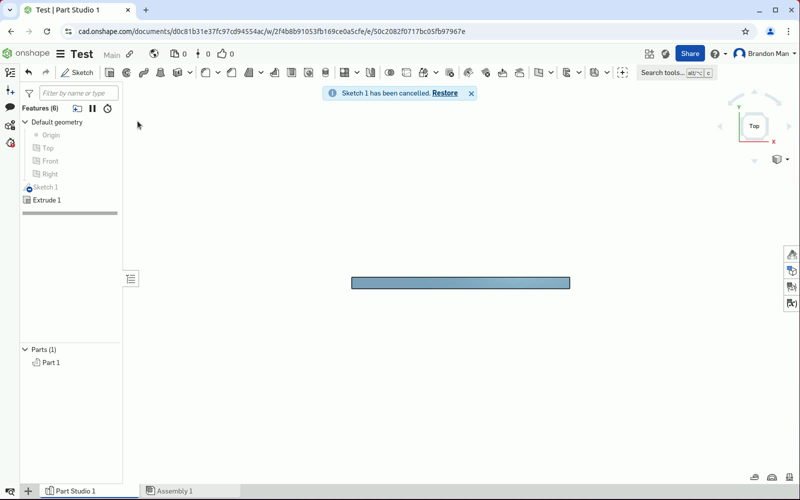
key(shift+h)
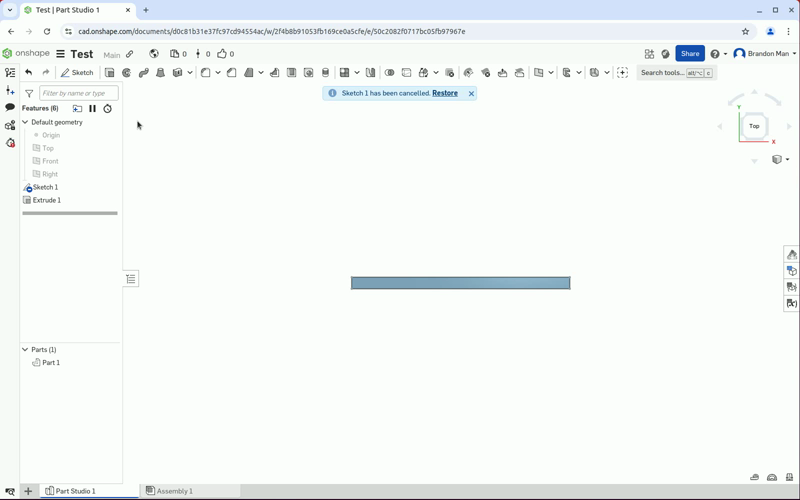
key(shift+h)
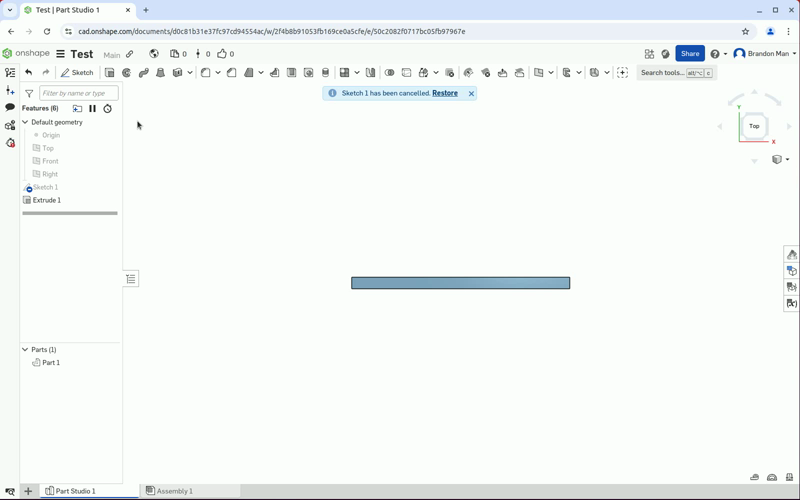
mouse_move(73, 189)
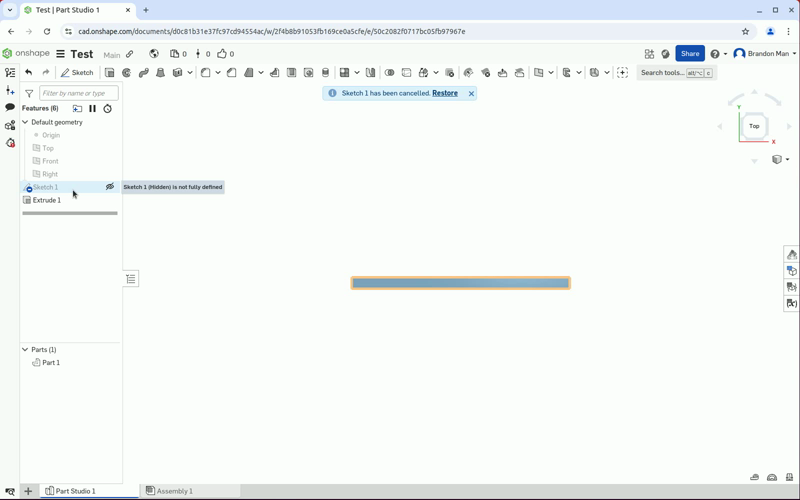
click(73, 189)
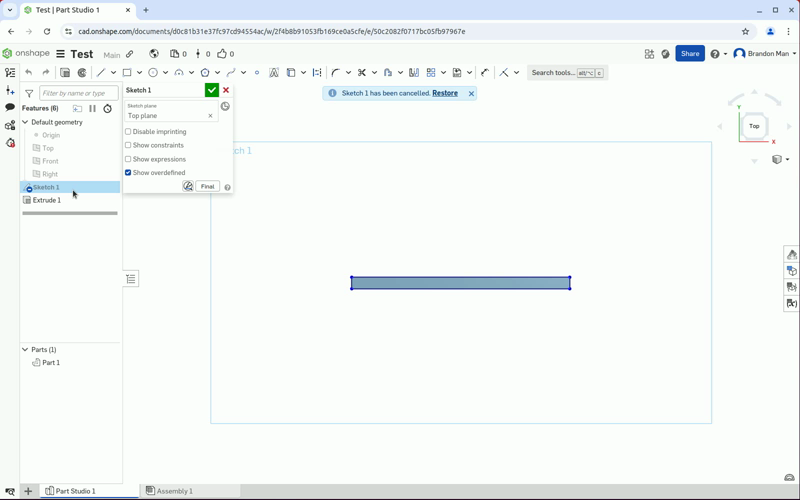
mouse_move(229, 92)
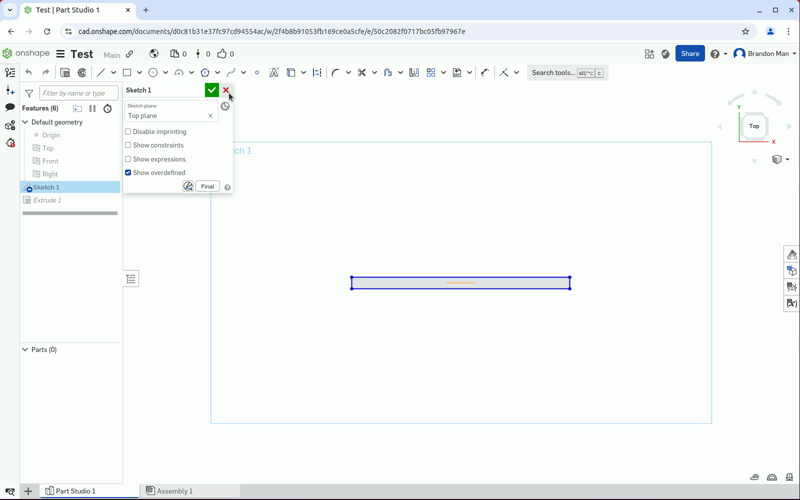
click(229, 92)
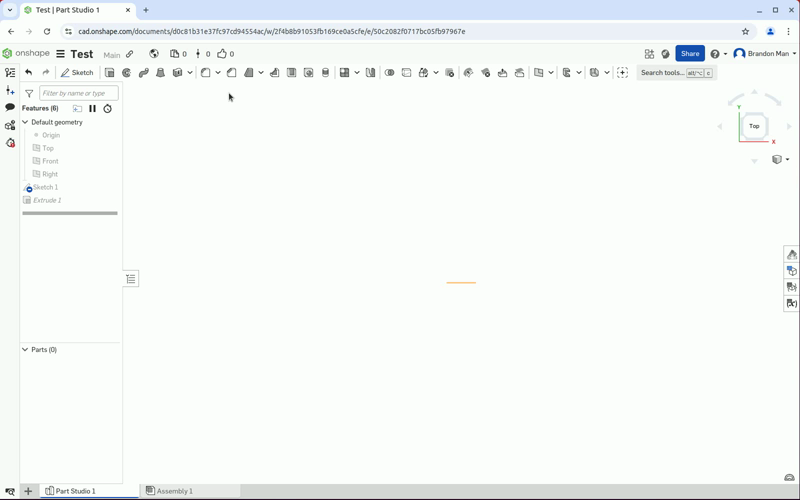
mouse_move(73, 352)
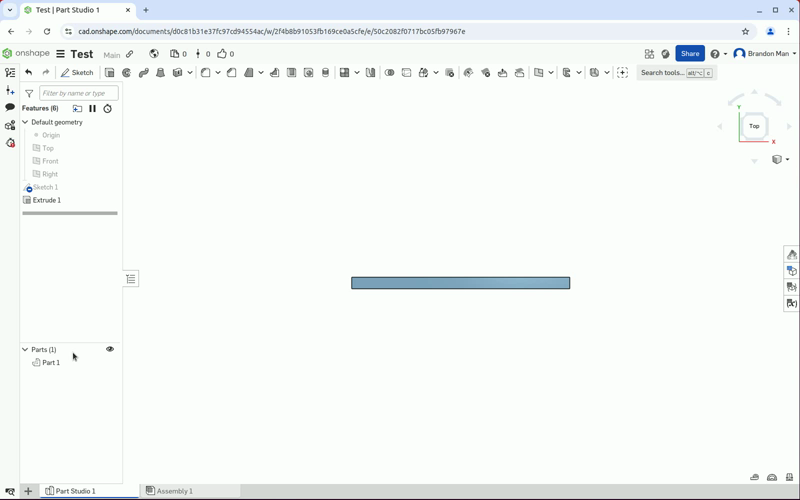
key(y)
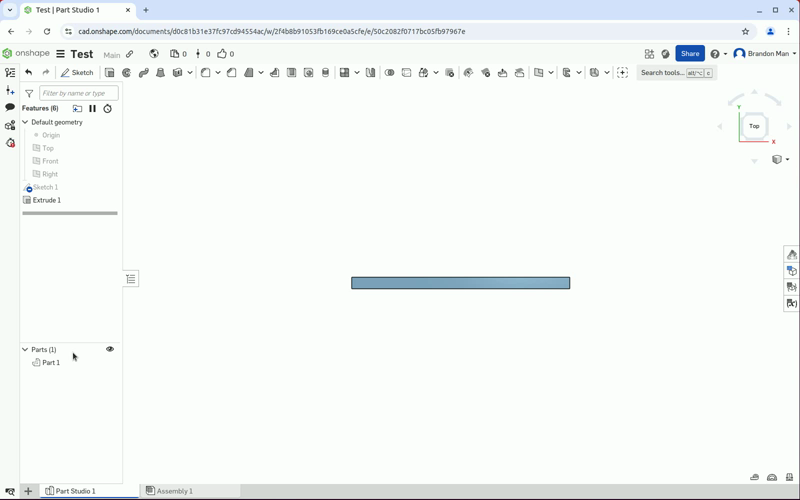
key(shift+p)
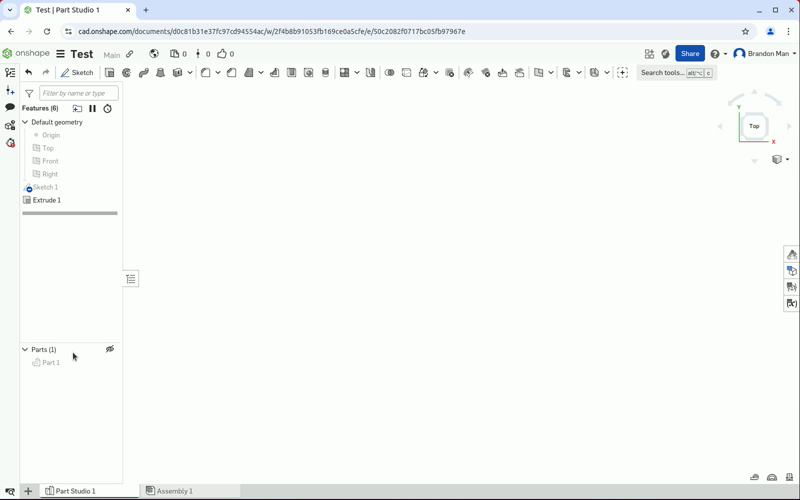
key(space)
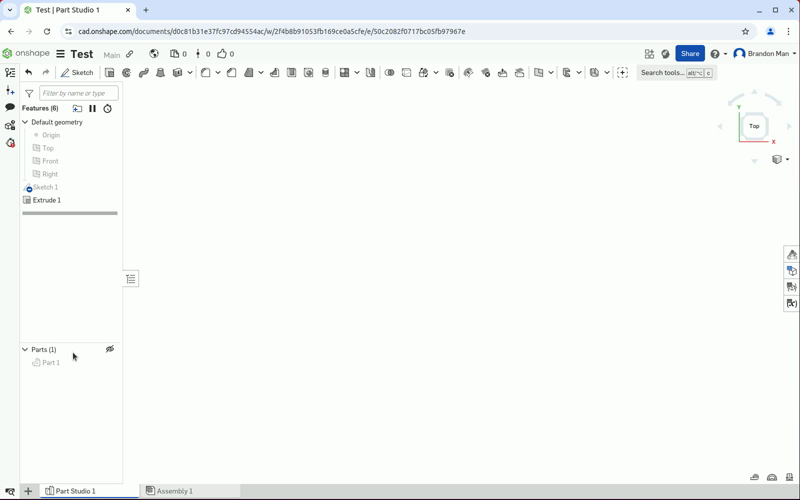
key_down(shift)
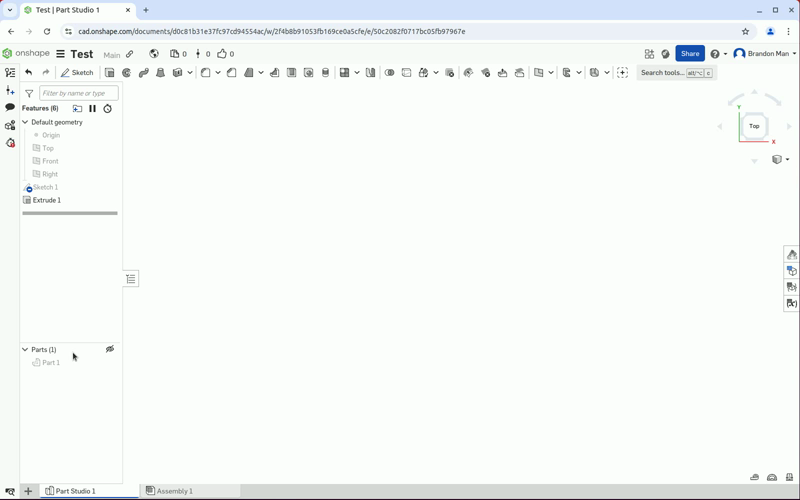
key(up)
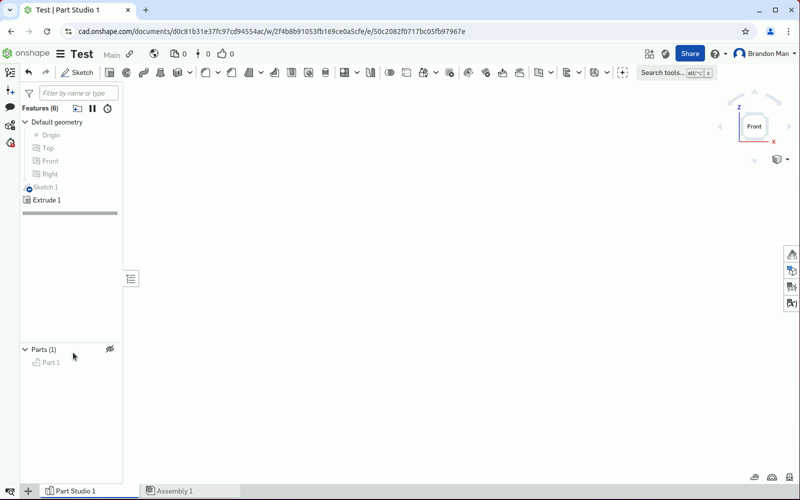
key_up(shift)
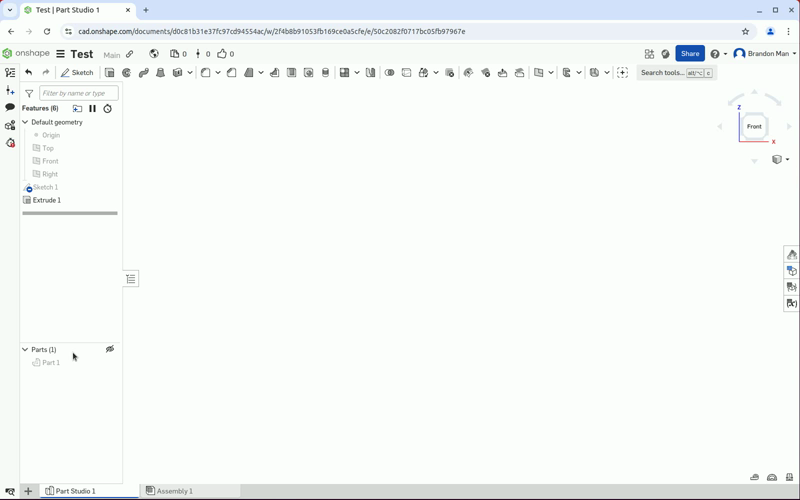
key(space)
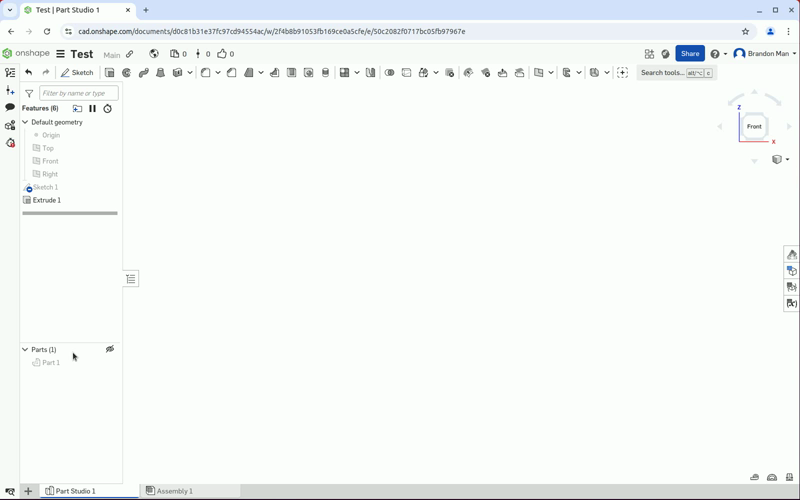
key_down(shift)
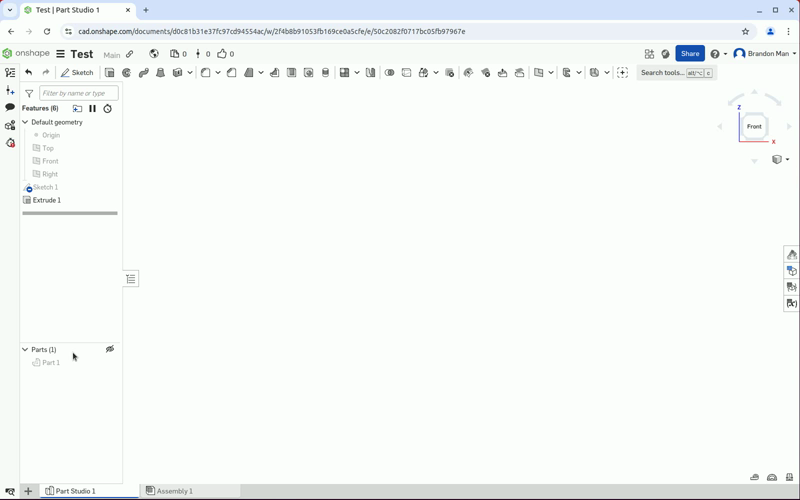
key(left)
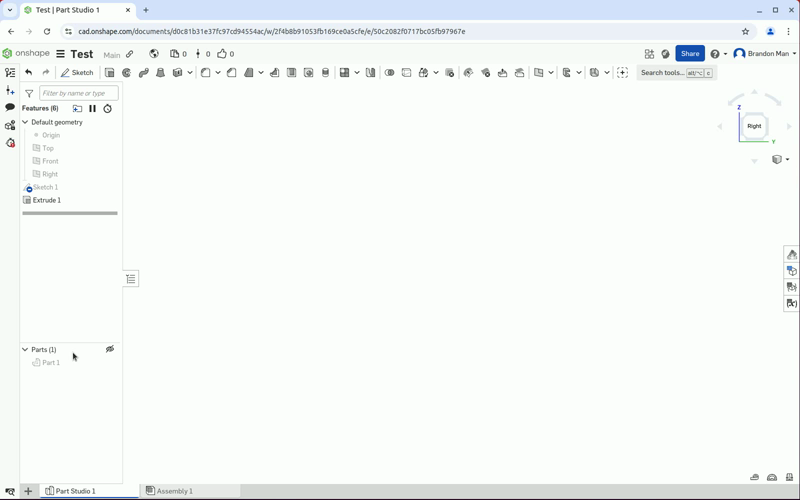
key_up(shift)
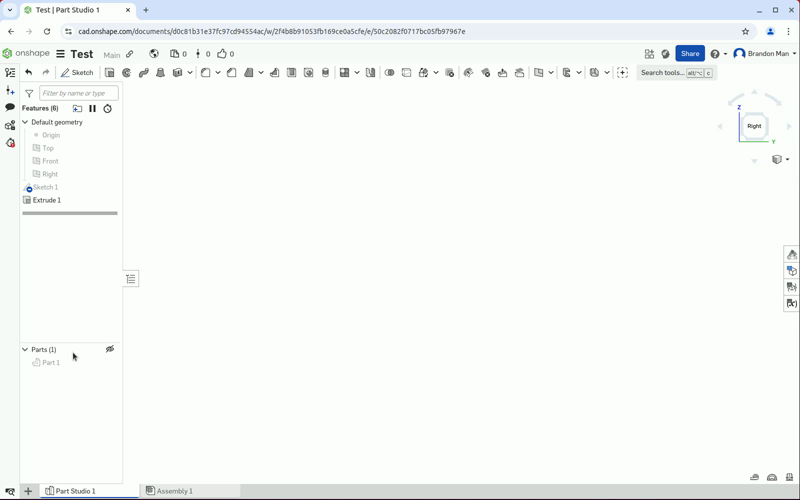
mouse_move(73, 352)
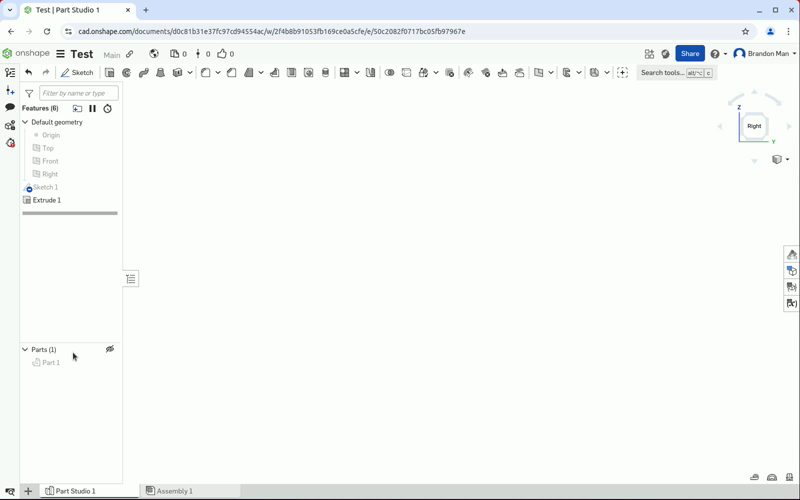
key(shift+y)
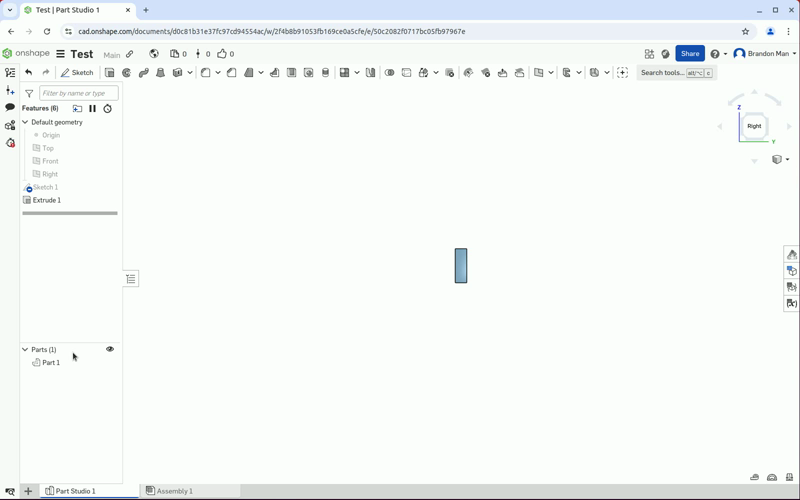
mouse_move(541, 75)
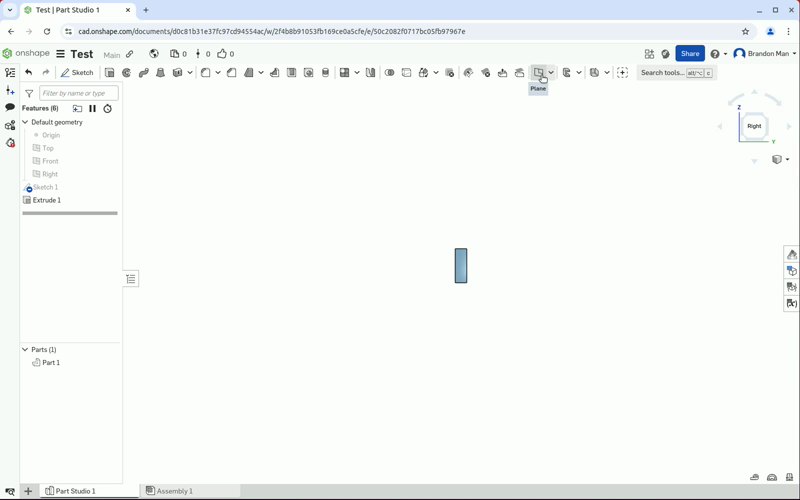
click(541, 75)
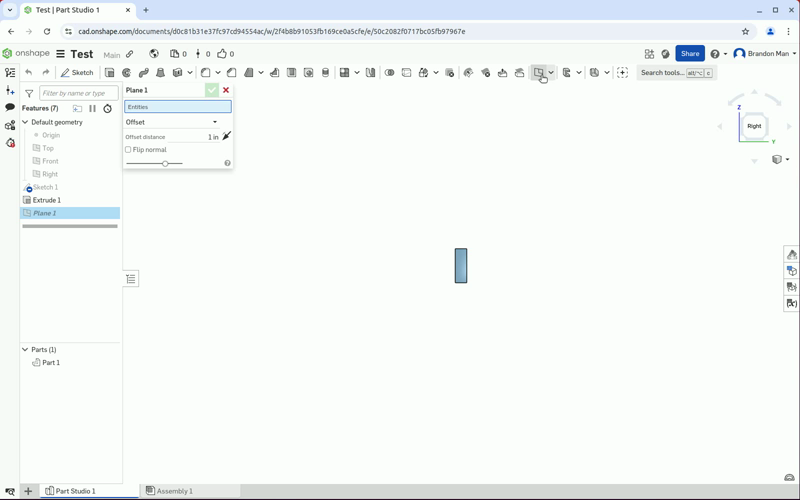
mouse_move(73, 176)
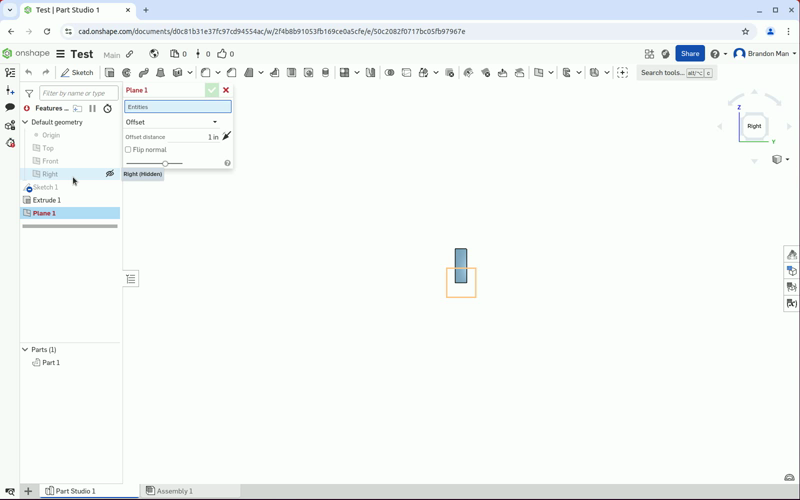
click(73, 176)
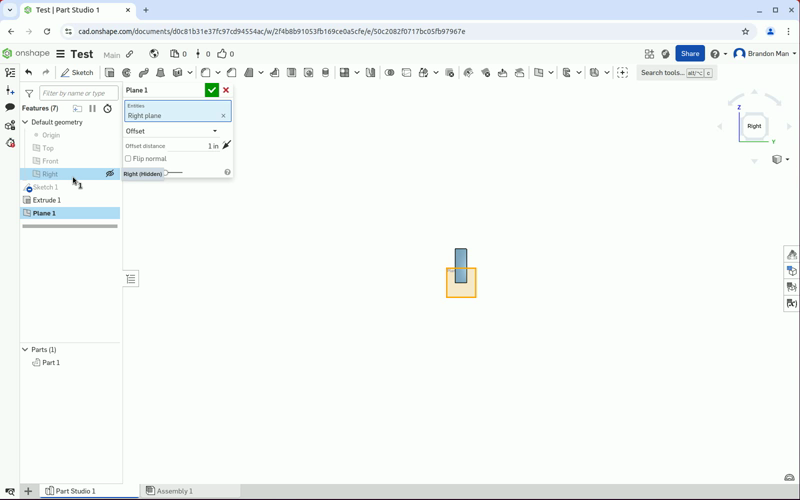
key(tab, 2)
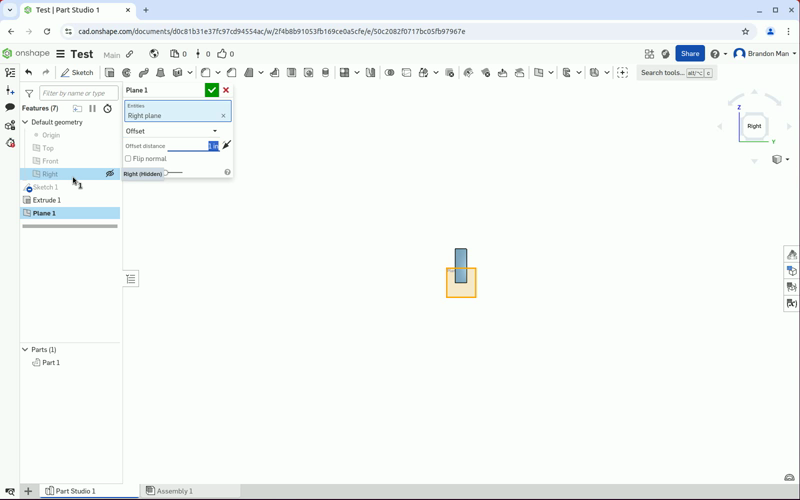
text(22.4)
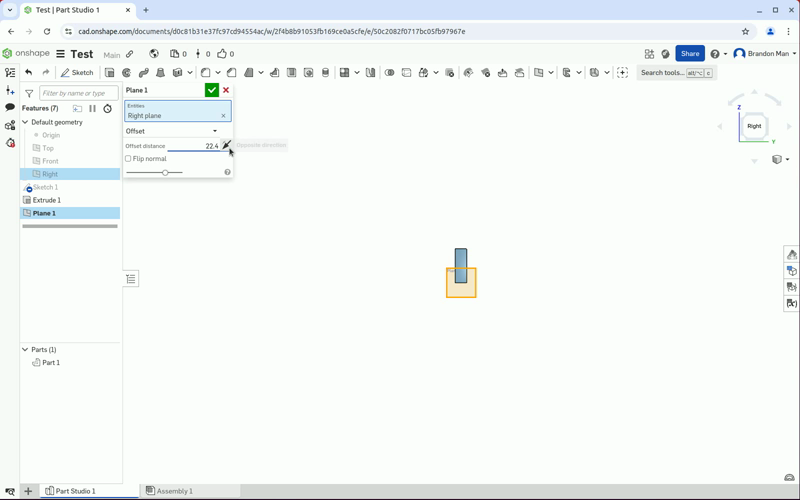
mouse_move(229, 147)
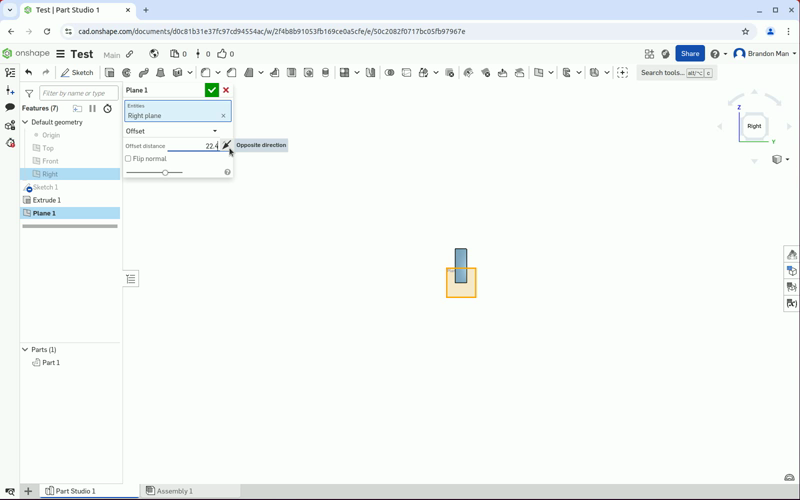
click(229, 147)
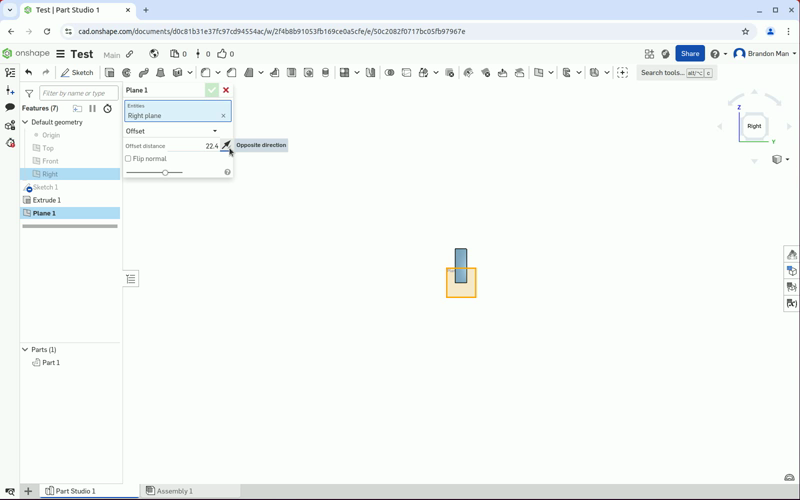
key(enter, 2)
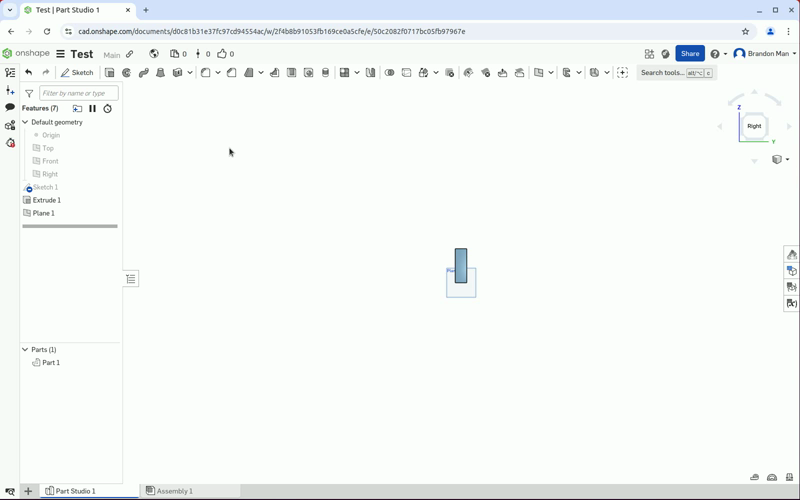
key(shift+s)
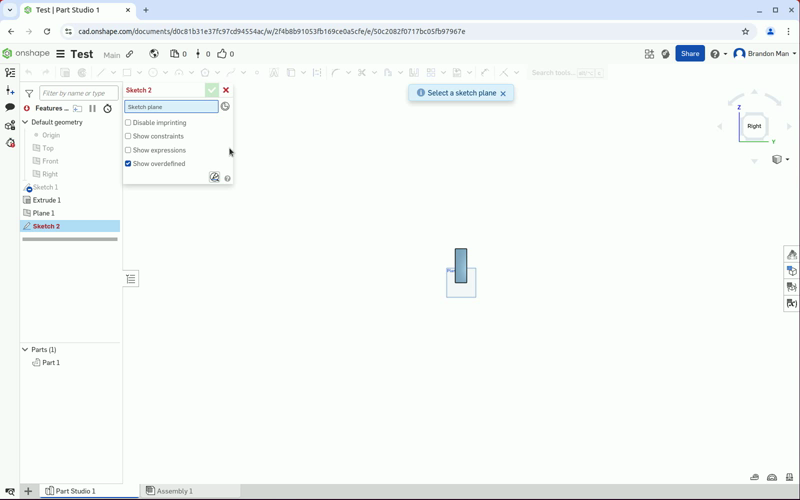
mouse_move(73, 215)
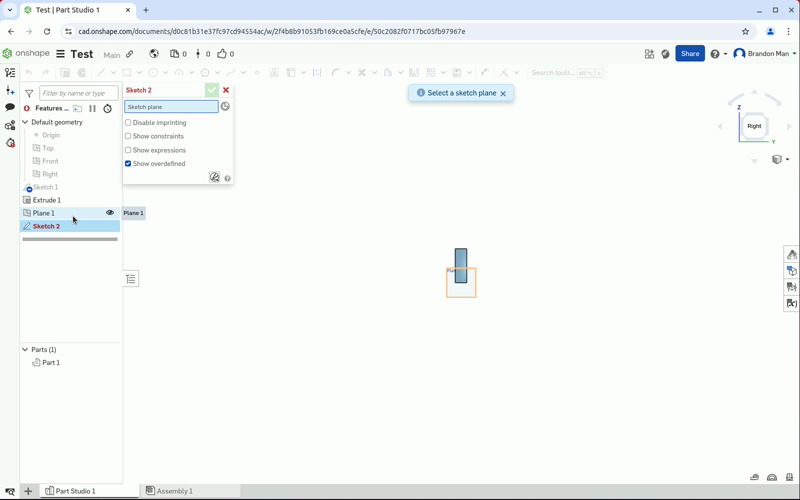
click(73, 215)
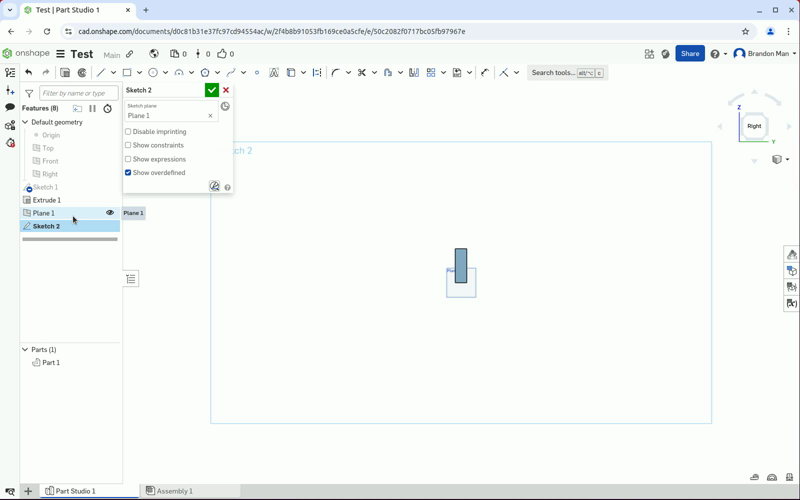
mouse_move(73, 352)
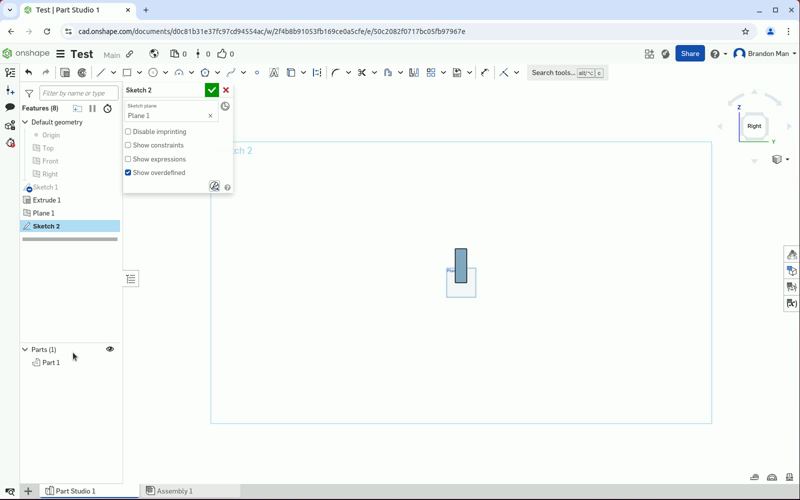
key(y)
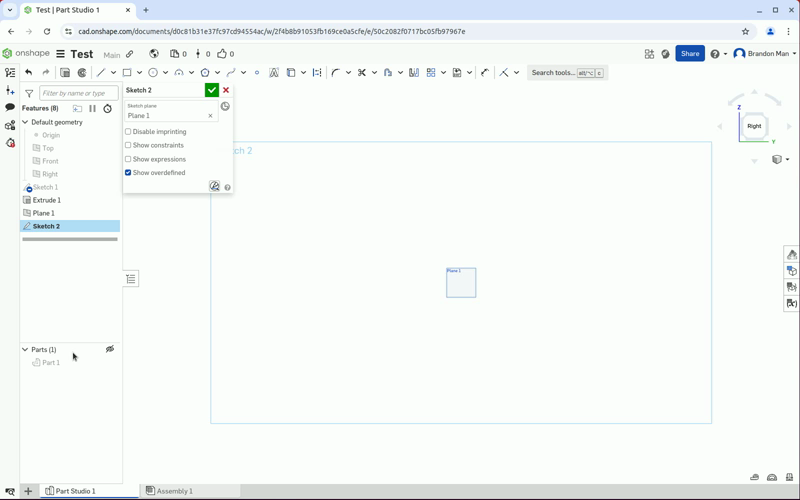
key(l)
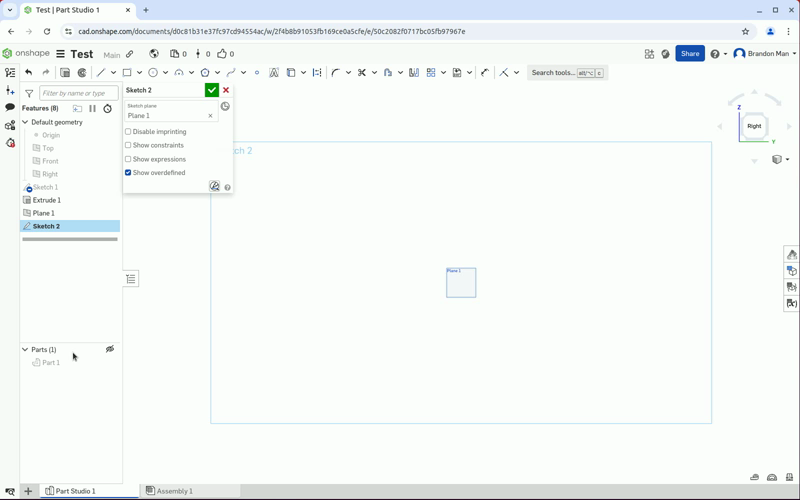
key_down(shift)
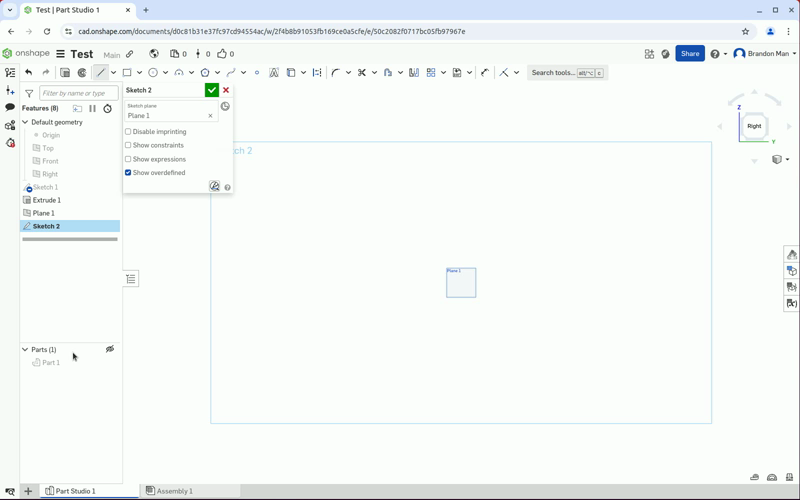
mouse_move(460, 260)
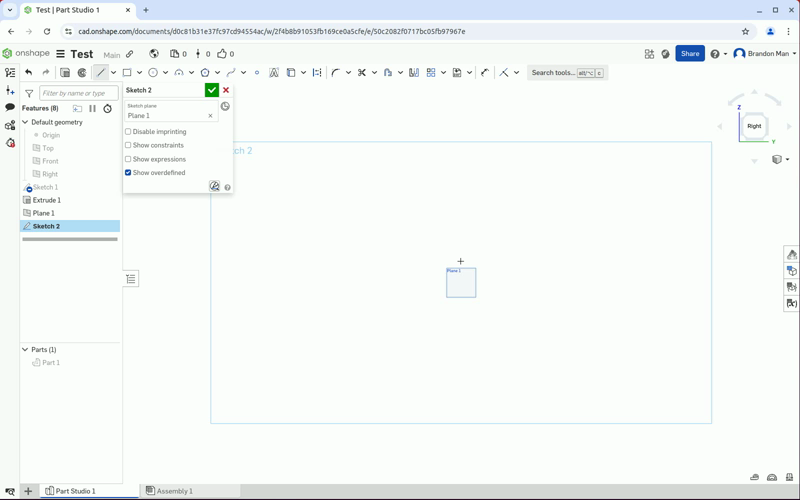
click(460, 260)
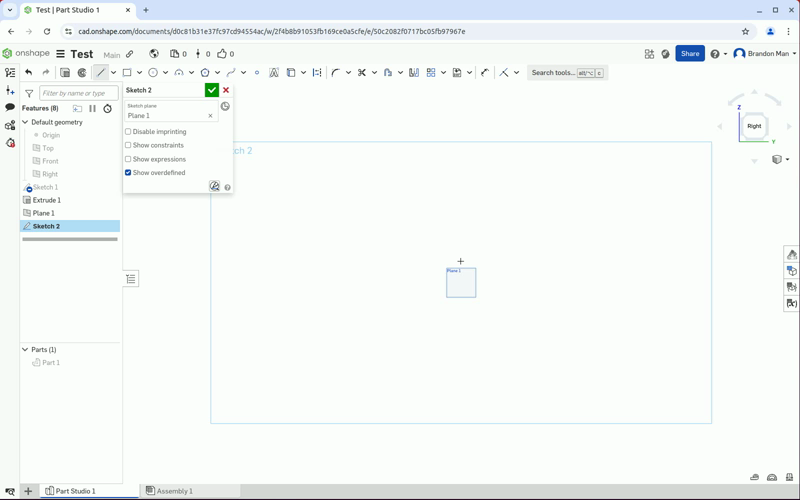
key_up(shift)
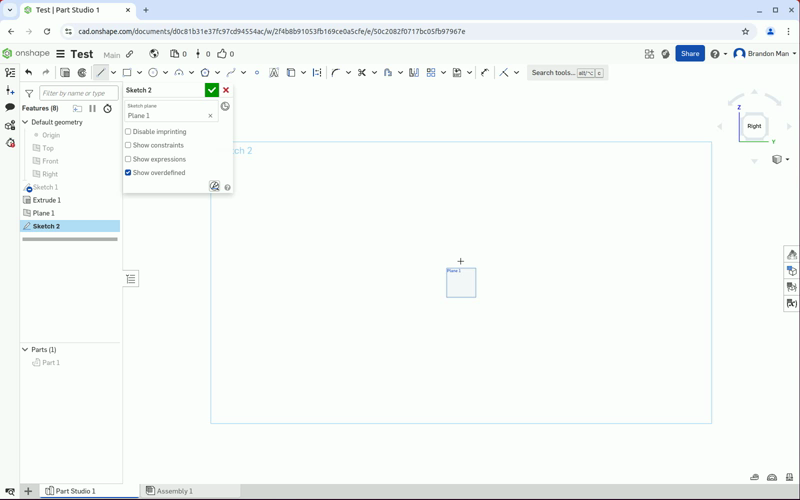
key_down(shift)
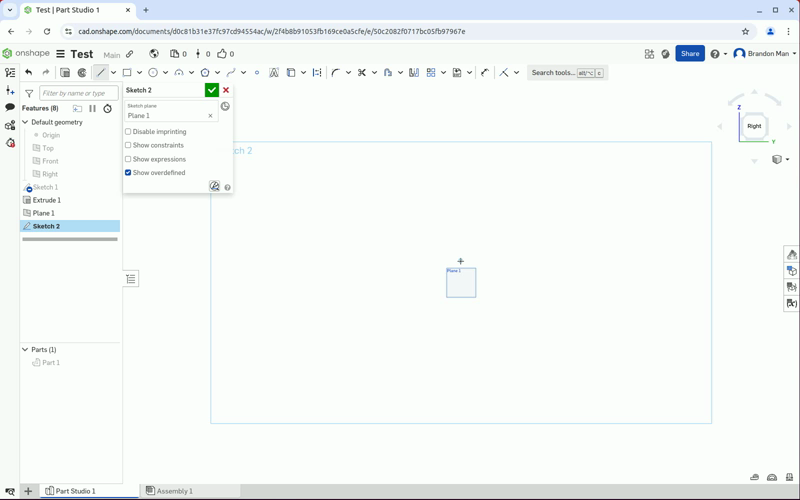
mouse_move(490, 260)
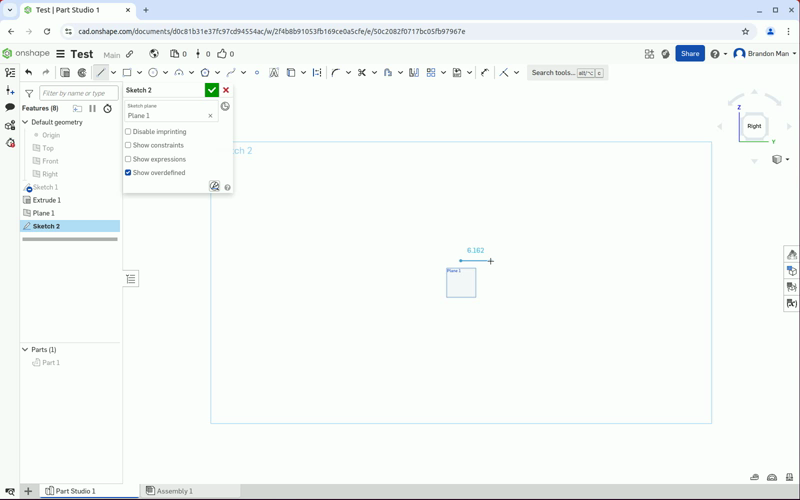
mouse_move(461, 260)
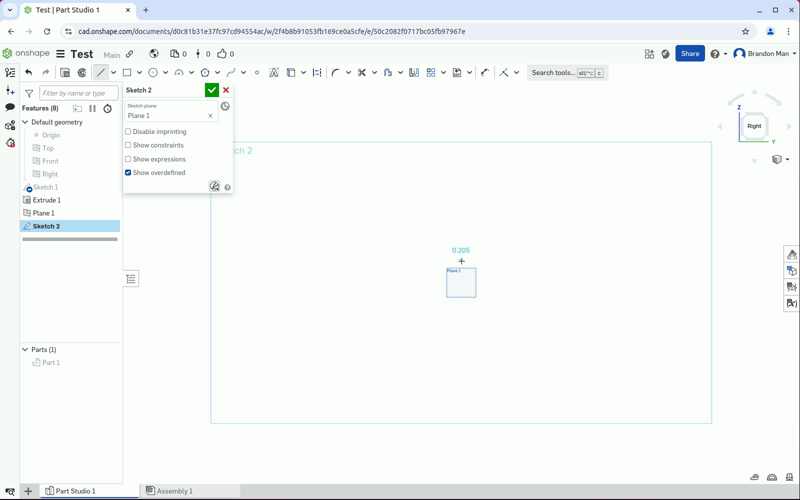
scroll(6)
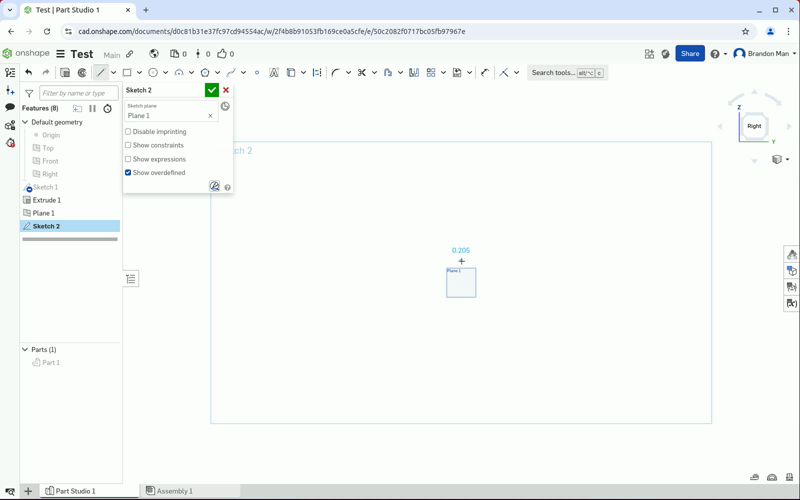
scroll(6)
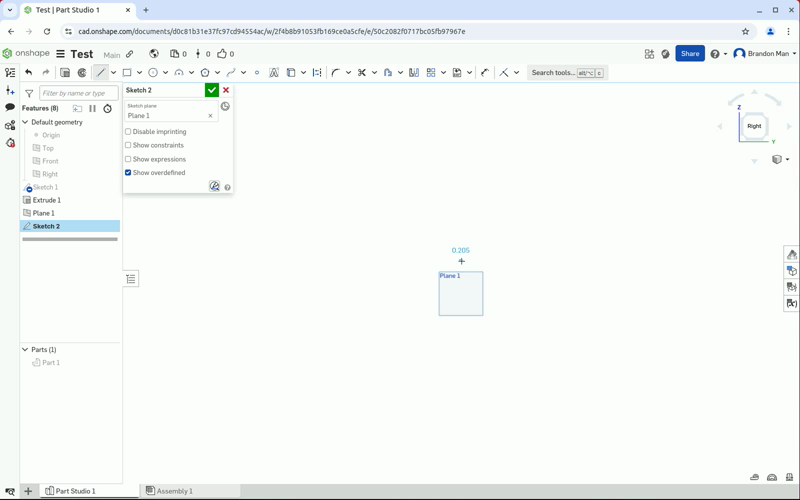
scroll(6)
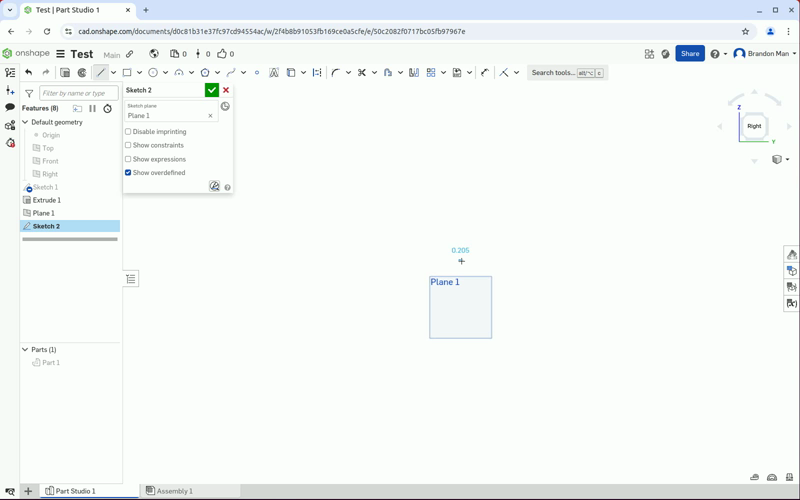
scroll(6)
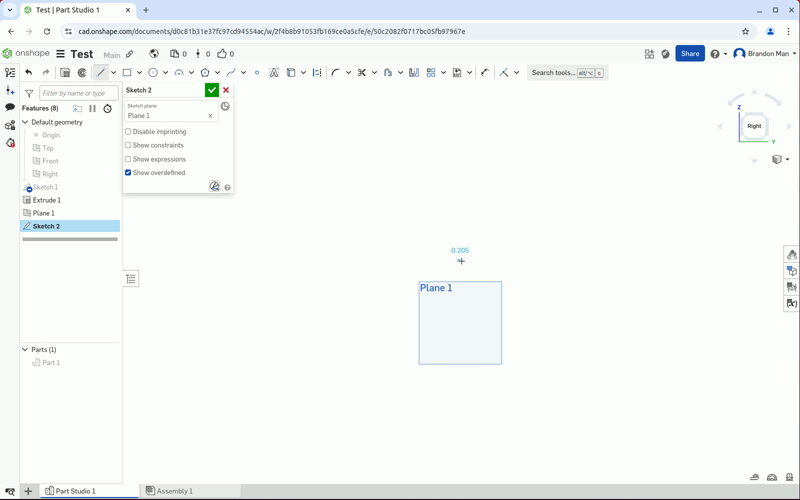
scroll(6)
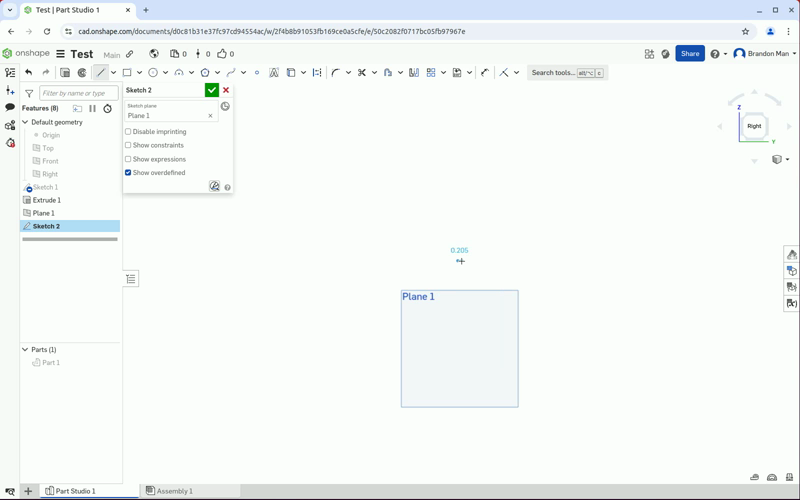
scroll(6)
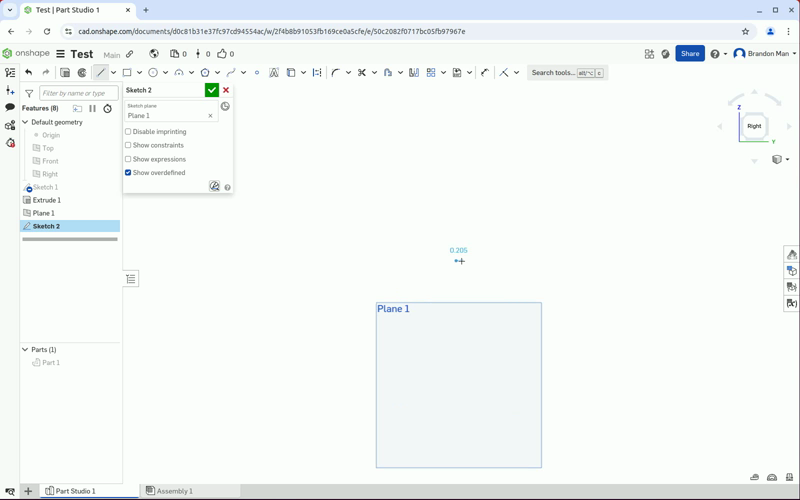
scroll(6)
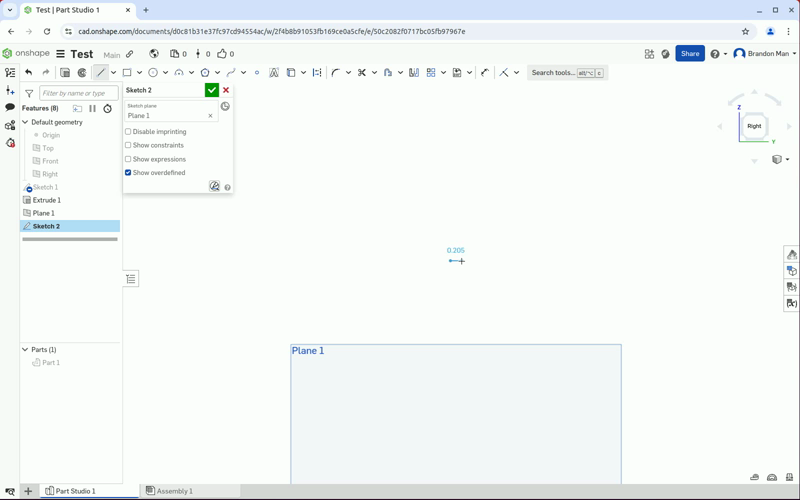
click(461, 260)
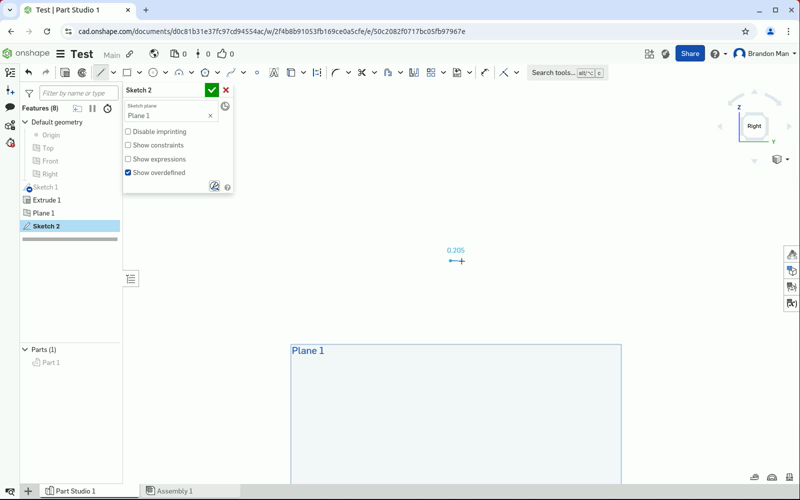
scroll(-6)
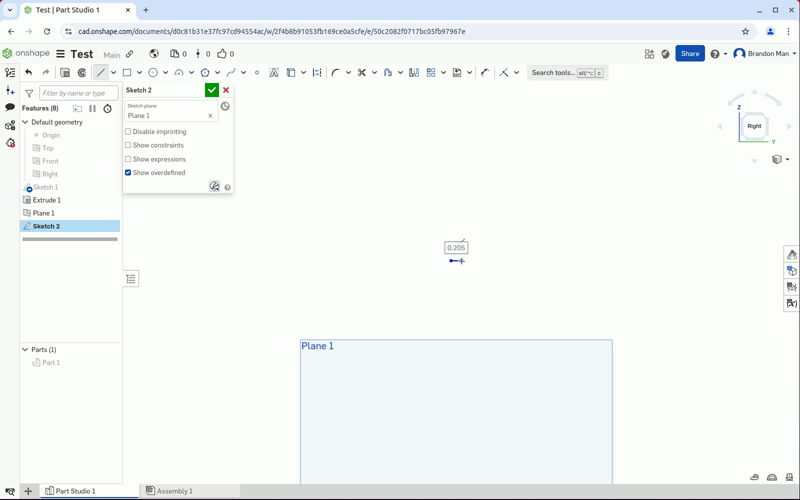
scroll(-6)
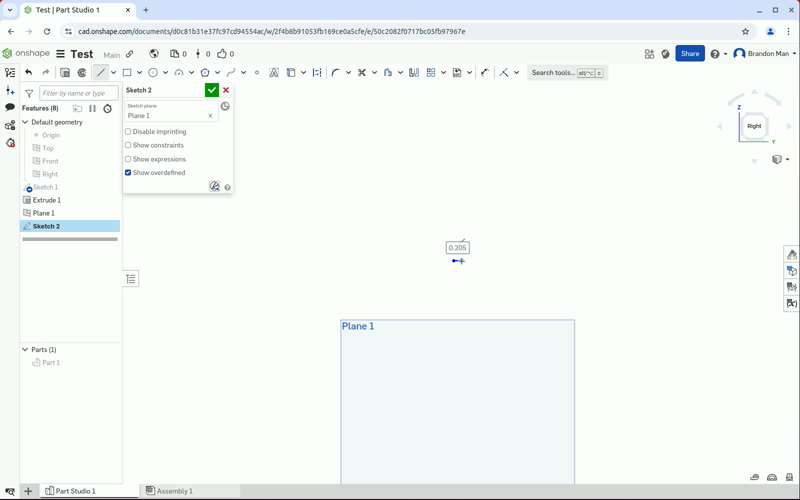
scroll(-6)
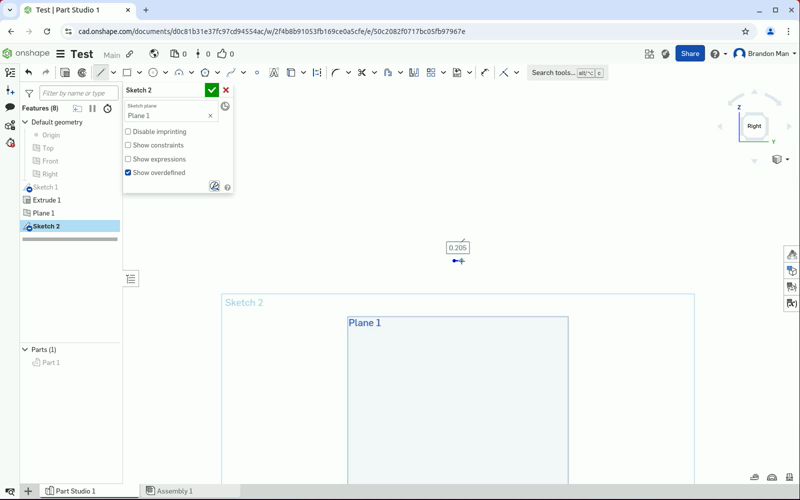
scroll(-6)
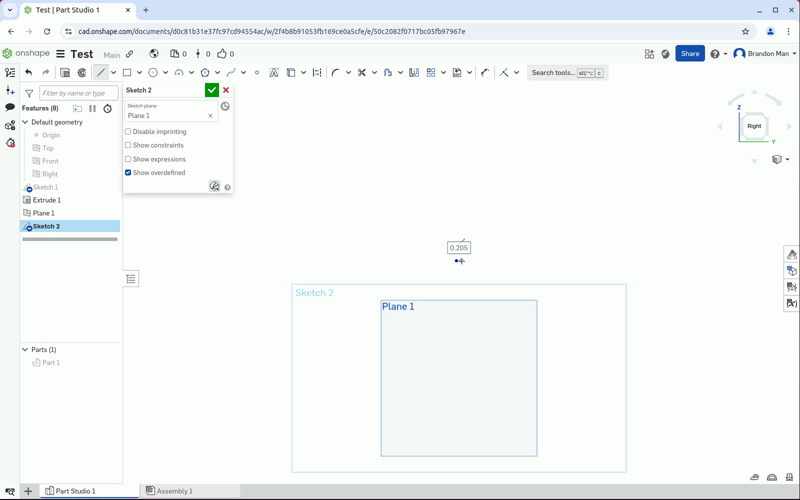
scroll(-6)
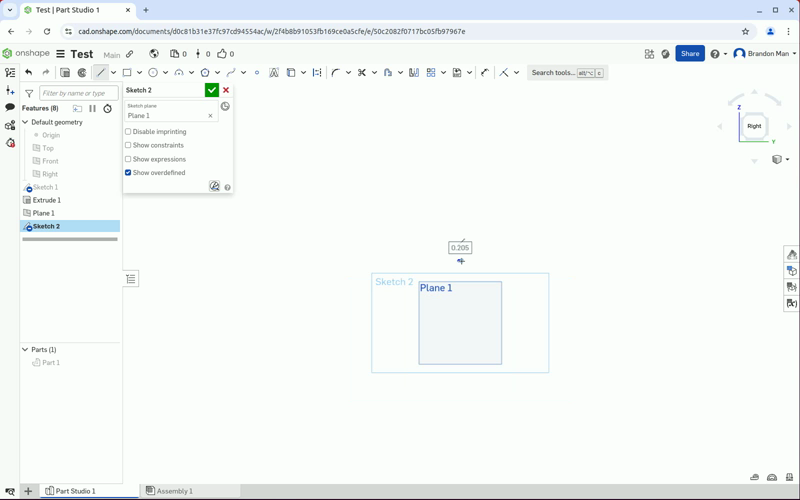
scroll(-6)
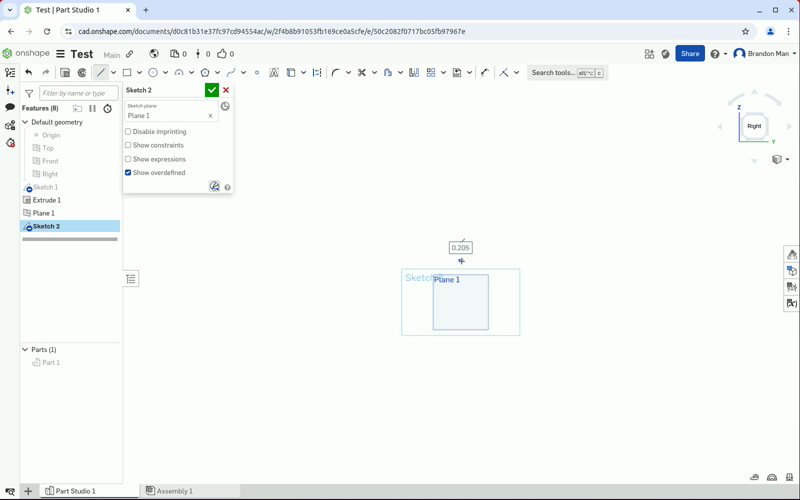
scroll(-6)
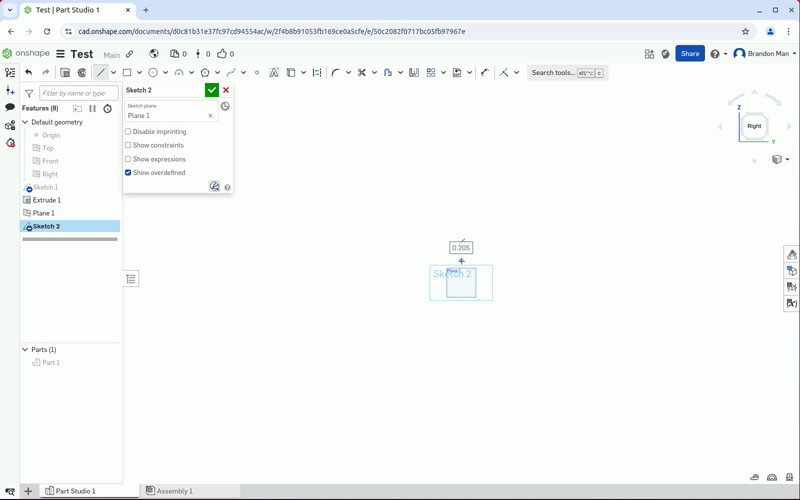
key_up(shift)
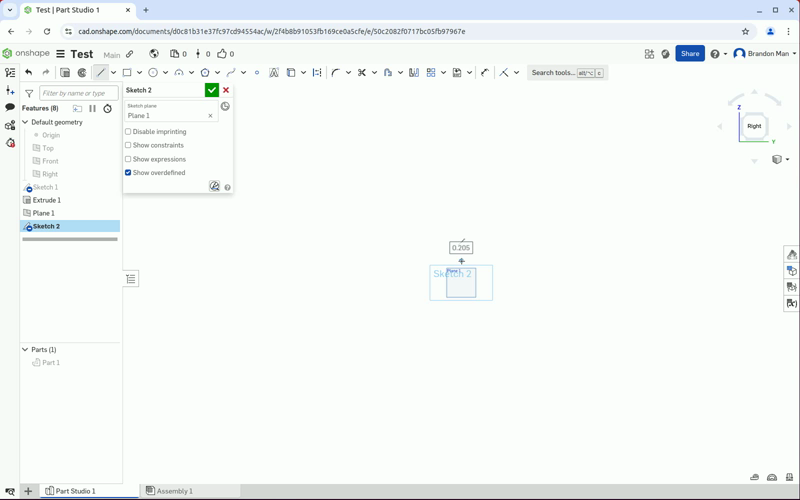
key_down(shift)
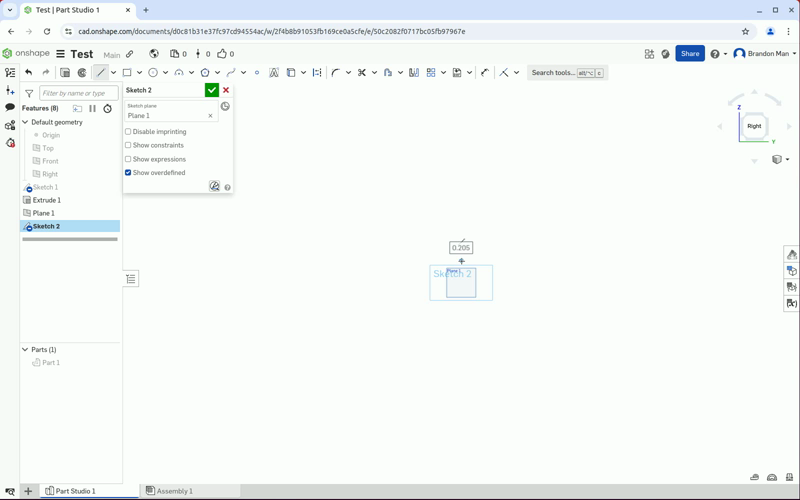
mouse_move(492, 260)
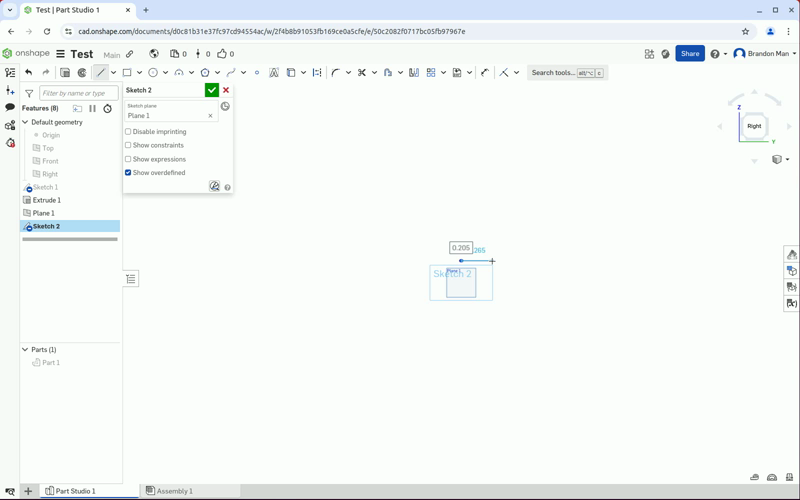
mouse_move(461, 247)
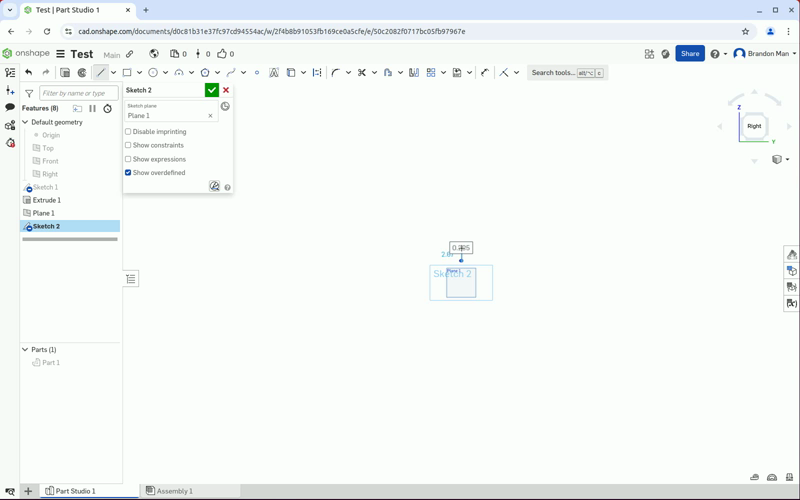
click(461, 247)
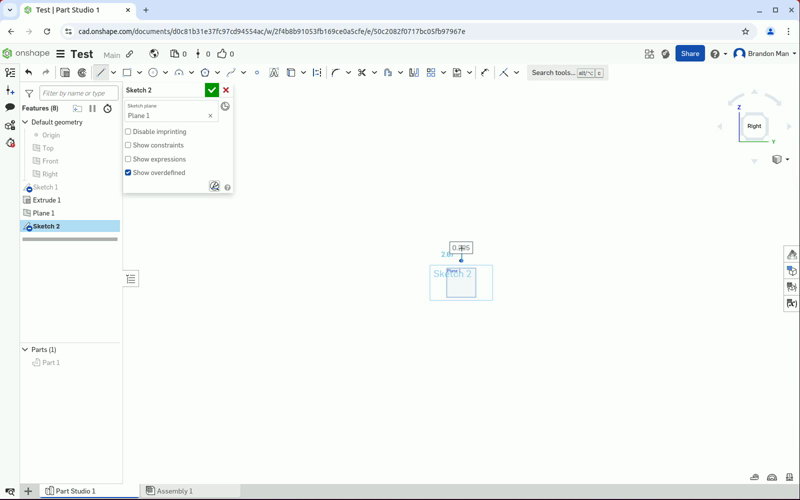
key_up(shift)
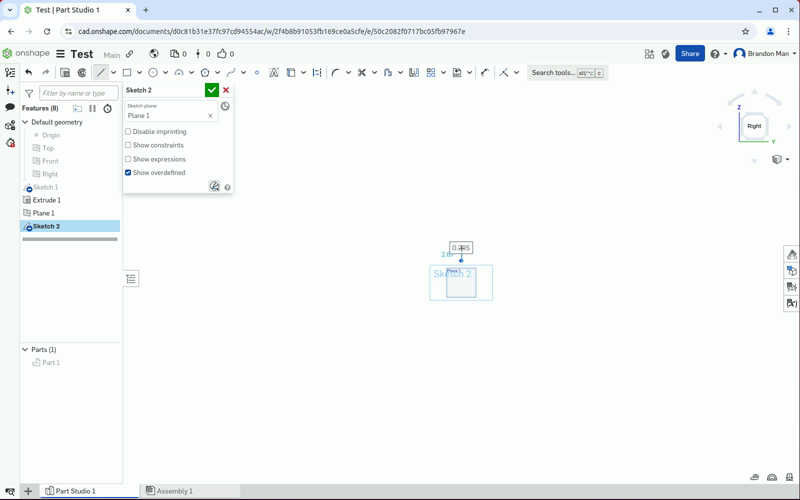
key_down(shift)
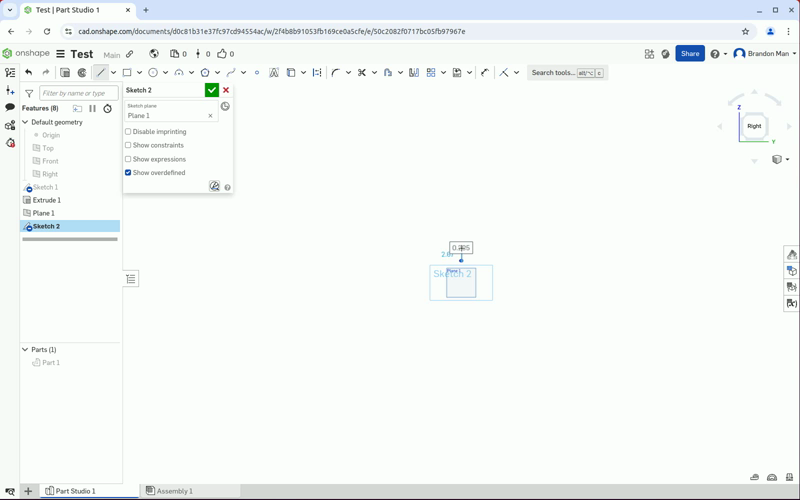
mouse_move(492, 247)
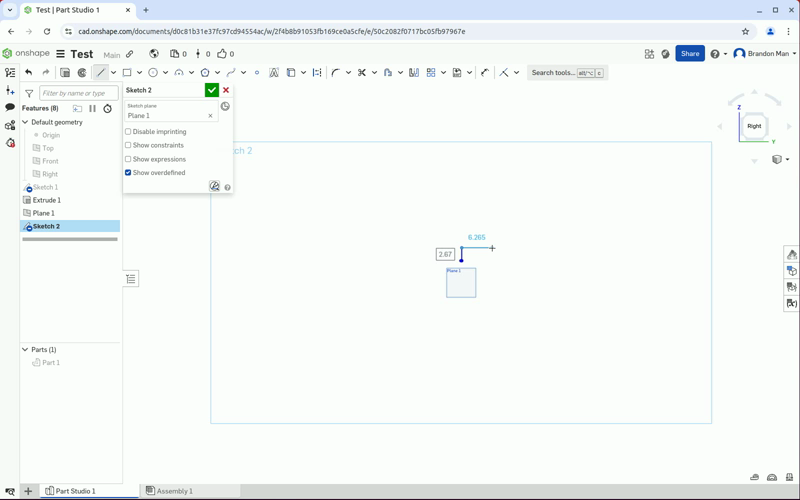
mouse_move(460, 247)
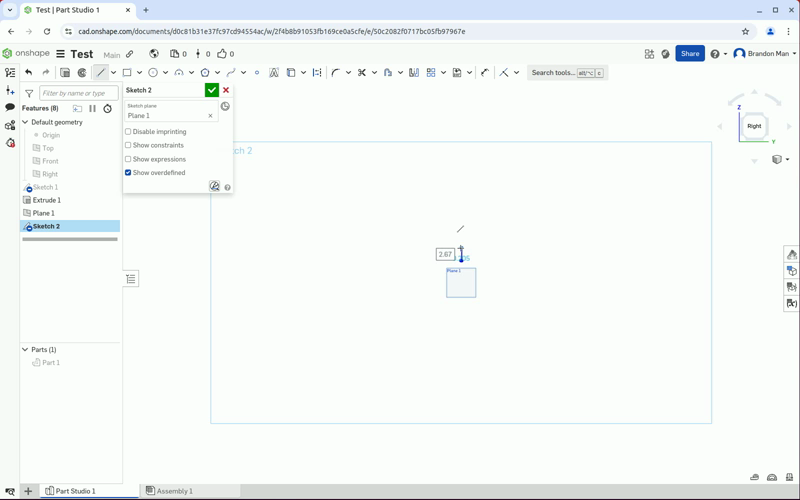
scroll(6)
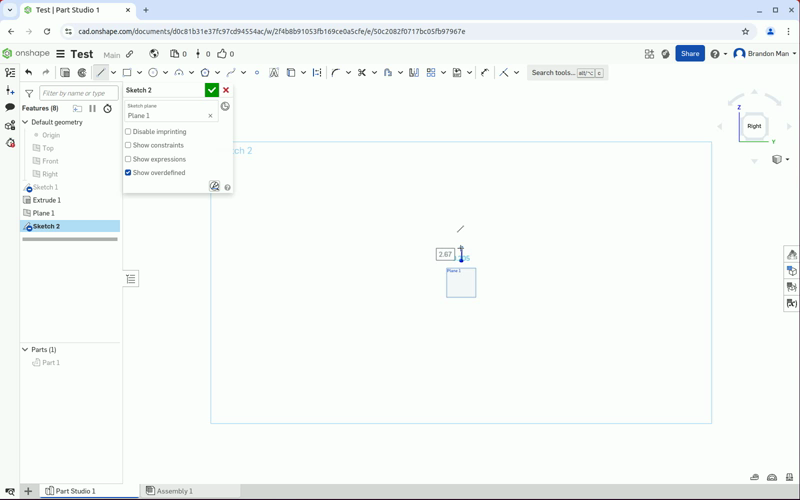
scroll(6)
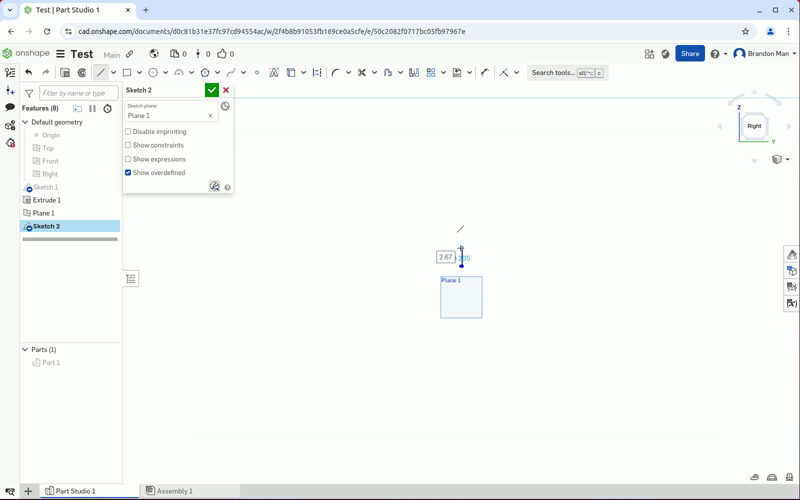
scroll(6)
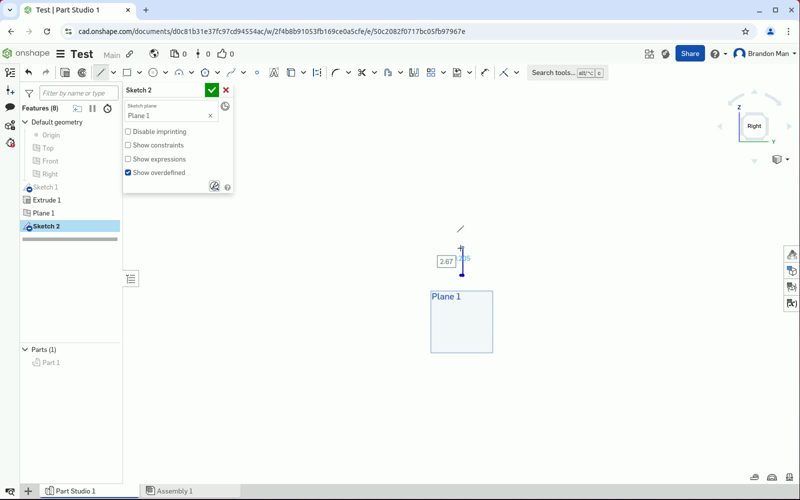
scroll(6)
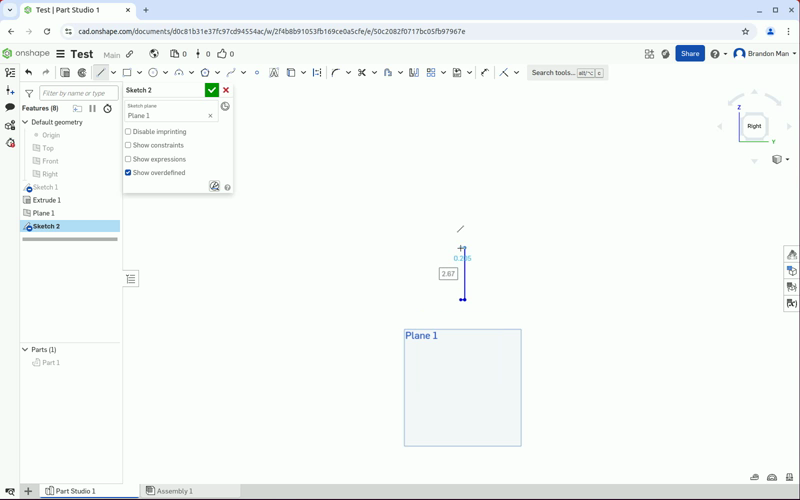
scroll(6)
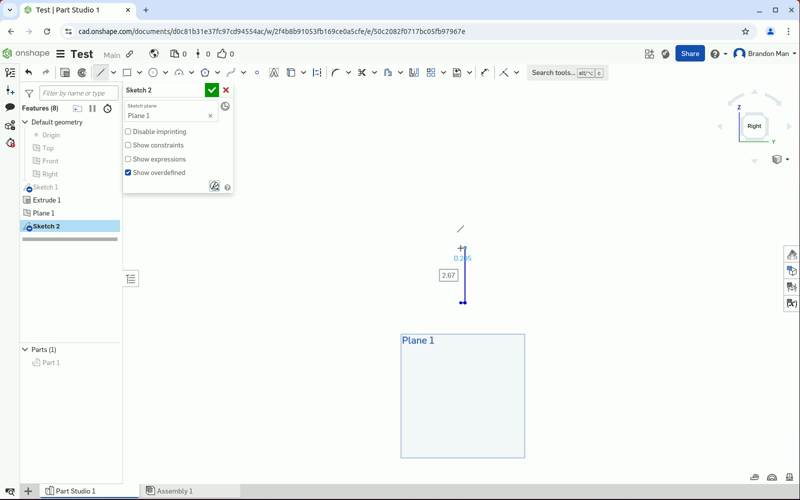
scroll(6)
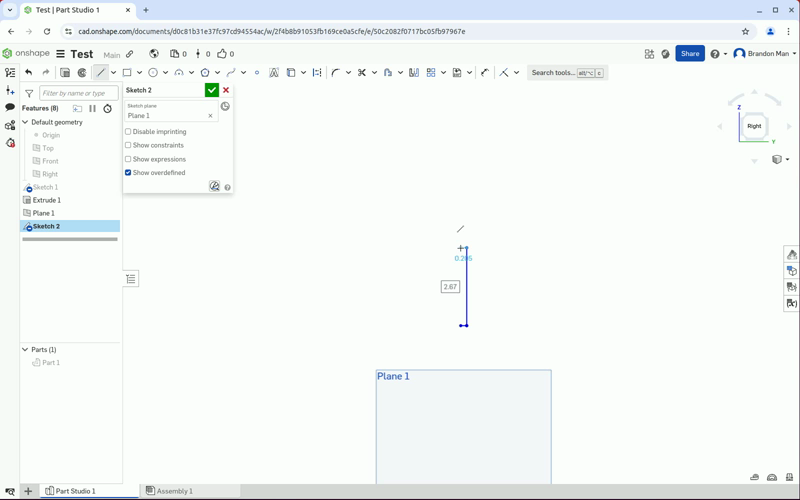
scroll(6)
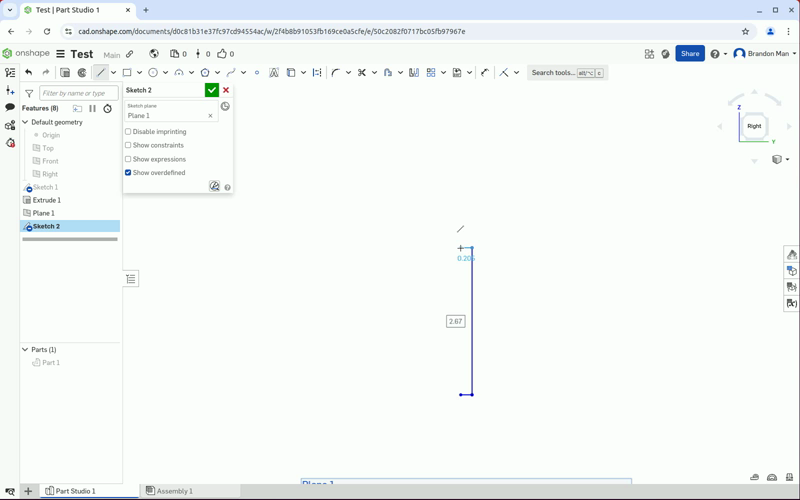
click(460, 247)
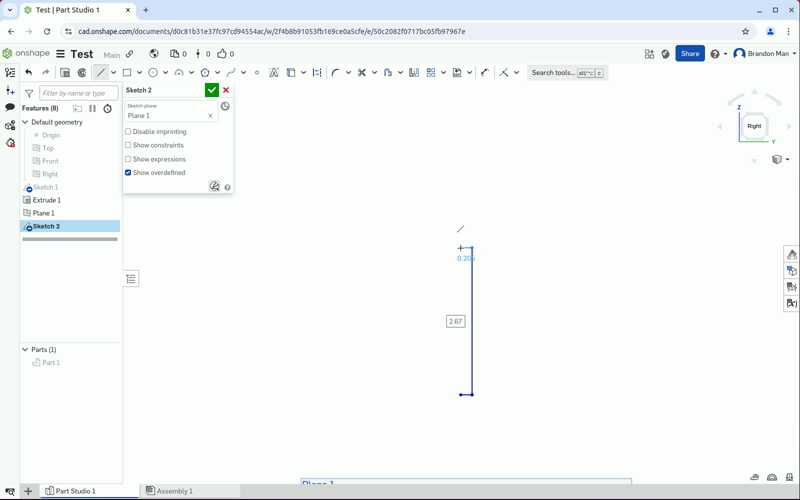
scroll(-6)
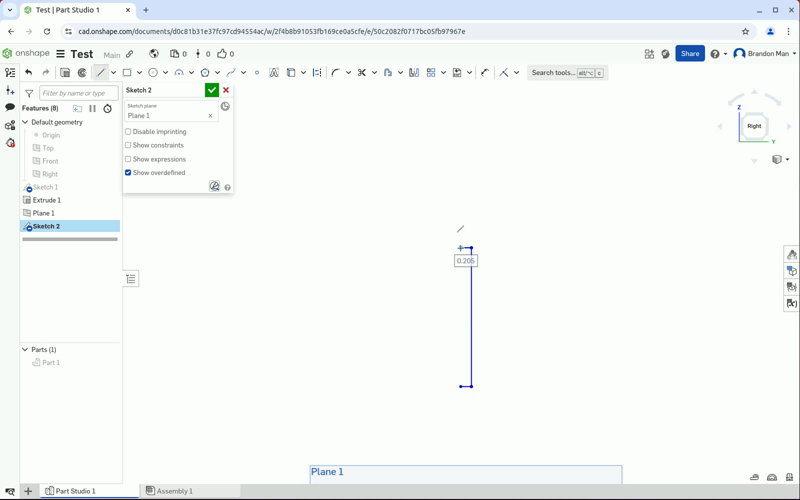
scroll(-6)
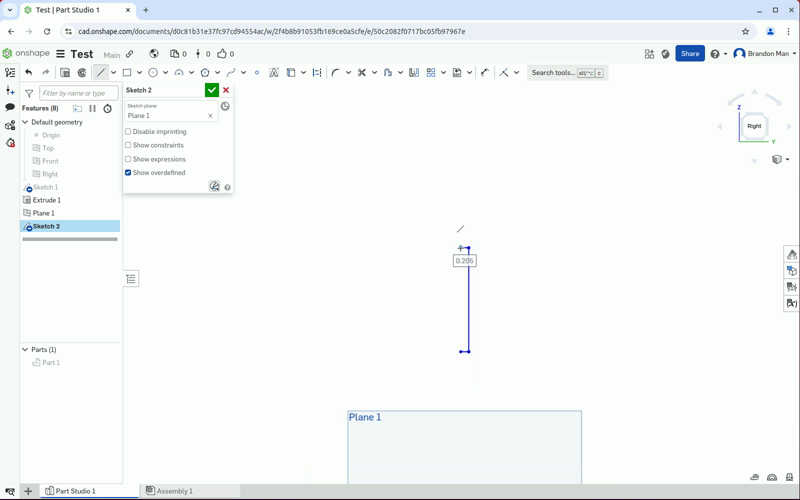
scroll(-6)
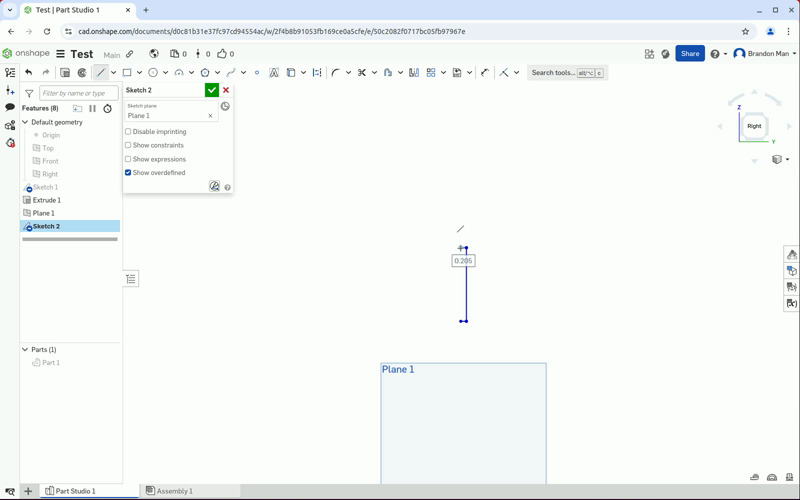
scroll(-6)
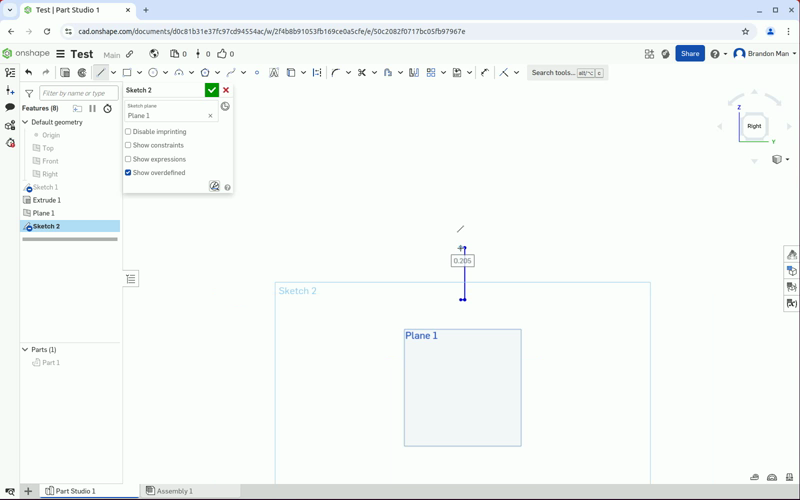
scroll(-6)
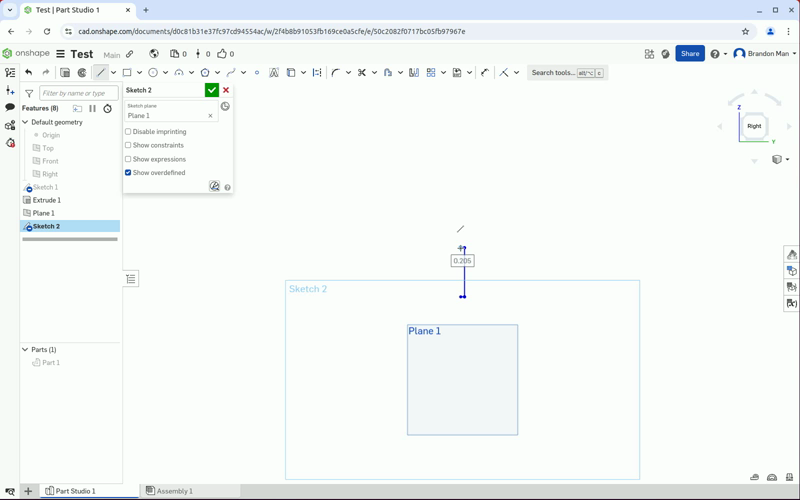
scroll(-6)
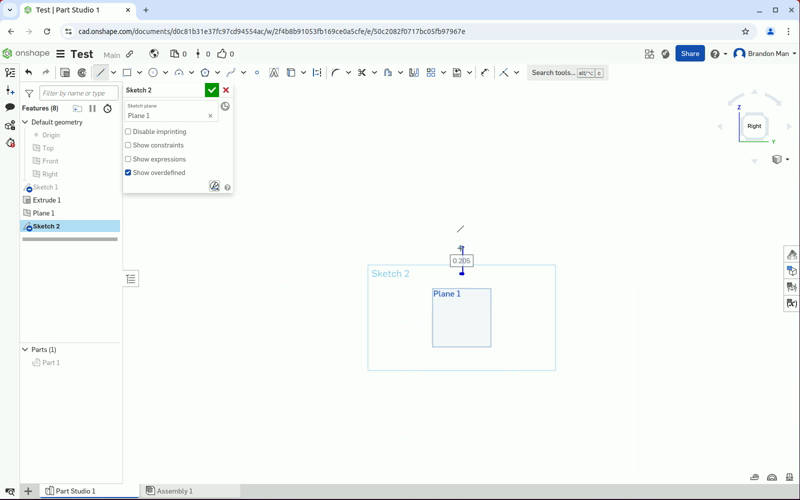
scroll(-6)
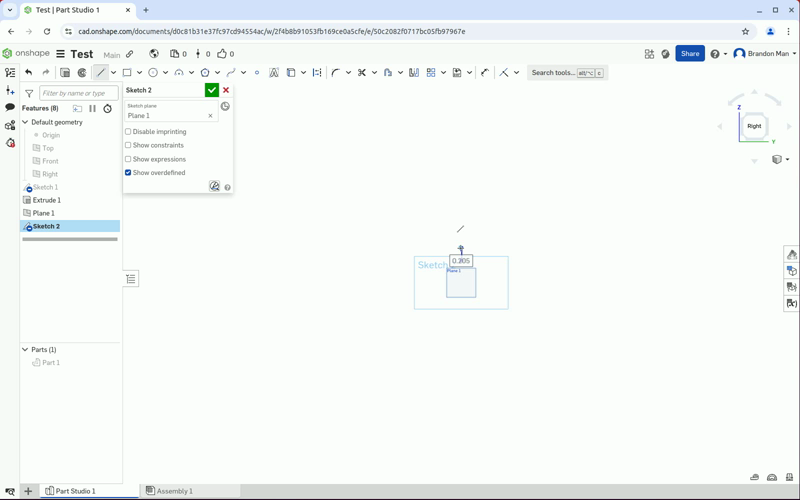
key_up(shift)
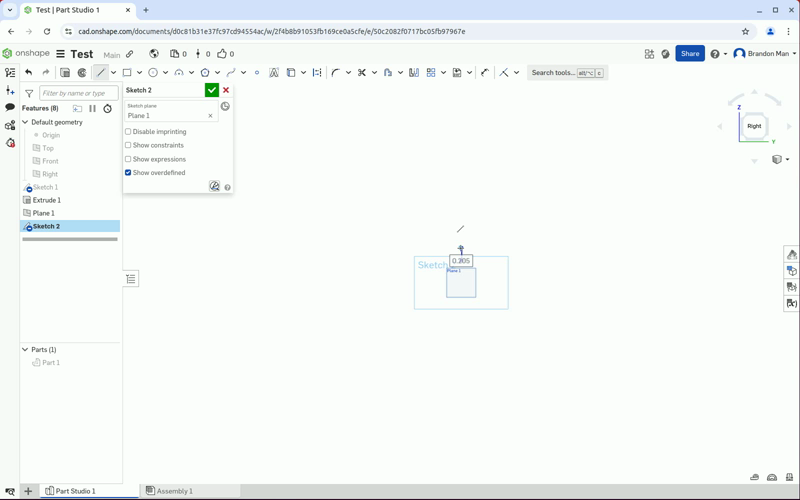
mouse_move(490, 247)
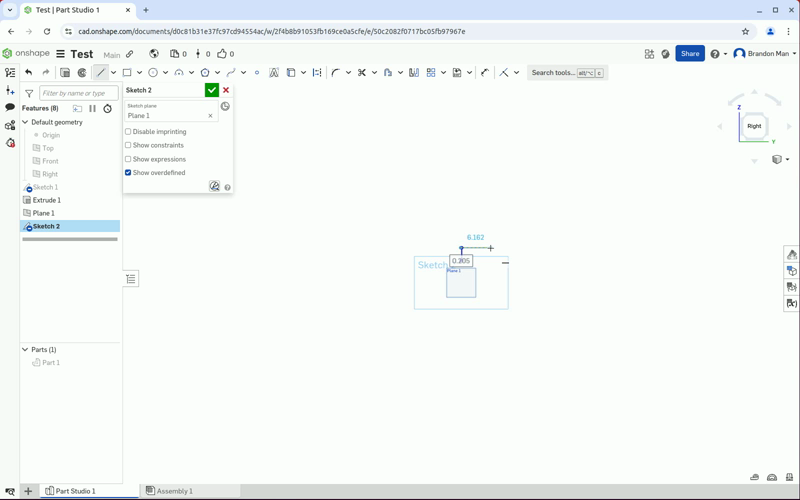
key_down(shift)
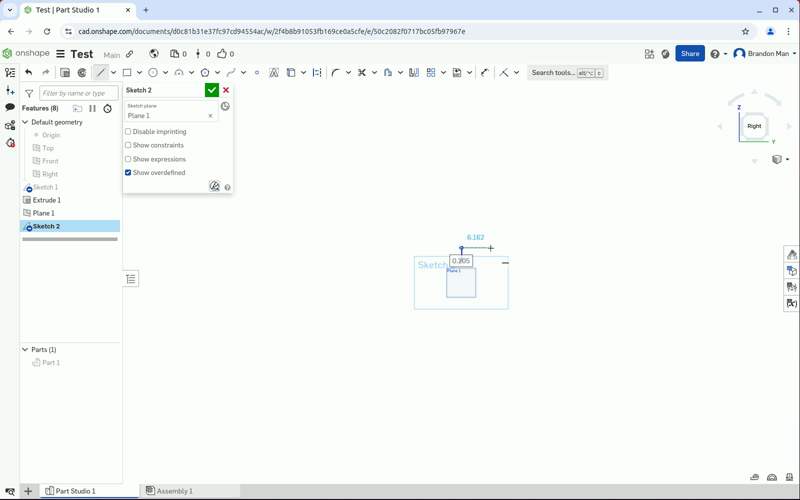
mouse_move(460, 260)
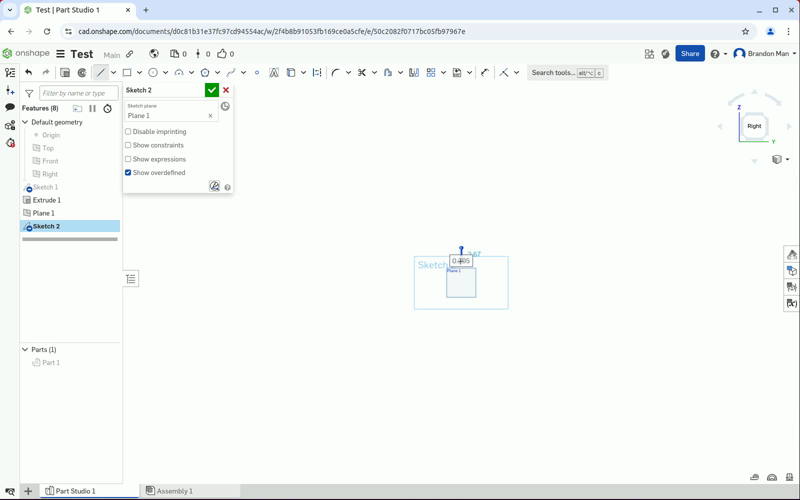
scroll(6)
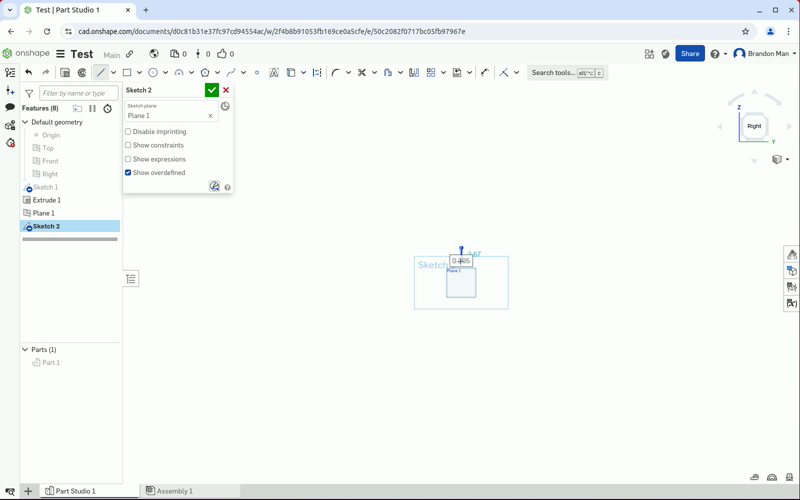
scroll(6)
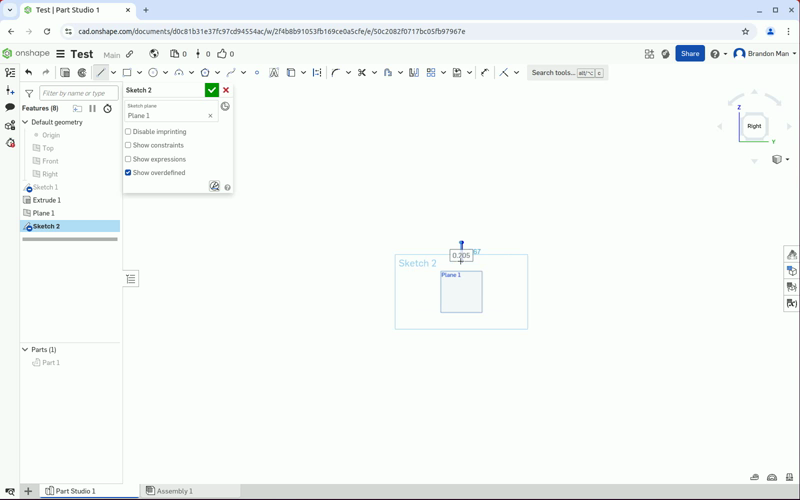
scroll(6)
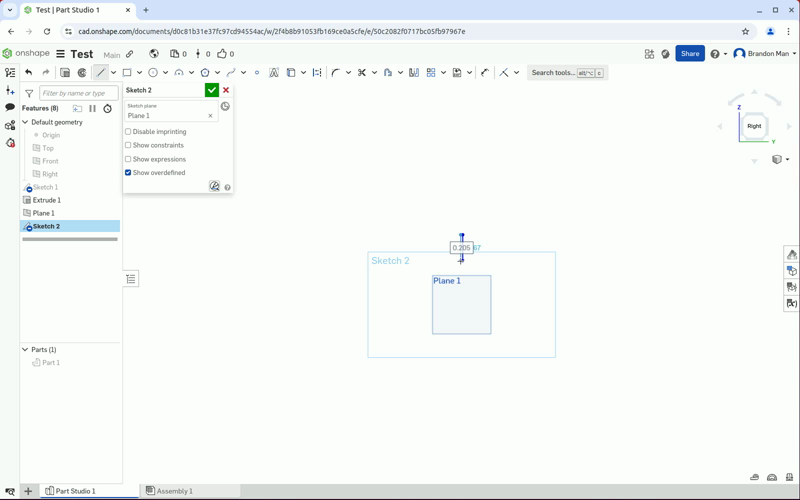
scroll(6)
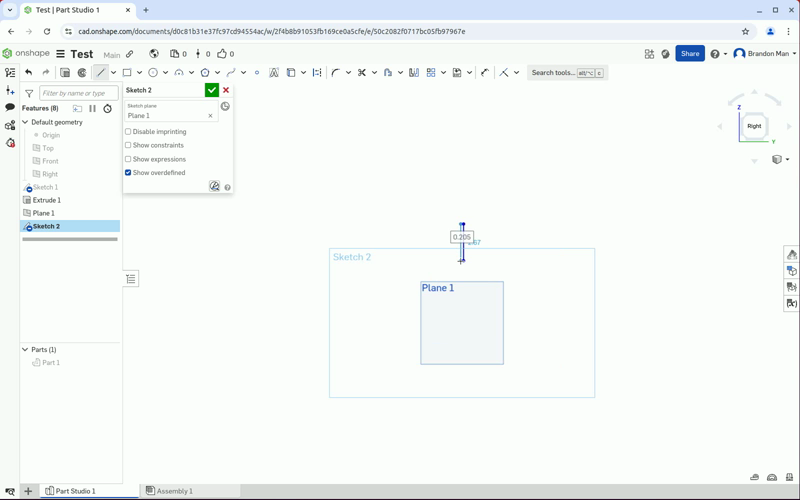
scroll(6)
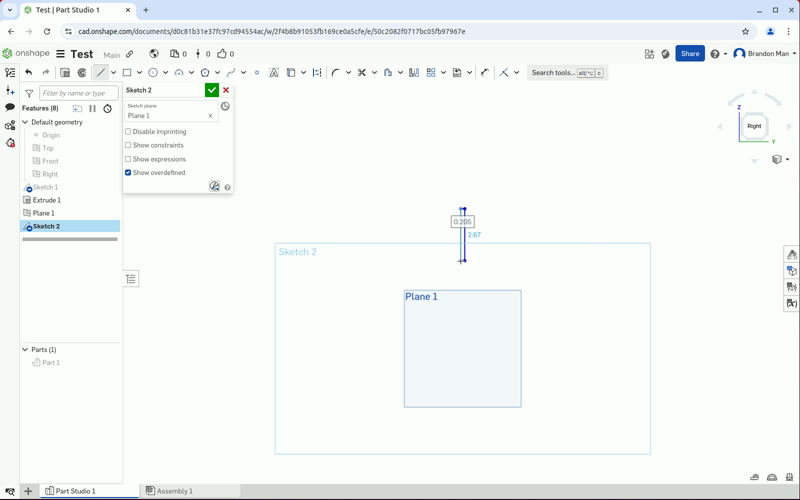
scroll(6)
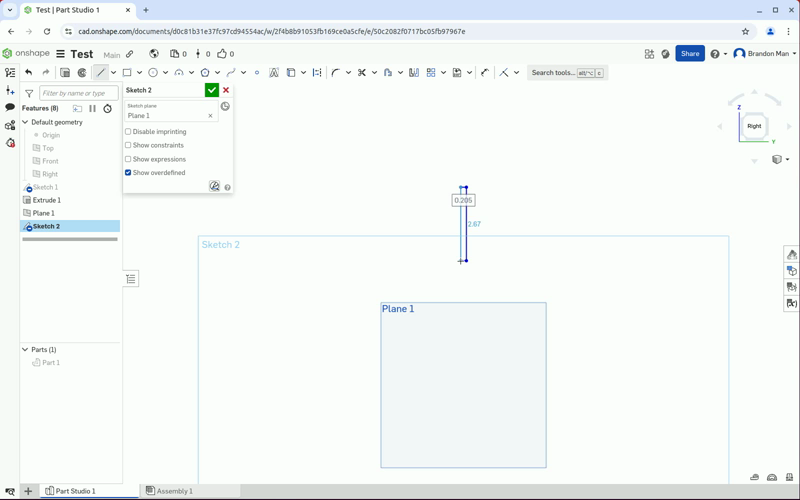
scroll(6)
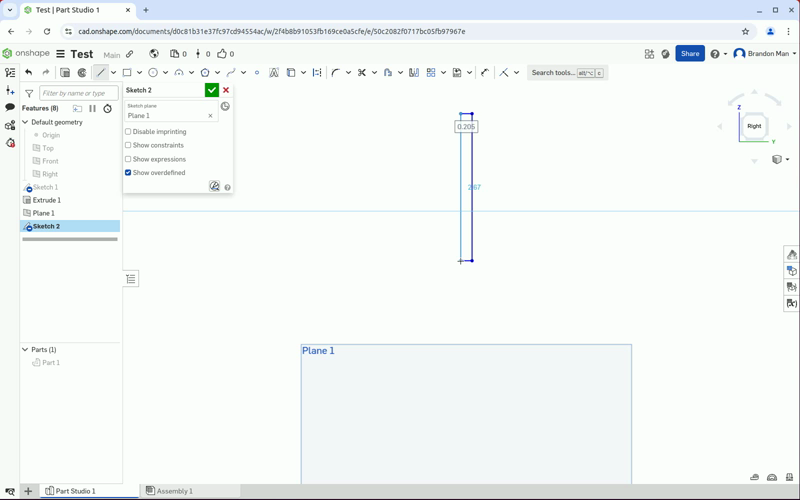
key_up(shift)
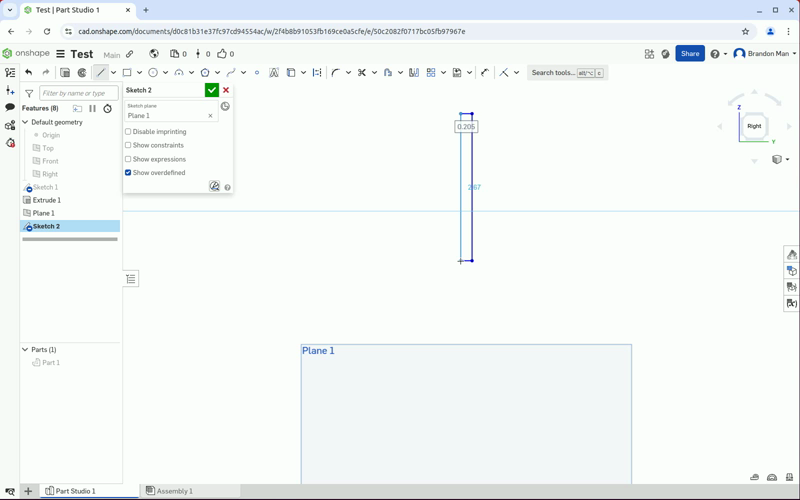
click(460, 260)
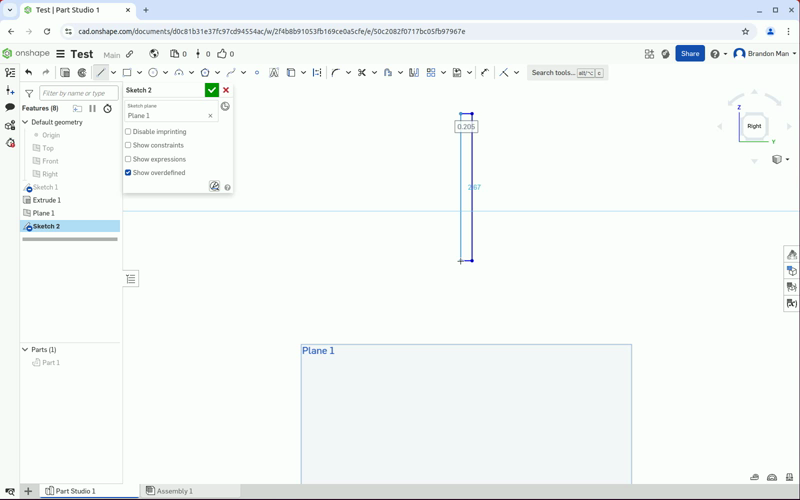
scroll(-6)
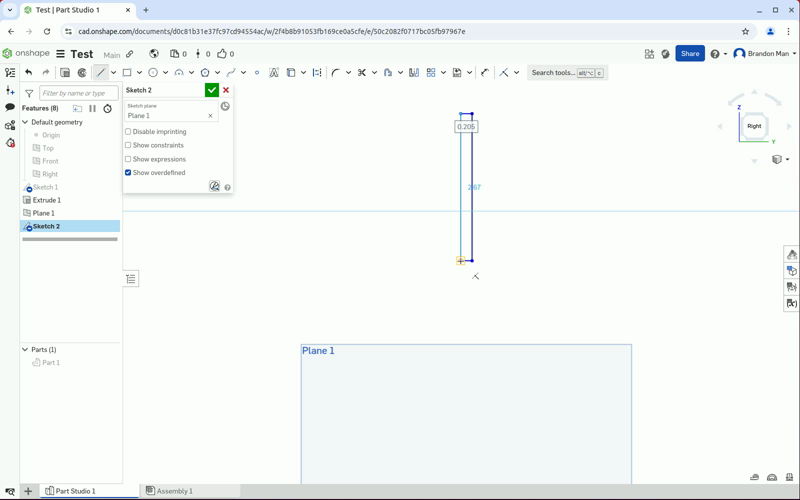
scroll(-6)
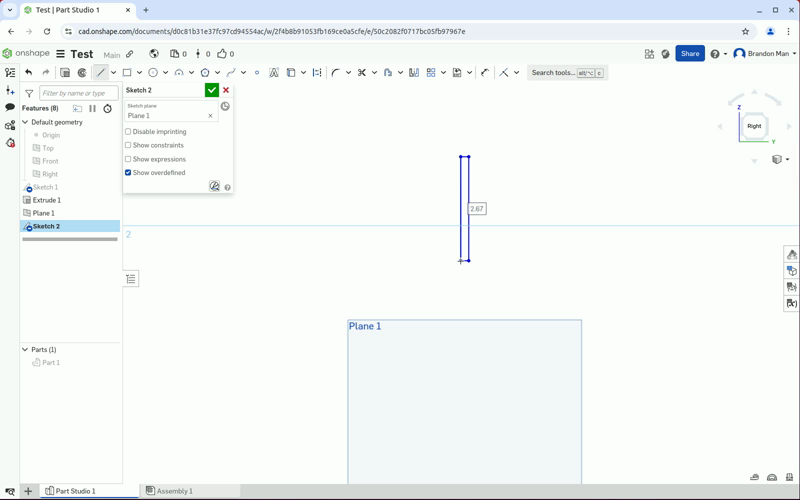
scroll(-6)
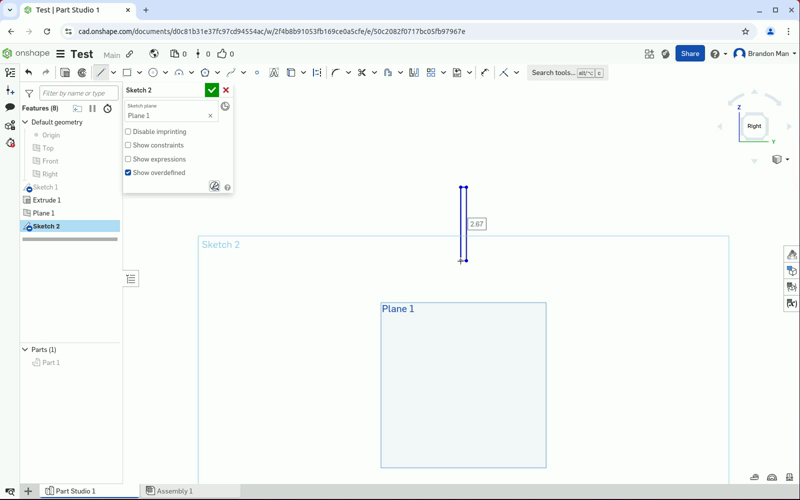
scroll(-6)
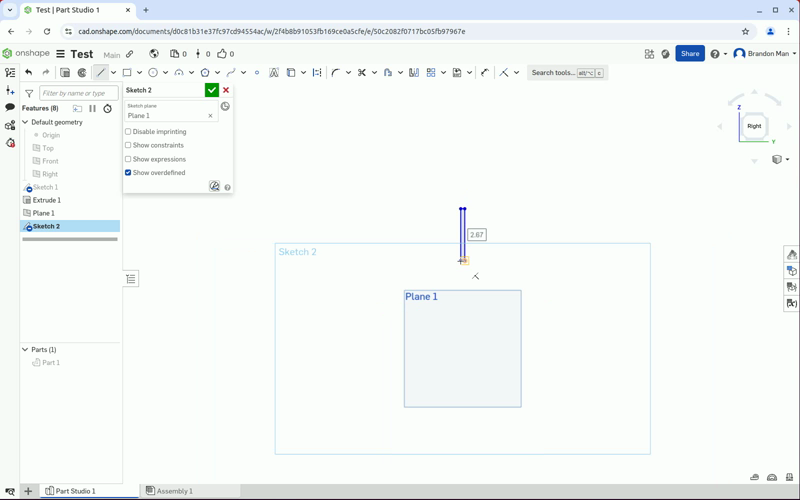
scroll(-6)
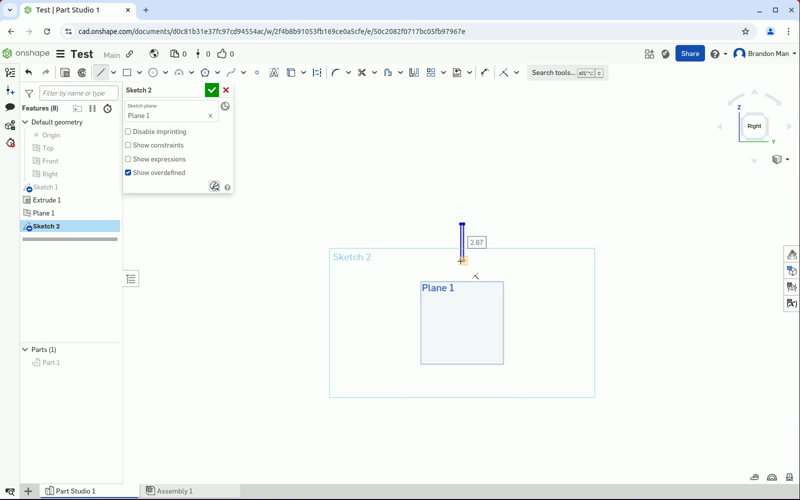
scroll(-6)
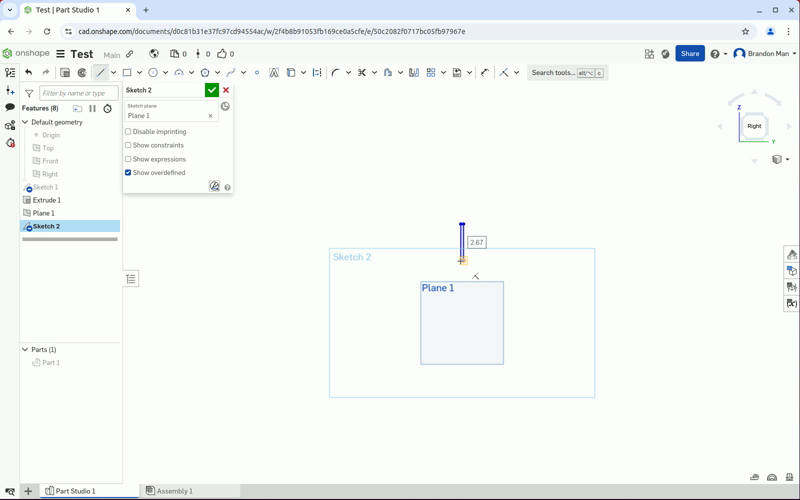
scroll(-6)
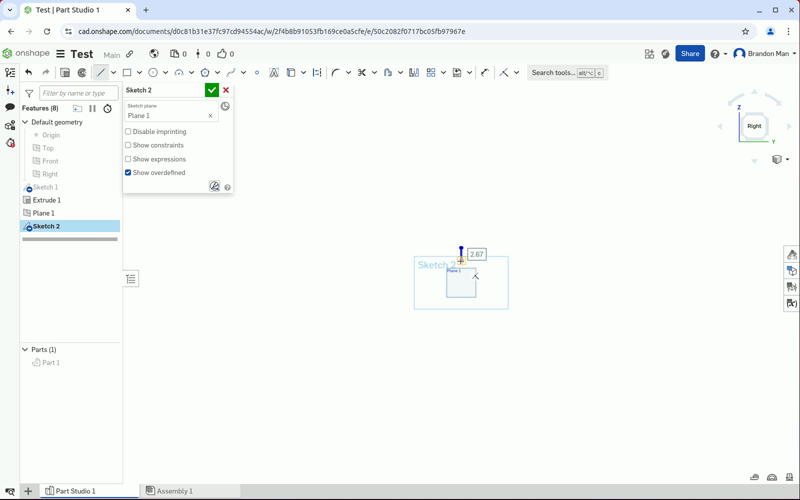
key(esc)
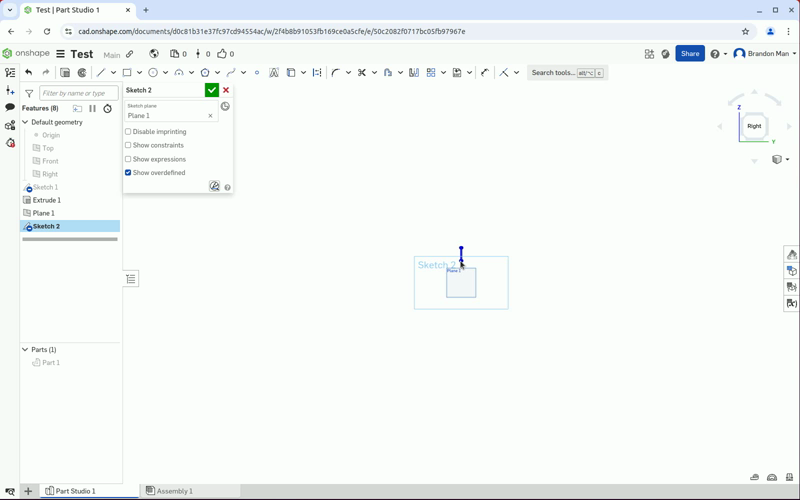
mouse_move(460, 249)
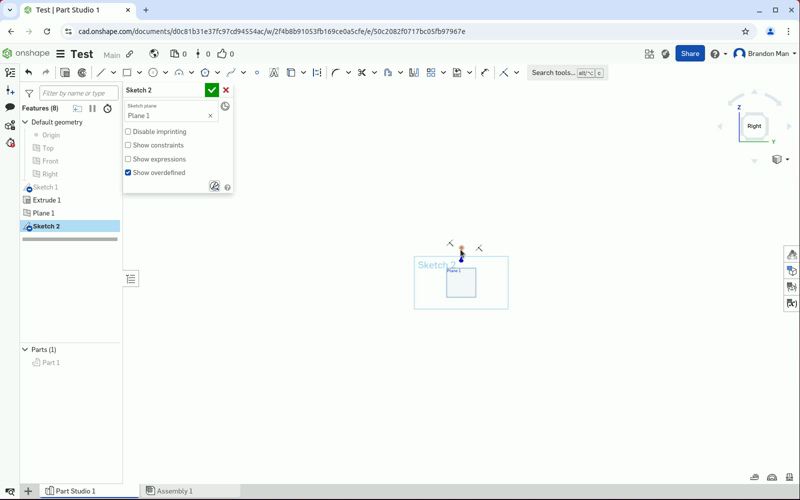
scroll(6)
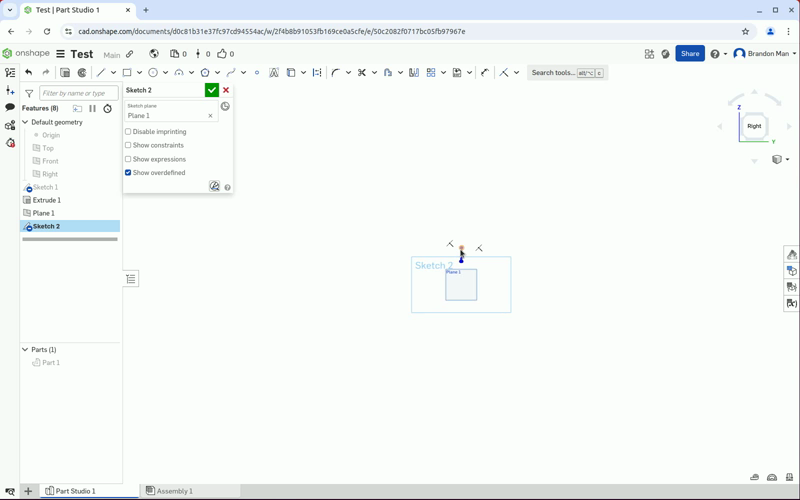
scroll(6)
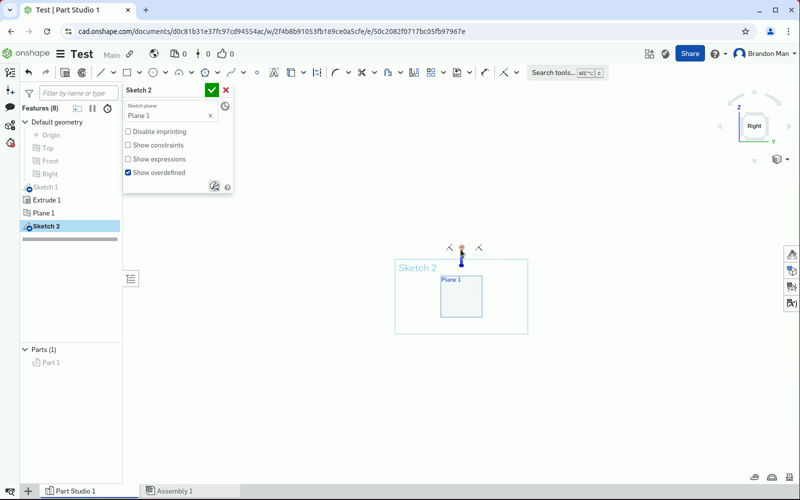
scroll(6)
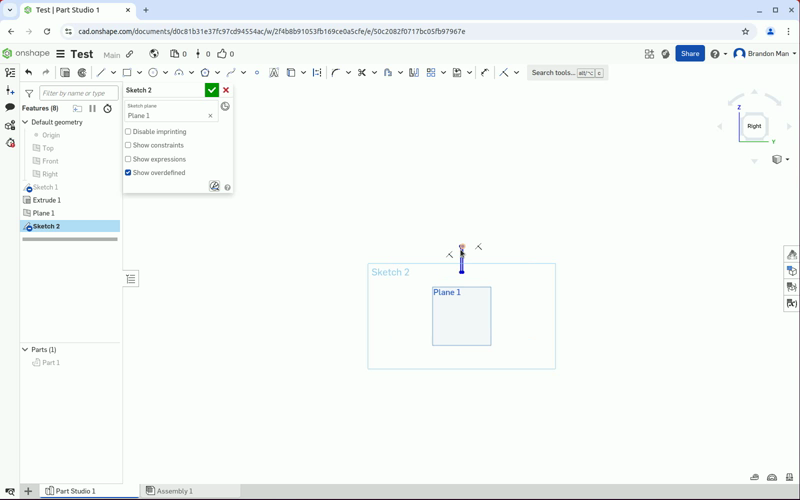
scroll(6)
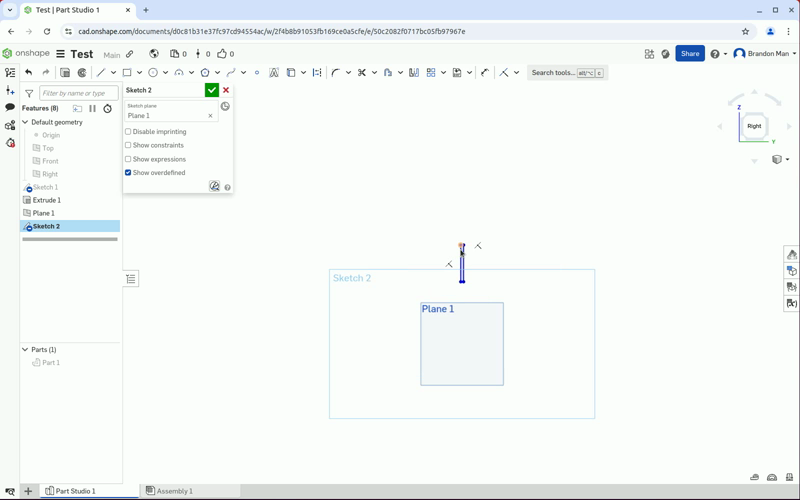
scroll(6)
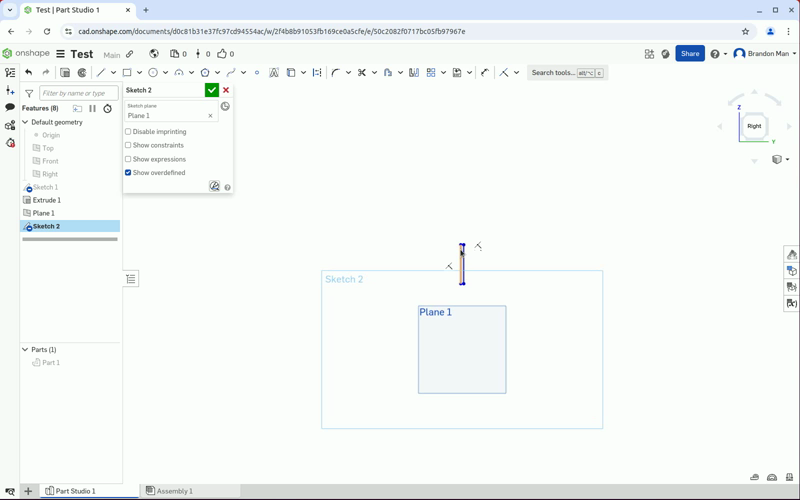
scroll(6)
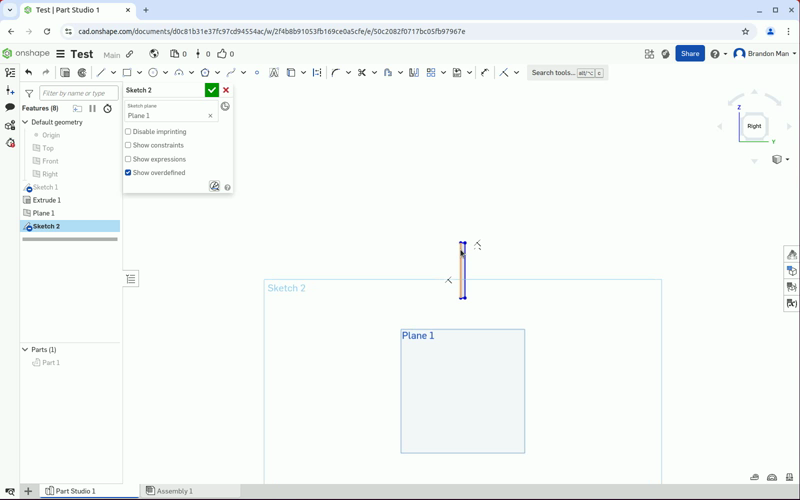
scroll(6)
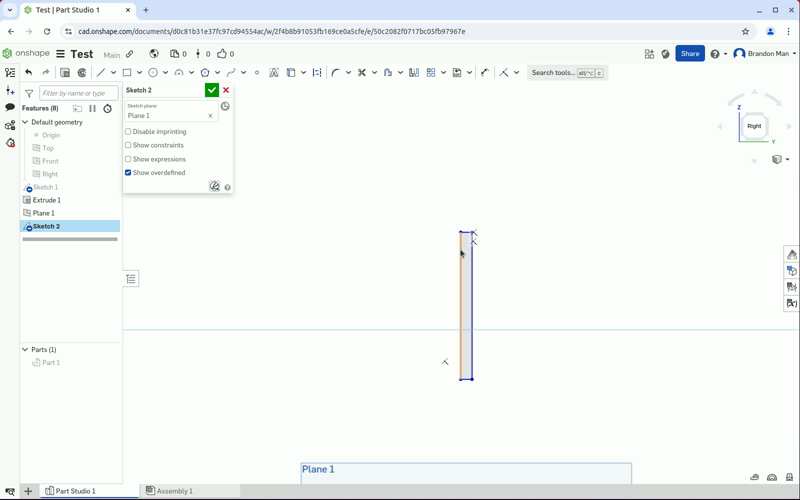
click(460, 249)
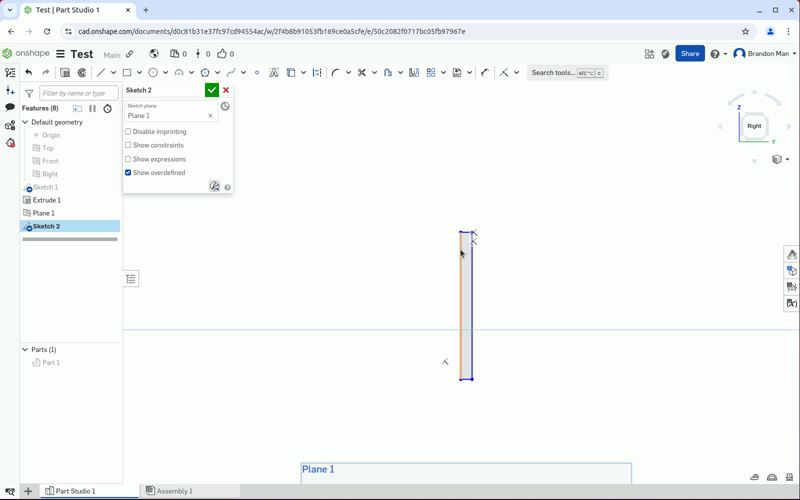
scroll(-6)
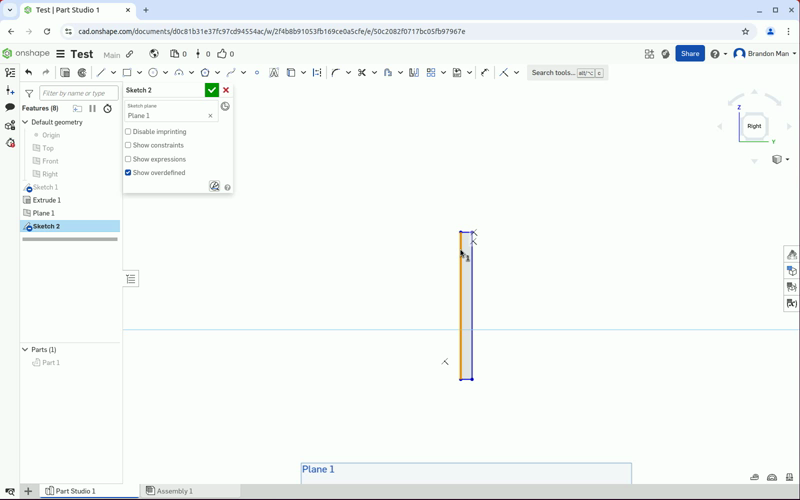
scroll(-6)
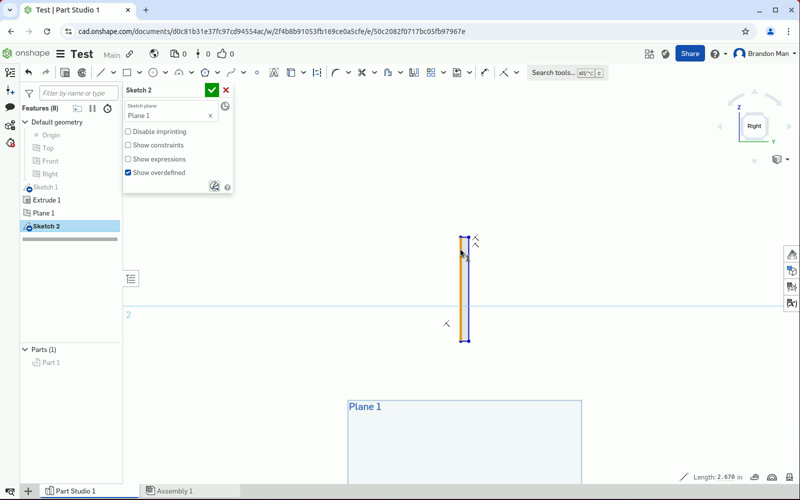
scroll(-6)
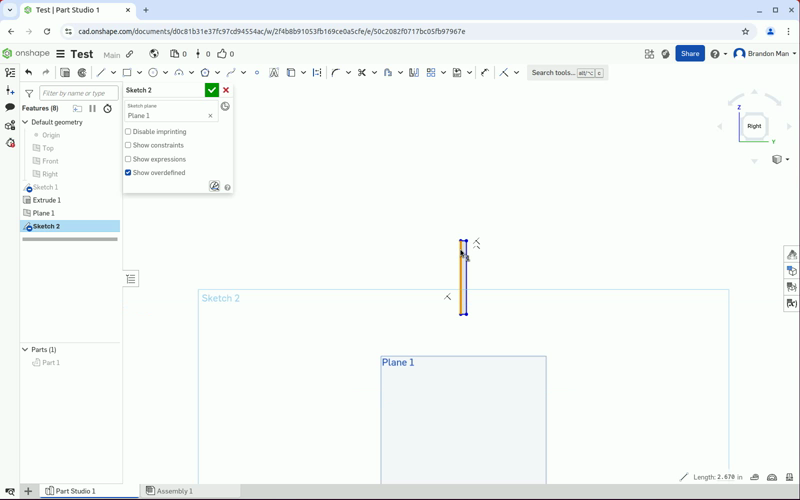
scroll(-6)
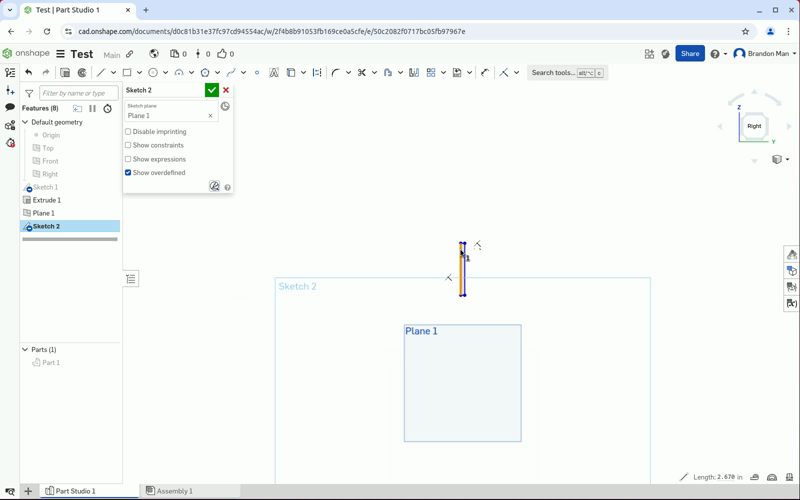
scroll(-6)
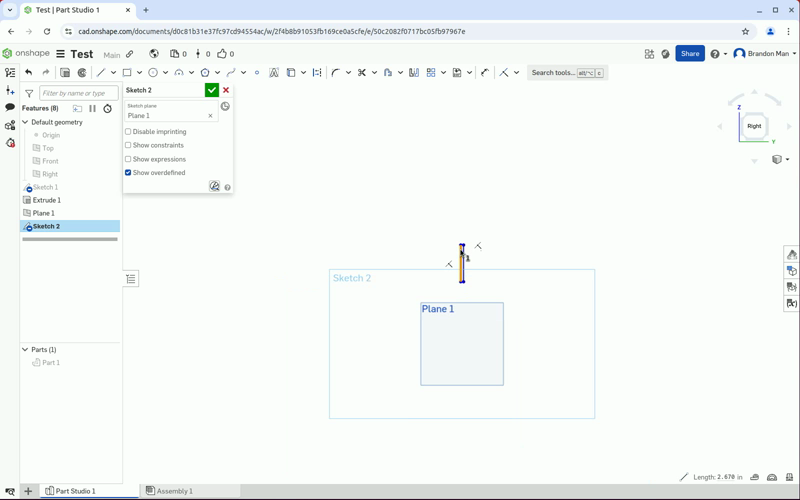
scroll(-6)
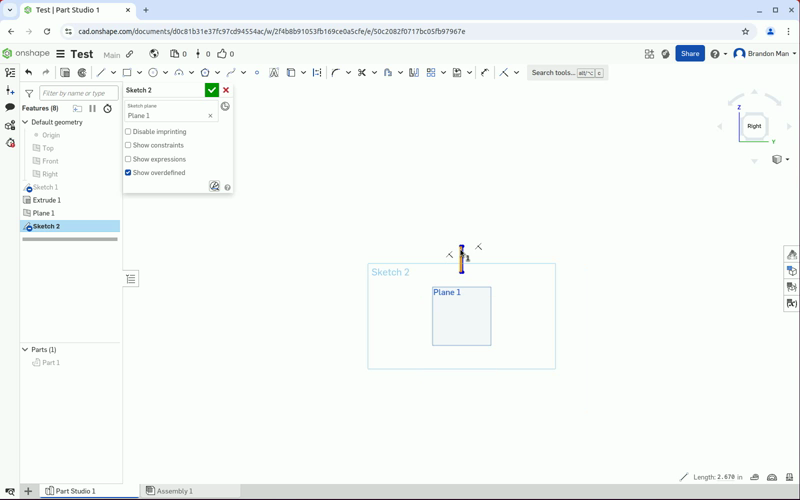
scroll(-6)
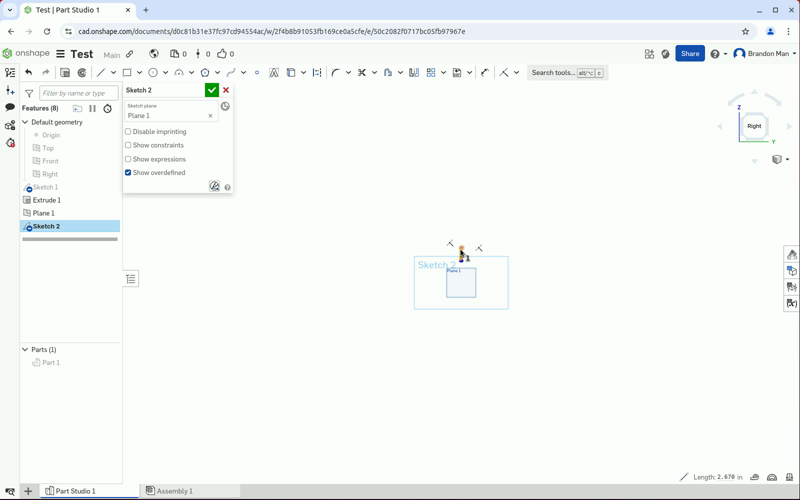
mouse_move(73, 352)
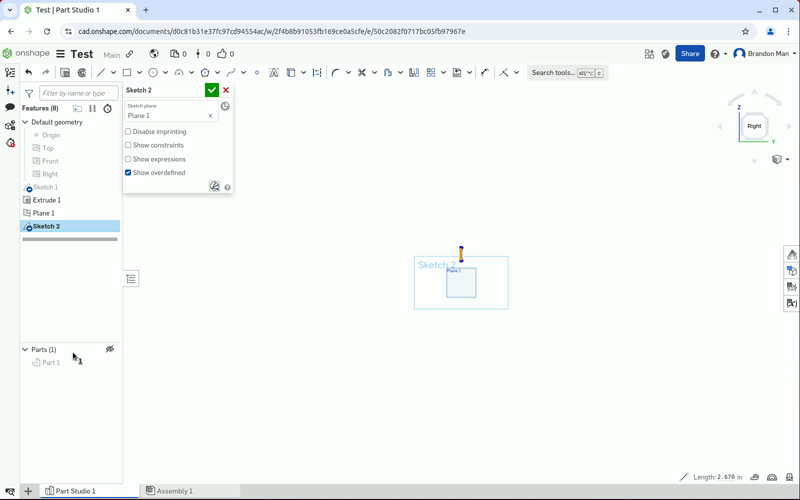
key(shift+y)
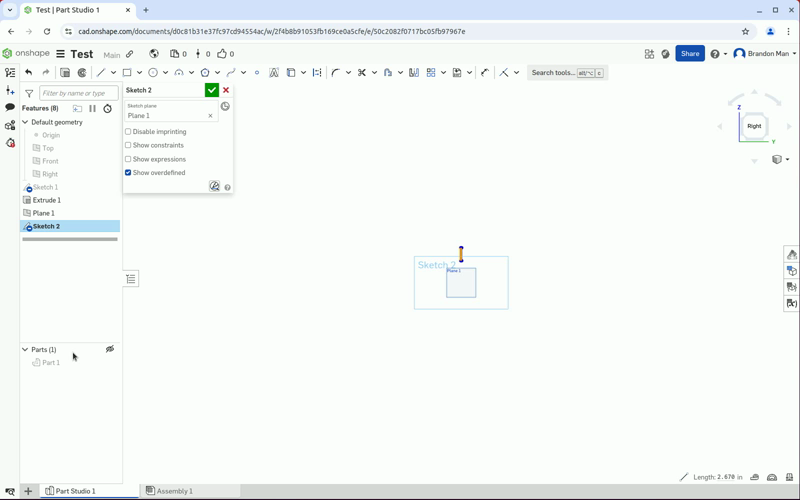
key(shift+e)
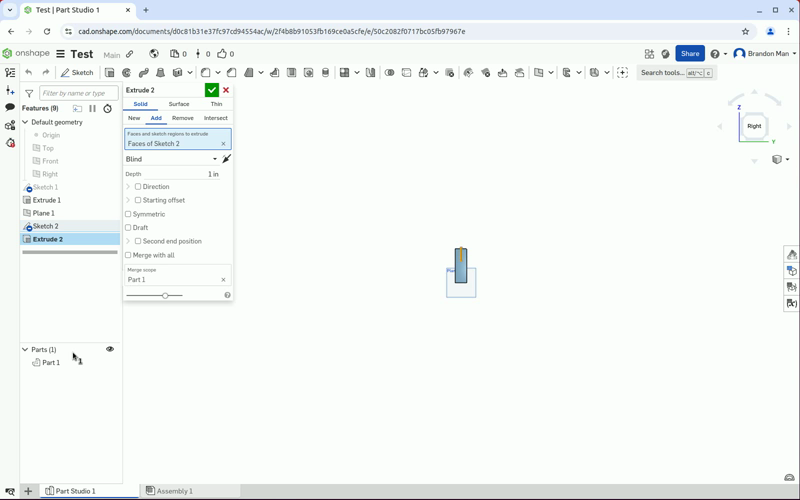
mouse_move(143, 106)
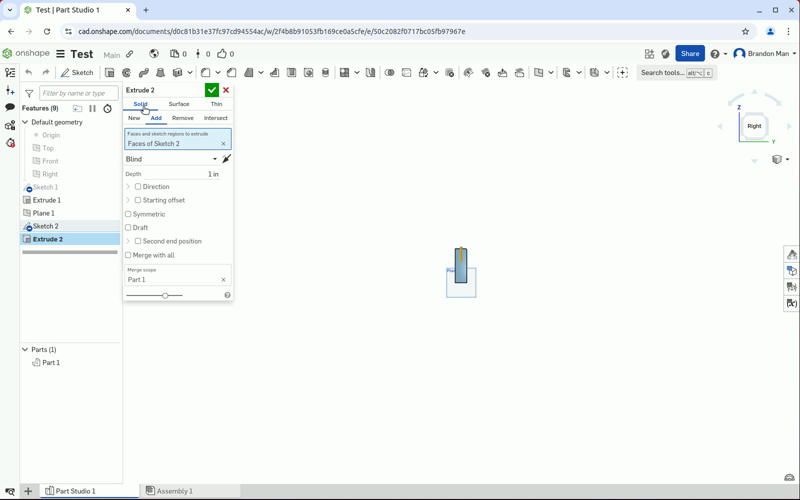
click(143, 106)
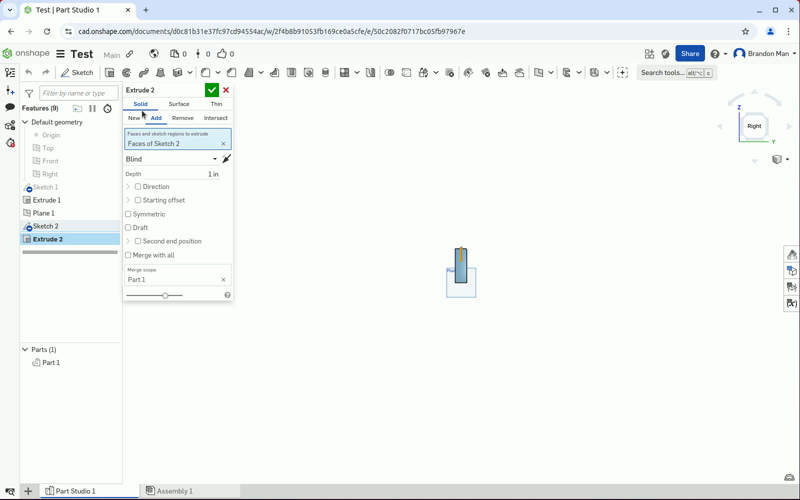
mouse_move(137, 120)
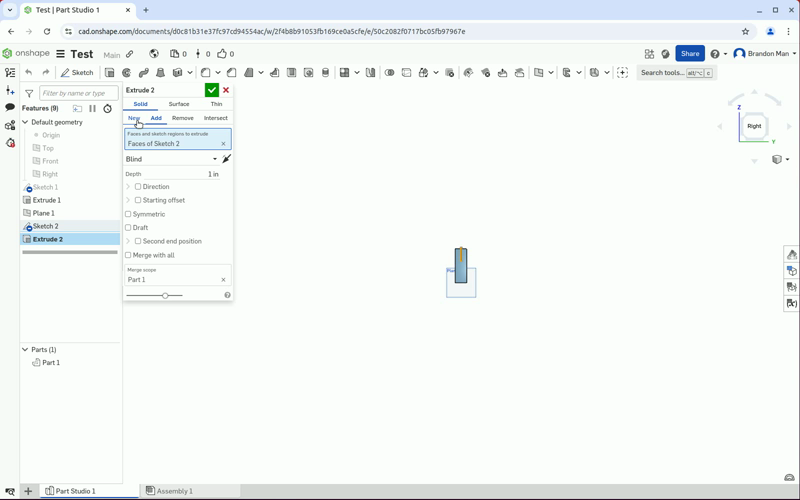
click(137, 120)
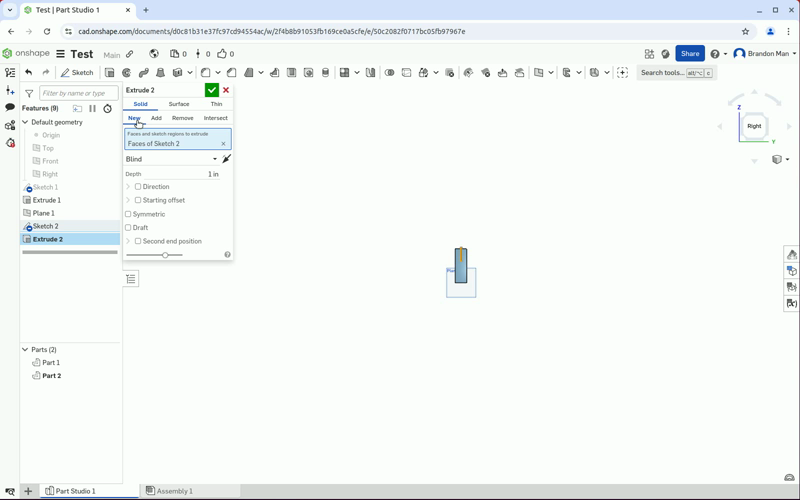
key(tab, 4)
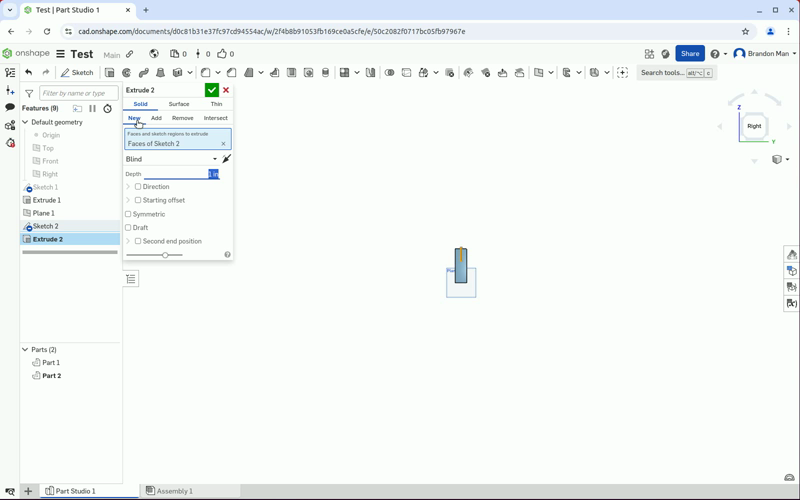
text(0.722)
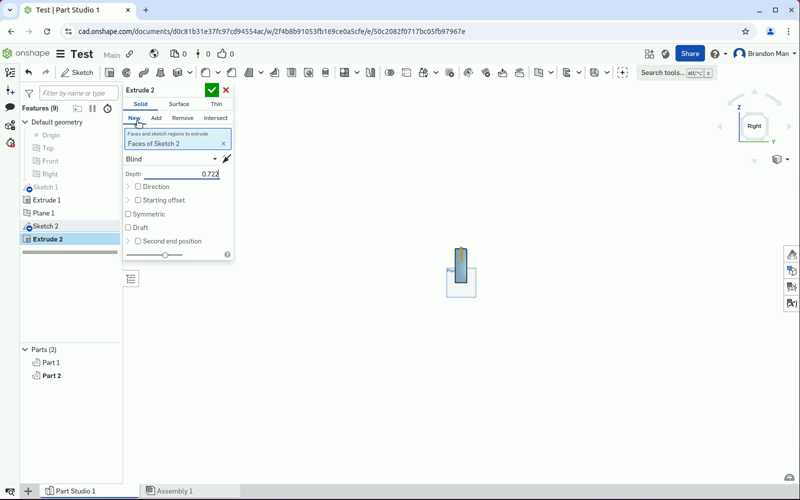
key(enter)
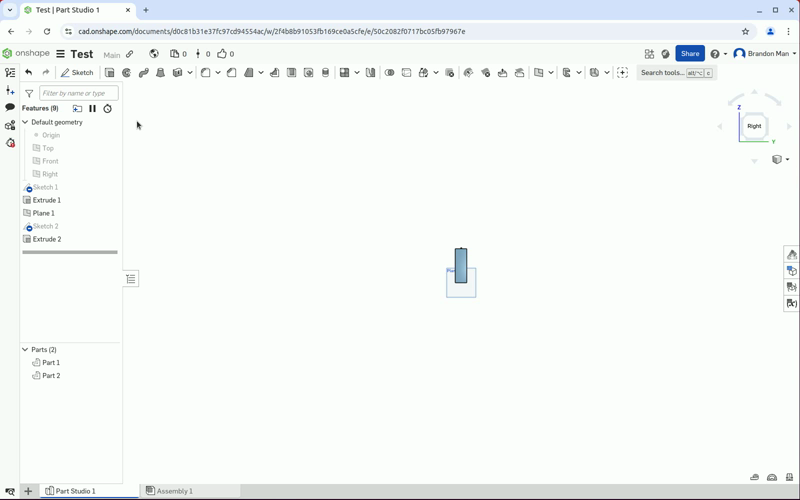
key(shift+h)
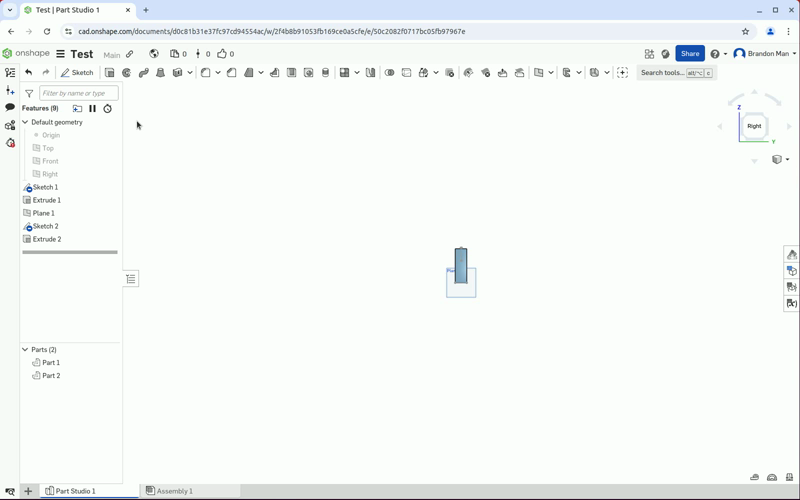
key(shift+h)
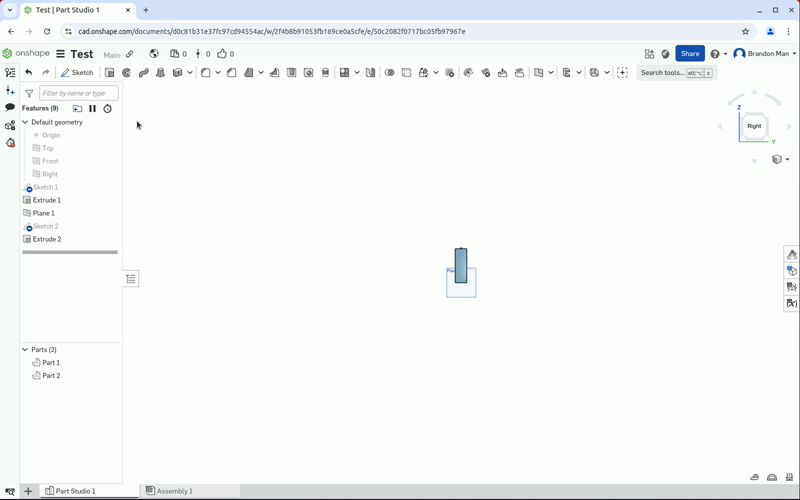
mouse_move(73, 189)
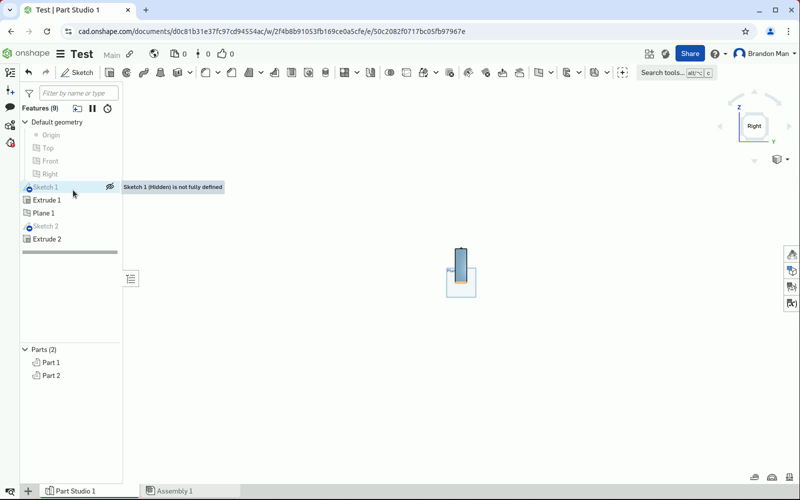
click(73, 189)
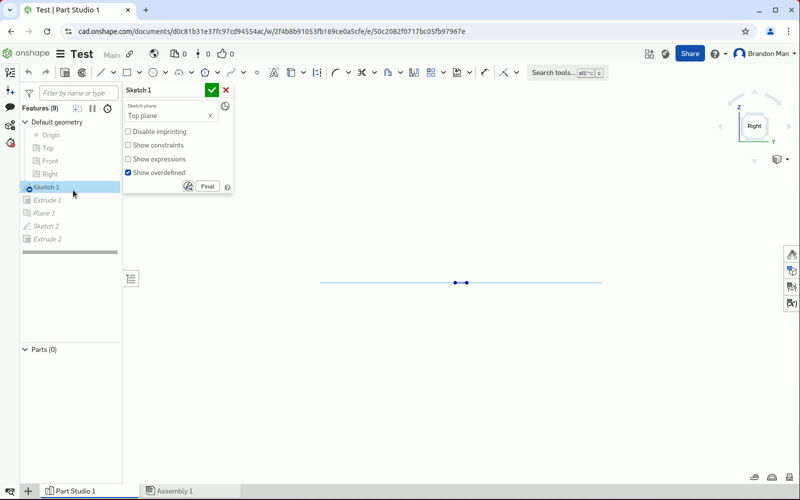
mouse_move(229, 92)
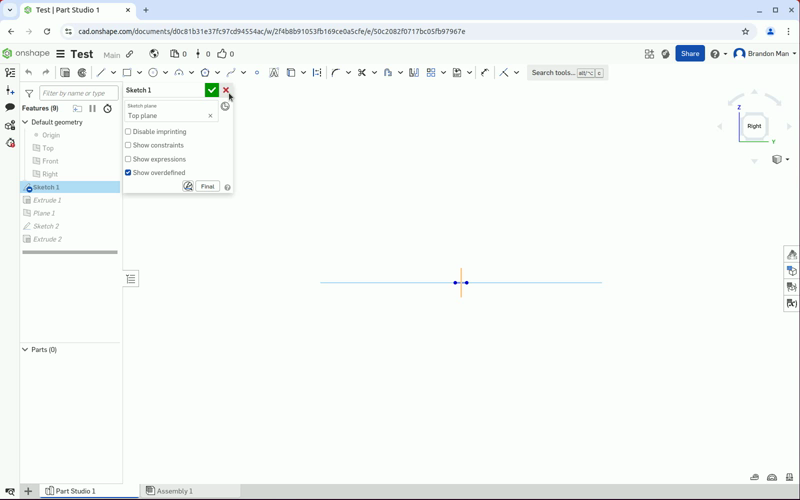
click(229, 92)
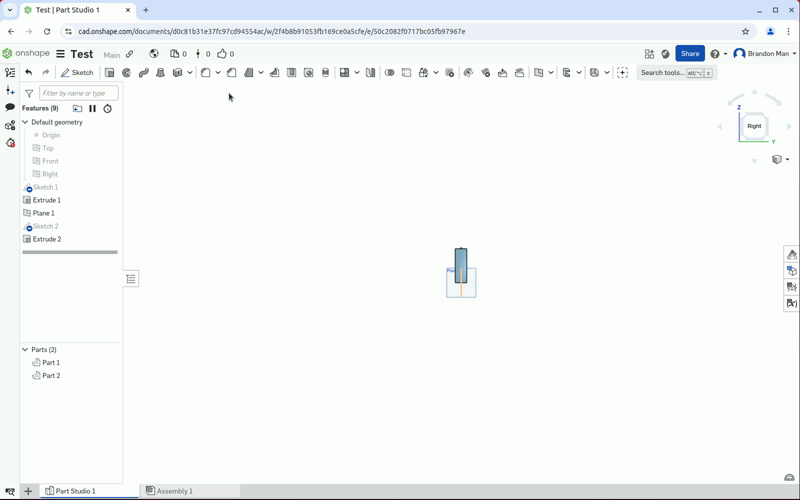
mouse_move(73, 352)
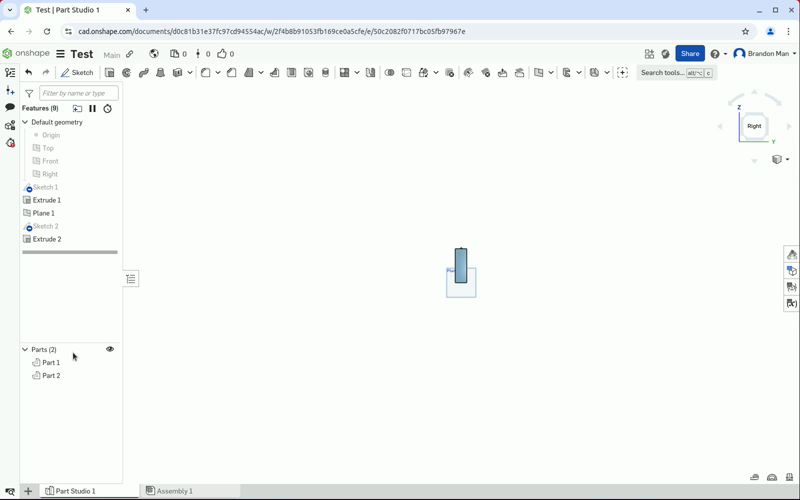
key(y)
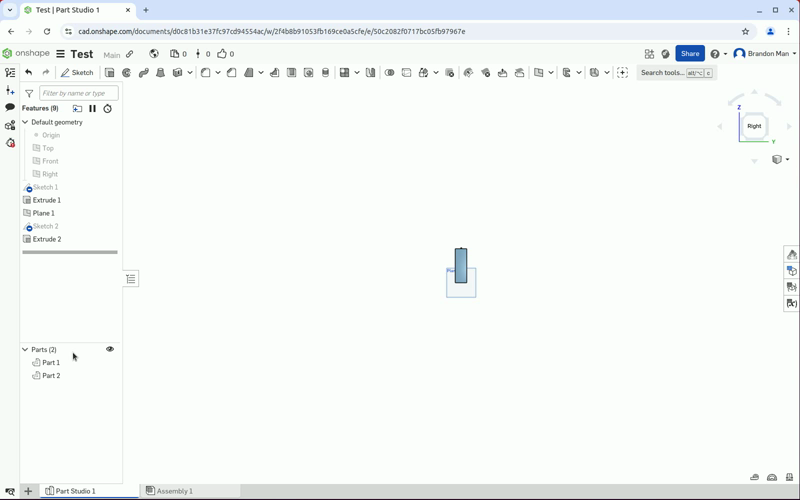
key(shift+p)
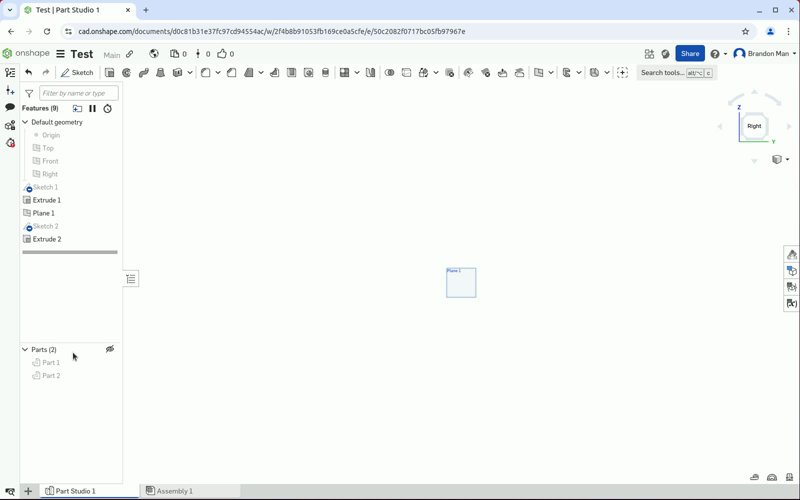
key(space)
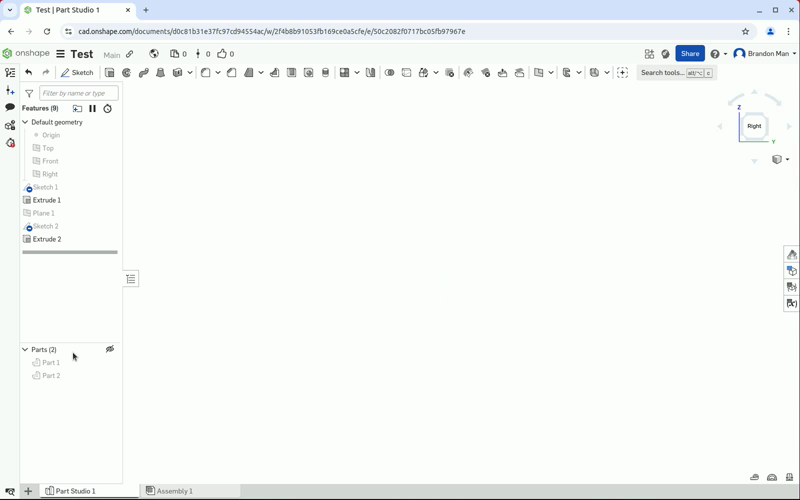
key_down(shift)
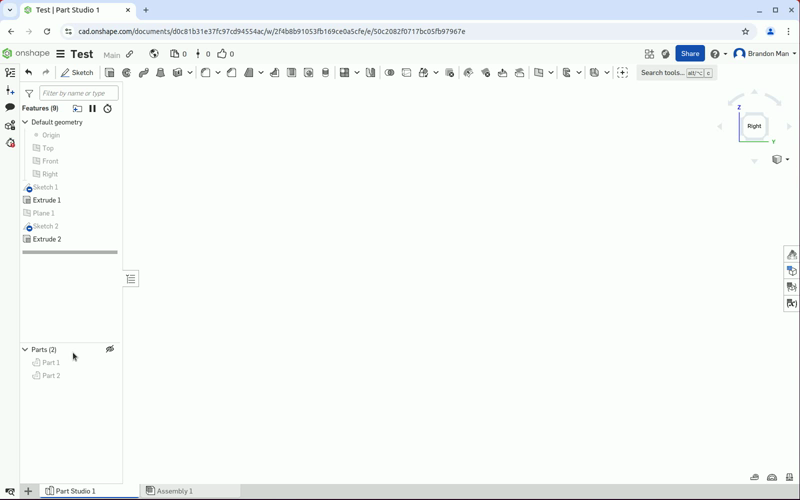
key(right)
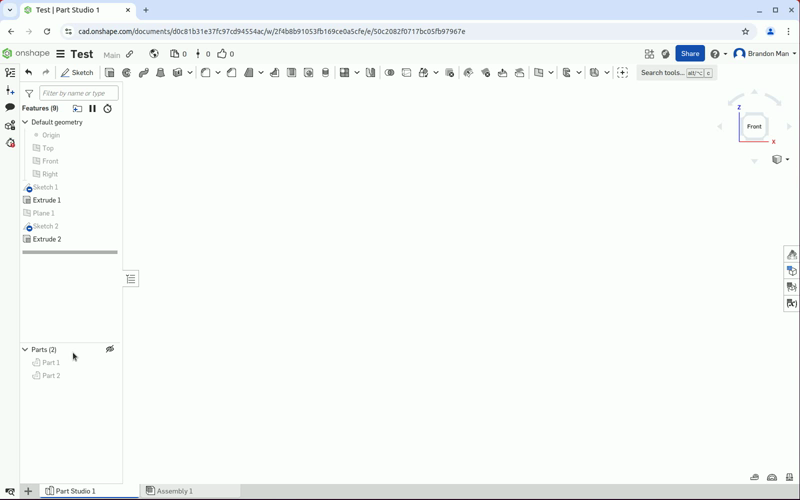
key_up(shift)
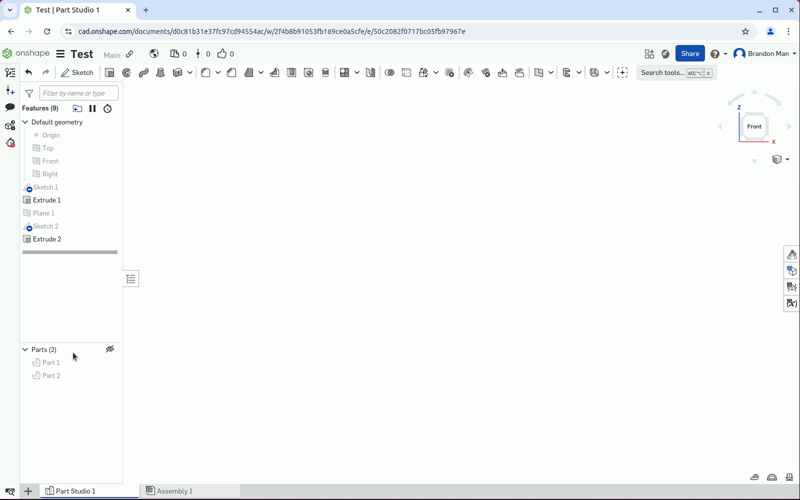
key(space)
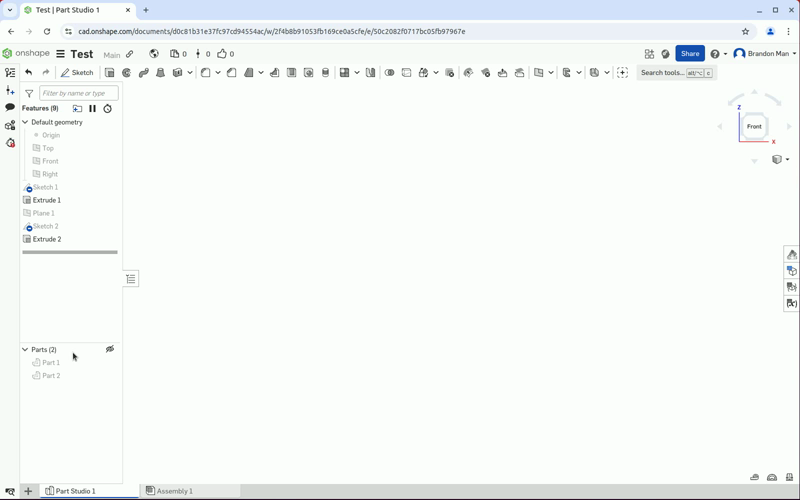
key_down(shift)
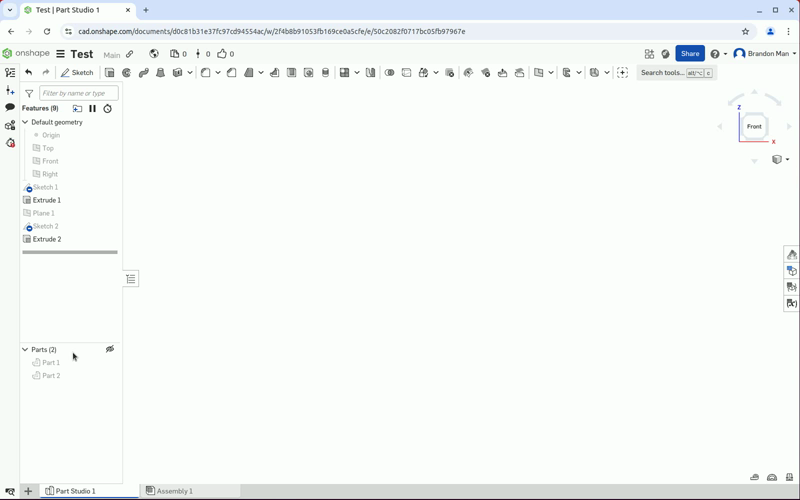
key(down)
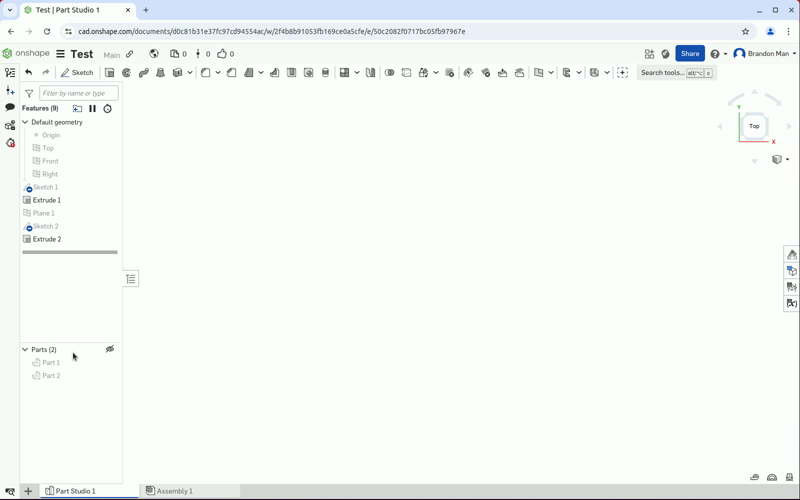
key_up(shift)
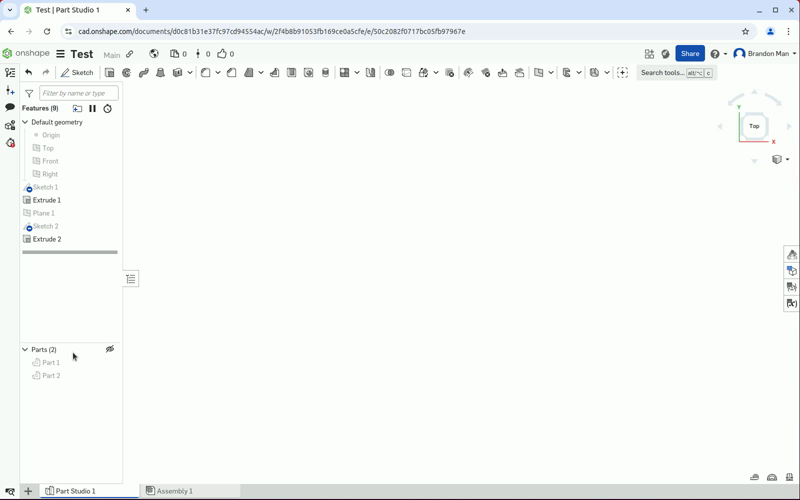
mouse_move(73, 352)
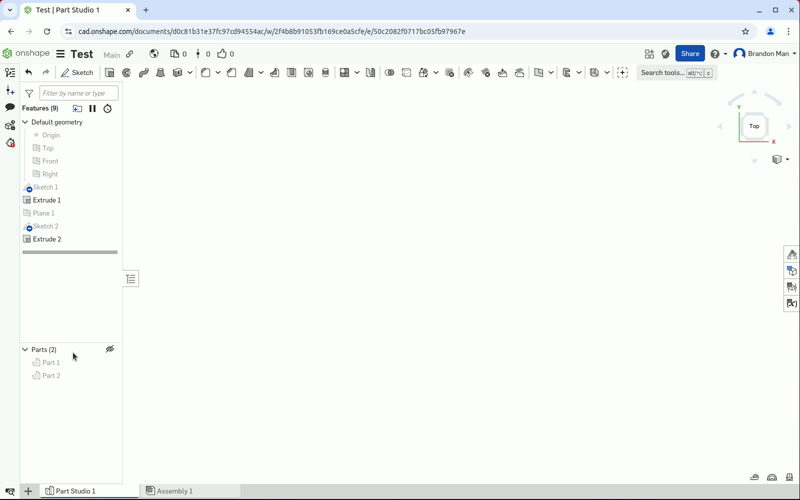
key(shift+y)
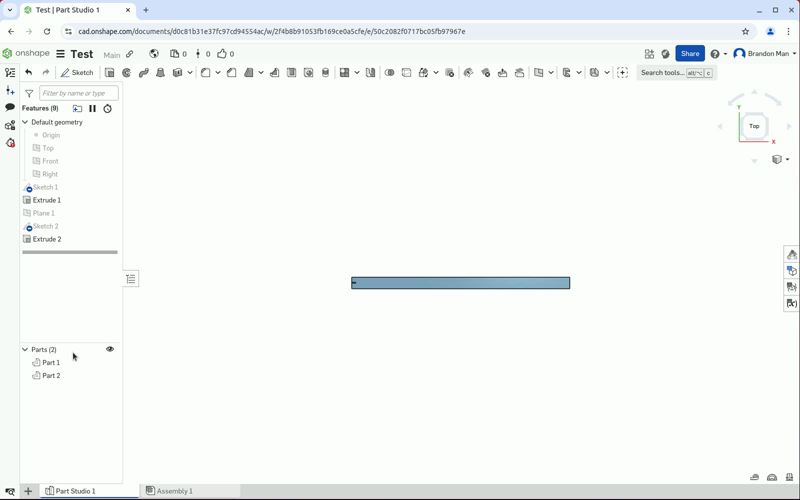
mouse_move(541, 75)
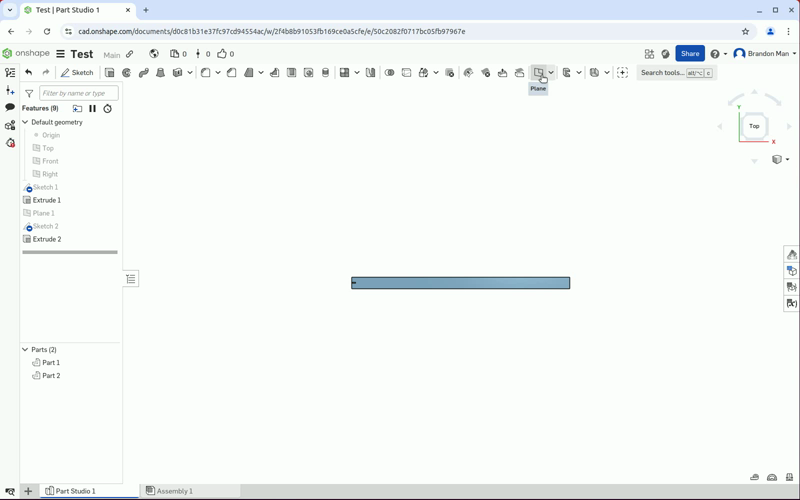
click(541, 75)
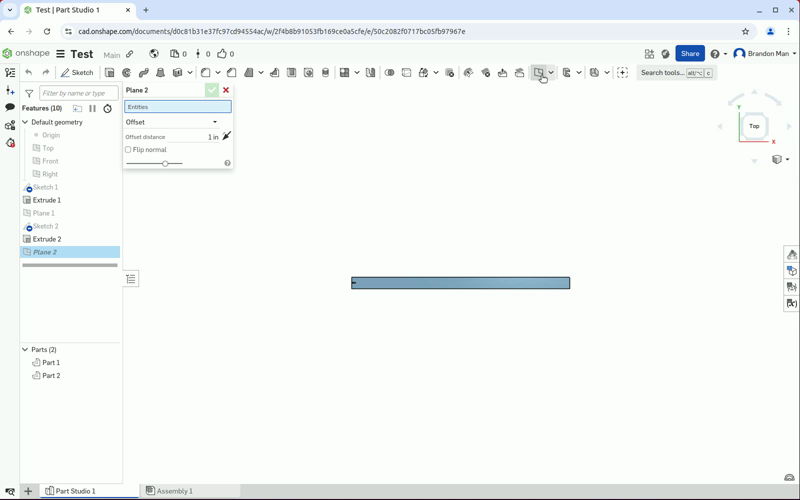
mouse_move(73, 150)
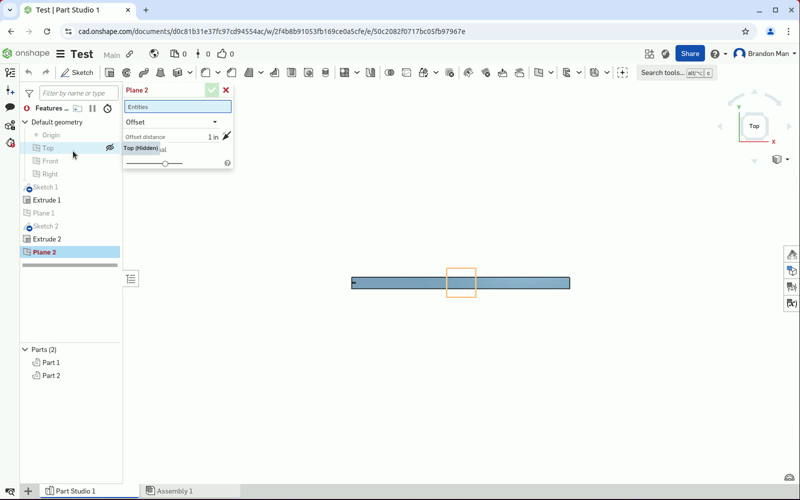
click(73, 150)
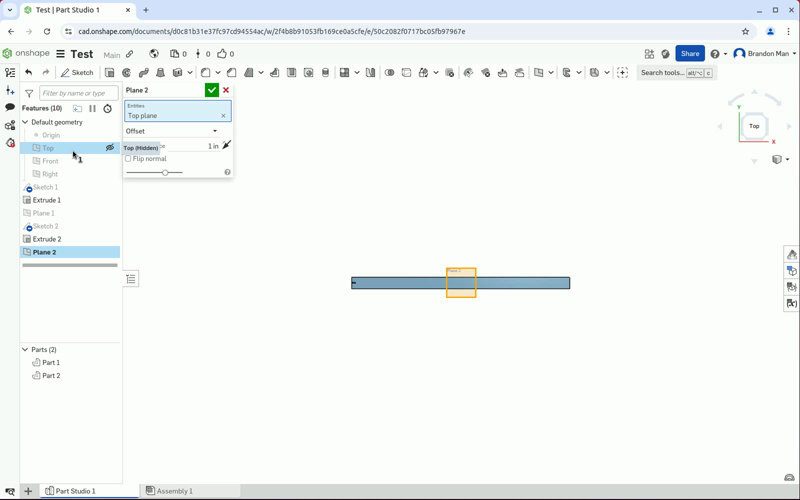
key(tab, 2)
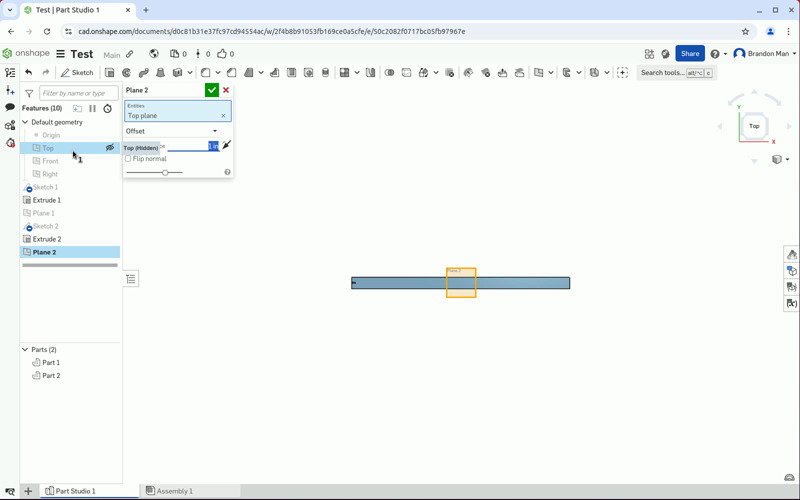
text(6.994)
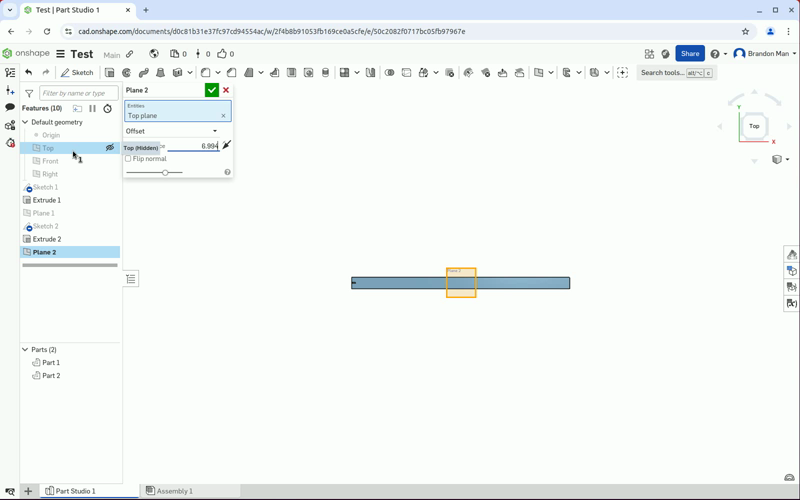
key(enter, 2)
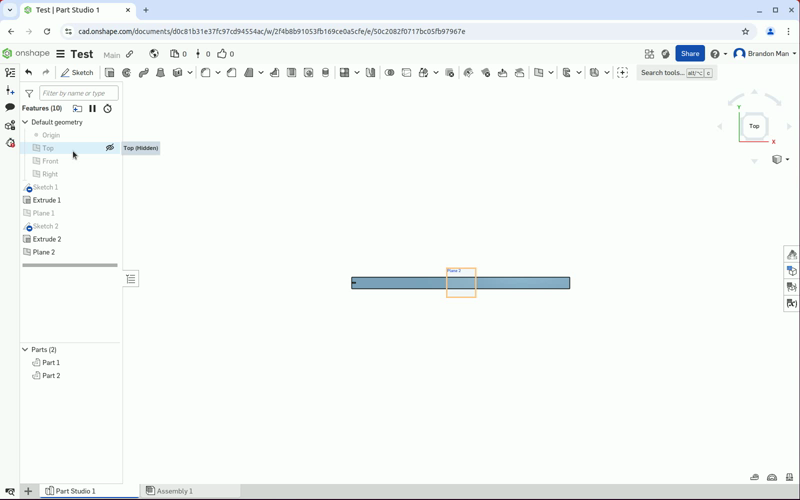
key(shift+s)
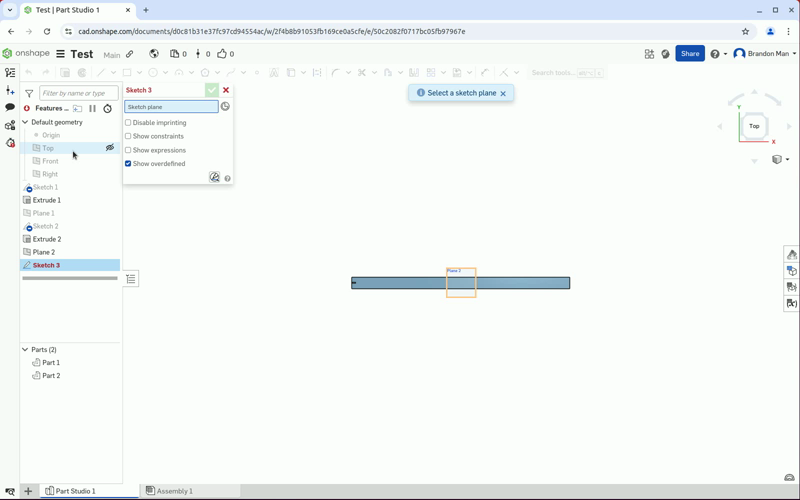
mouse_move(73, 254)
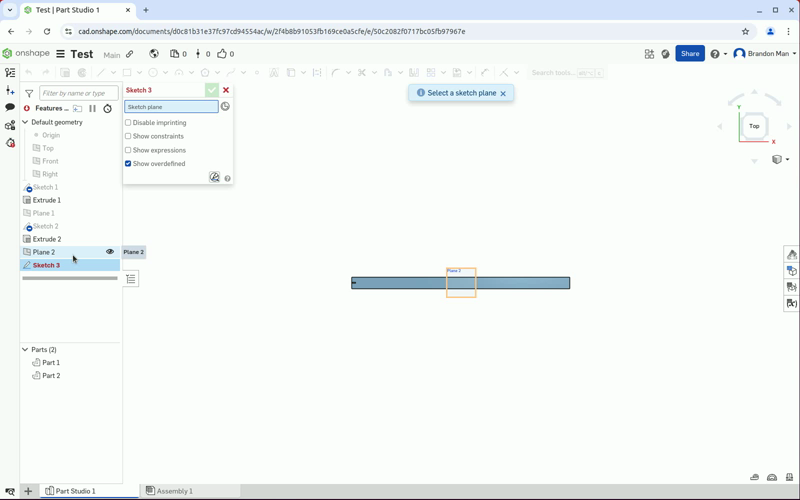
click(73, 254)
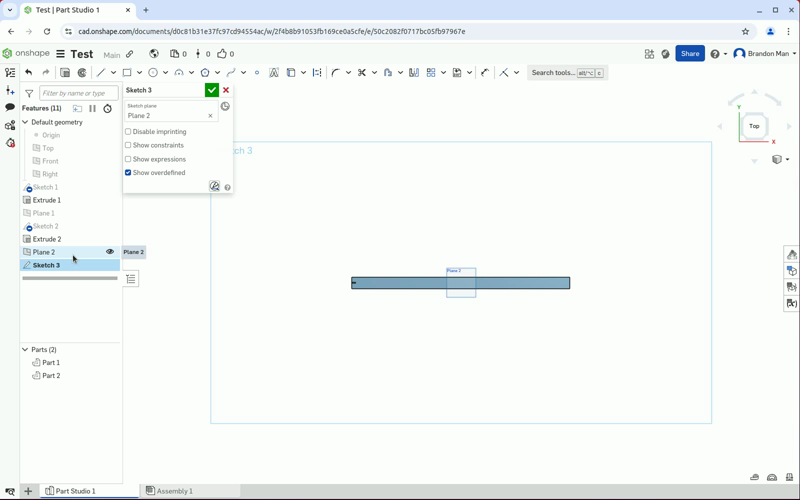
mouse_move(73, 352)
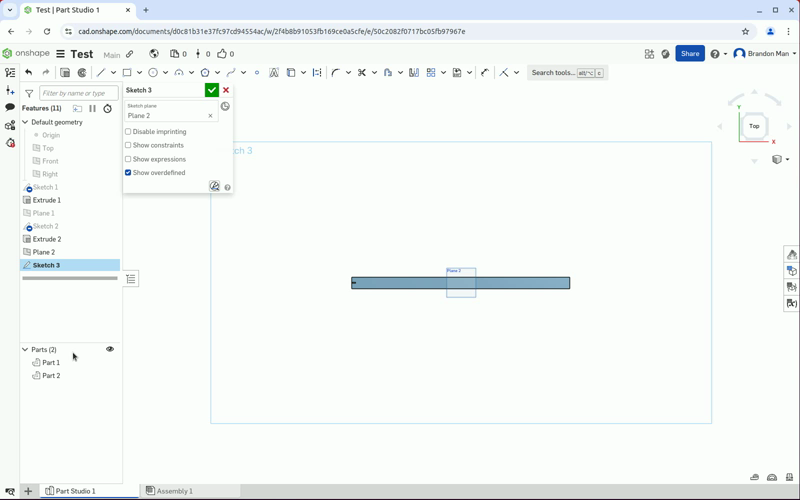
key(y)
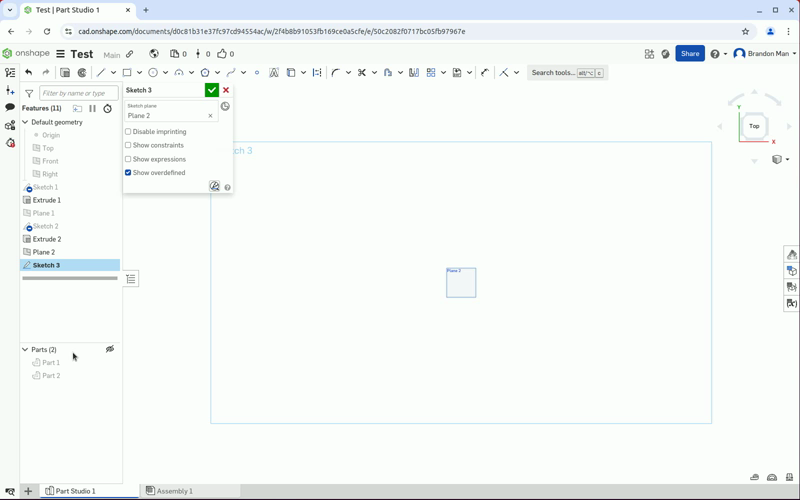
key(l)
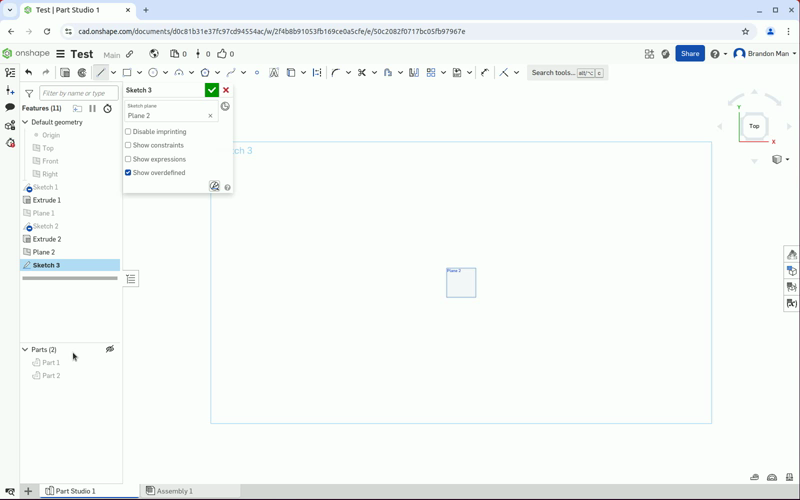
key_down(shift)
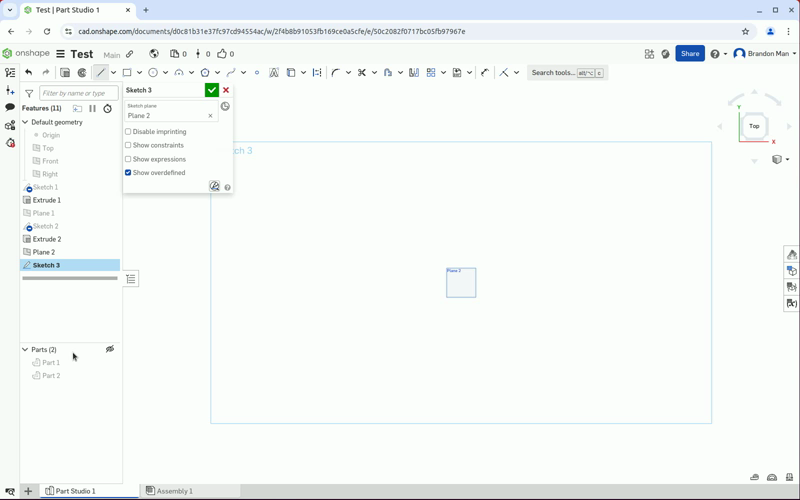
mouse_move(348, 282)
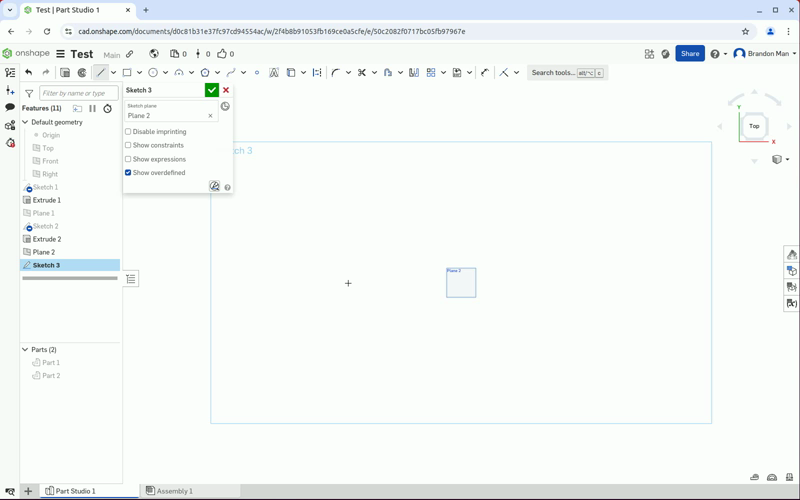
click(348, 282)
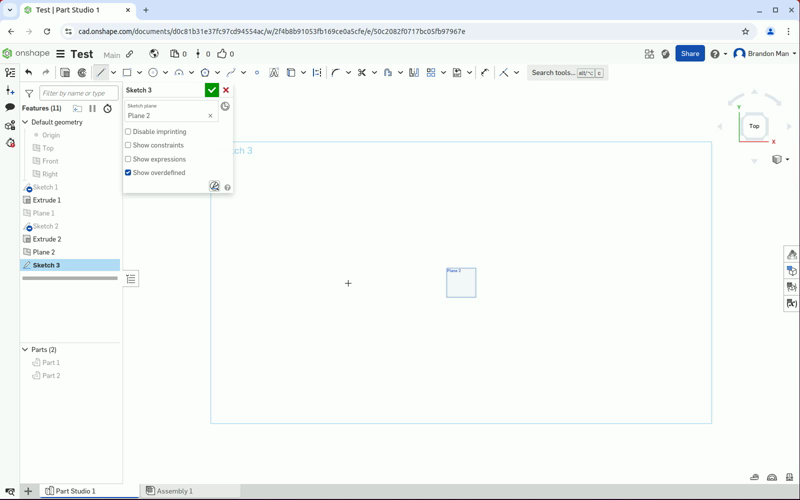
key_up(shift)
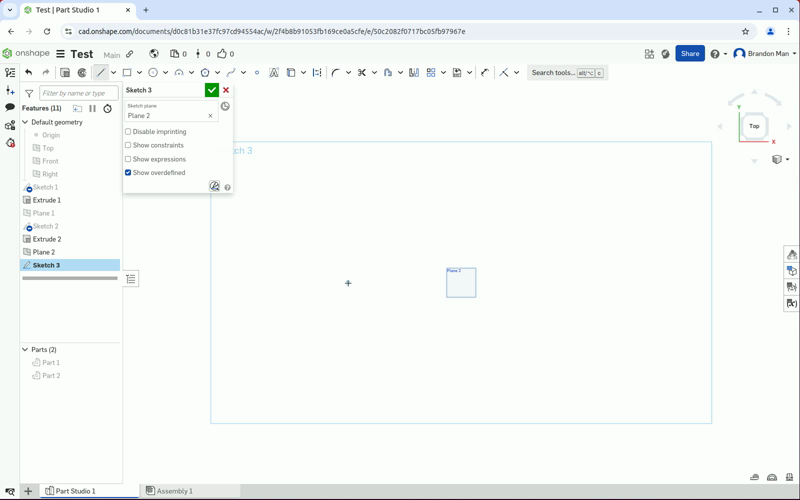
key_down(shift)
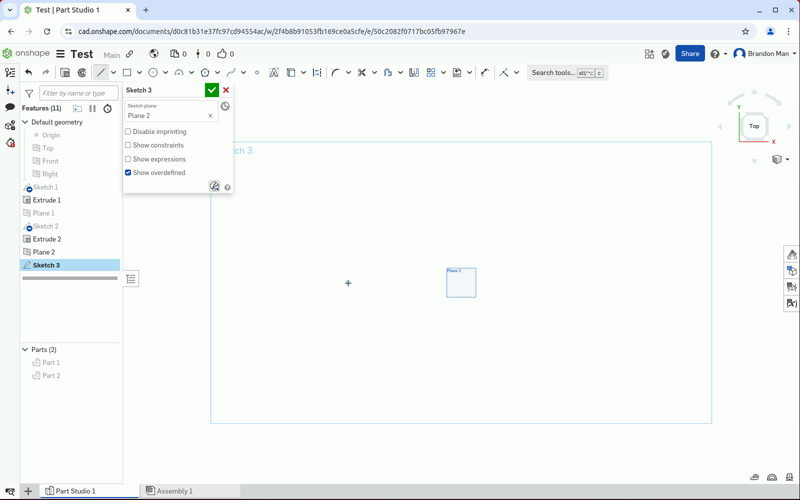
mouse_move(378, 282)
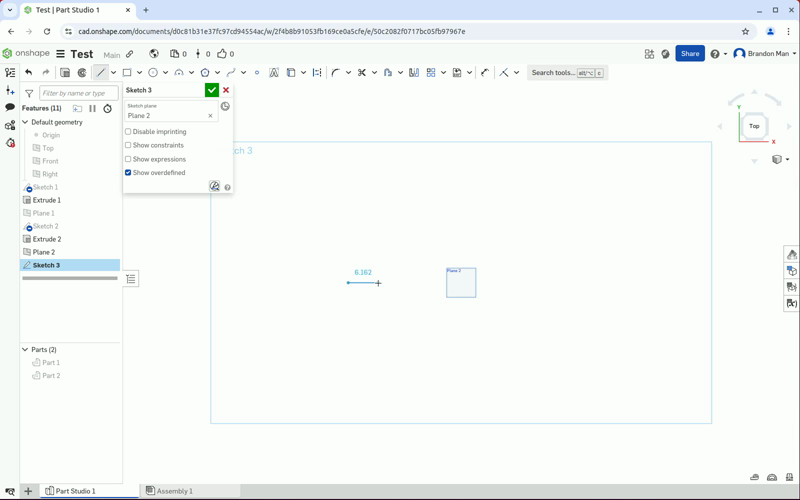
mouse_move(352, 282)
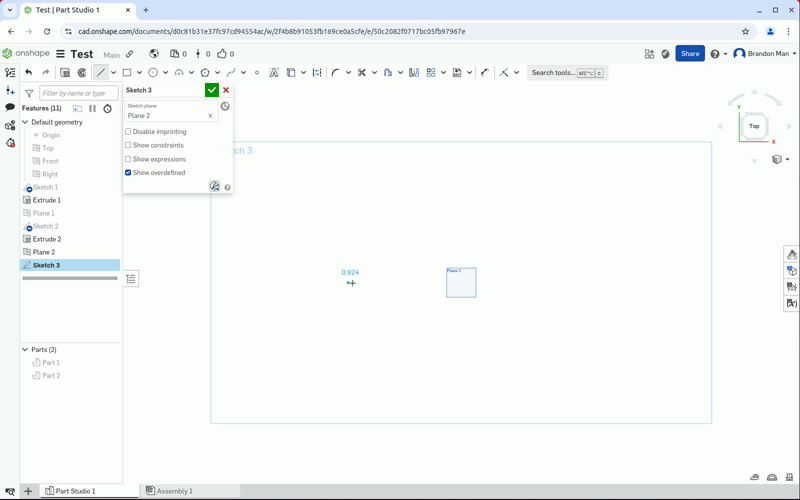
scroll(6)
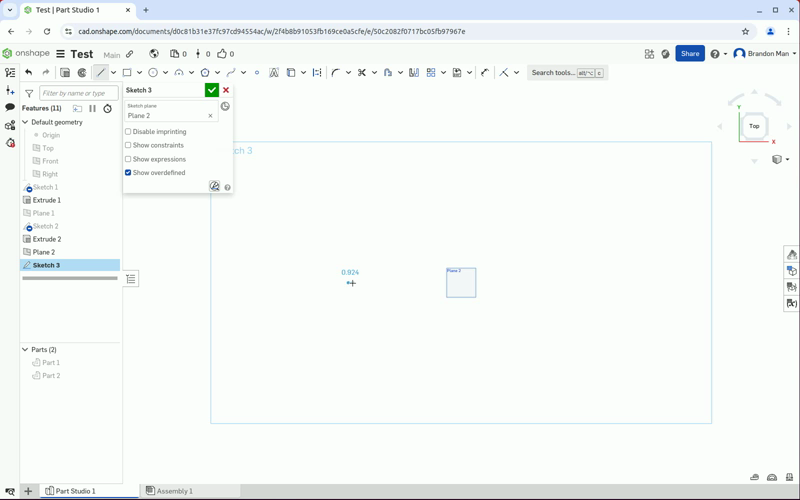
scroll(6)
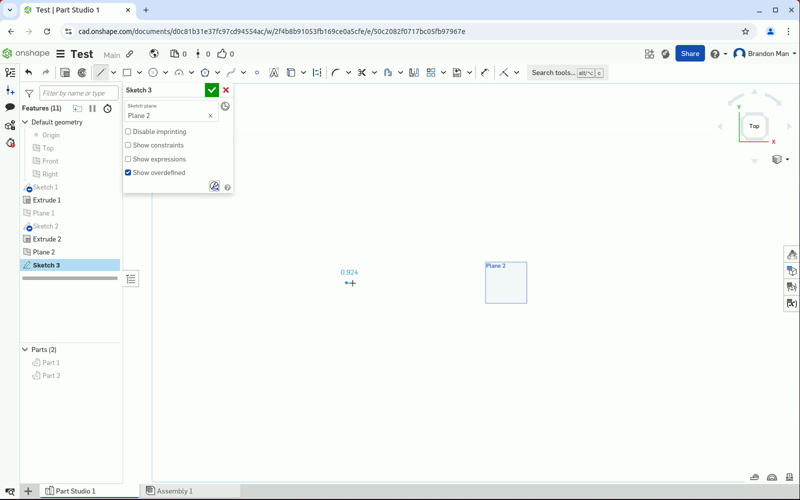
scroll(6)
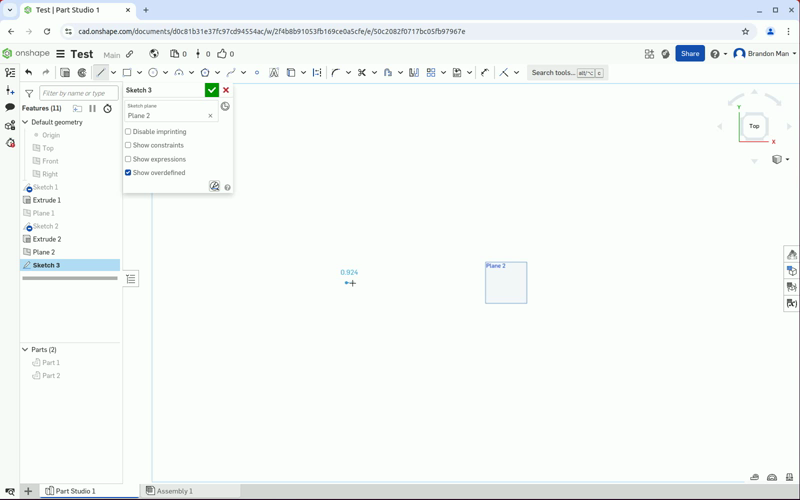
scroll(6)
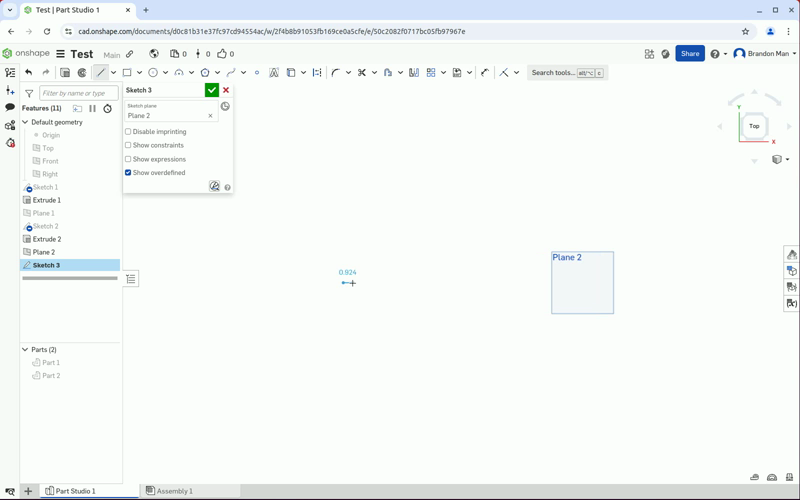
scroll(6)
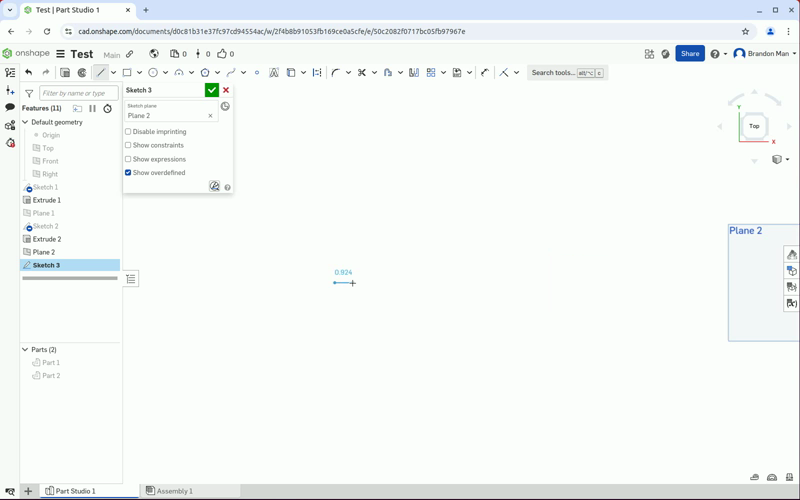
scroll(6)
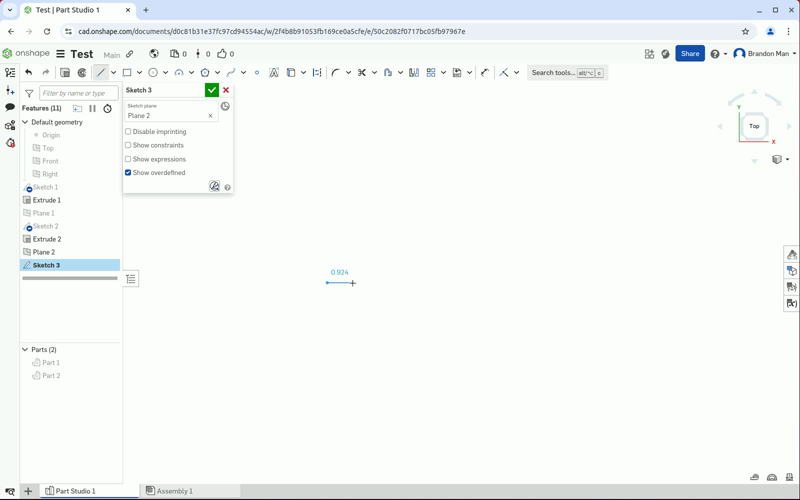
scroll(6)
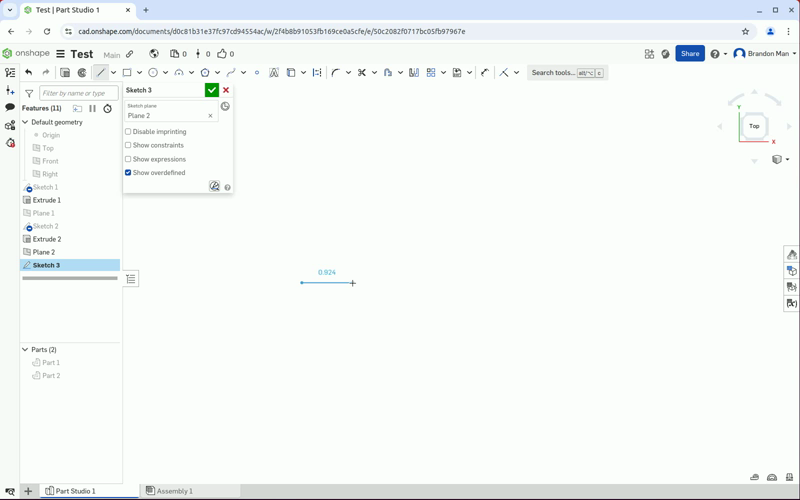
click(352, 282)
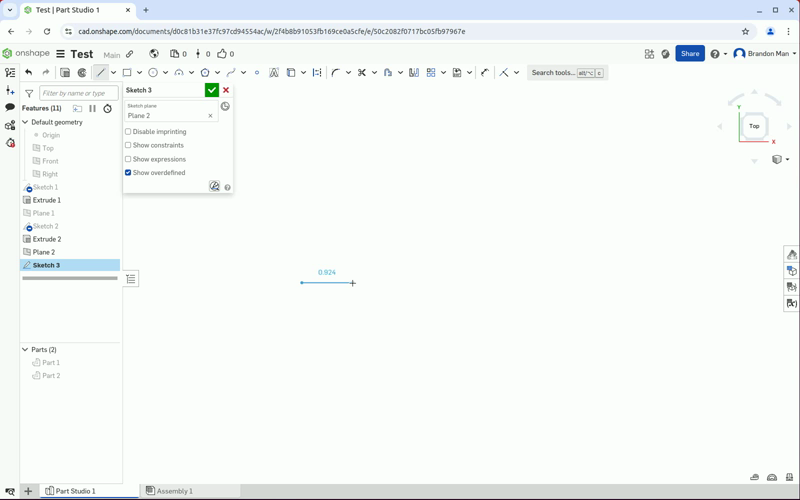
scroll(-6)
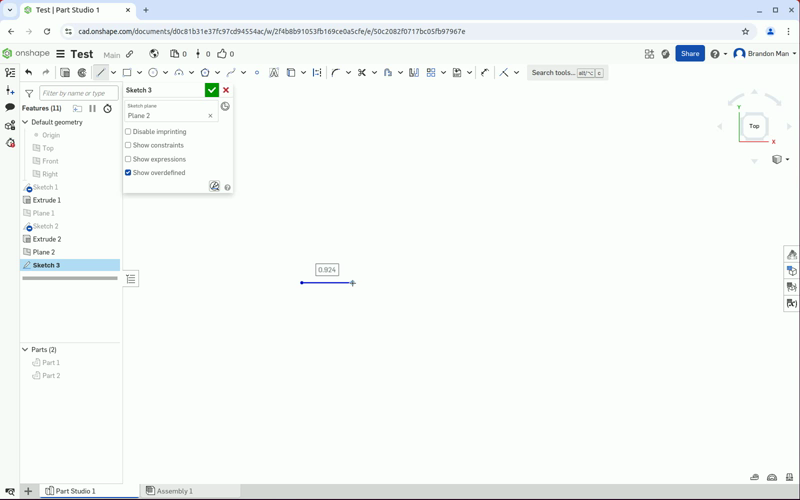
scroll(-6)
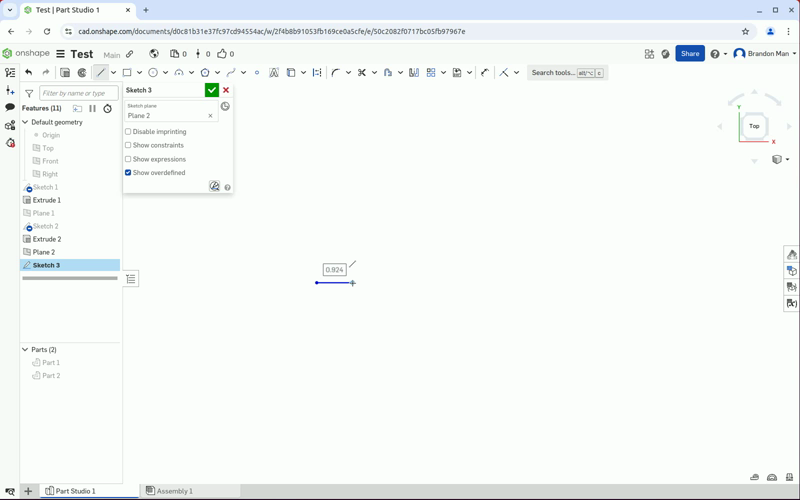
scroll(-6)
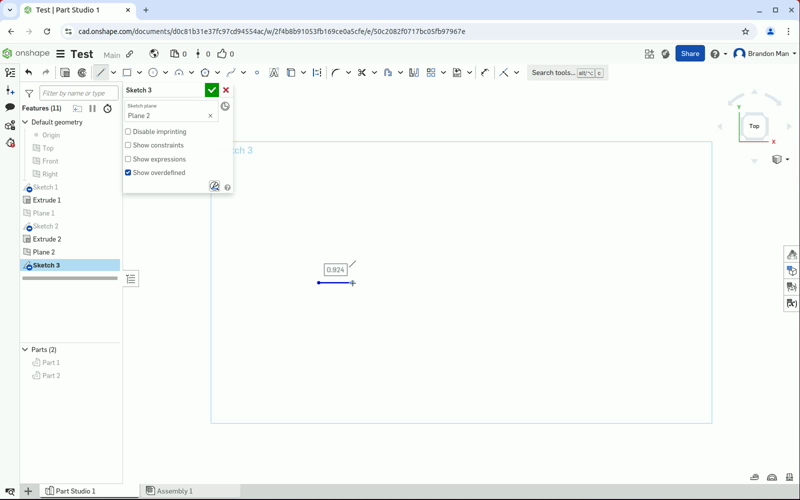
scroll(-6)
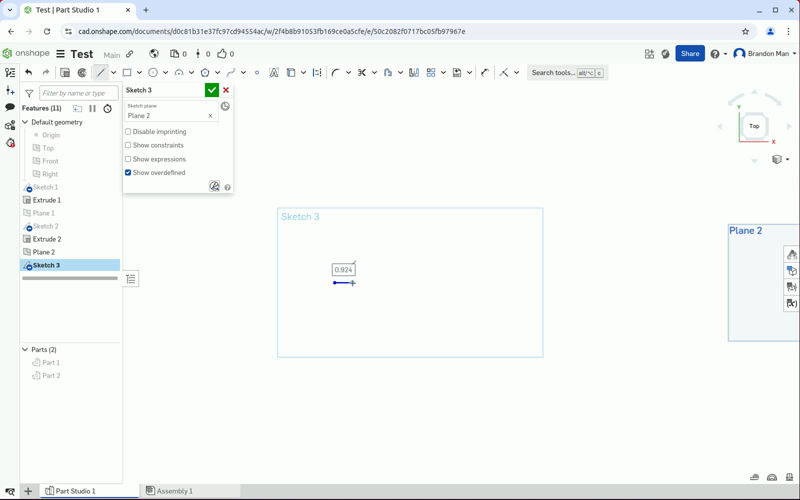
scroll(-6)
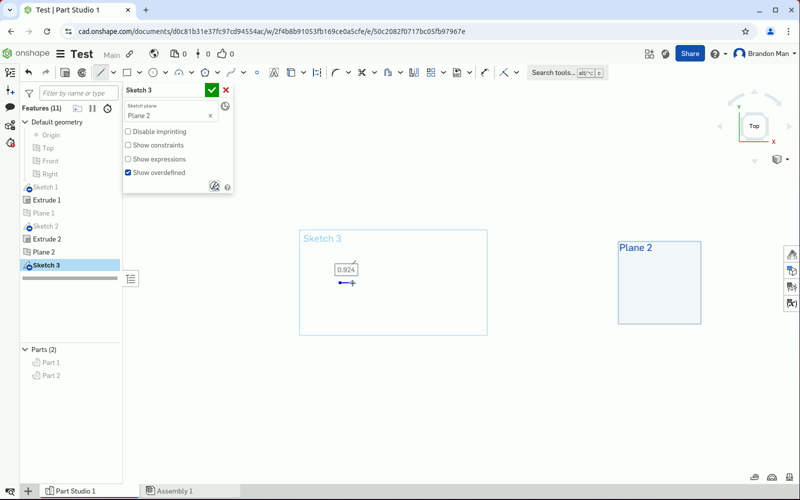
scroll(-6)
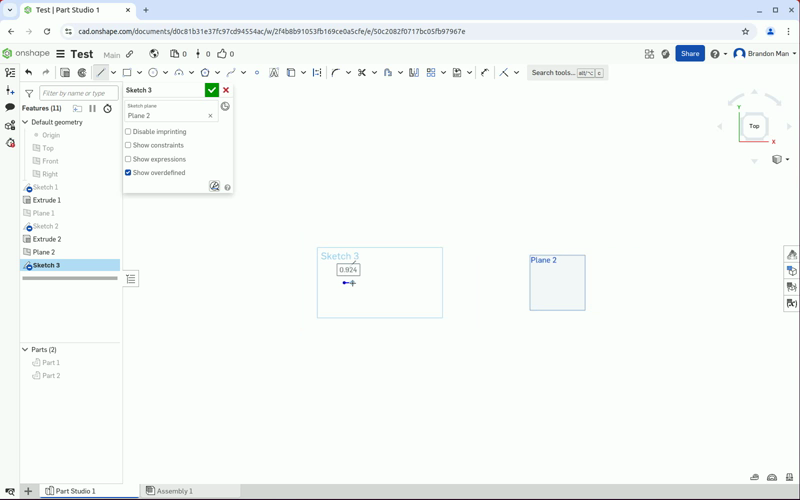
scroll(-6)
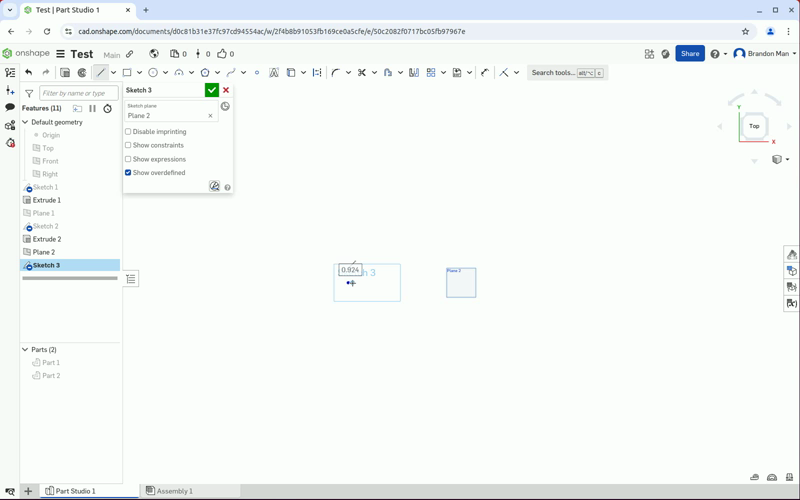
key_up(shift)
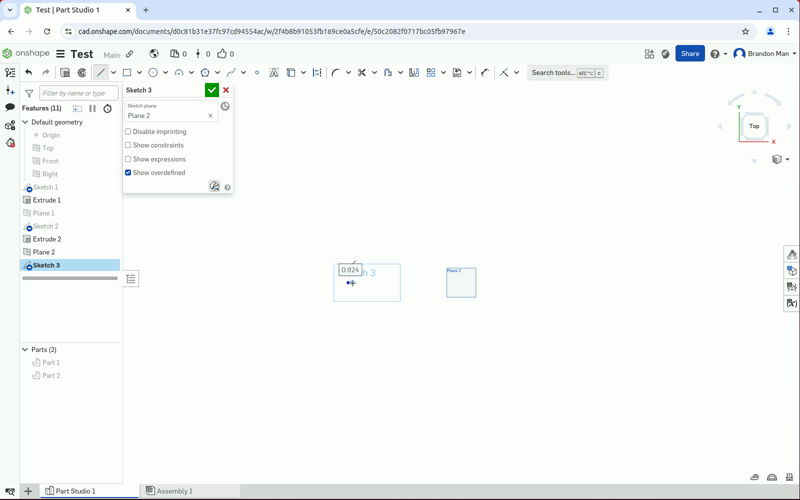
key_down(shift)
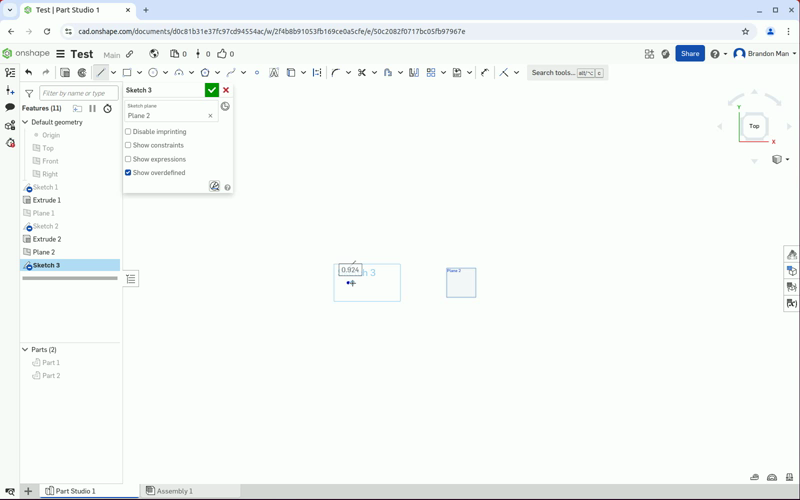
mouse_move(382, 282)
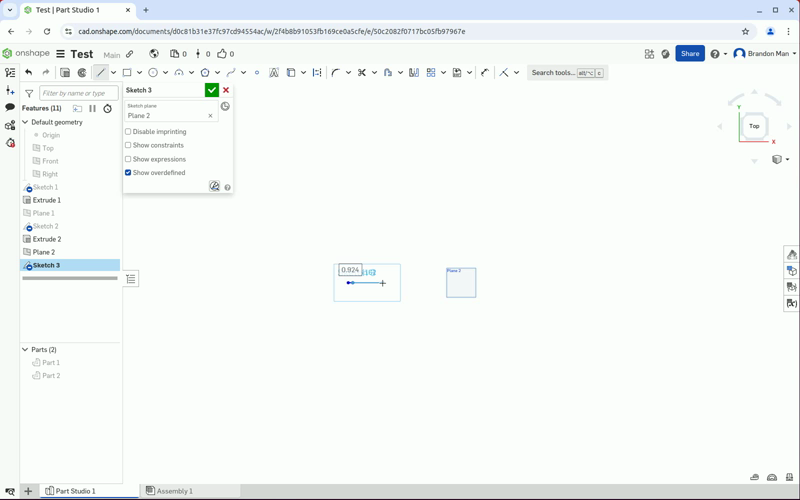
mouse_move(352, 281)
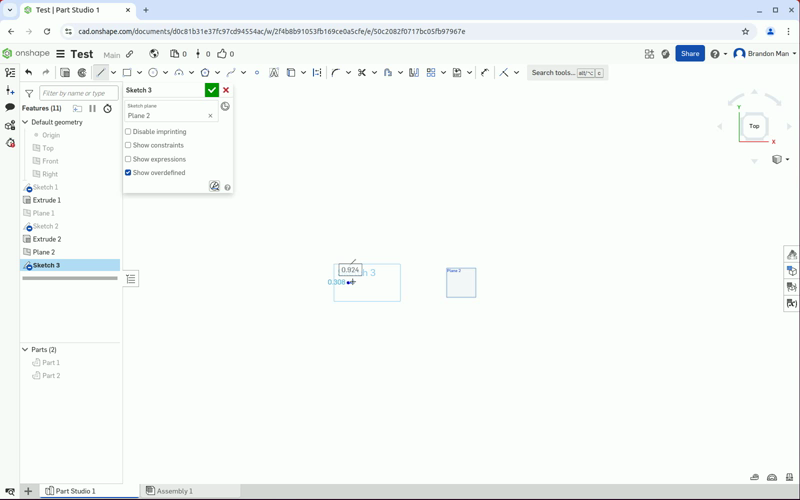
scroll(6)
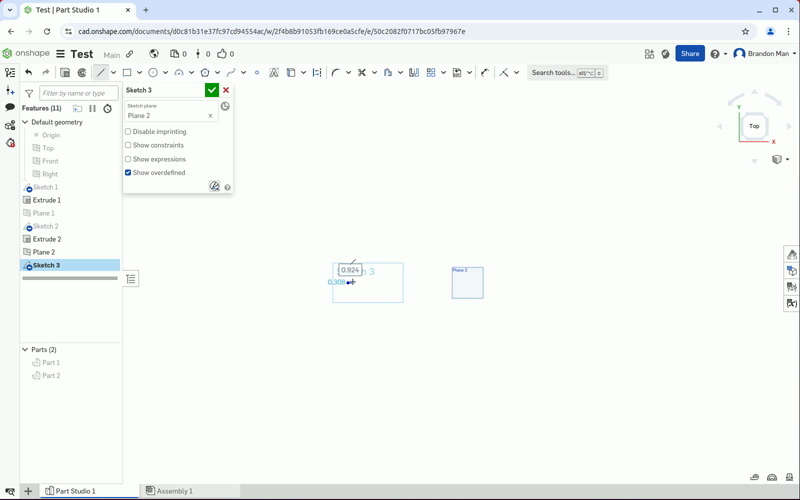
scroll(6)
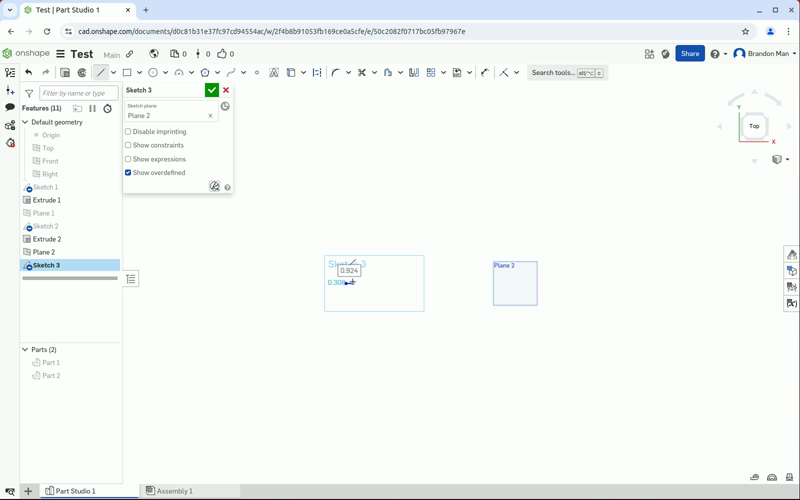
scroll(6)
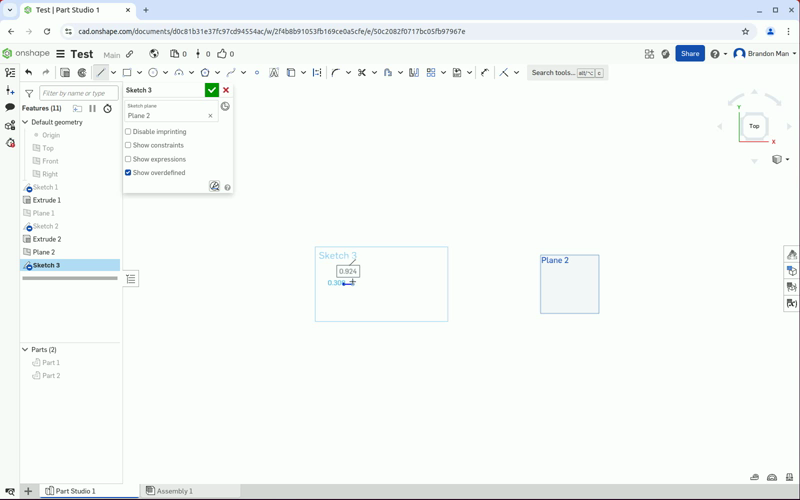
scroll(6)
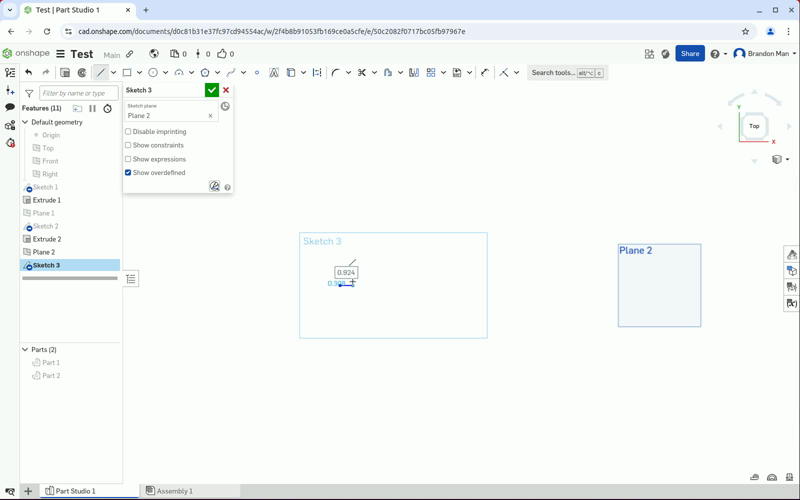
scroll(6)
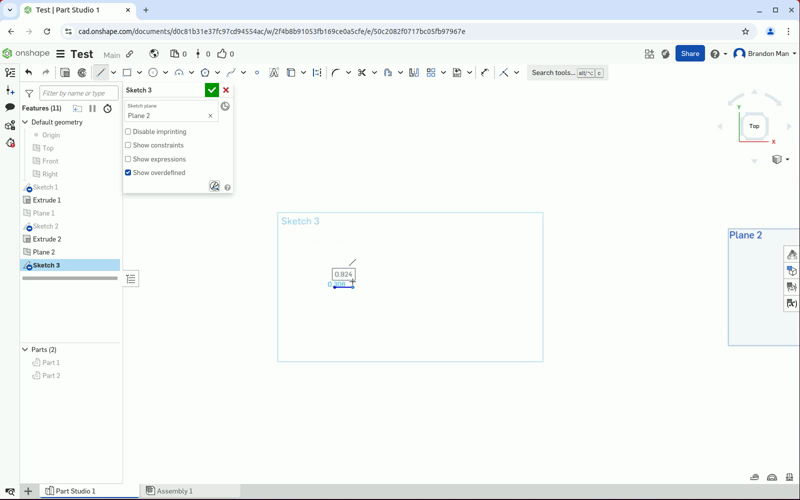
scroll(6)
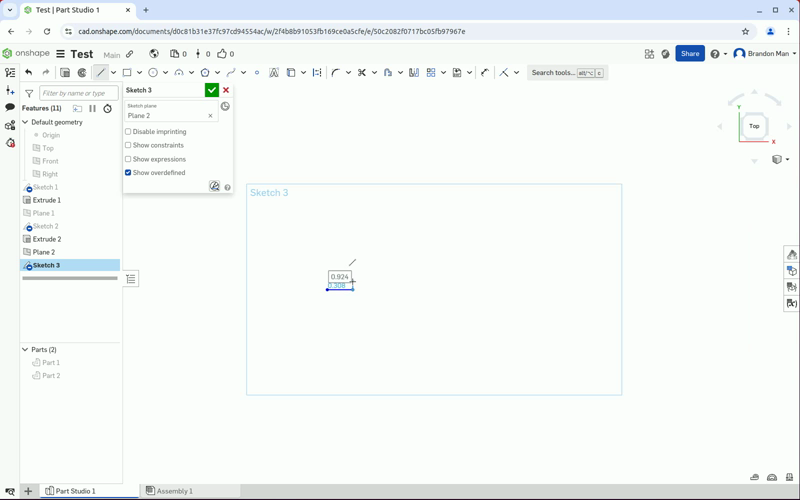
scroll(6)
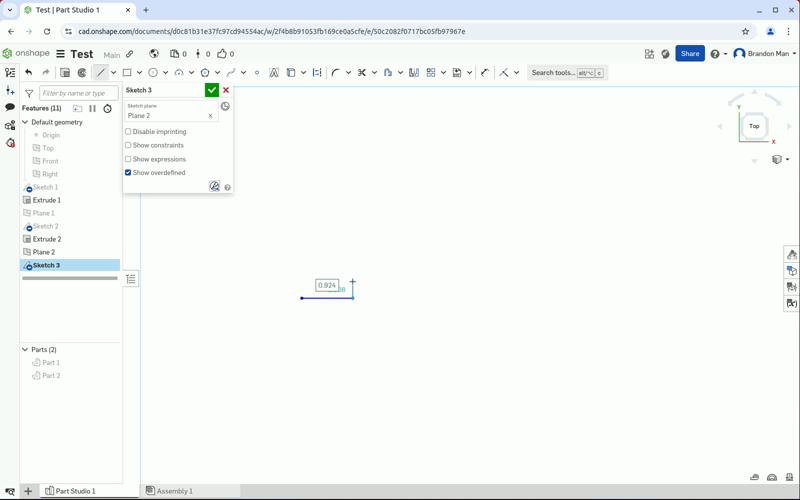
click(352, 281)
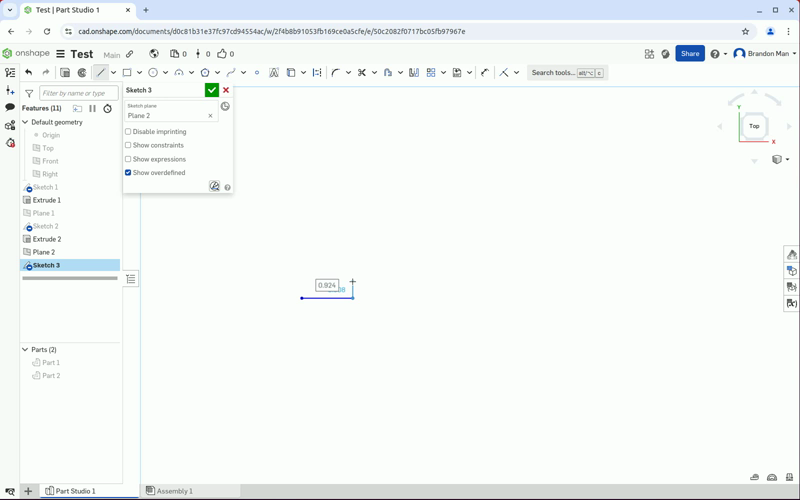
scroll(-6)
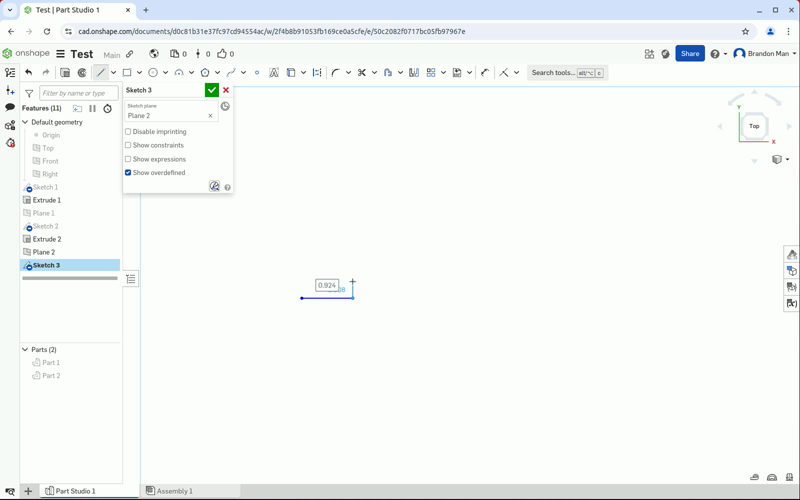
scroll(-6)
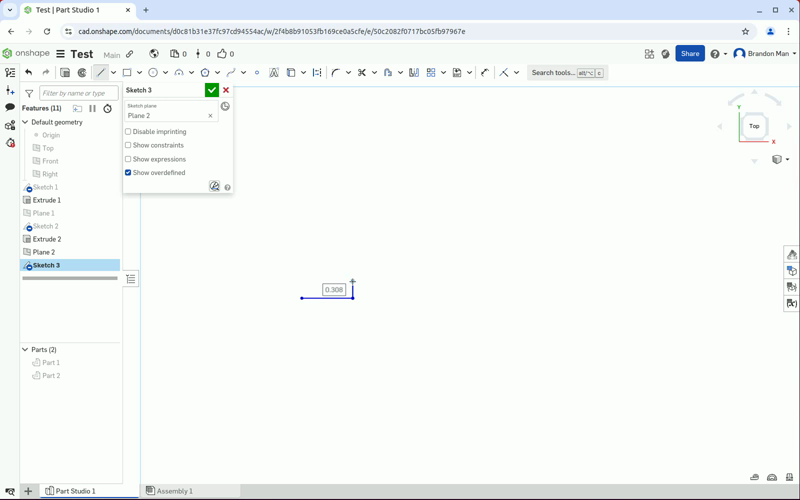
scroll(-6)
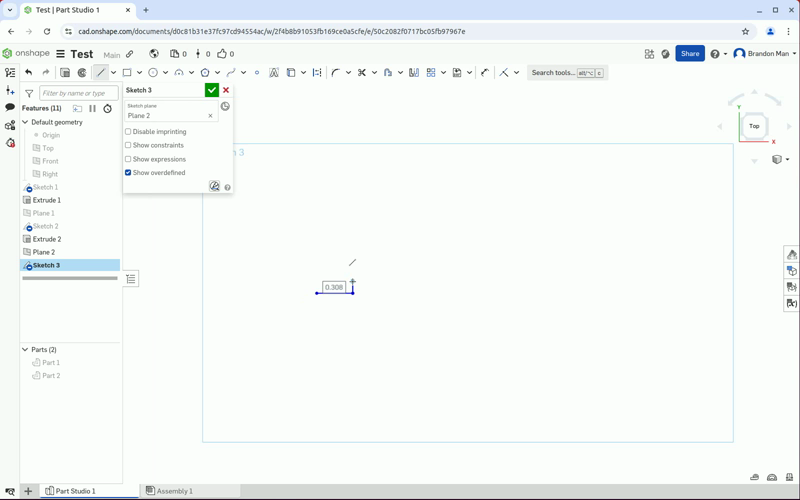
scroll(-6)
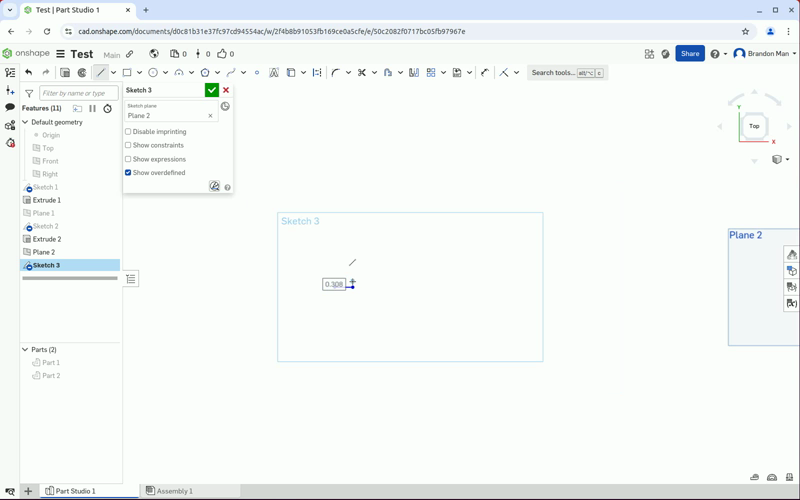
scroll(-6)
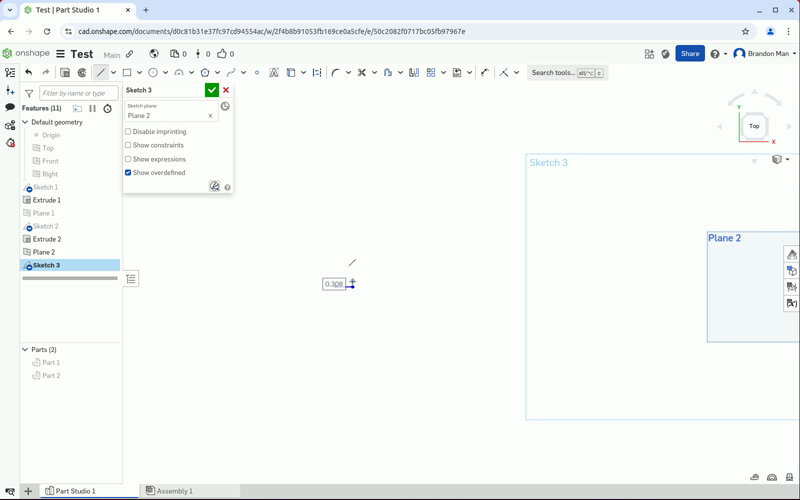
scroll(-6)
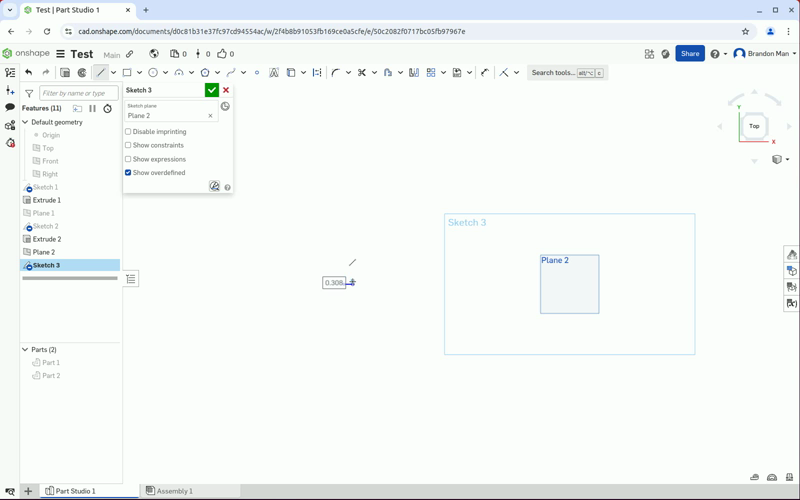
scroll(-6)
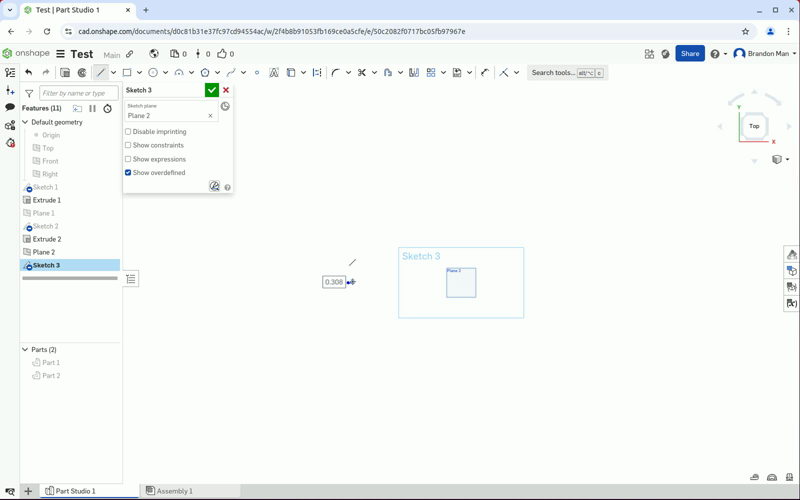
key_up(shift)
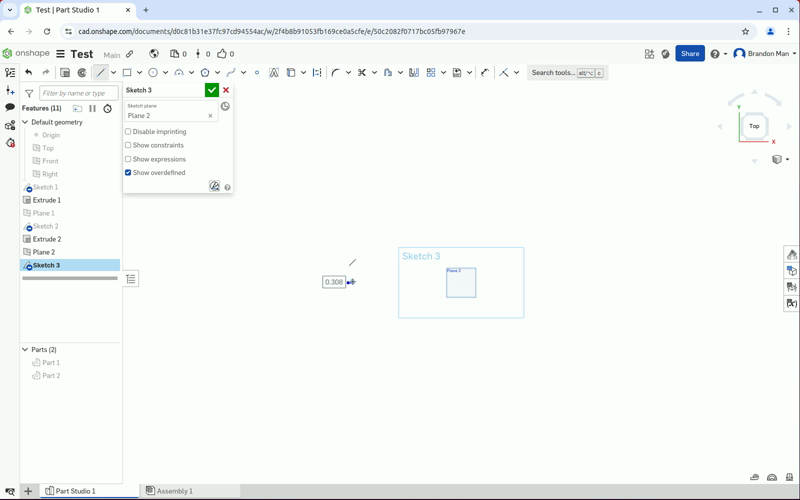
key_down(shift)
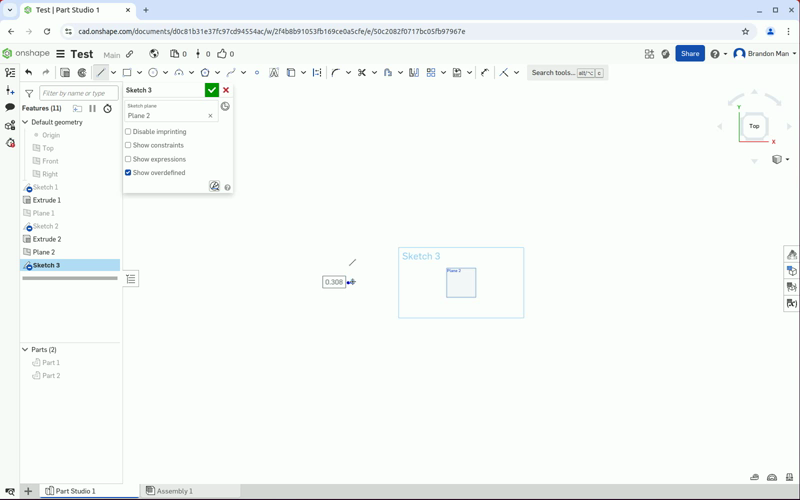
mouse_move(382, 281)
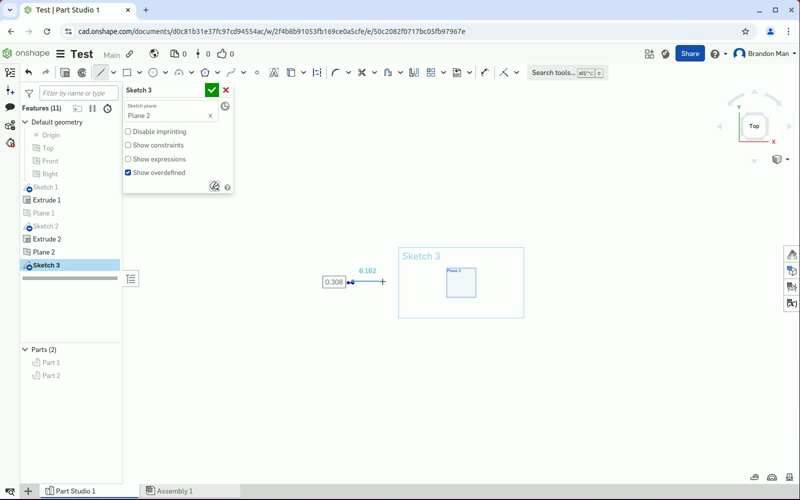
mouse_move(348, 281)
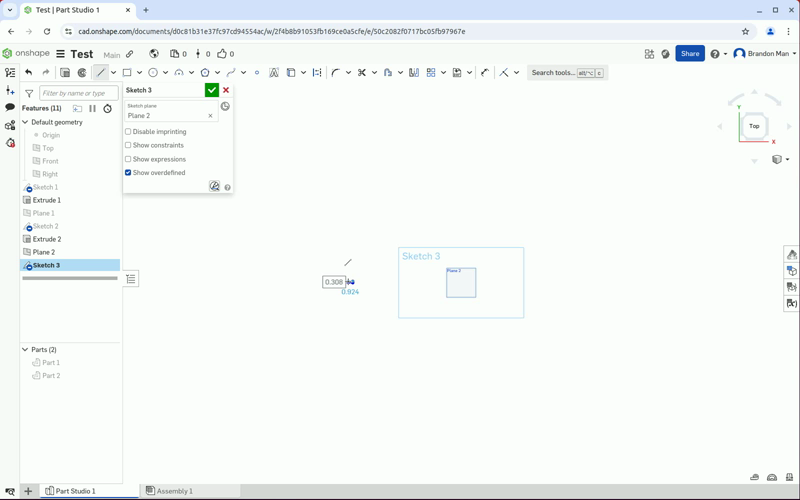
scroll(6)
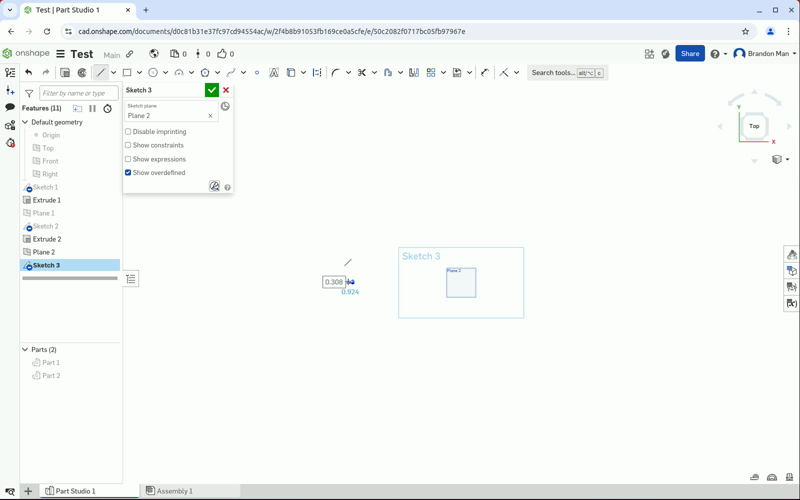
scroll(6)
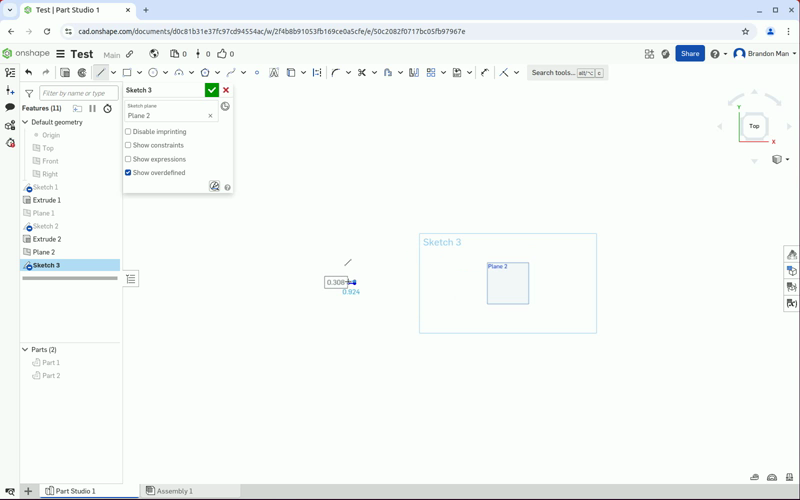
scroll(6)
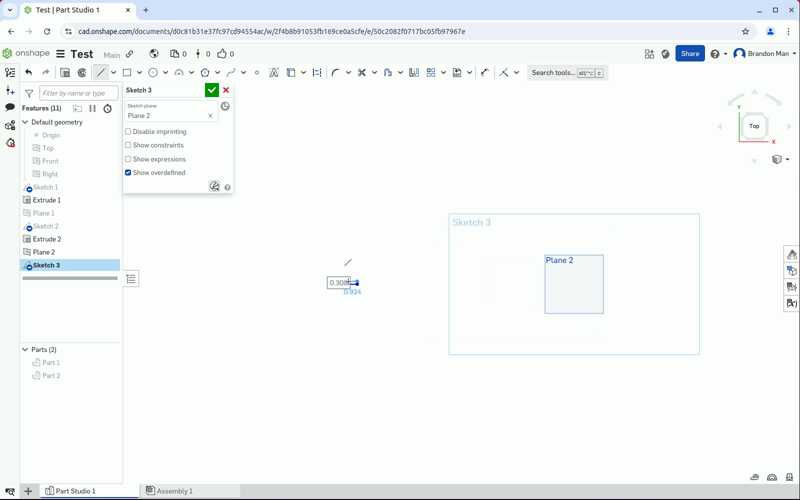
scroll(6)
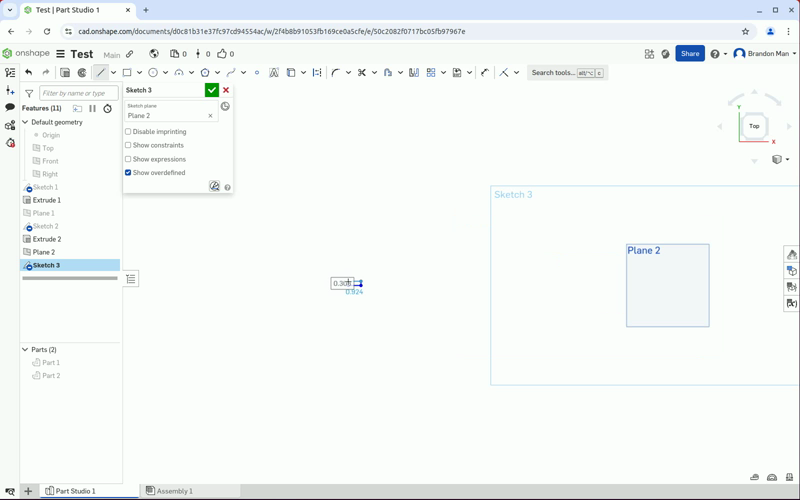
scroll(6)
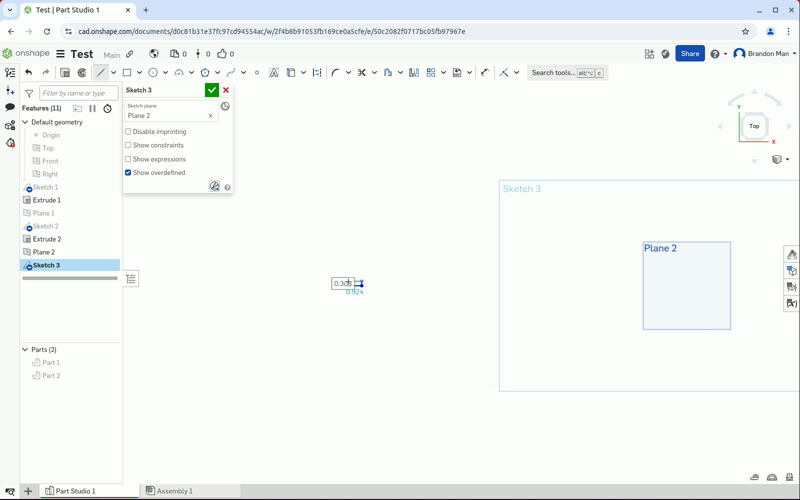
scroll(6)
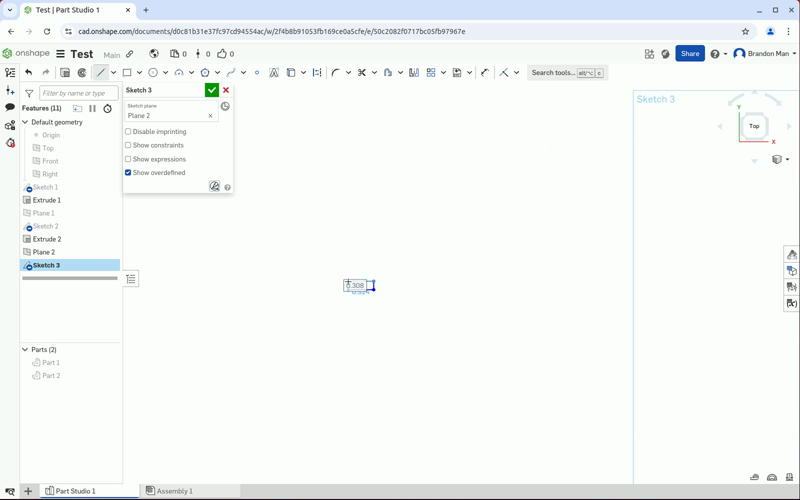
scroll(6)
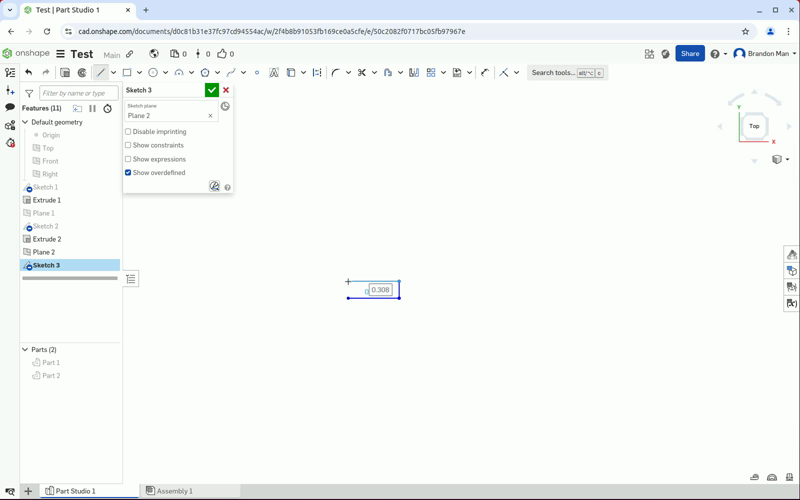
click(348, 281)
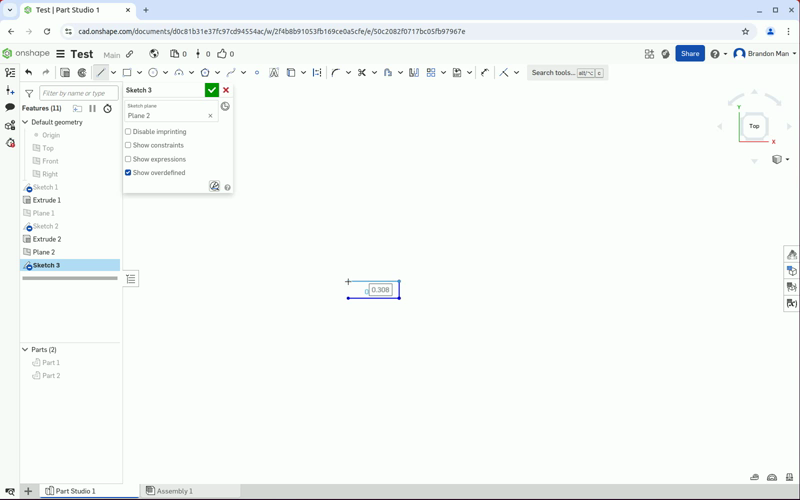
scroll(-6)
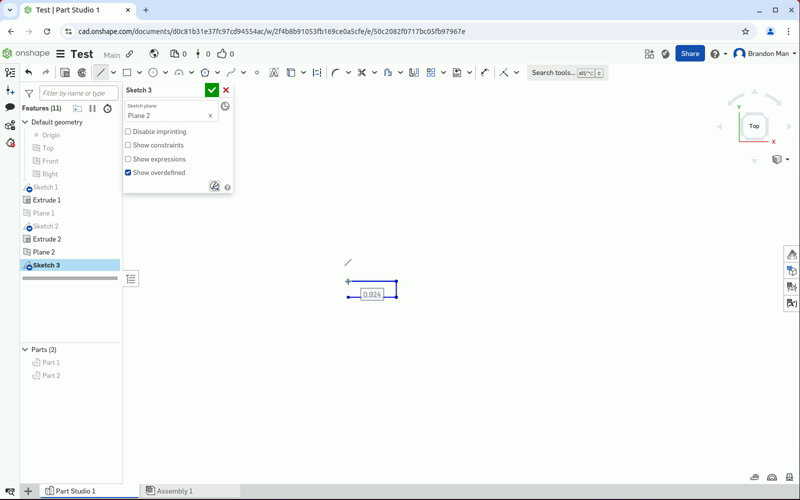
scroll(-6)
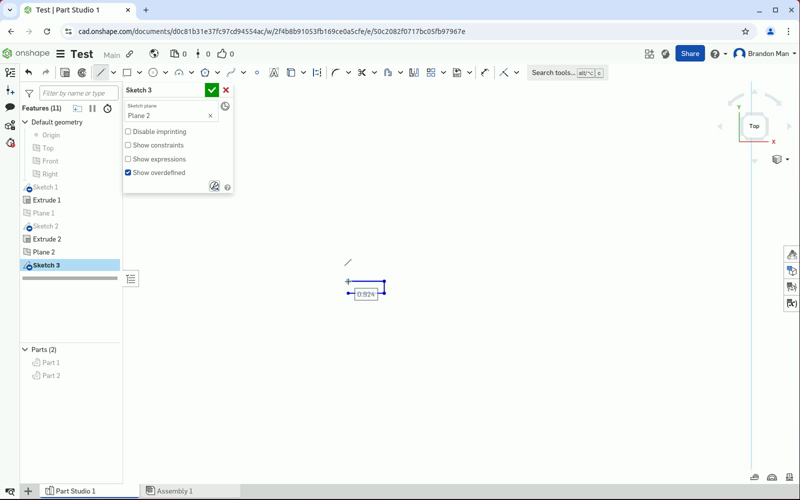
scroll(-6)
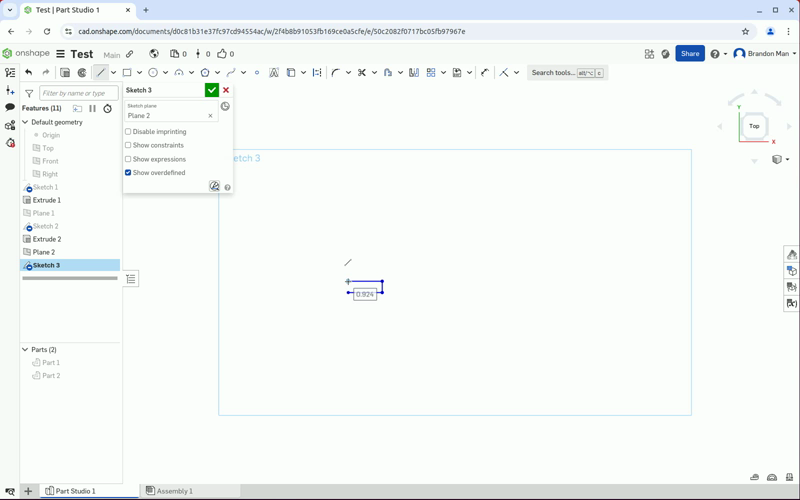
scroll(-6)
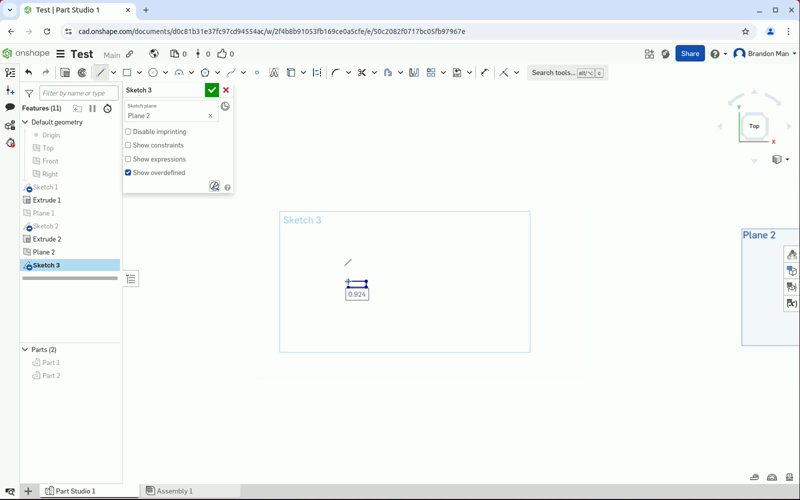
scroll(-6)
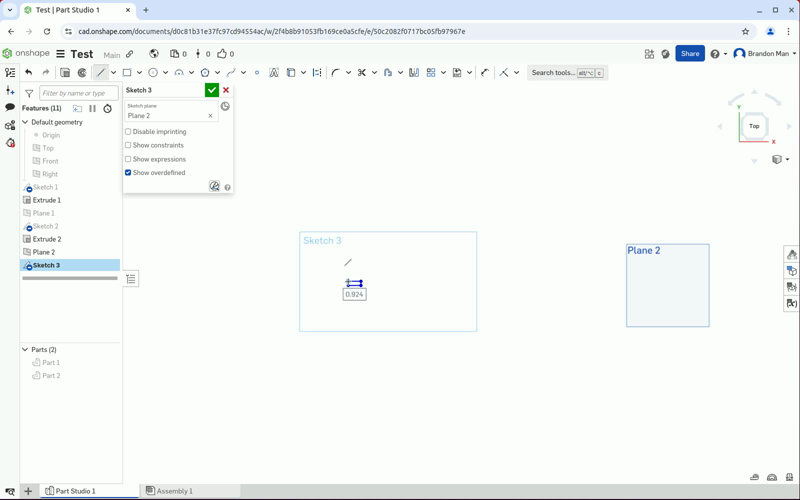
scroll(-6)
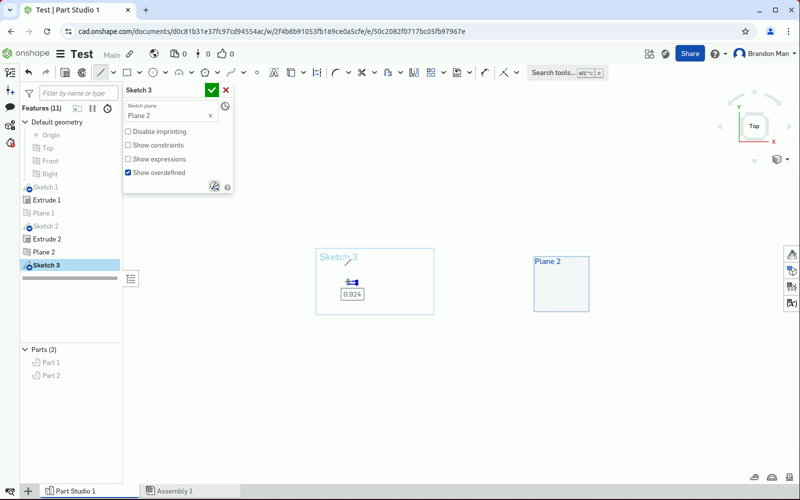
scroll(-6)
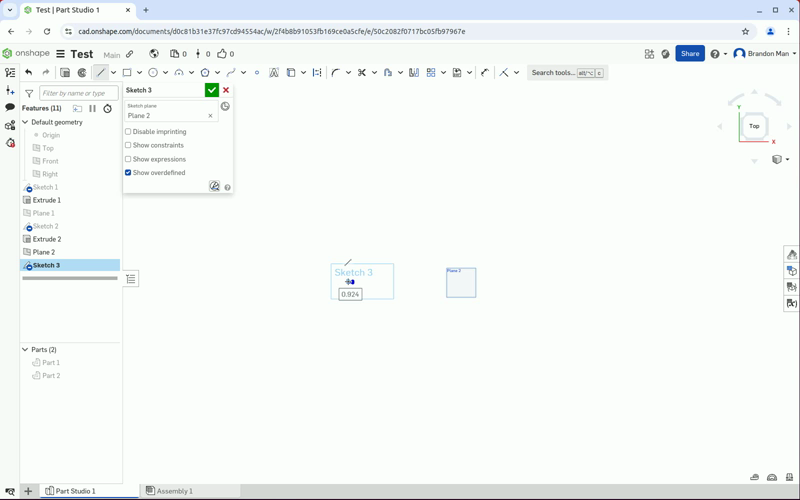
key_up(shift)
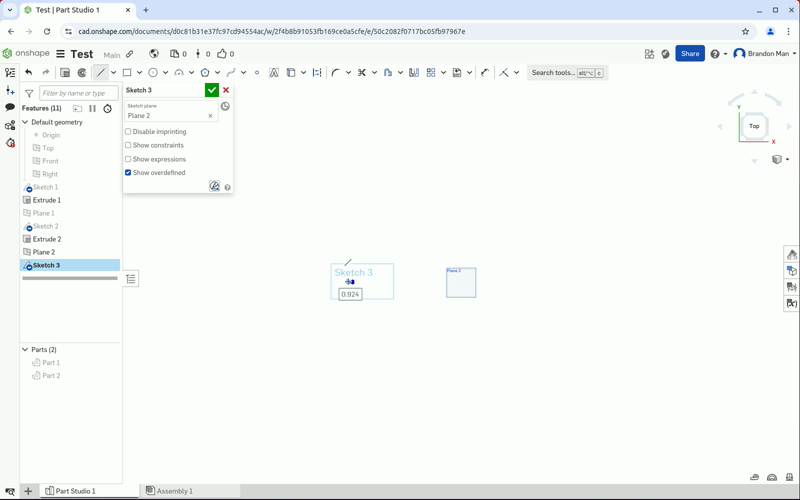
mouse_move(378, 281)
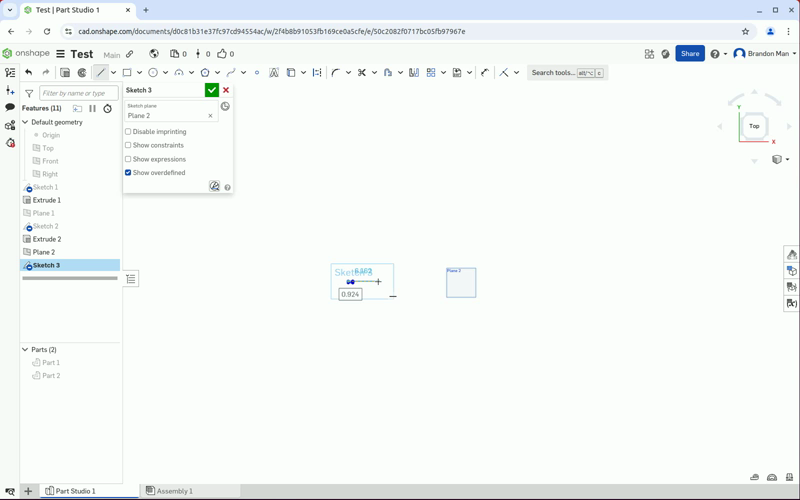
key_down(shift)
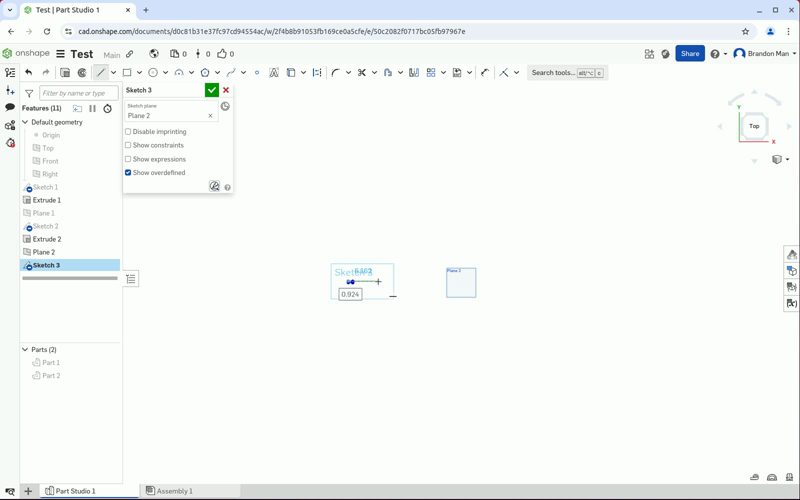
mouse_move(348, 282)
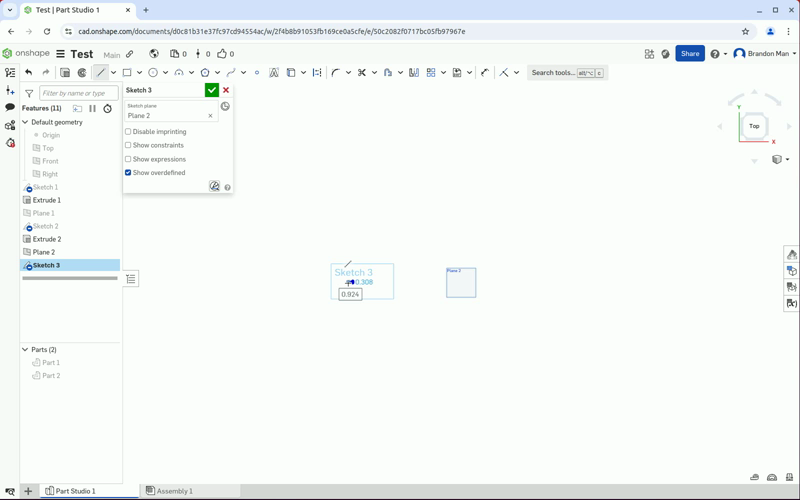
scroll(6)
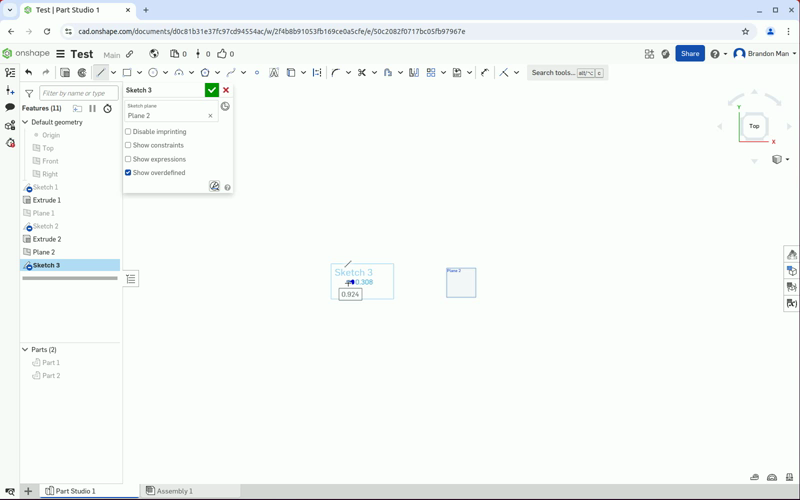
scroll(6)
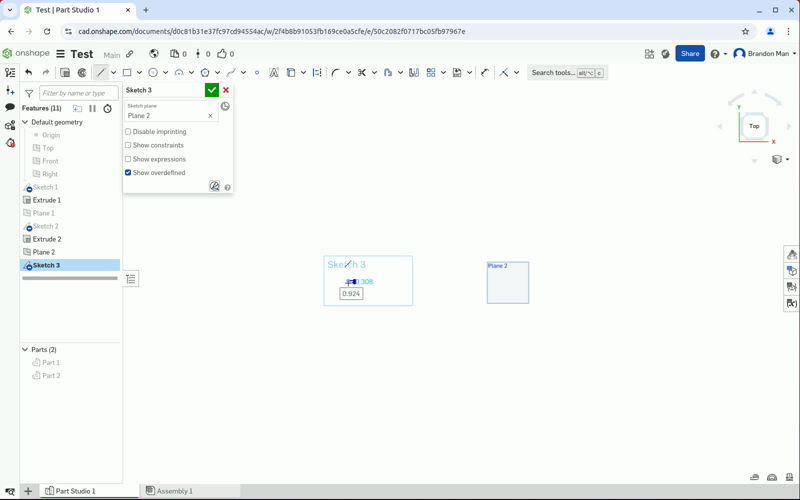
scroll(6)
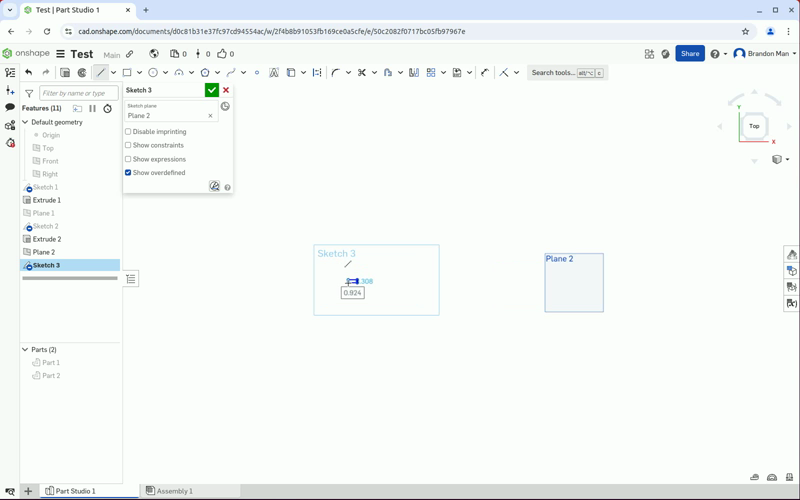
scroll(6)
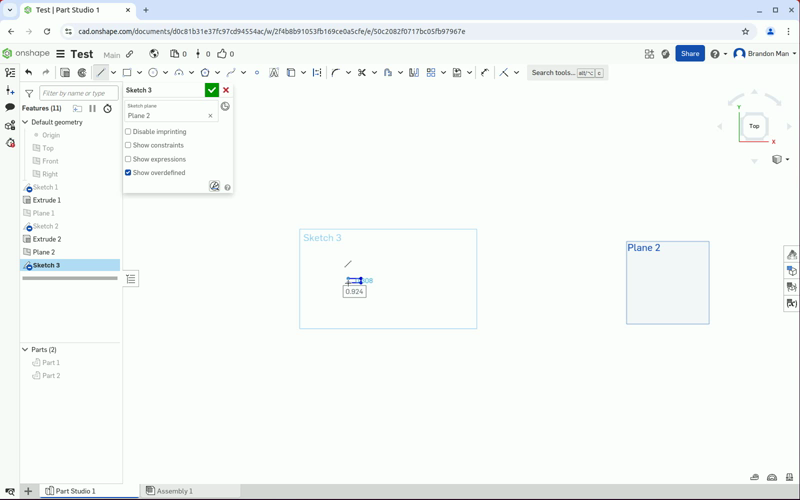
scroll(6)
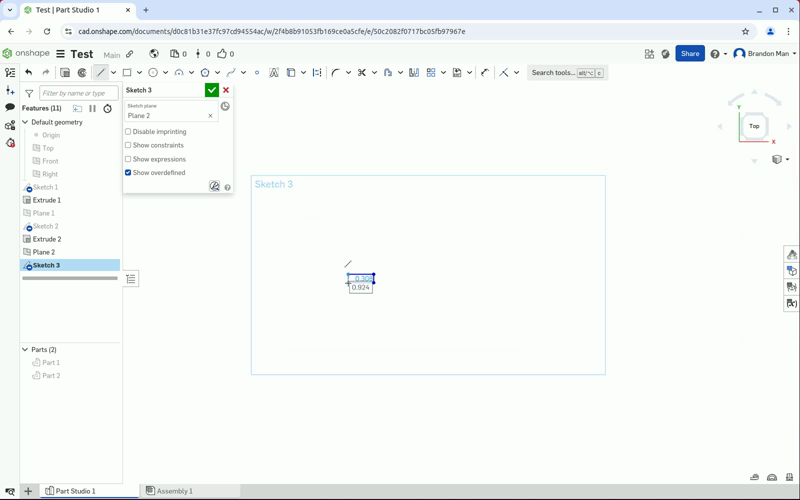
scroll(6)
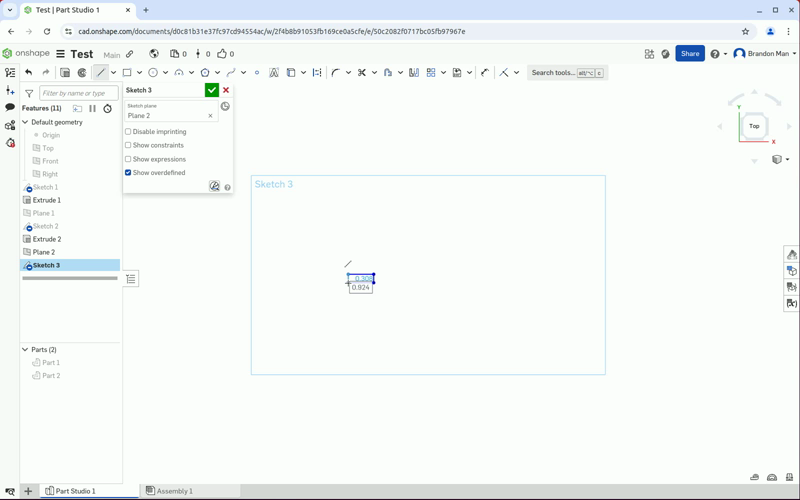
scroll(6)
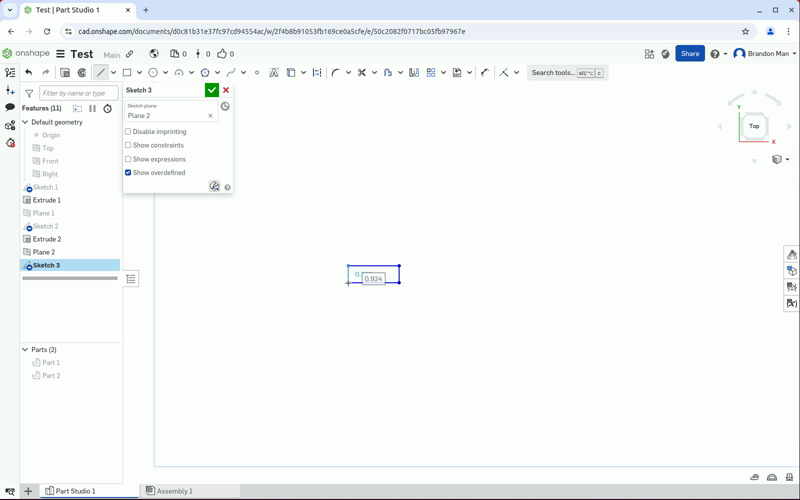
key_up(shift)
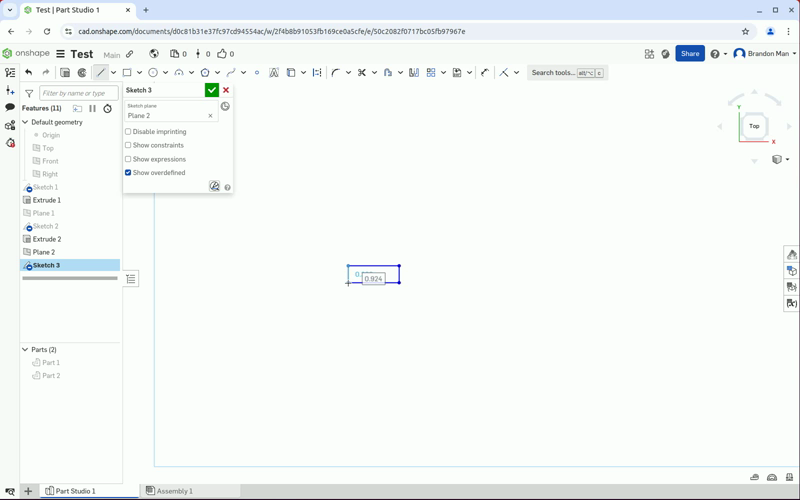
click(348, 282)
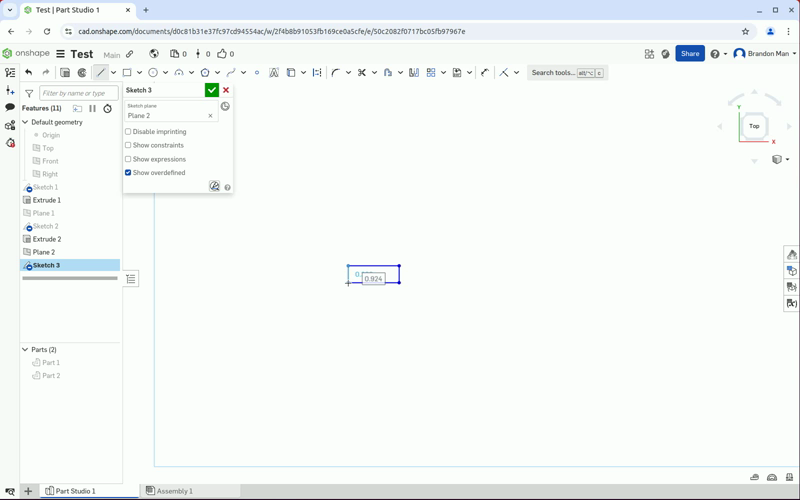
scroll(-6)
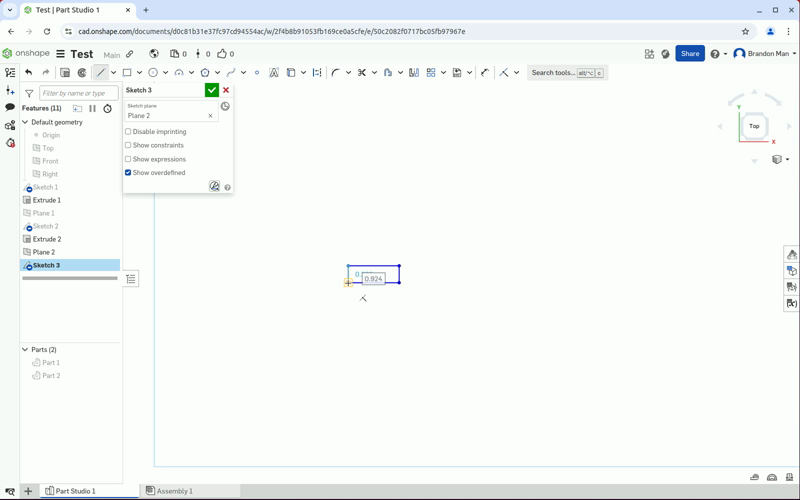
scroll(-6)
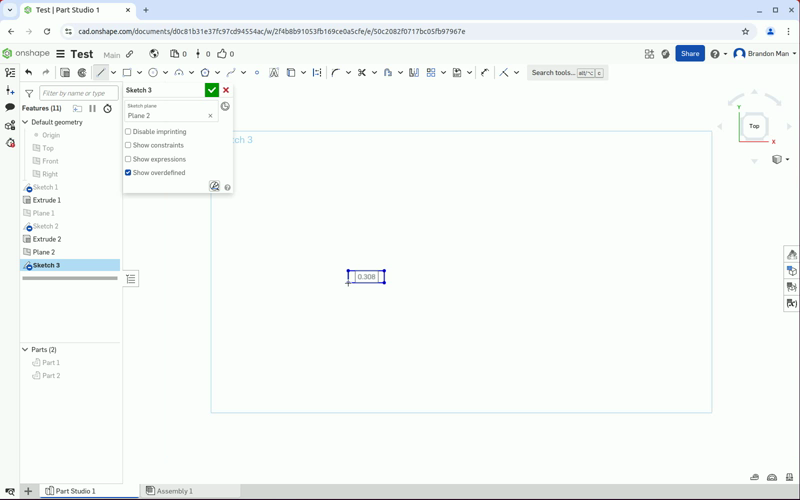
scroll(-6)
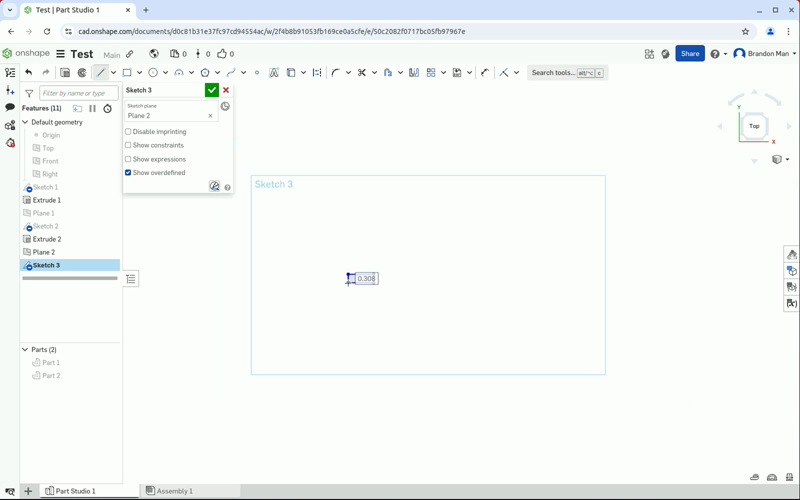
scroll(-6)
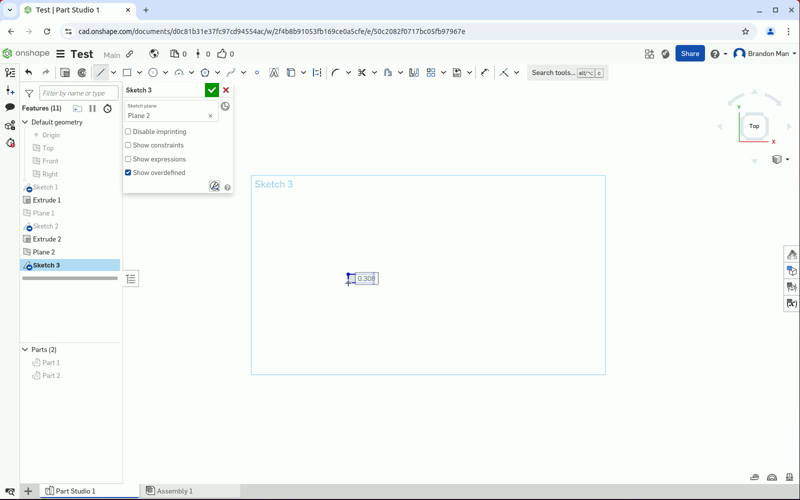
scroll(-6)
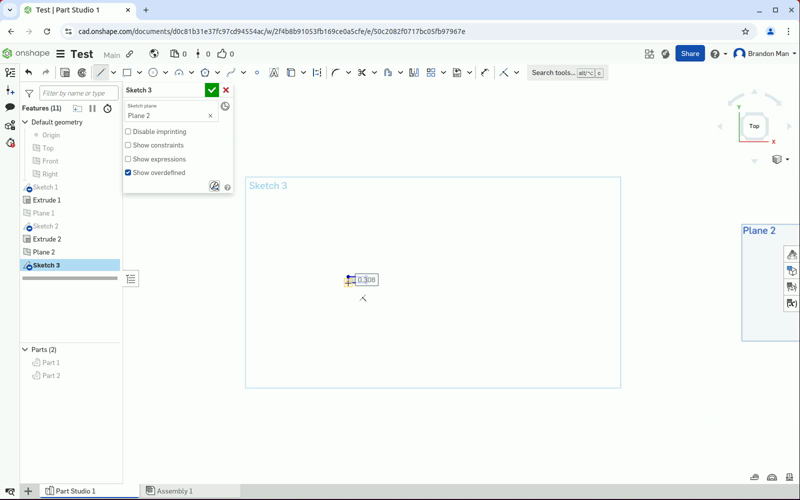
scroll(-6)
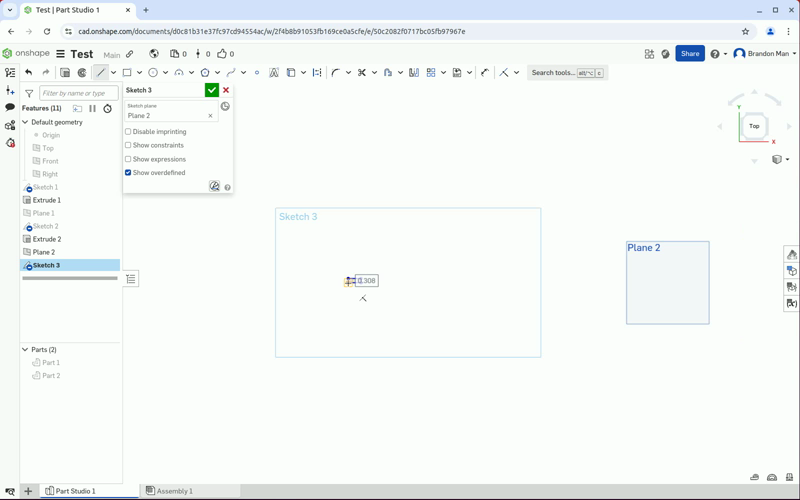
scroll(-6)
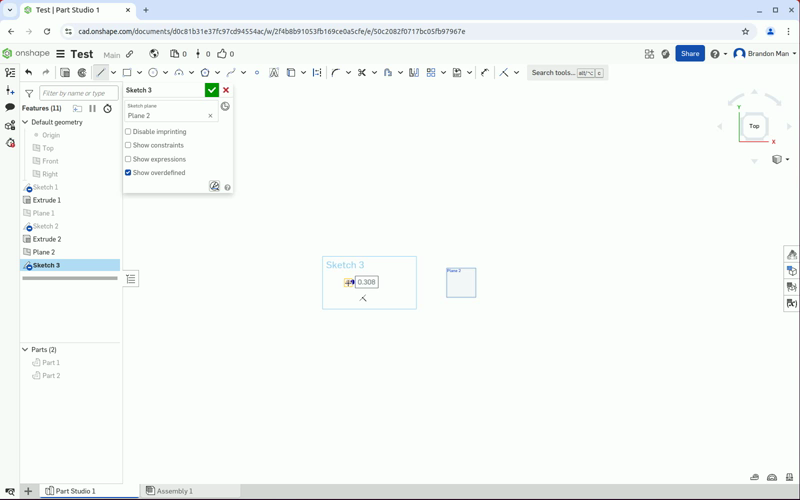
key(esc)
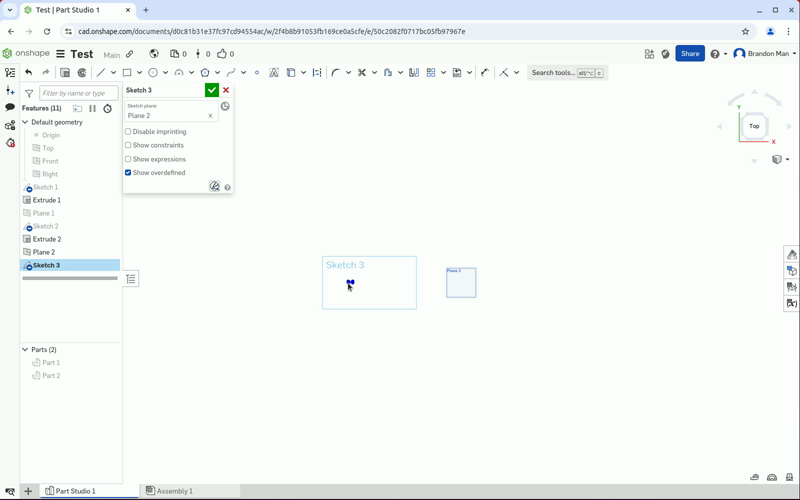
mouse_move(351, 282)
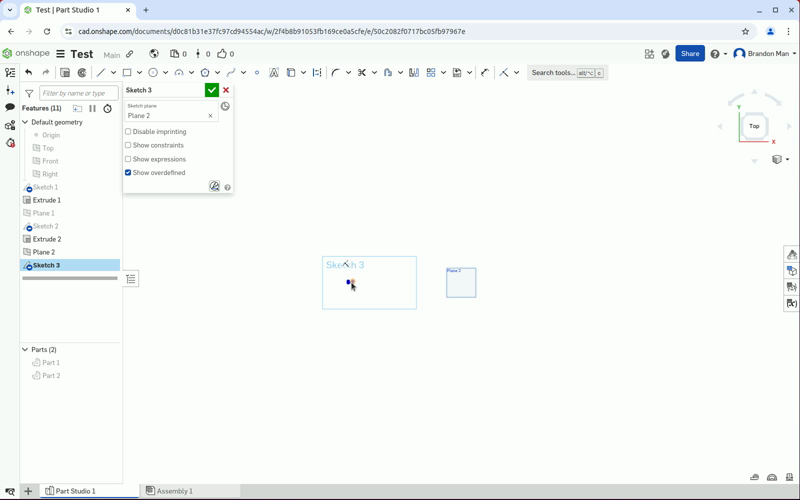
scroll(6)
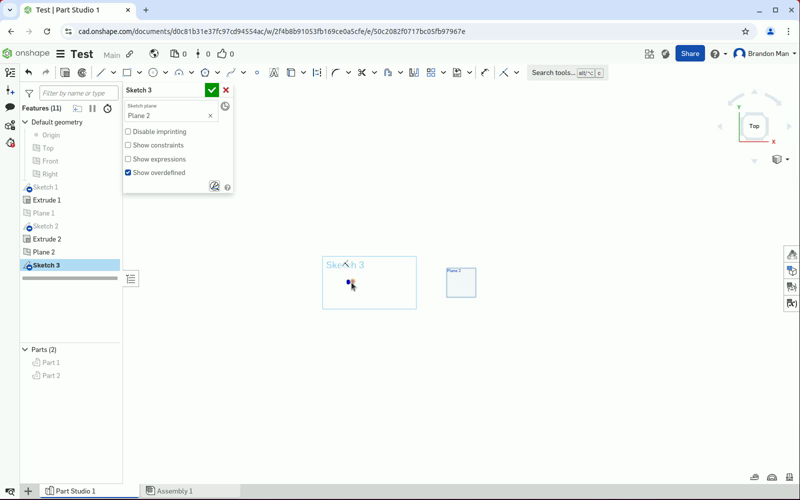
scroll(6)
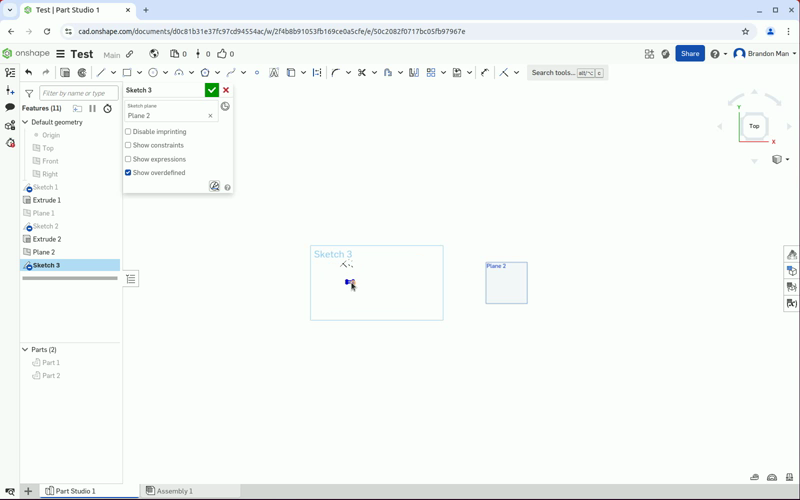
scroll(6)
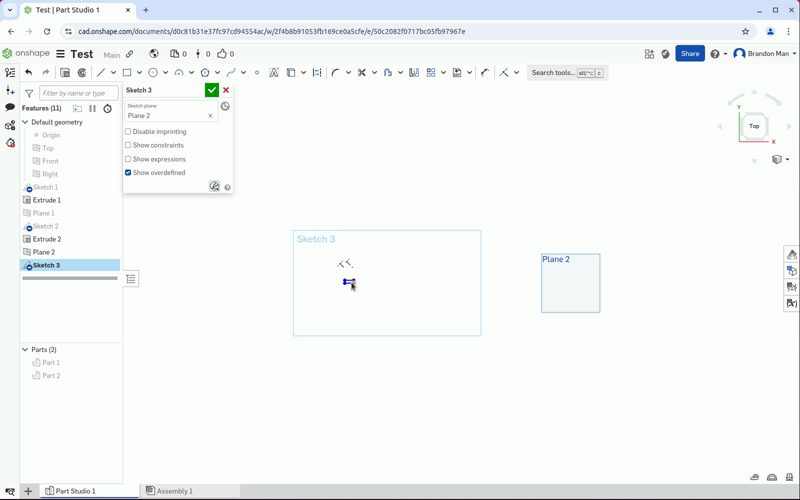
scroll(6)
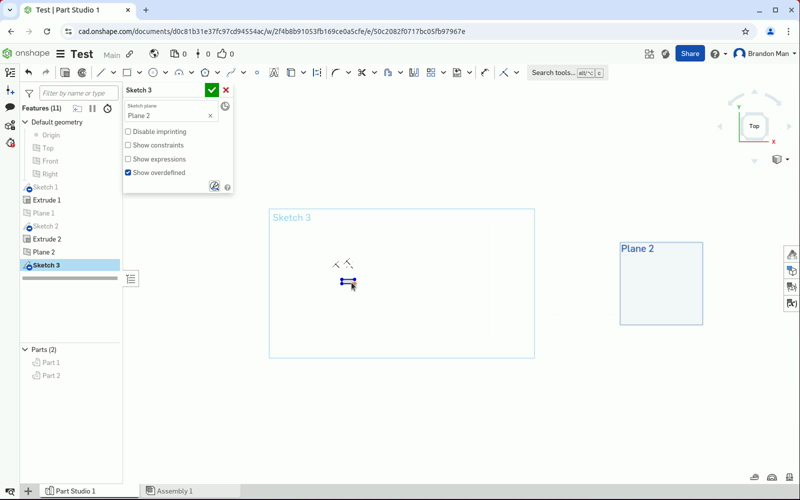
scroll(6)
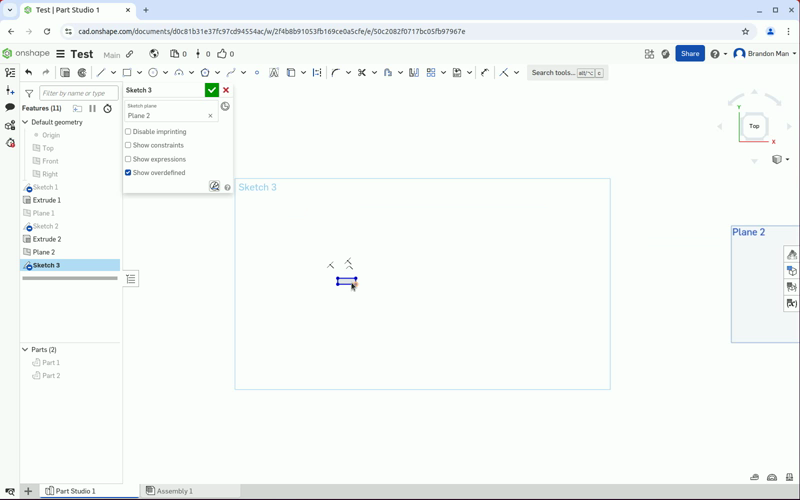
scroll(6)
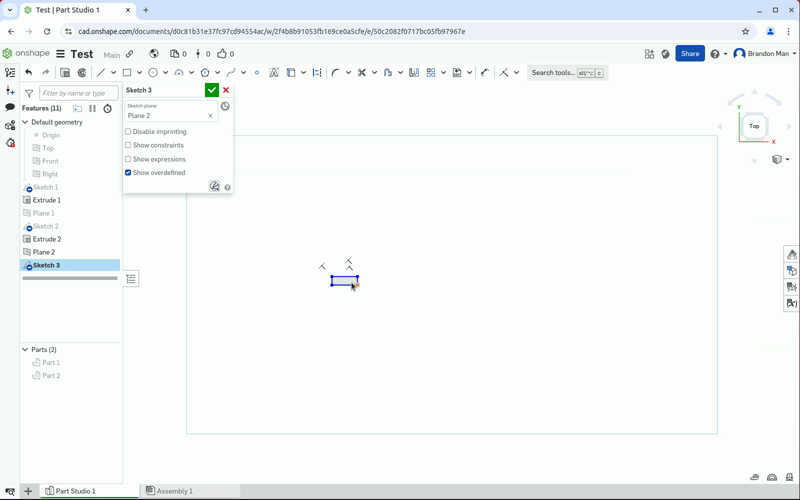
scroll(6)
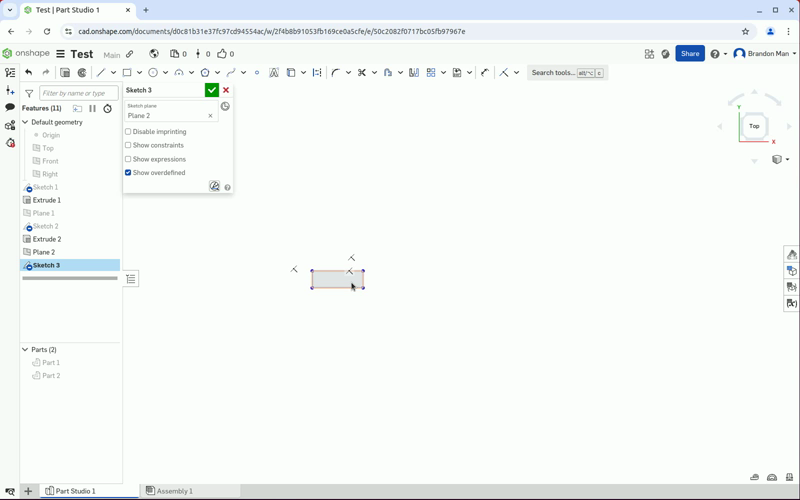
click(351, 282)
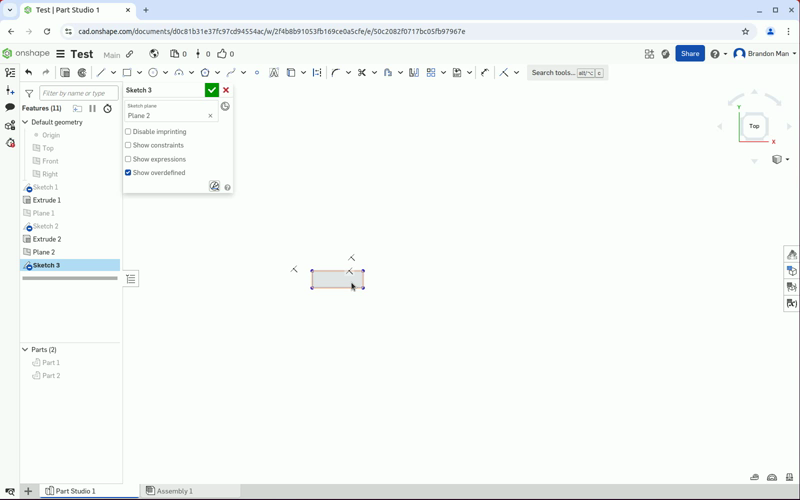
scroll(-6)
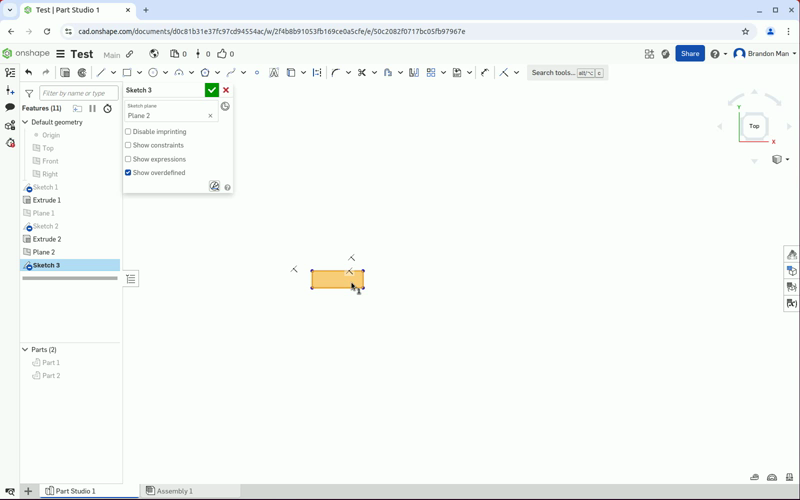
scroll(-6)
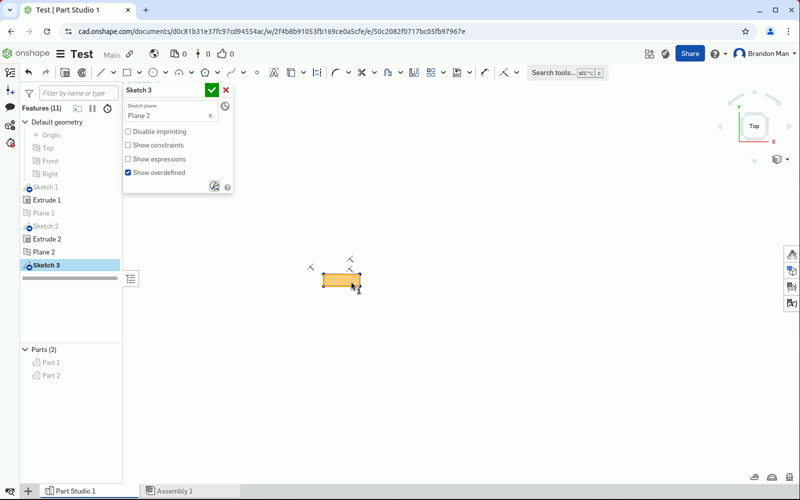
scroll(-6)
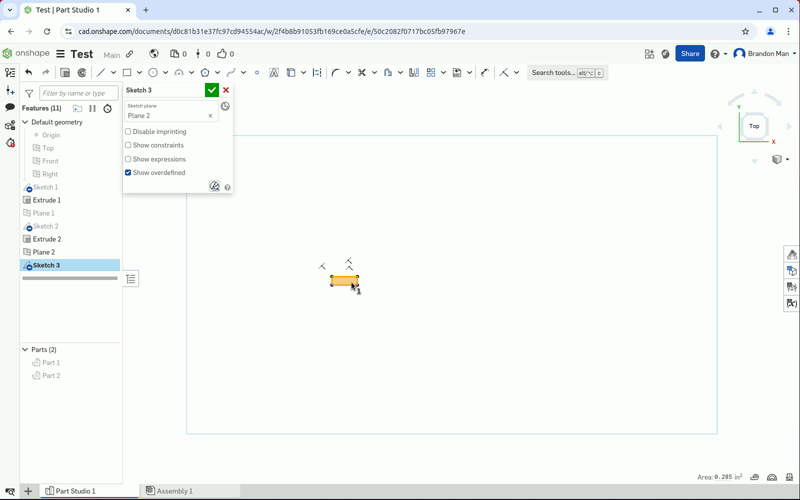
scroll(-6)
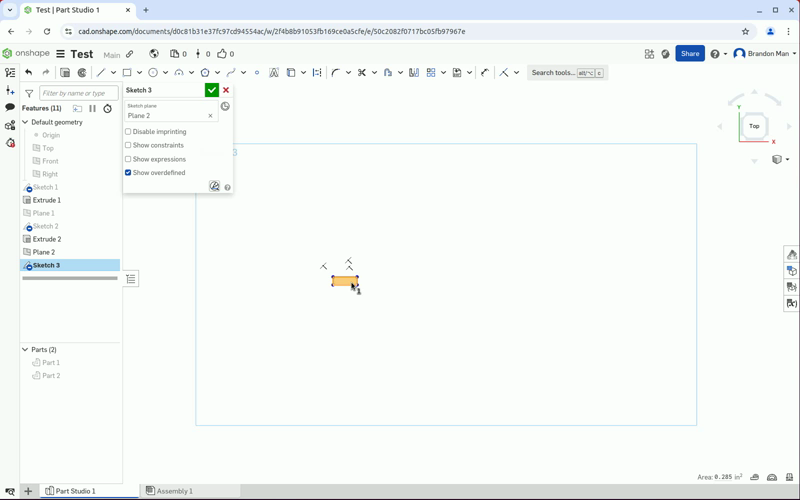
scroll(-6)
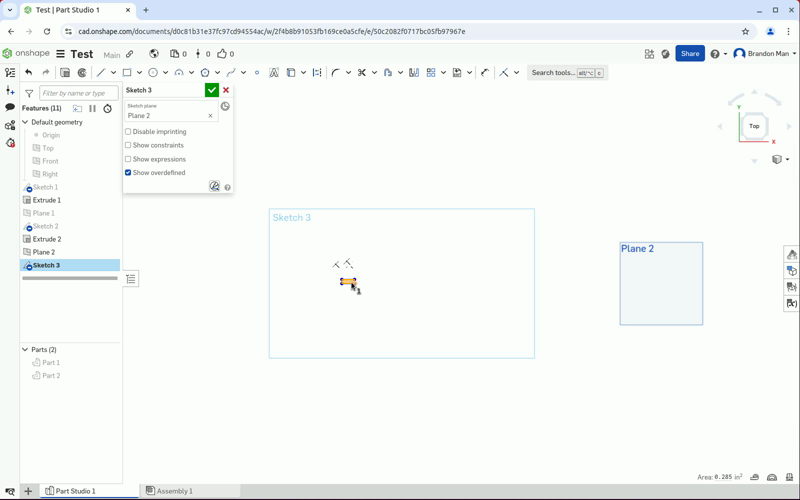
scroll(-6)
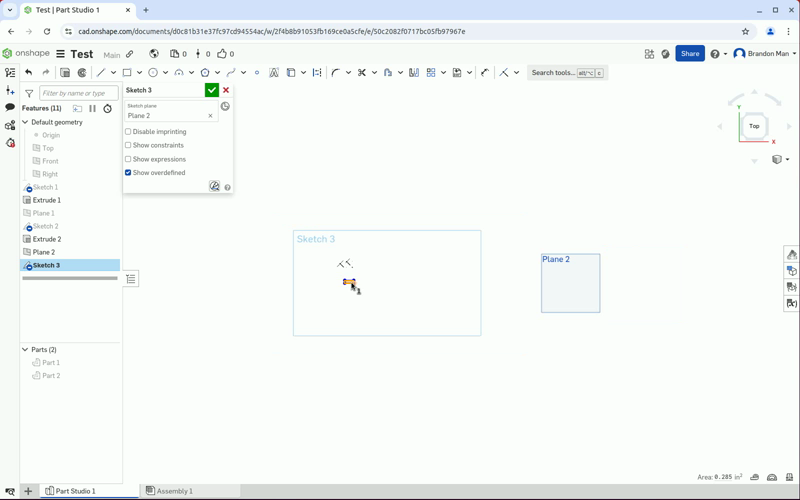
scroll(-6)
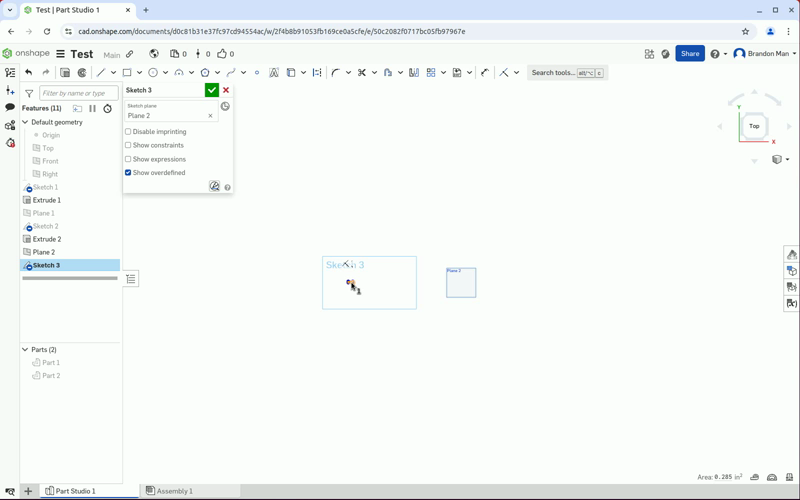
mouse_move(73, 352)
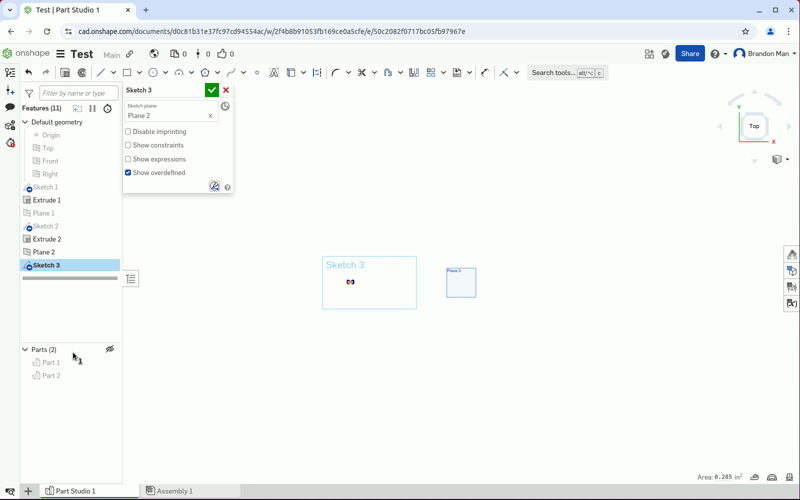
key(shift+y)
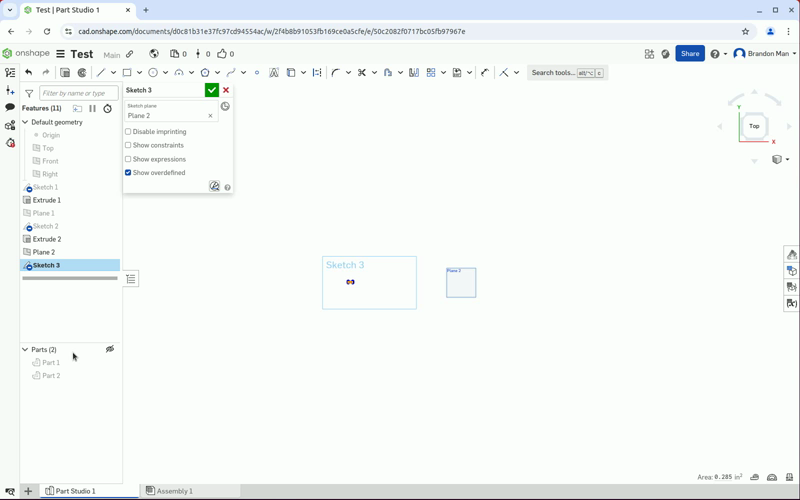
key(shift+e)
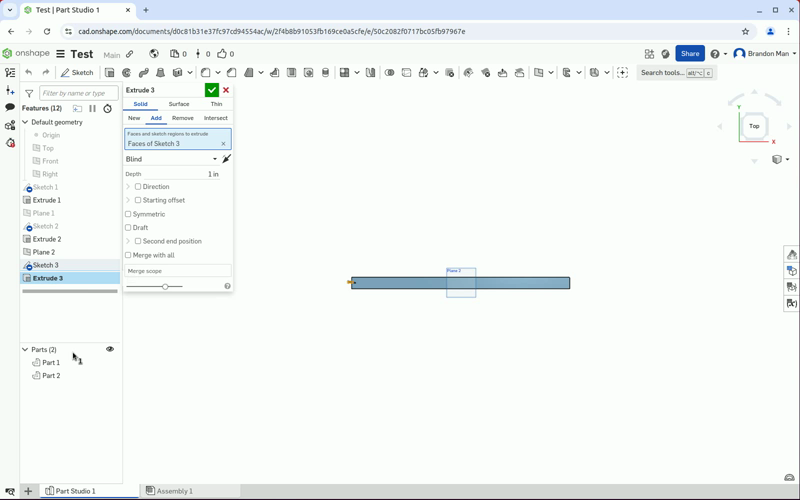
mouse_move(143, 106)
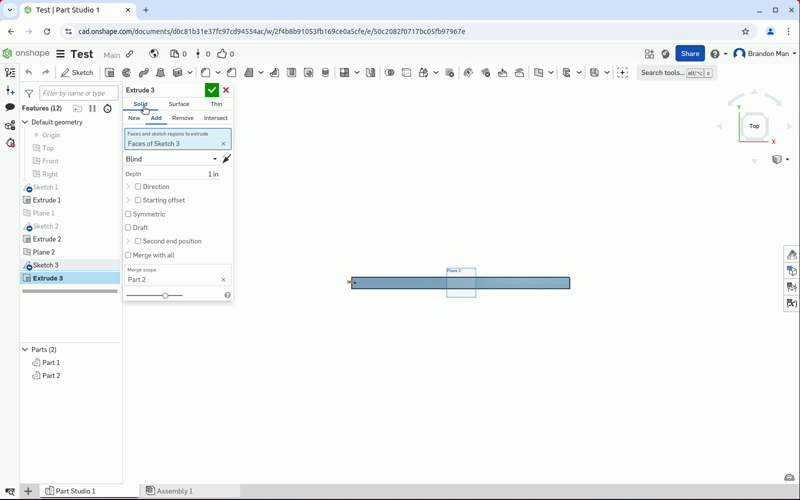
click(143, 106)
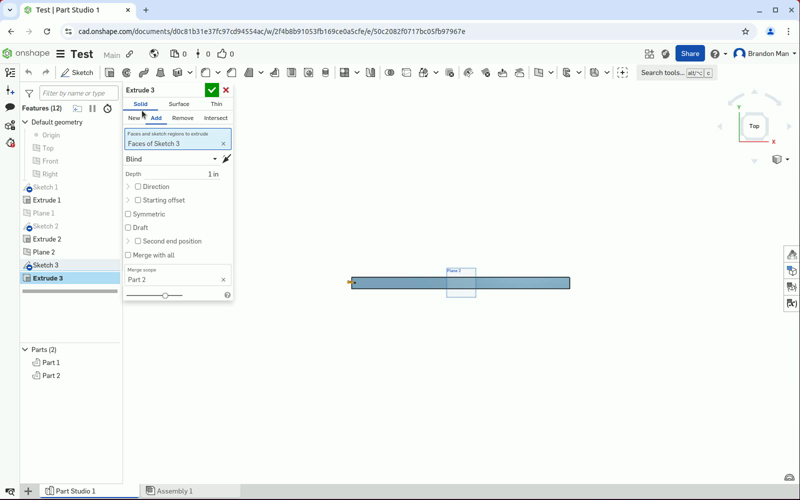
mouse_move(137, 120)
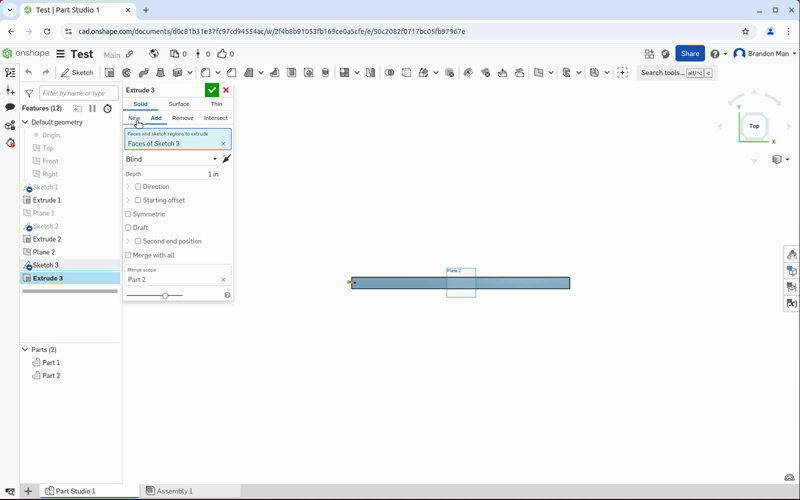
click(137, 120)
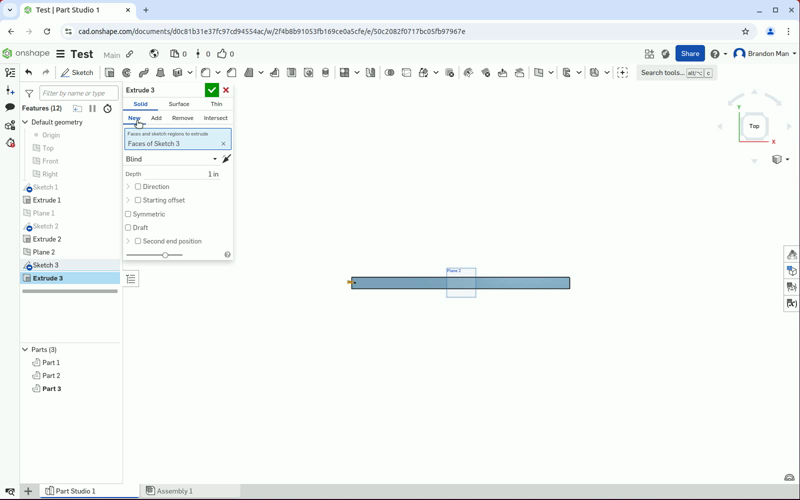
key(tab, 4)
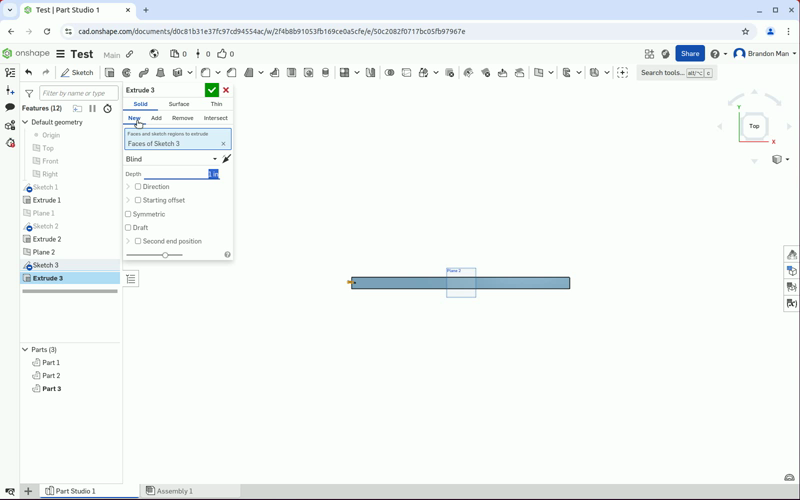
text(1.204)
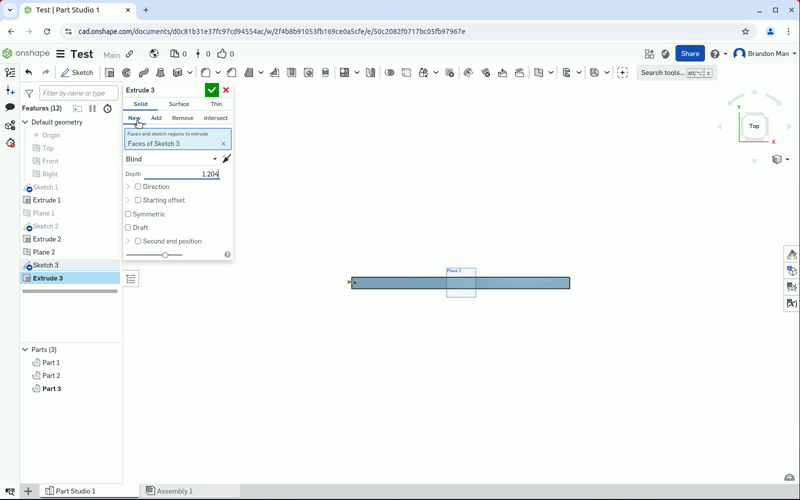
key(enter)
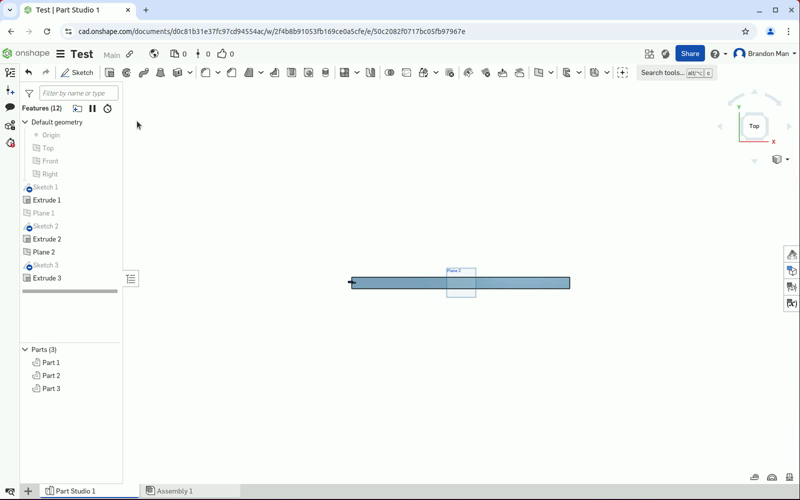
key(shift+h)
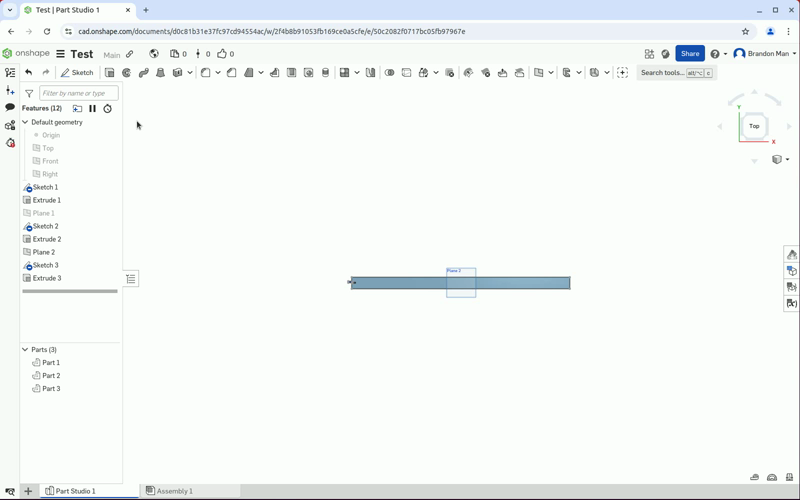
key(shift+h)
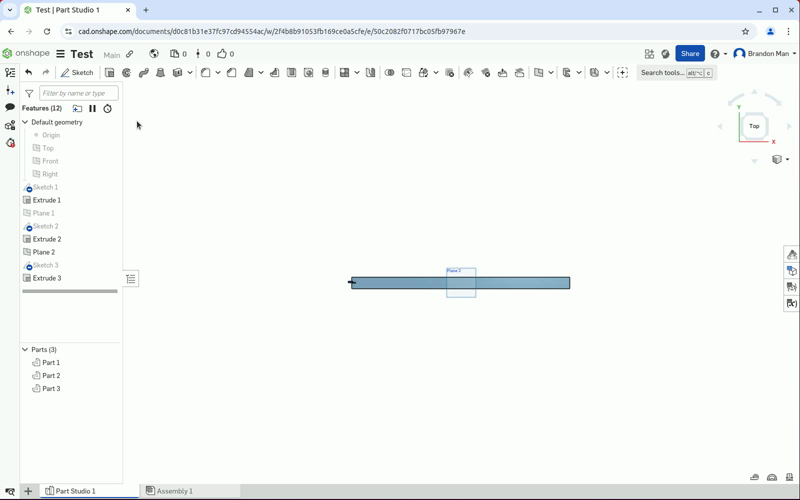
mouse_move(73, 189)
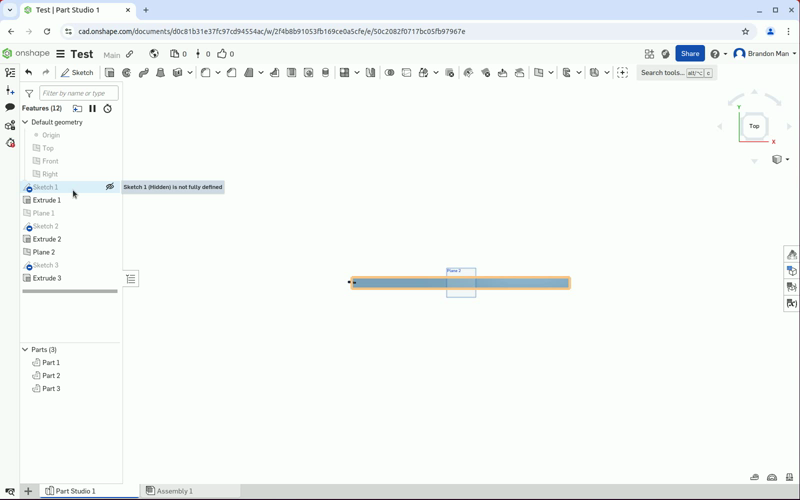
click(73, 189)
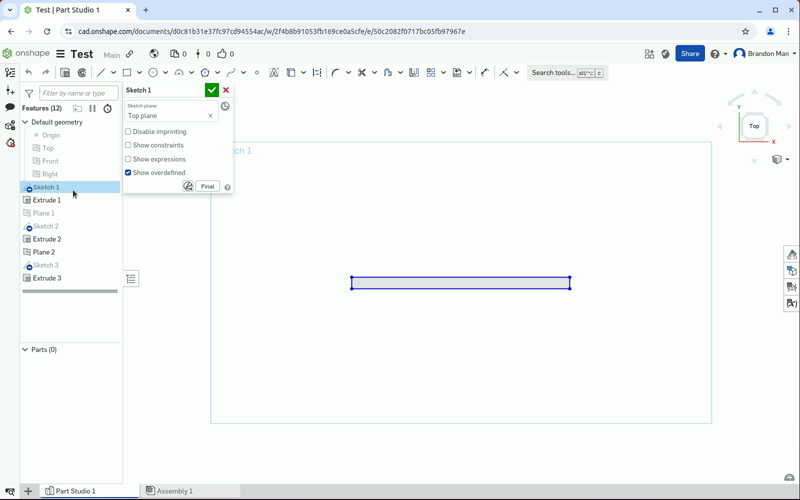
mouse_move(229, 92)
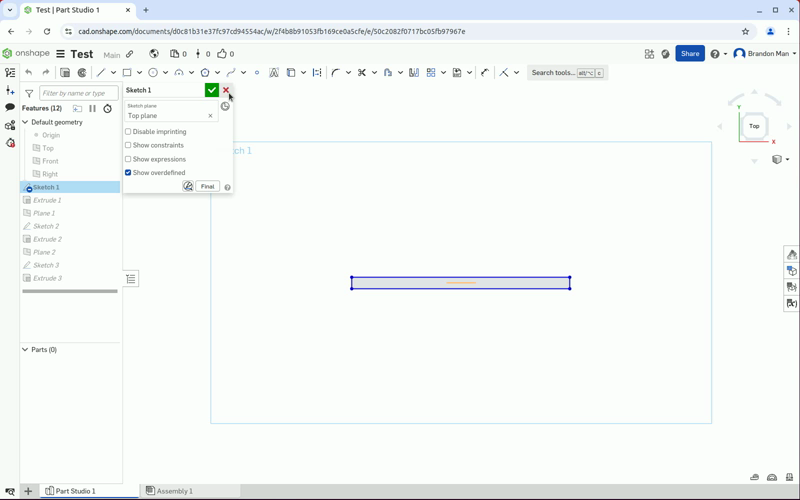
click(229, 92)
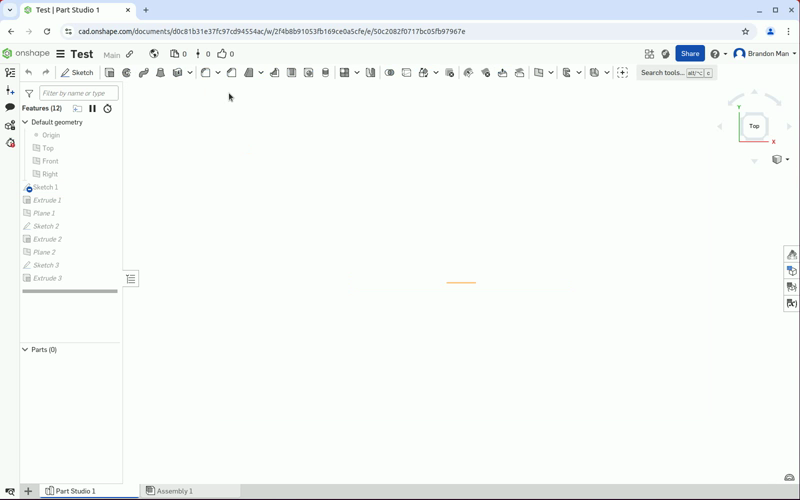
key(shift+s)
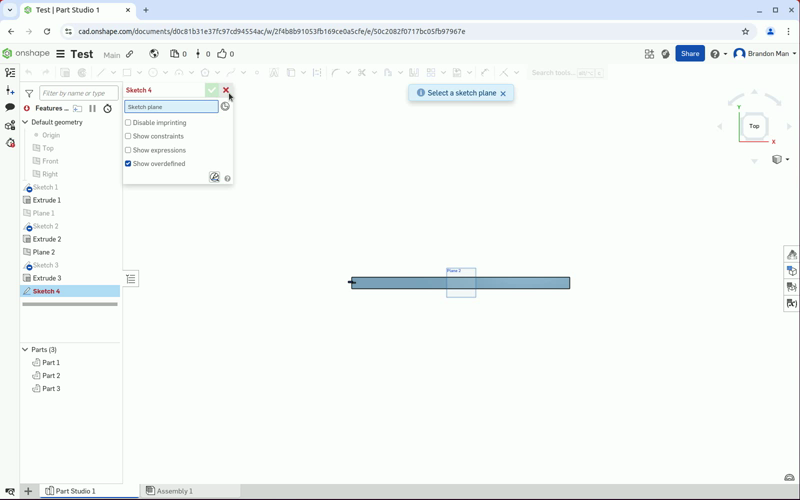
mouse_move(73, 254)
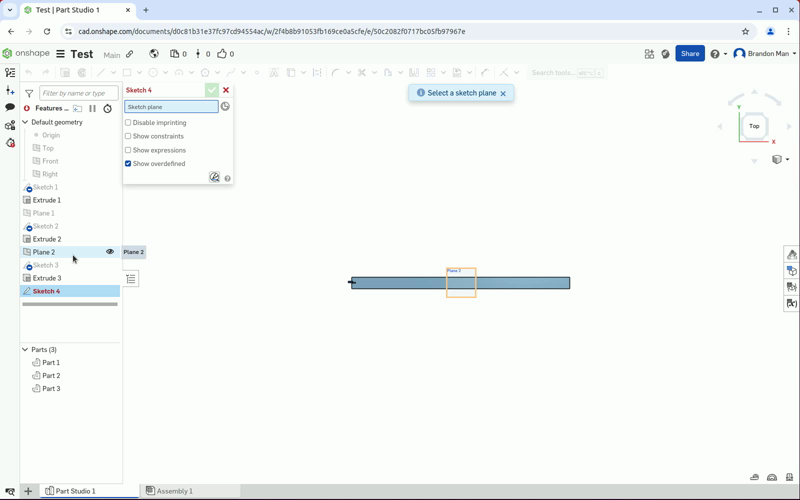
click(73, 254)
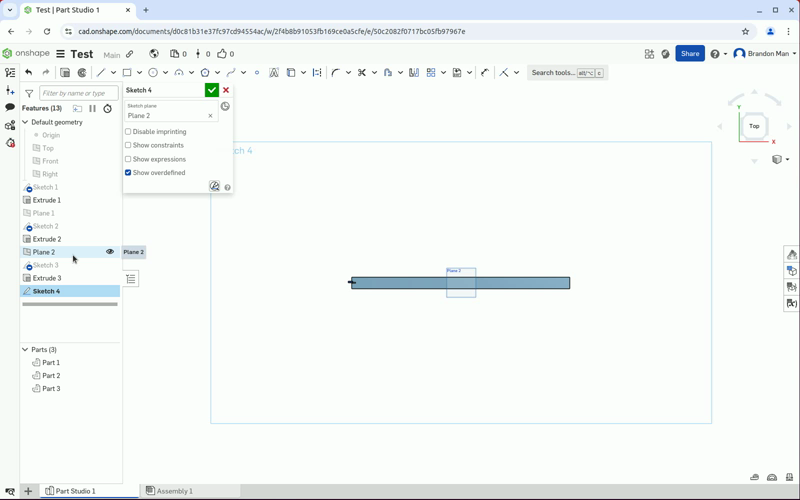
mouse_move(73, 352)
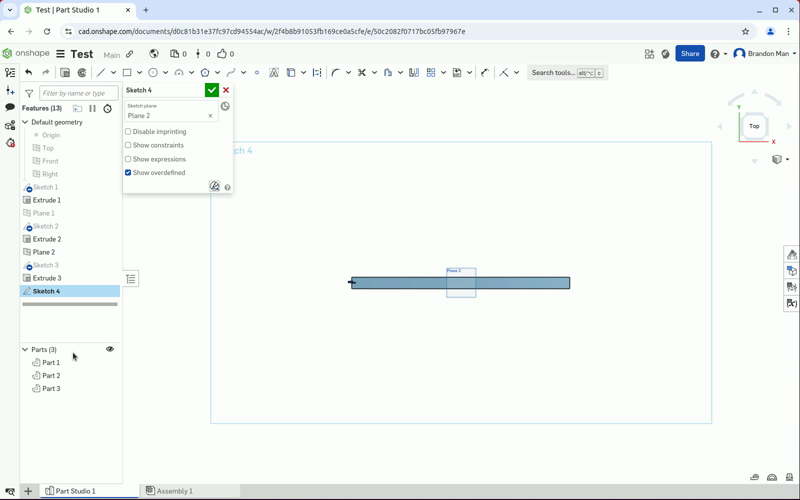
key(y)
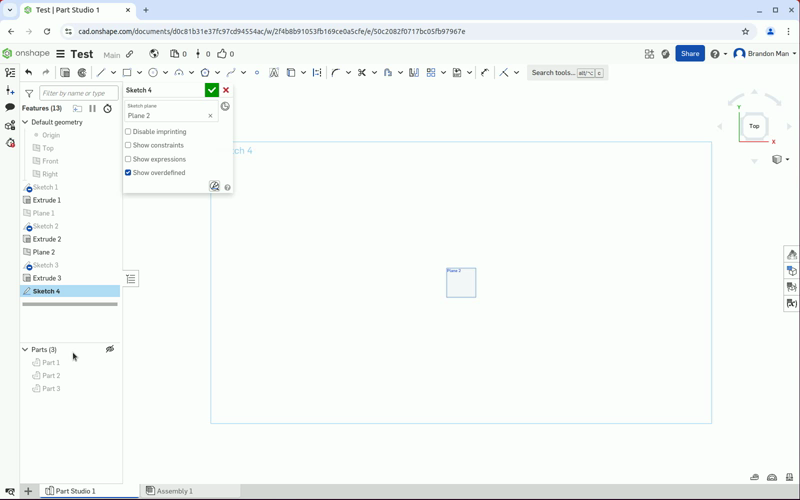
key(l)
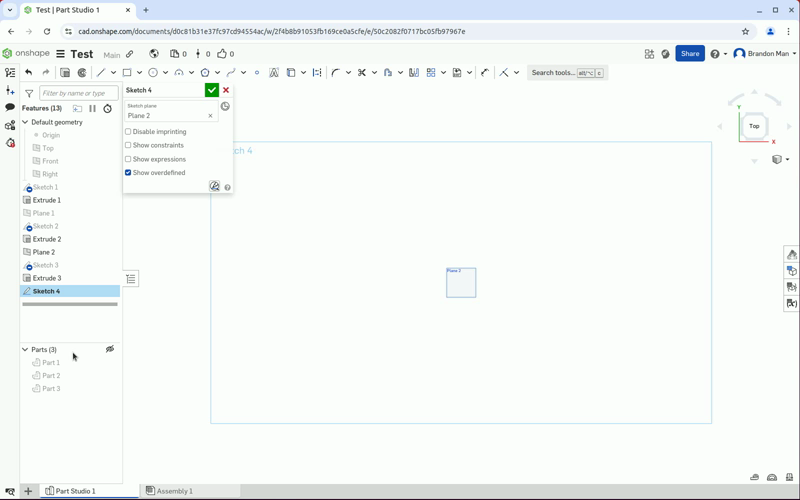
key_down(shift)
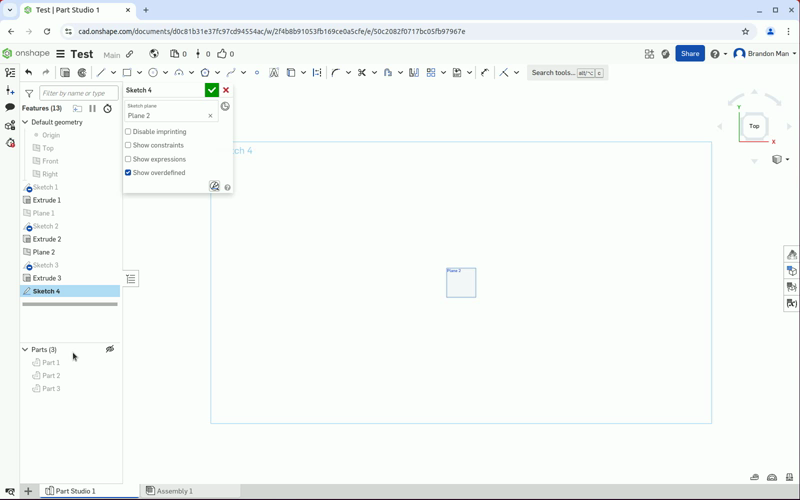
mouse_move(351, 288)
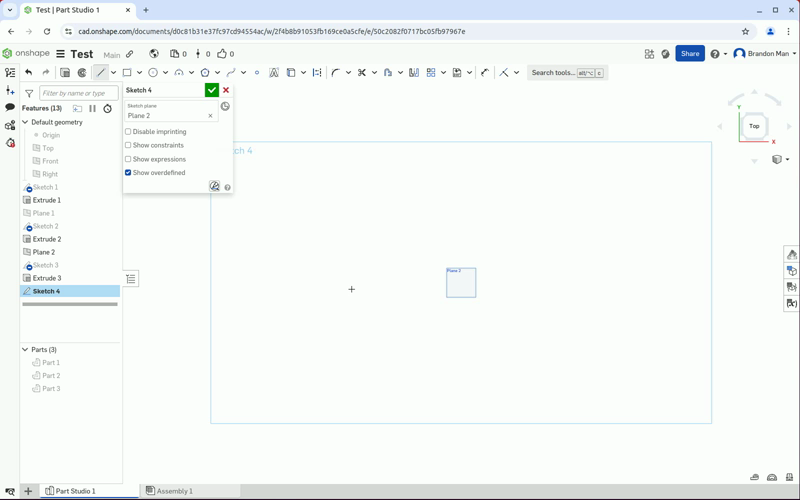
click(351, 288)
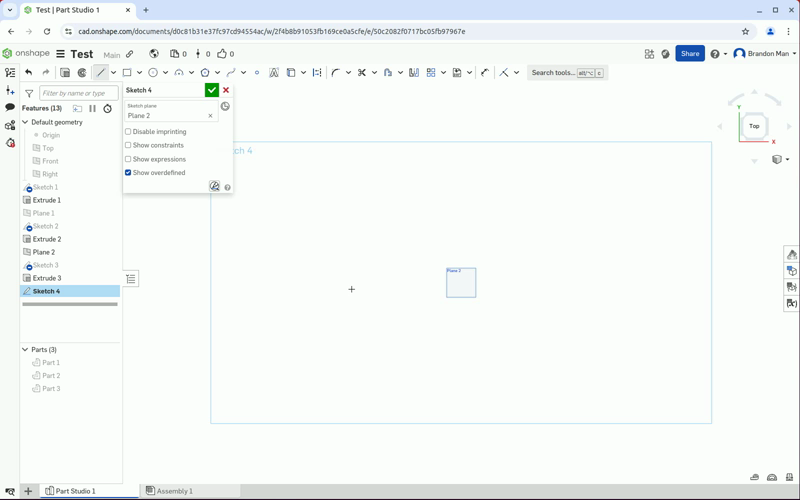
key_up(shift)
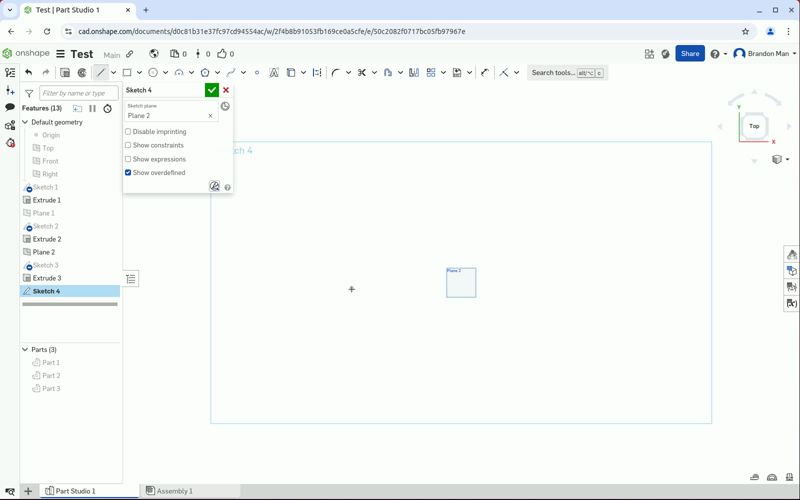
key_down(shift)
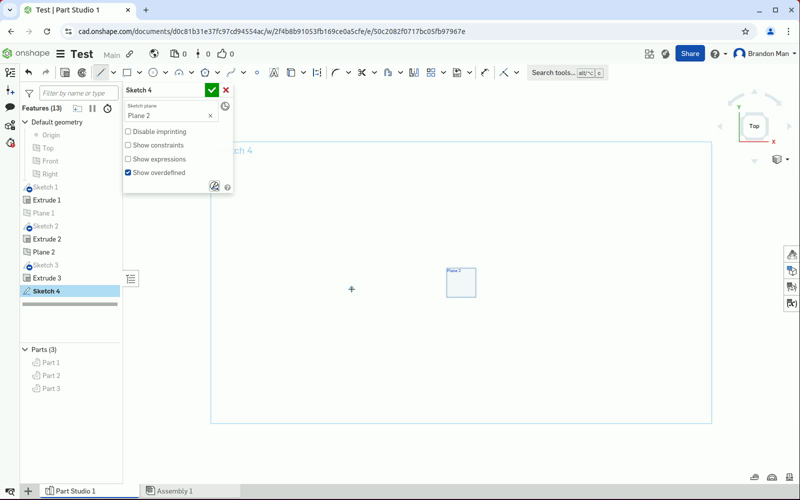
mouse_move(567, 288)
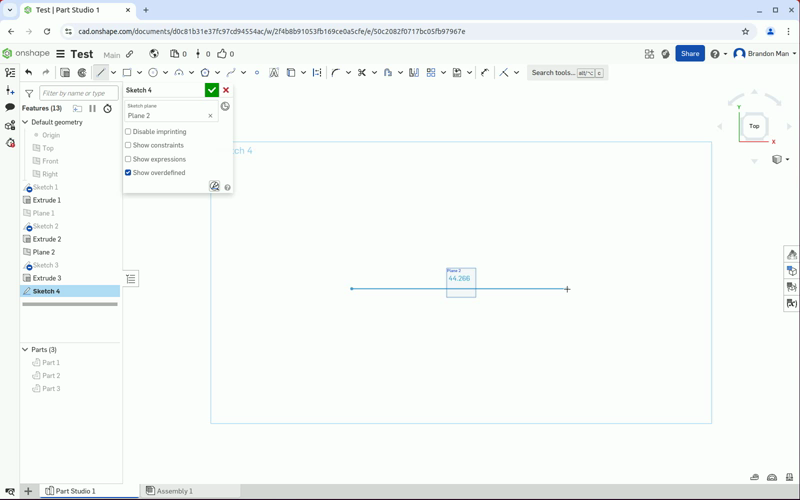
click(567, 288)
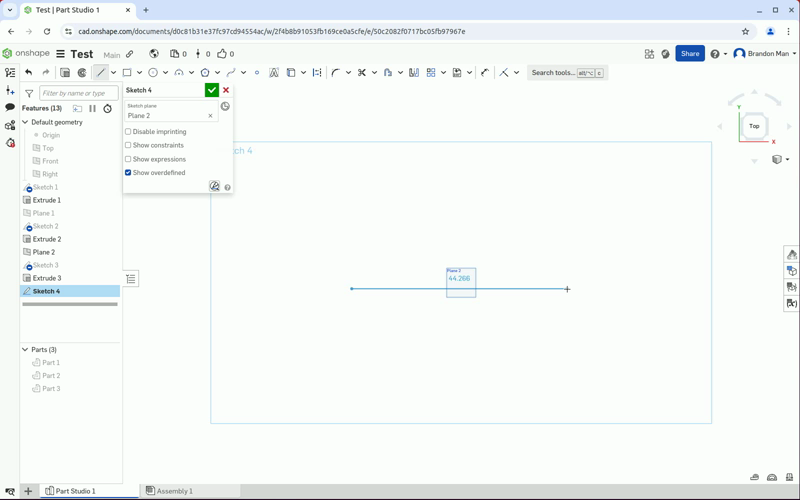
key_up(shift)
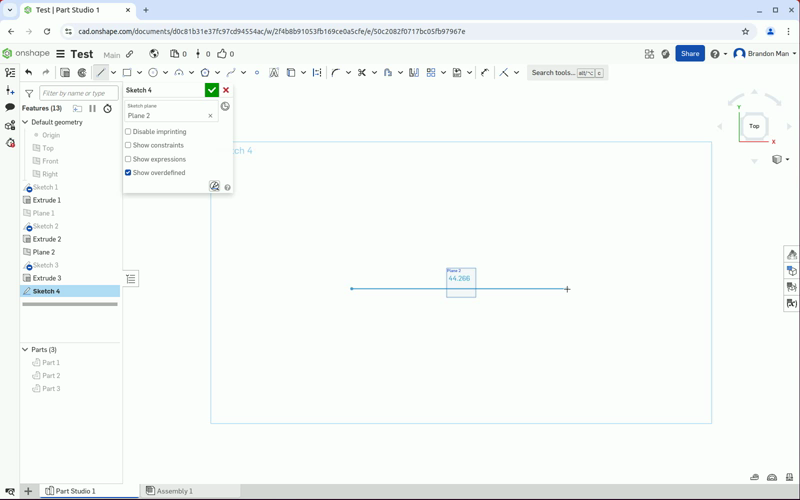
key_down(shift)
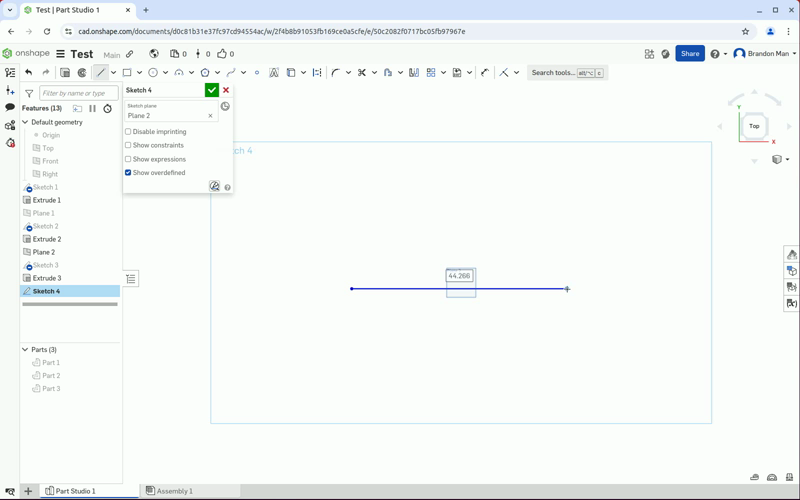
mouse_move(589, 288)
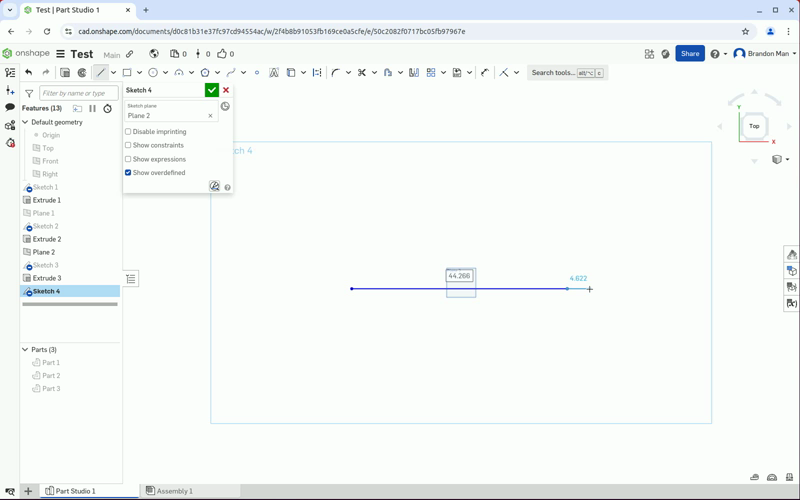
mouse_move(567, 277)
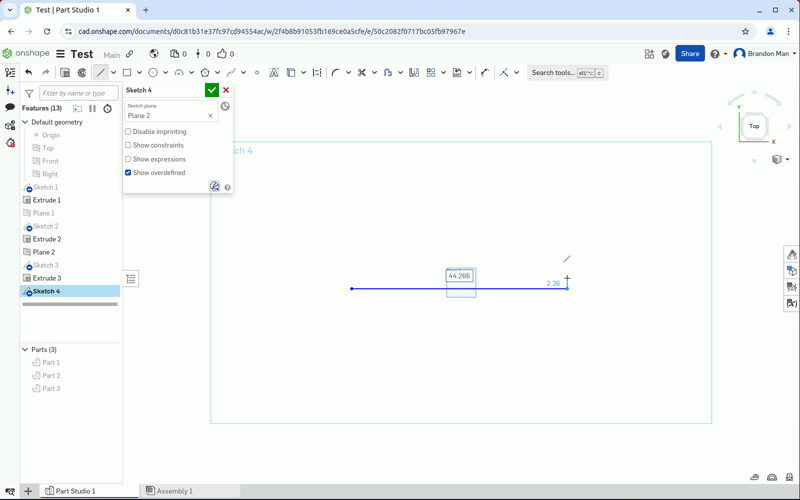
click(567, 277)
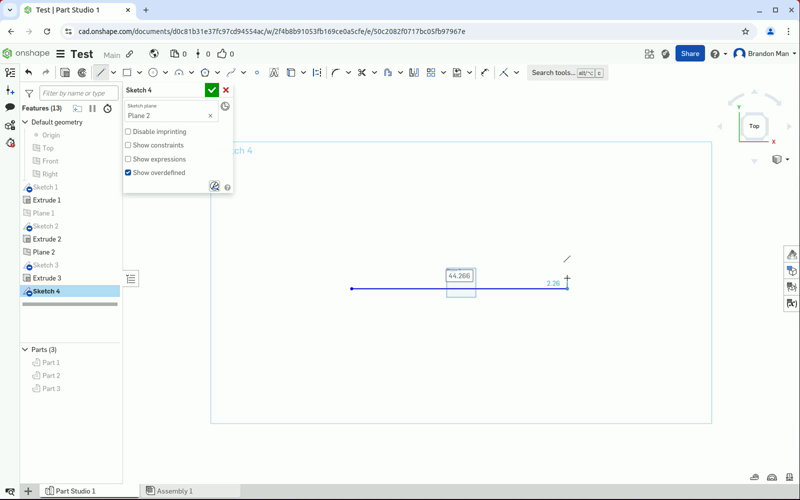
key_up(shift)
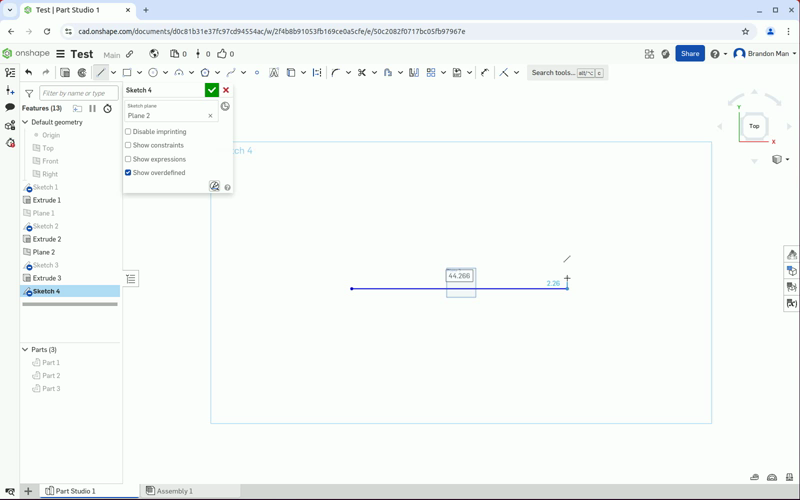
key_down(shift)
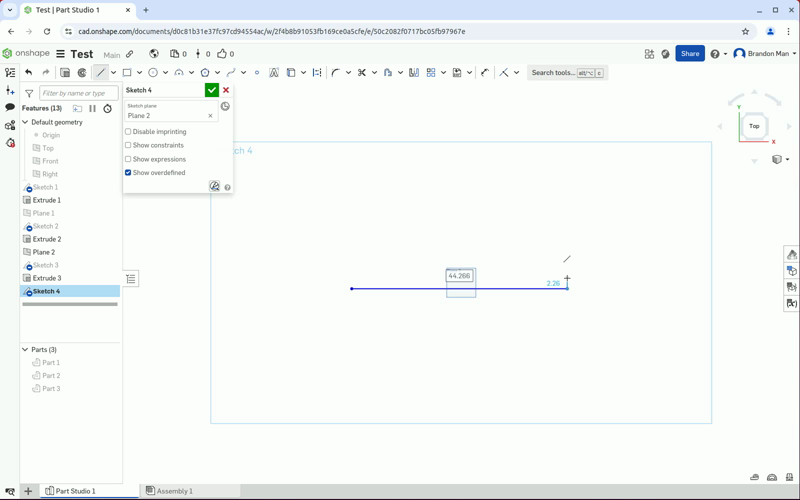
mouse_move(351, 277)
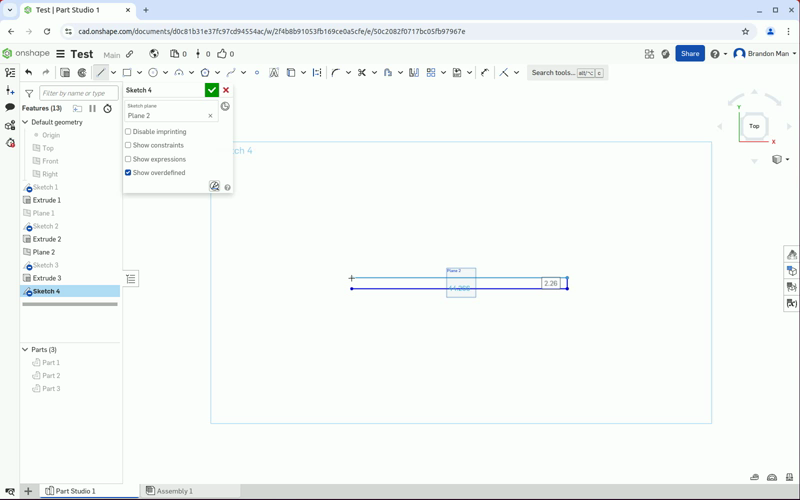
click(351, 277)
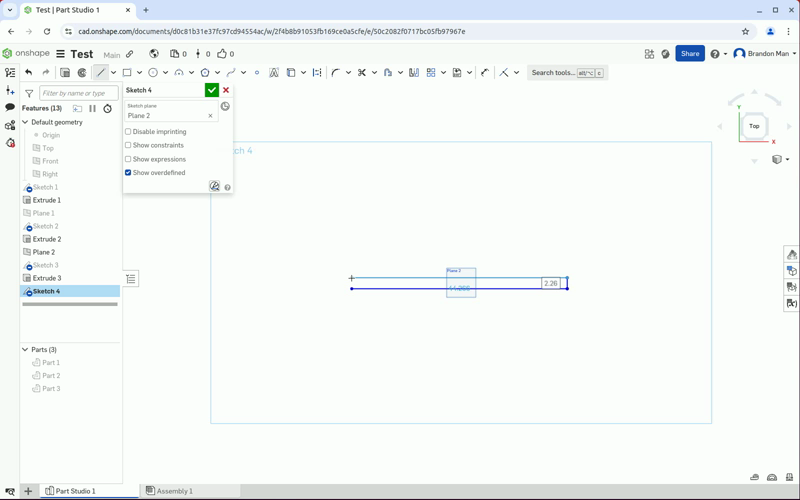
key_up(shift)
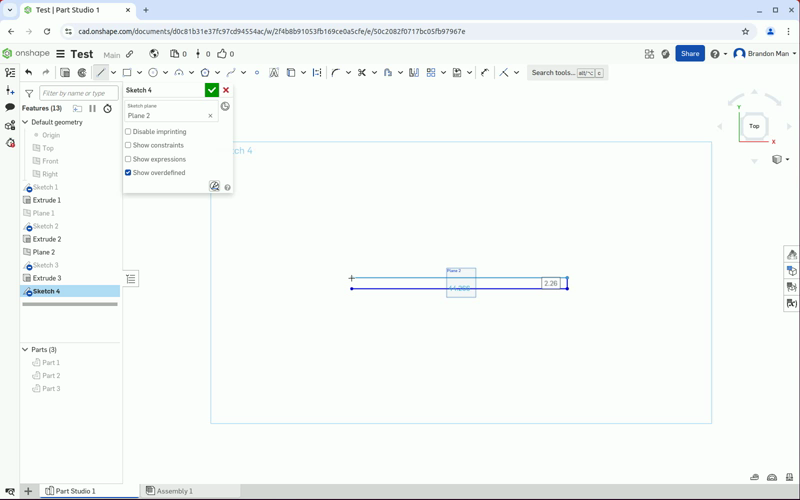
mouse_move(381, 277)
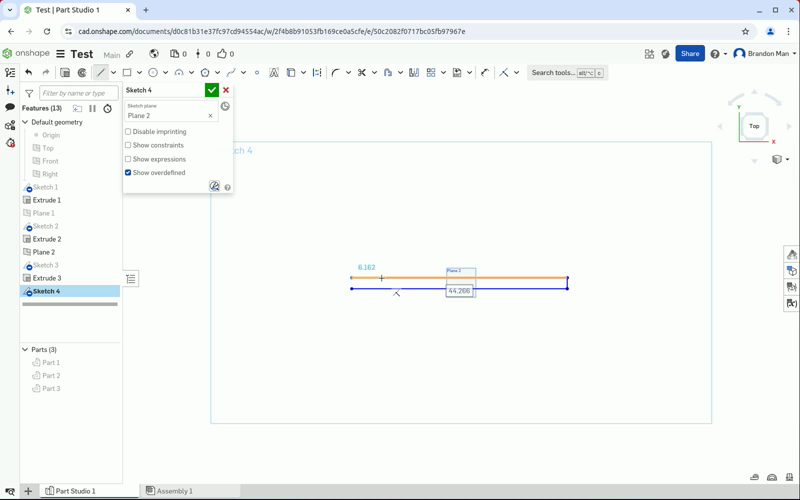
key_down(shift)
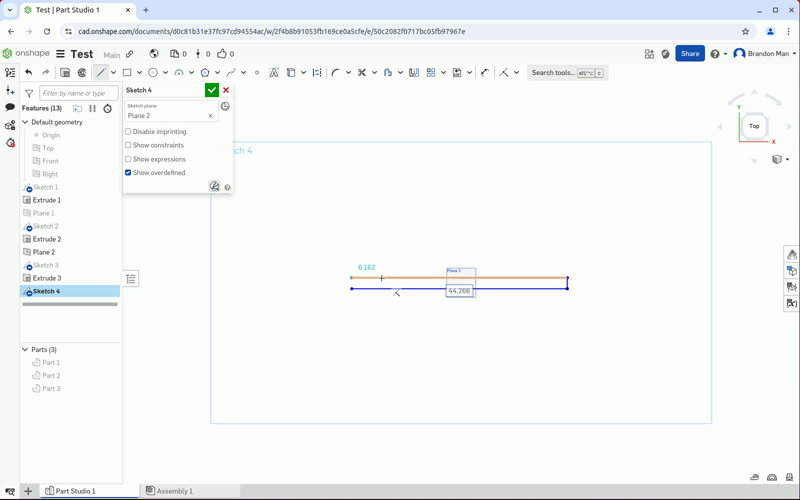
mouse_move(351, 288)
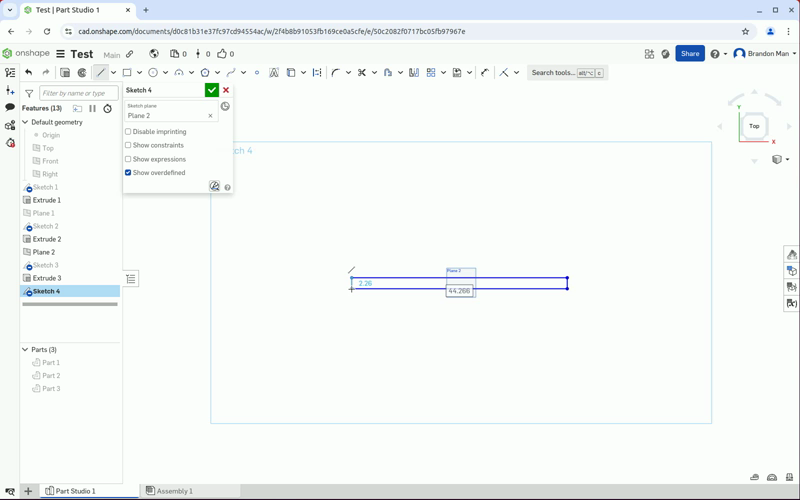
key_up(shift)
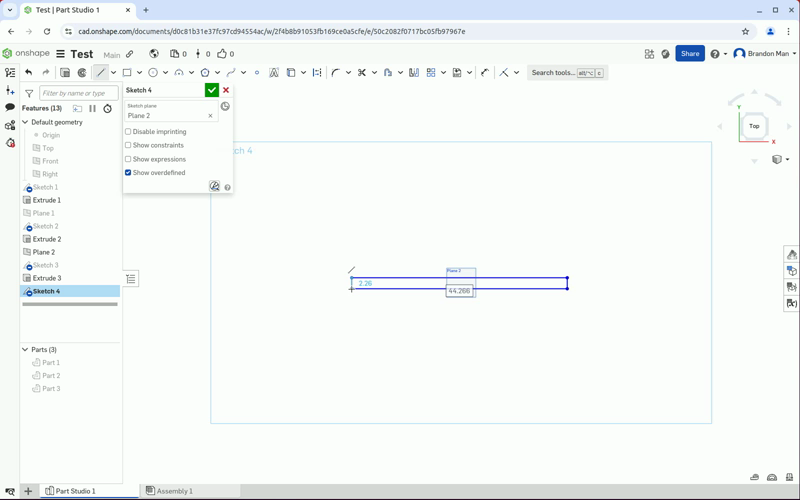
click(351, 288)
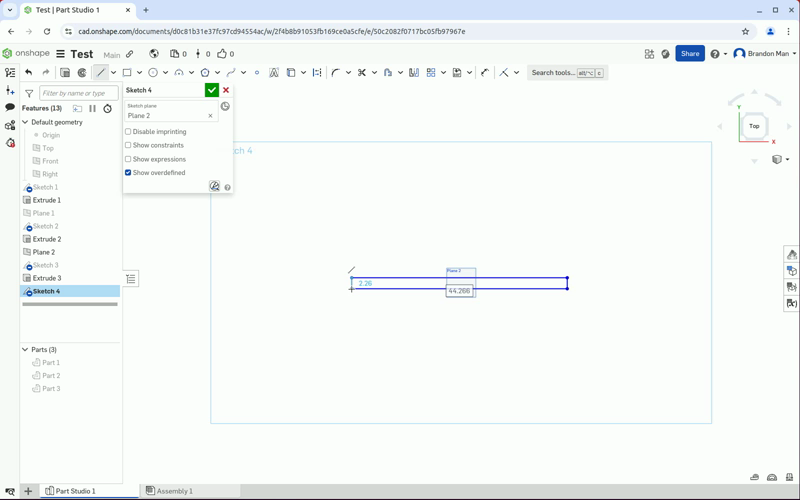
key(esc)
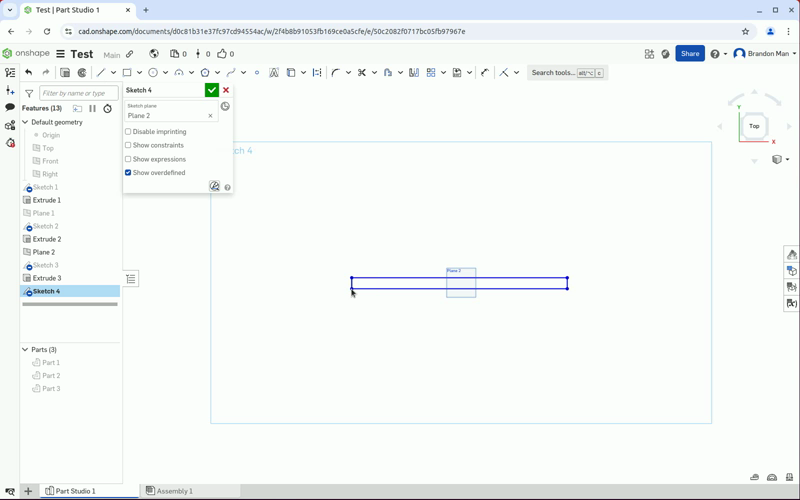
mouse_move(425, 281)
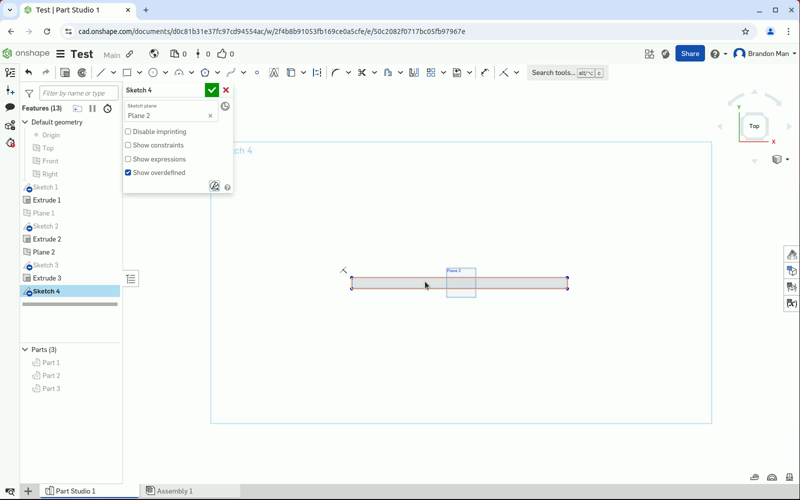
click(425, 281)
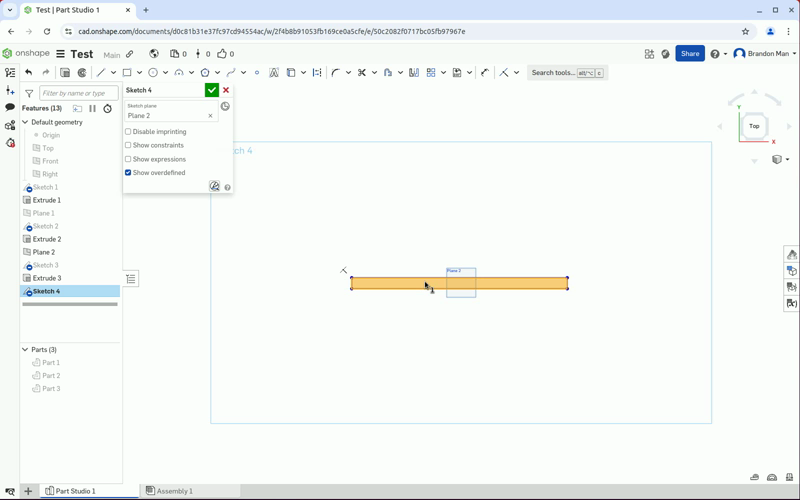
mouse_move(73, 352)
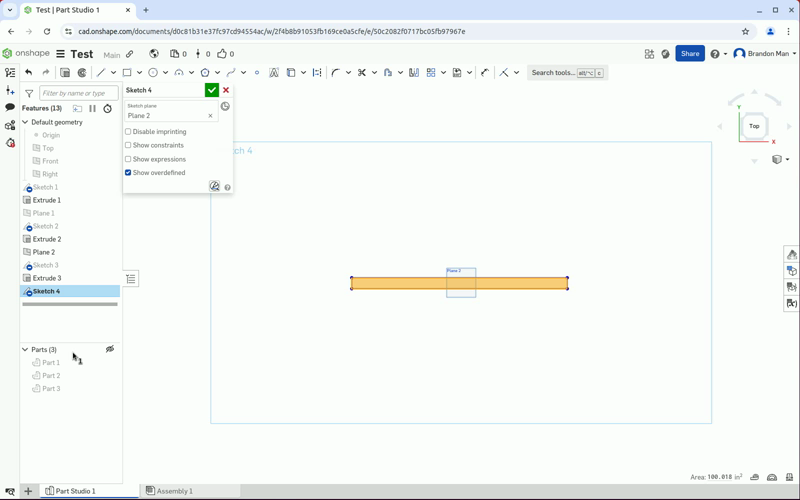
key(shift+y)
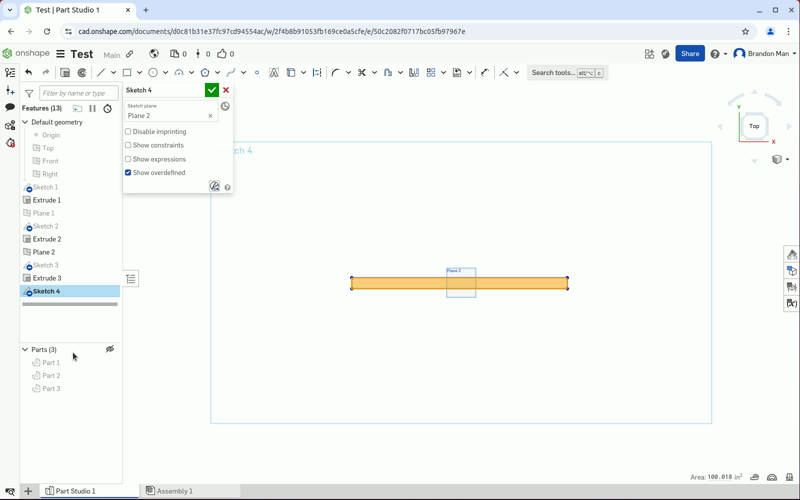
key(shift+e)
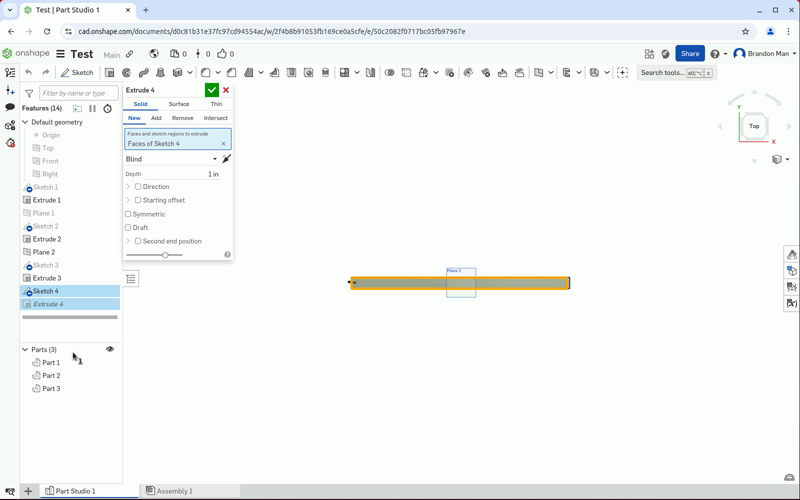
mouse_move(143, 106)
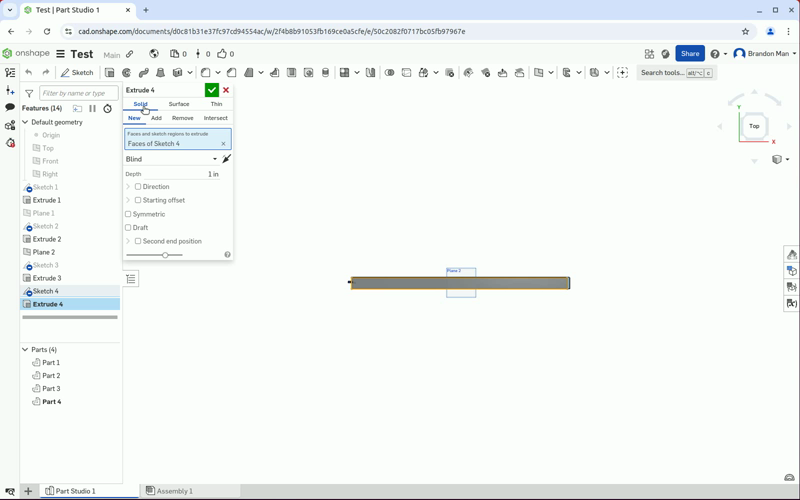
click(143, 106)
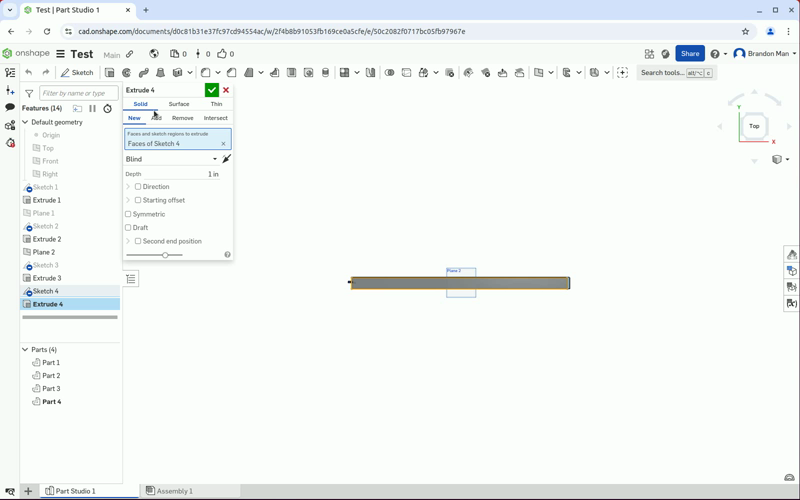
mouse_move(186, 120)
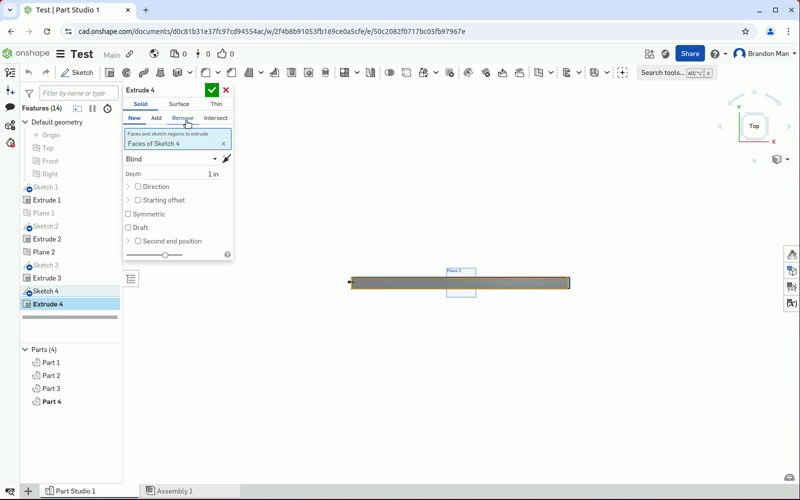
click(186, 120)
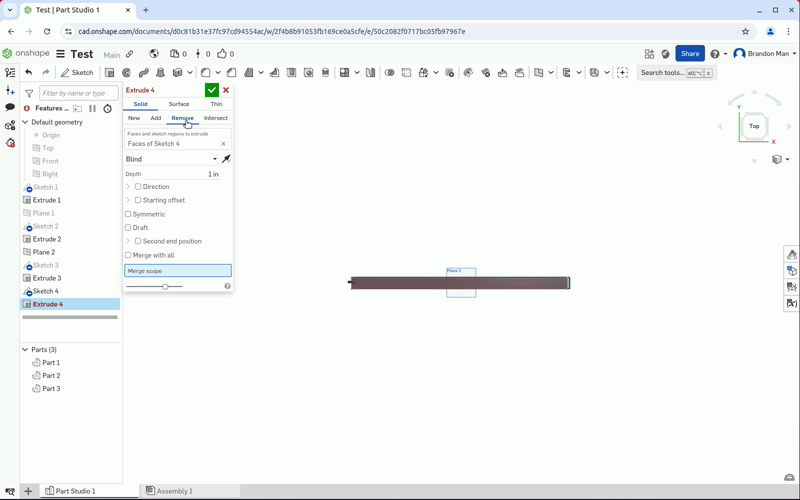
key(tab, 4)
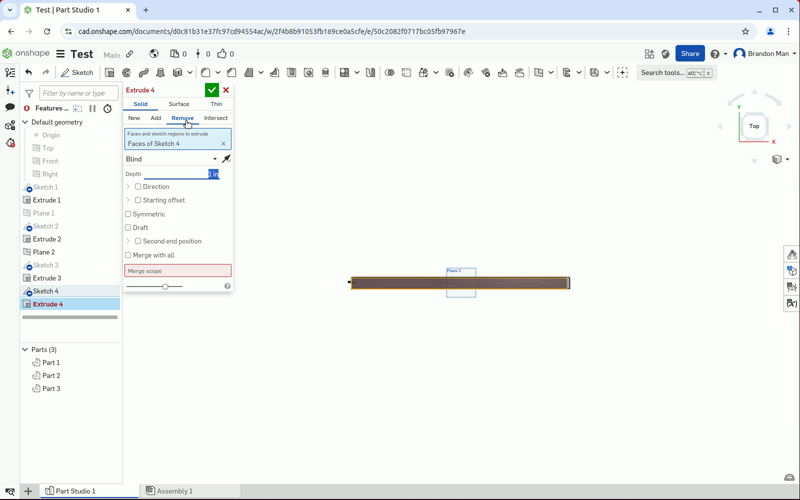
text(6.981)
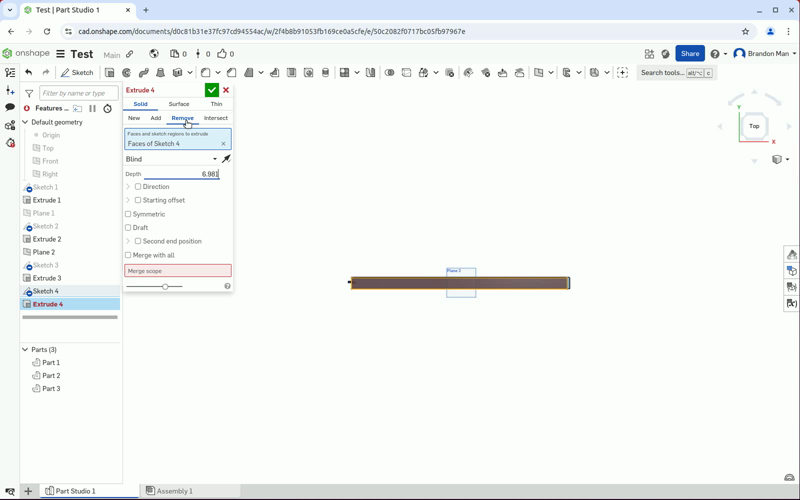
key(tab, 6)
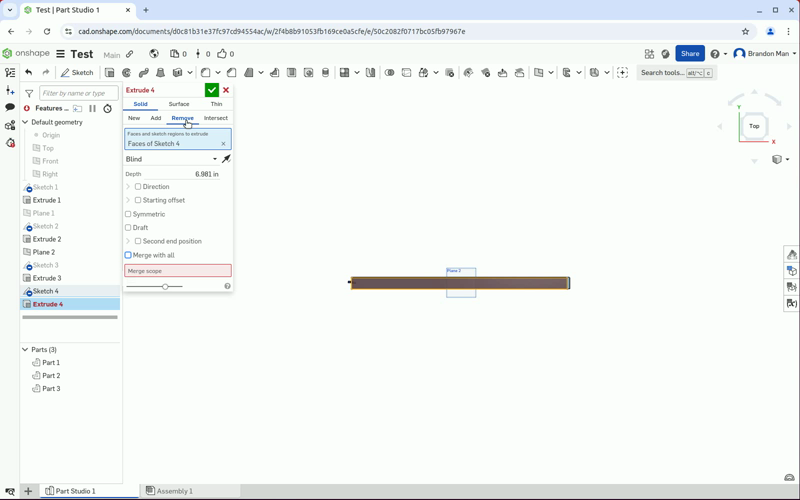
key(space)
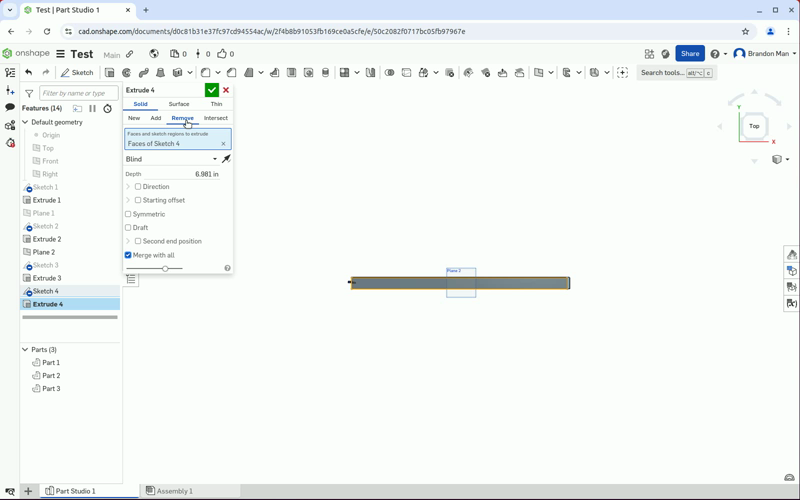
key(enter)
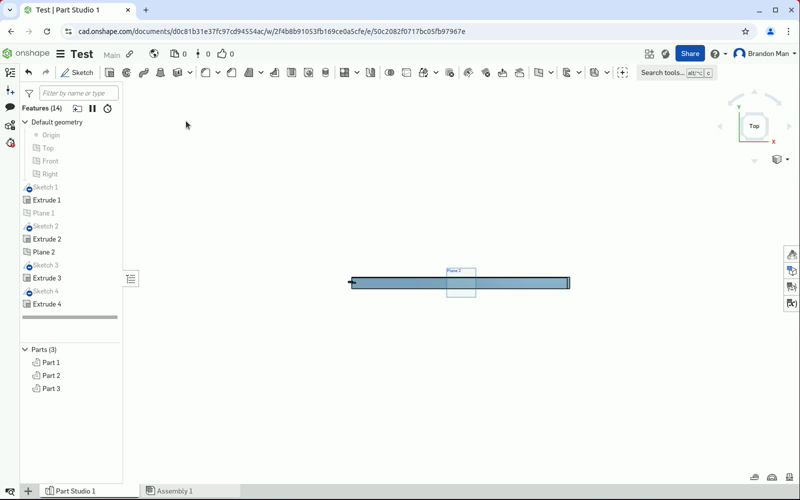
key(shift+h)
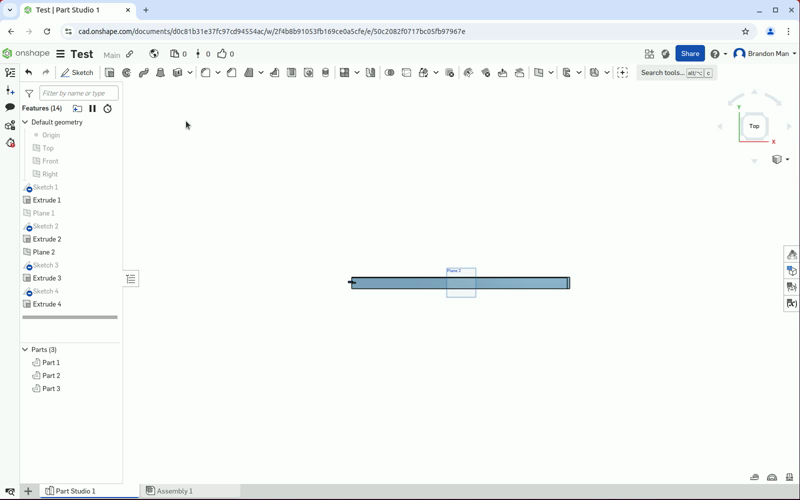
key(shift+h)
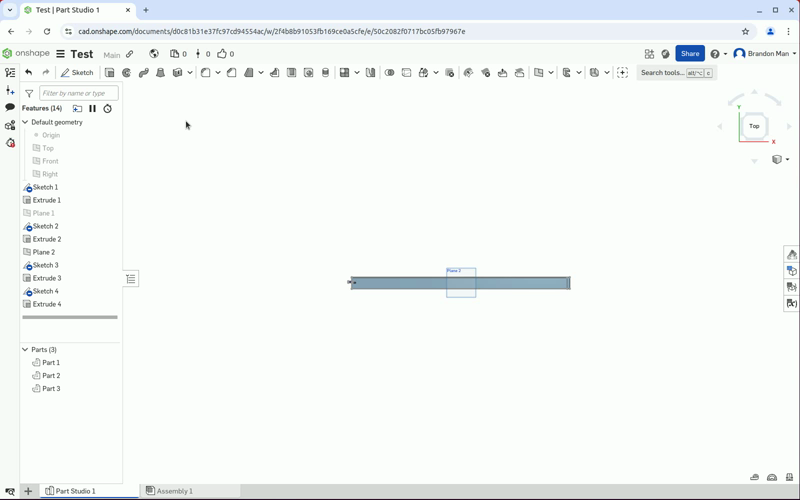
key(shift+7)
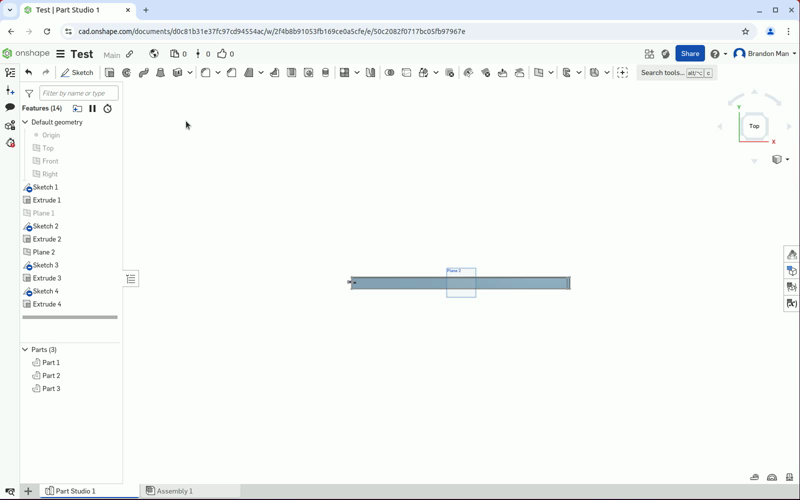
key(up, 3)
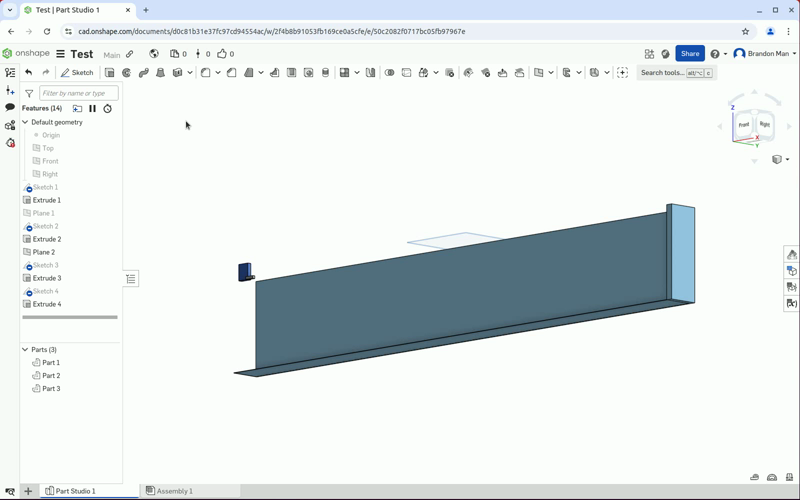
key(left, 3)
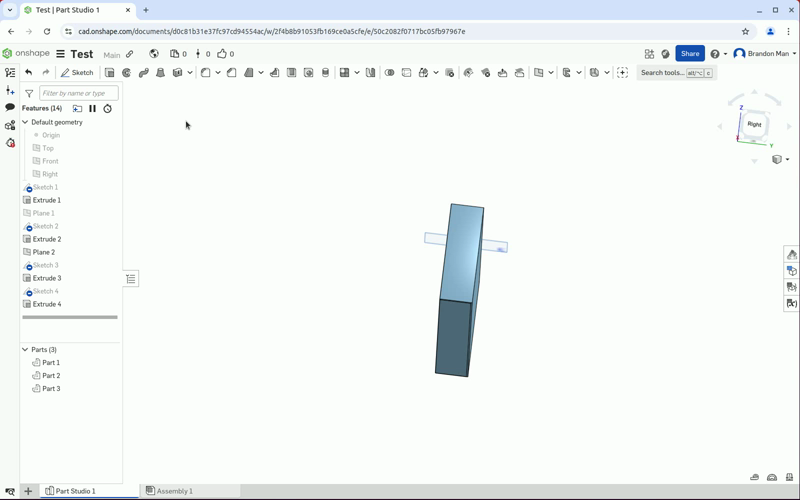
key(right, 3)
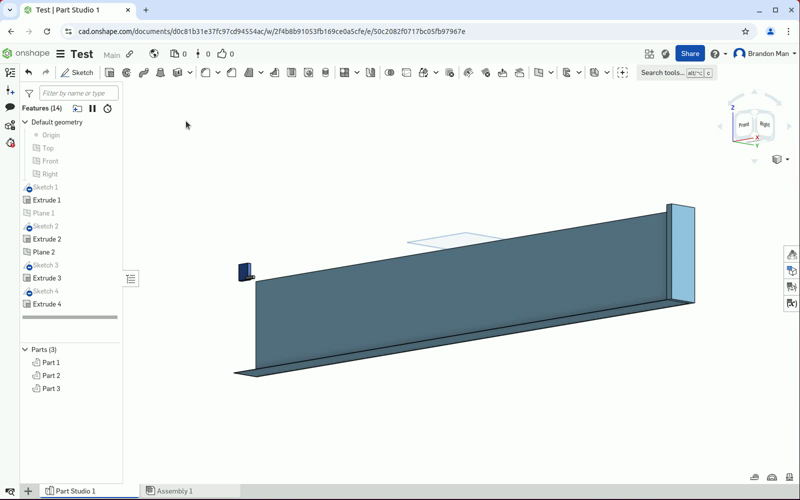
key(down, 3)
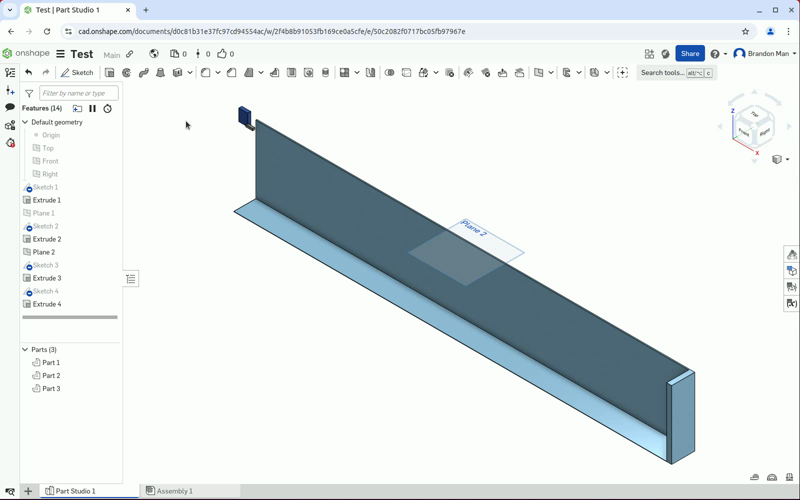
mouse_move(73, 189)
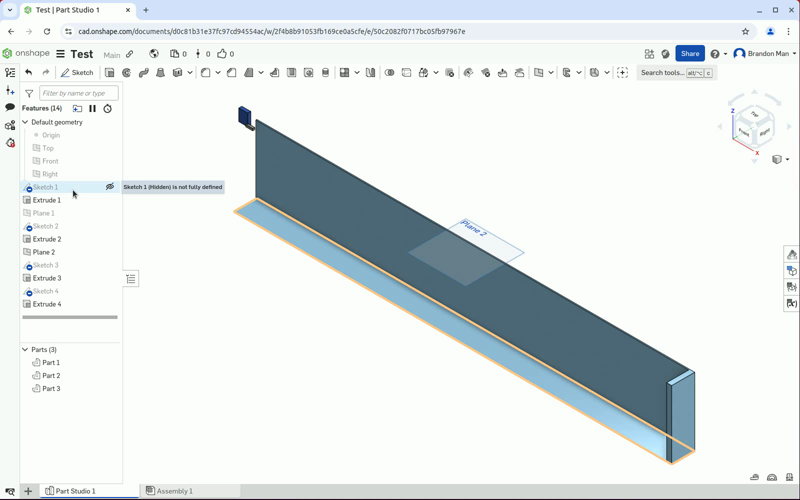
click(73, 189)